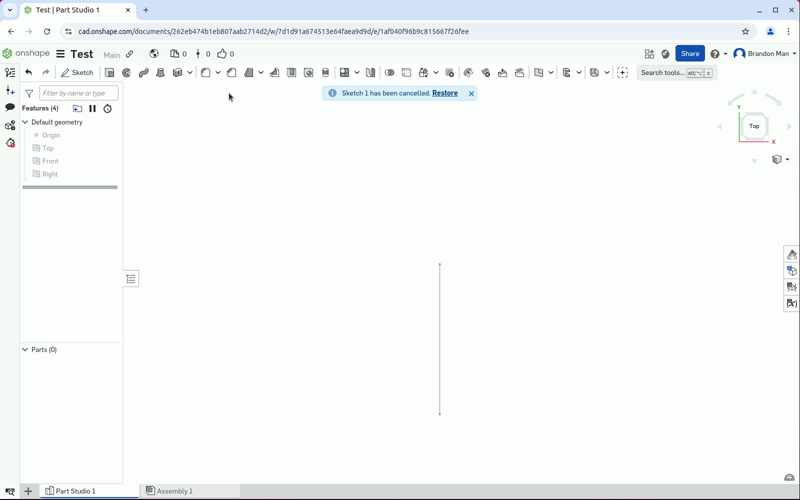
key(shift+h)
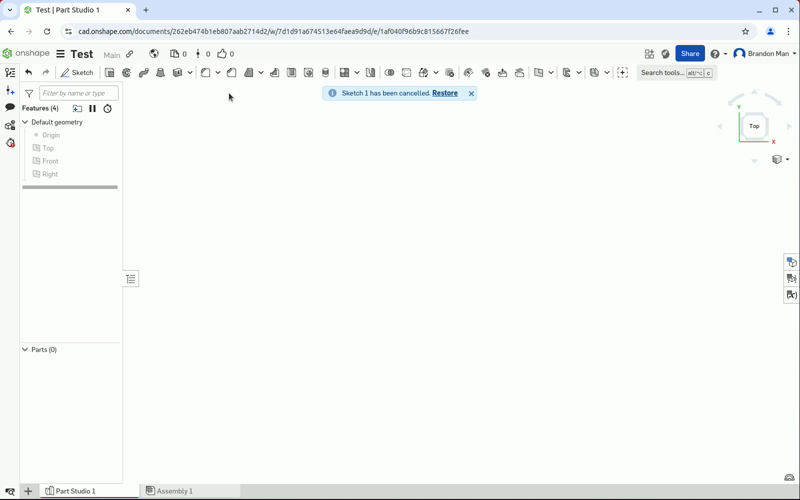
key(shift+s)
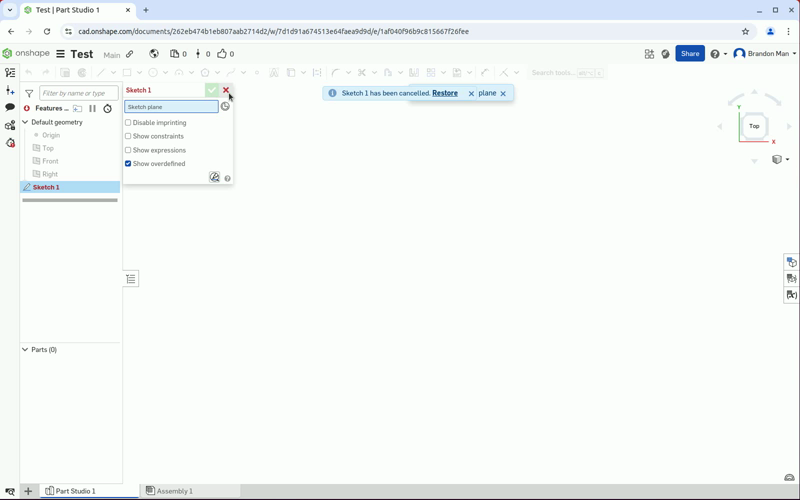
mouse_move(73, 150)
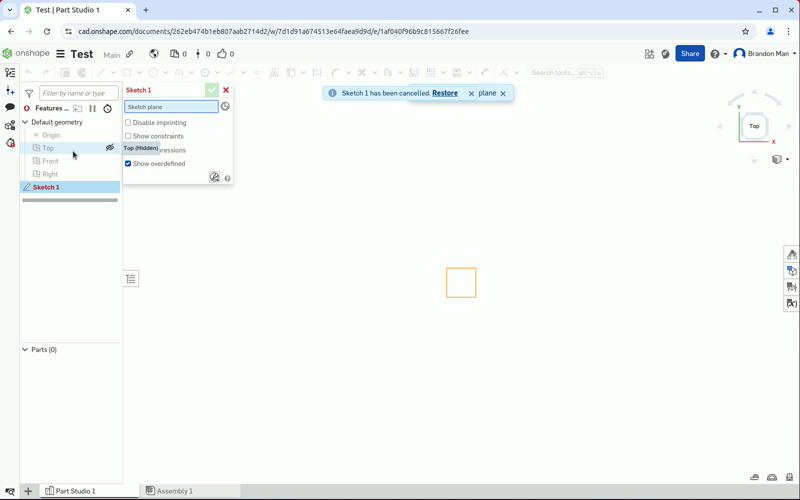
click(73, 150)
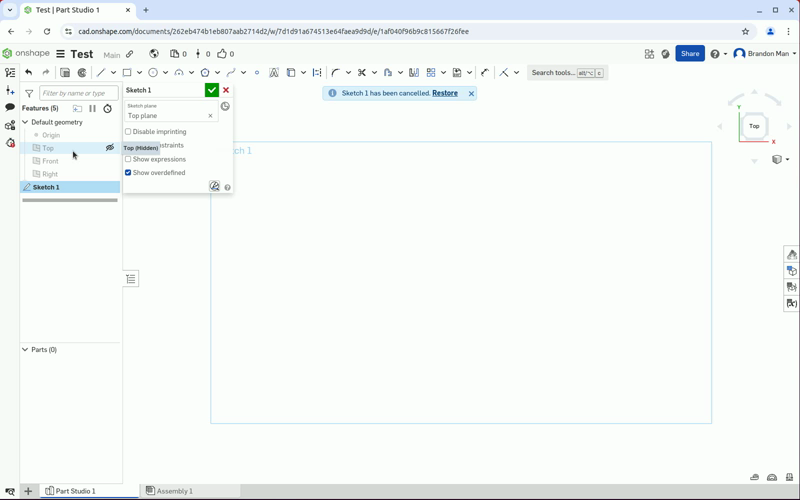
mouse_move(73, 352)
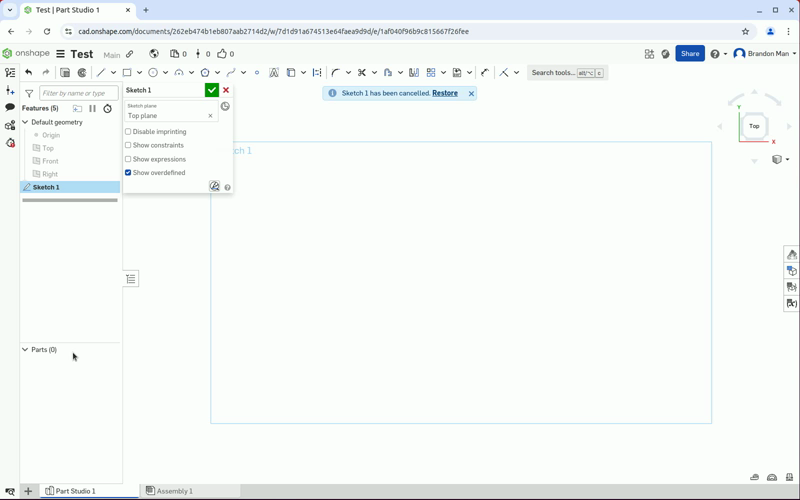
key(y)
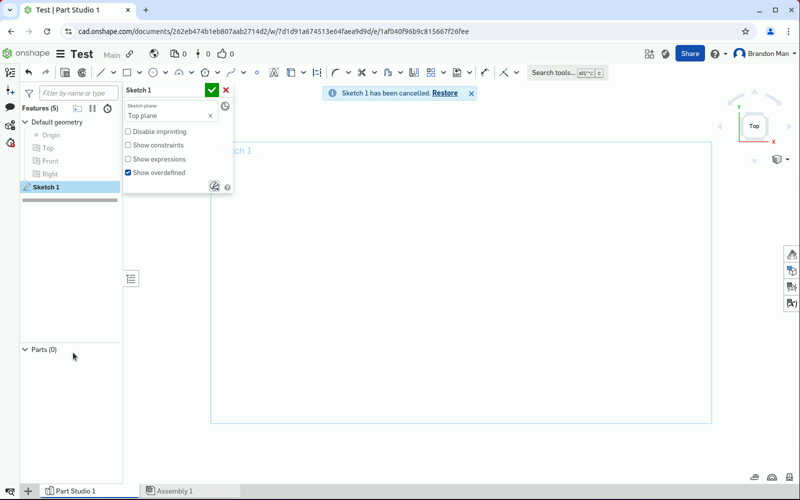
key(l)
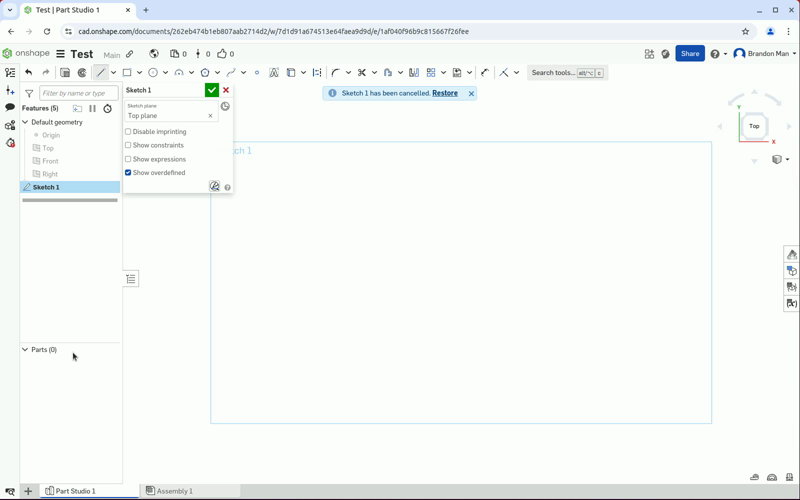
key_down(shift)
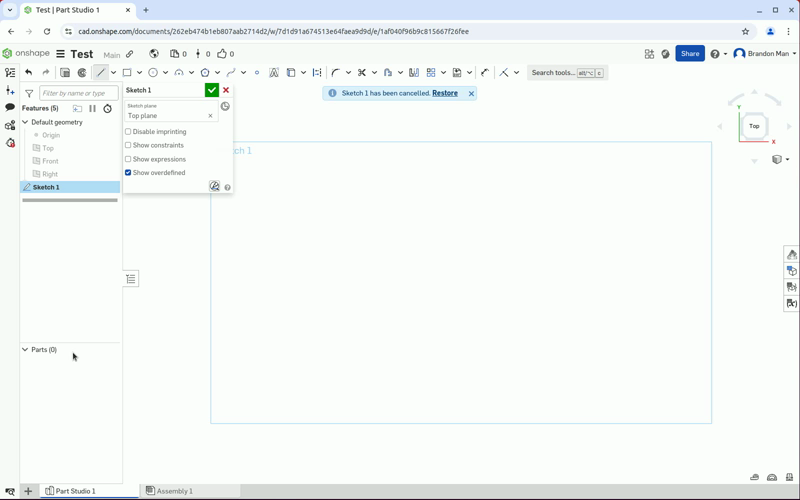
mouse_move(449, 298)
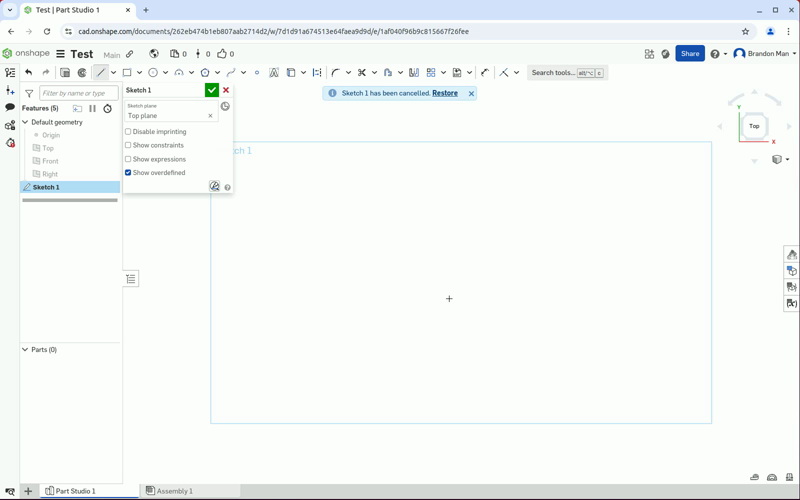
click(449, 298)
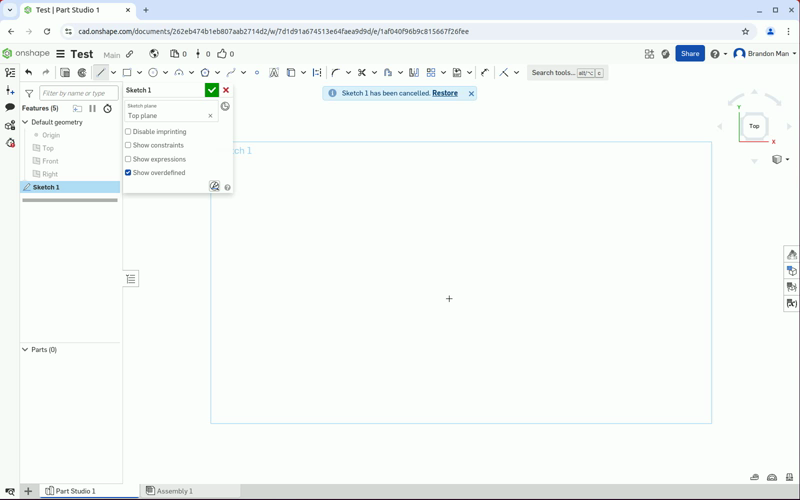
key_up(shift)
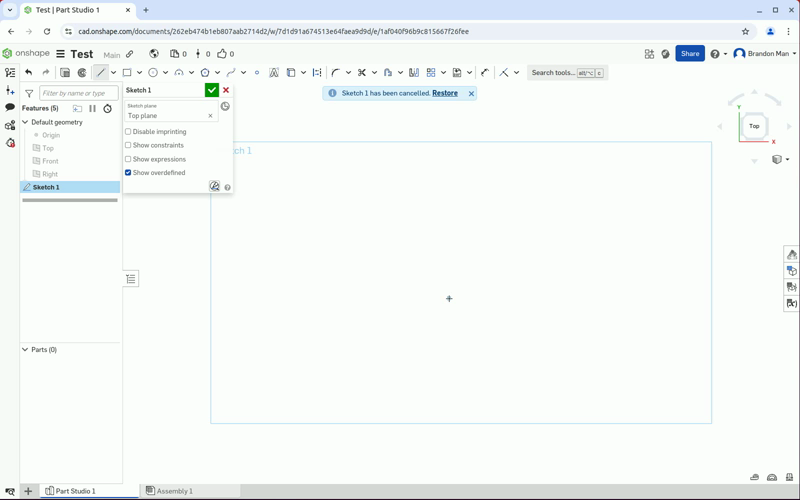
key_down(shift)
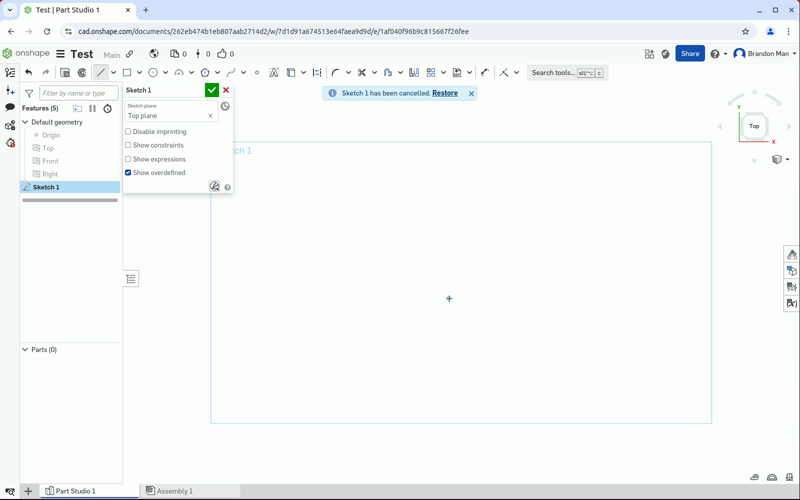
mouse_move(479, 298)
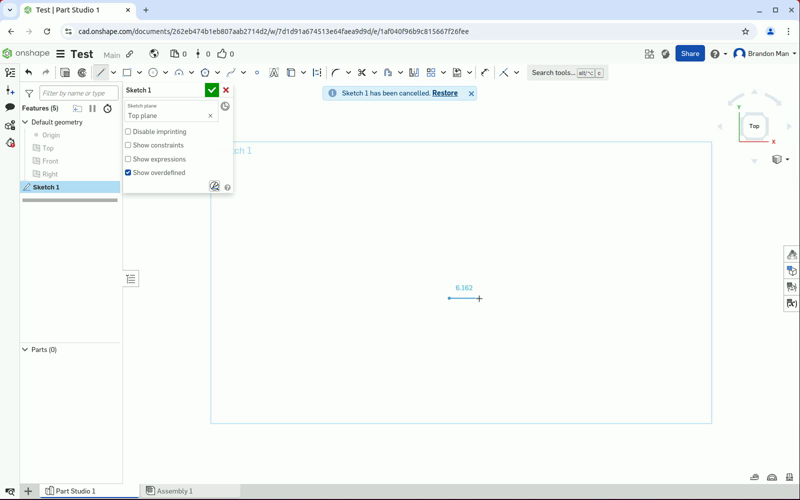
mouse_move(473, 298)
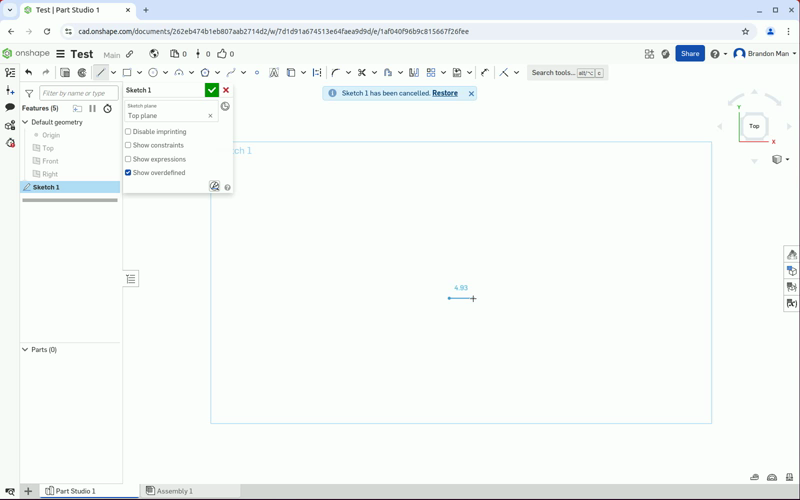
click(473, 298)
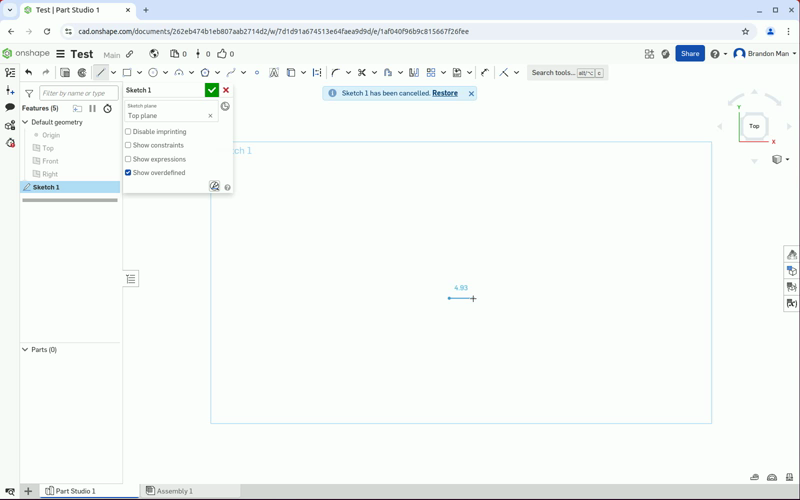
key_up(shift)
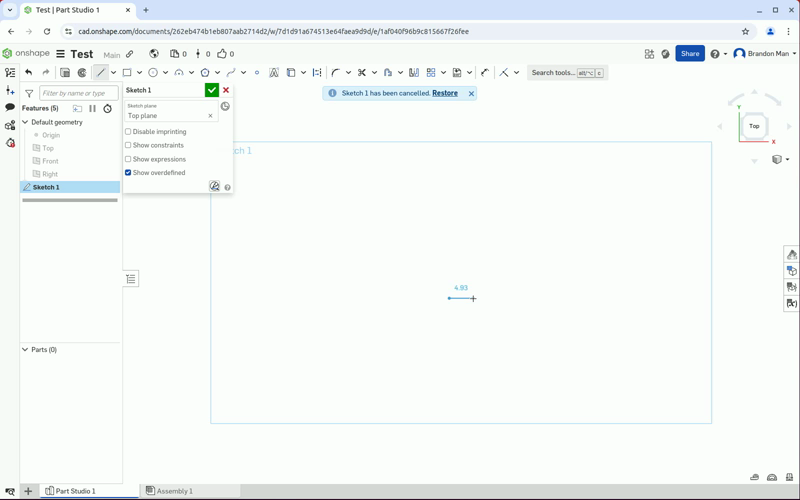
key_down(shift)
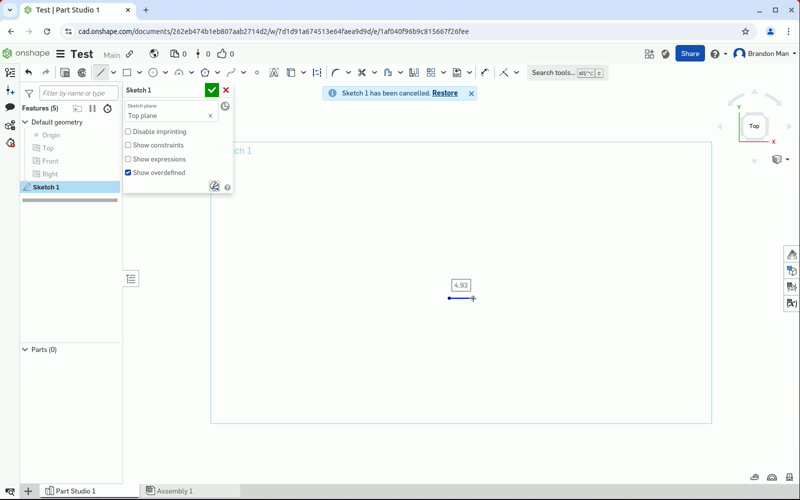
mouse_move(503, 298)
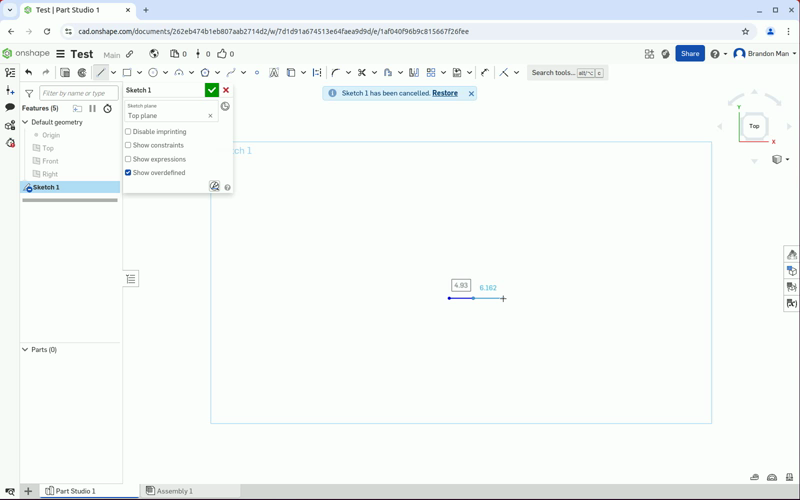
mouse_move(473, 267)
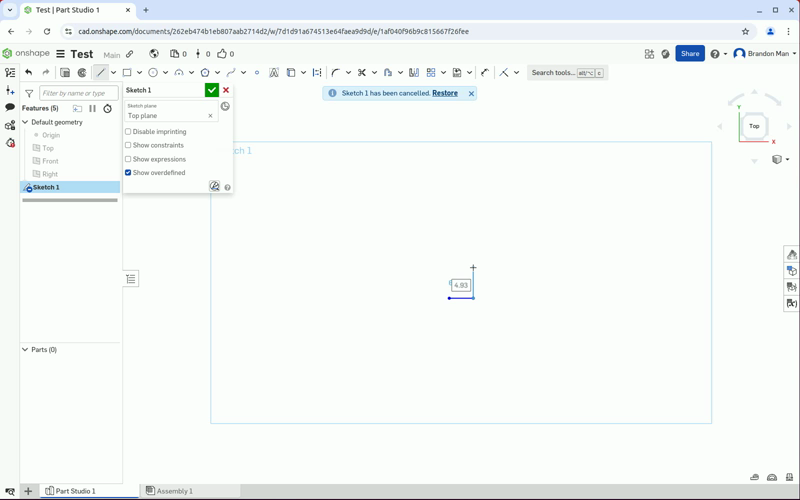
click(473, 267)
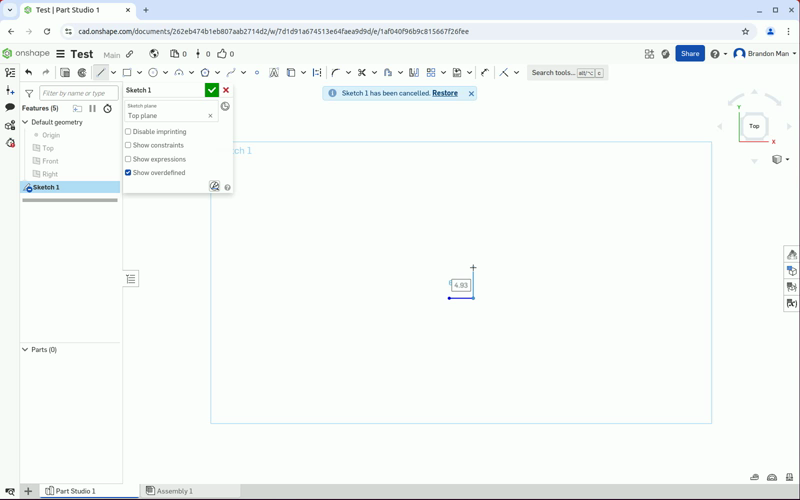
key_up(shift)
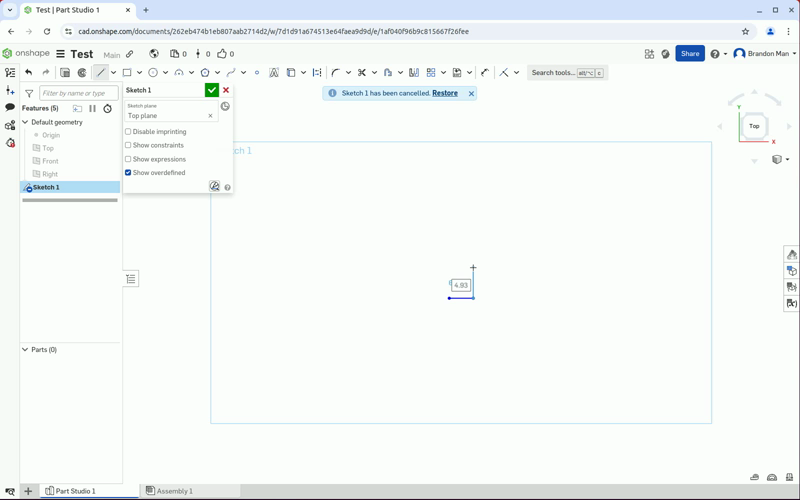
key_down(shift)
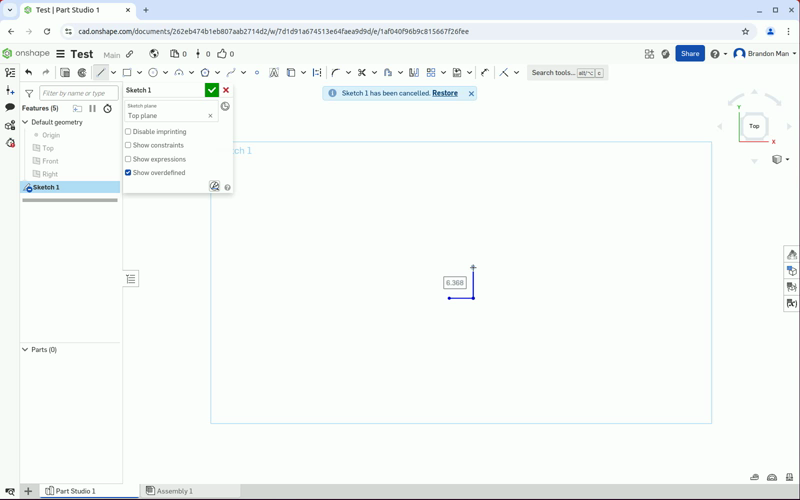
mouse_move(503, 267)
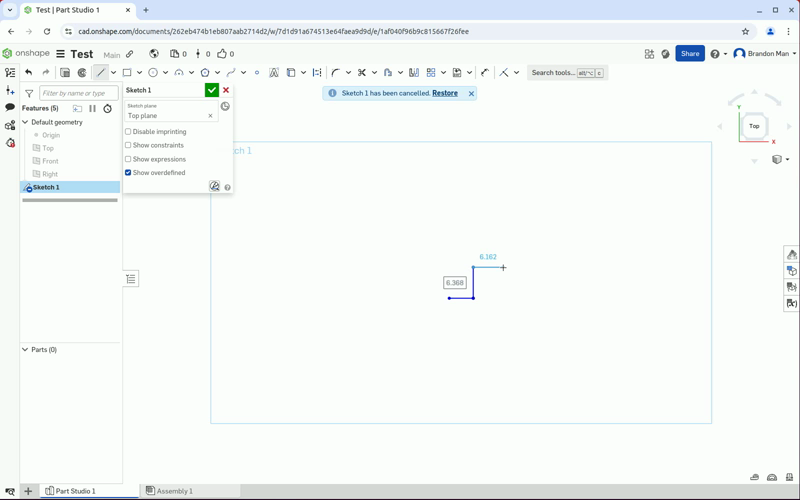
mouse_move(449, 267)
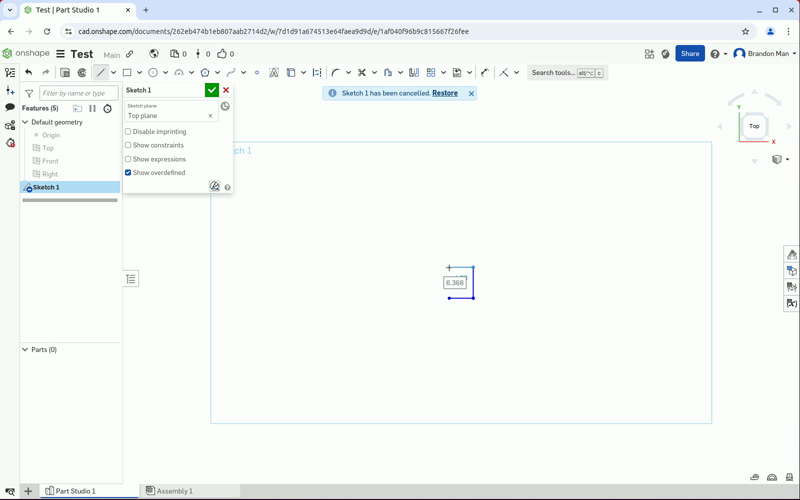
click(449, 267)
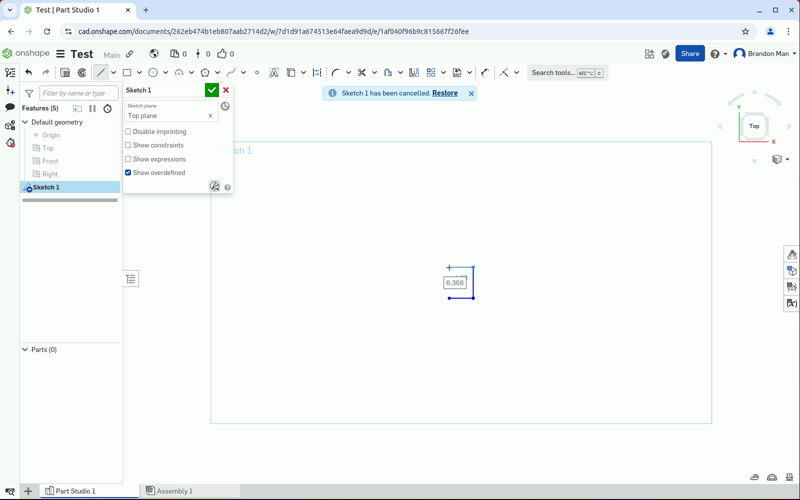
key_up(shift)
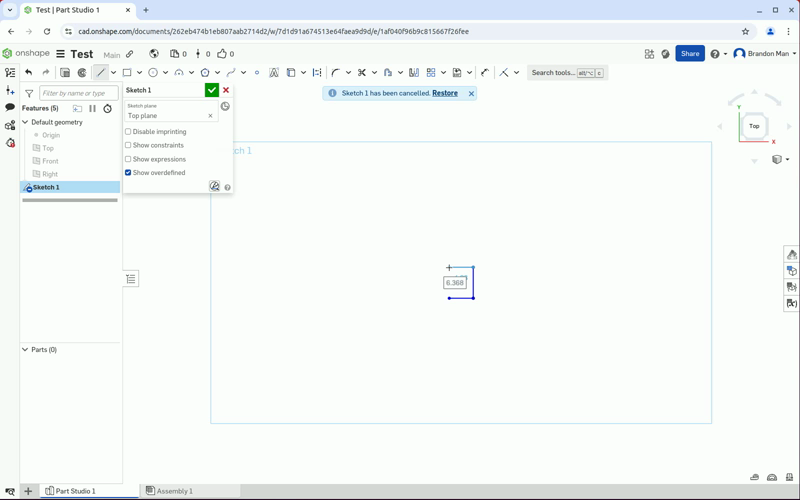
mouse_move(479, 267)
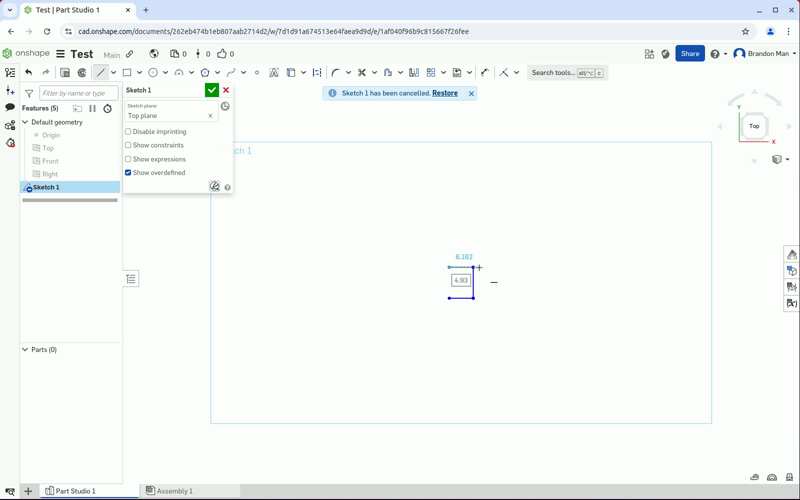
key_down(shift)
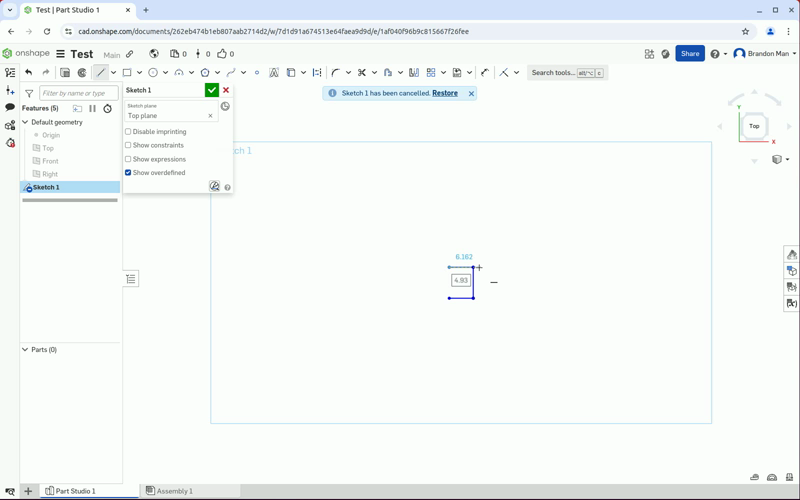
mouse_move(449, 298)
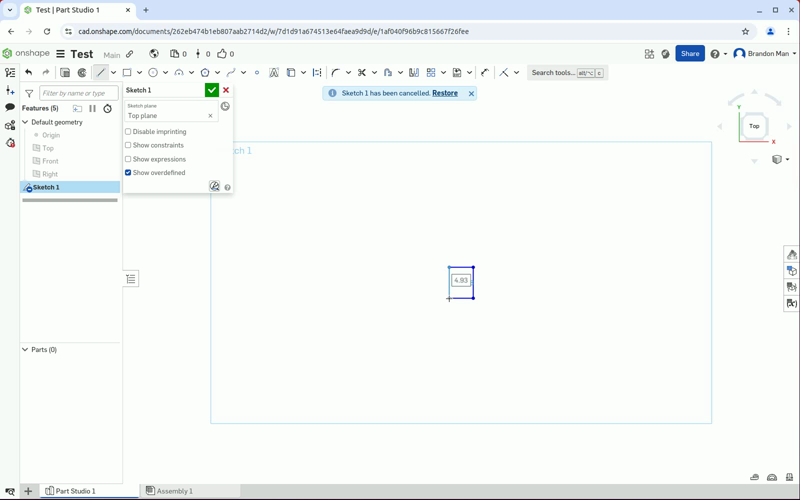
key_up(shift)
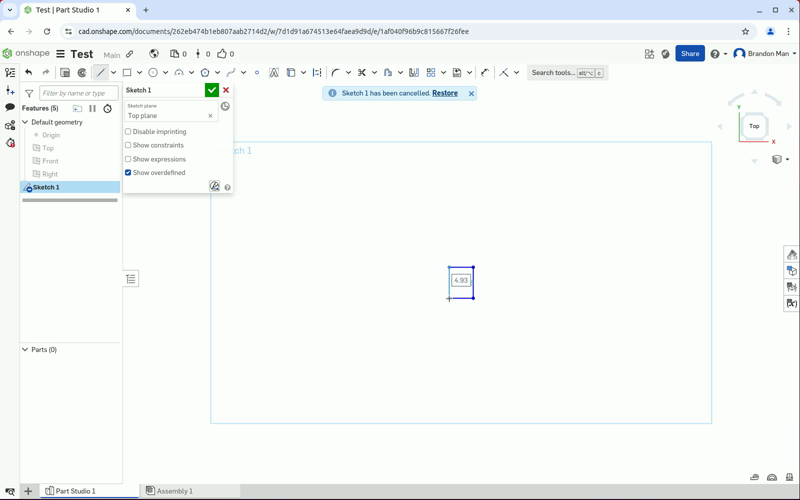
click(449, 298)
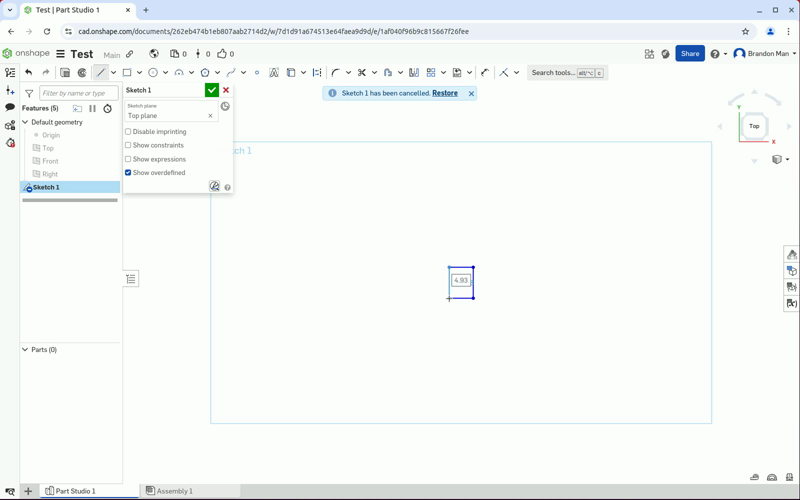
key(esc)
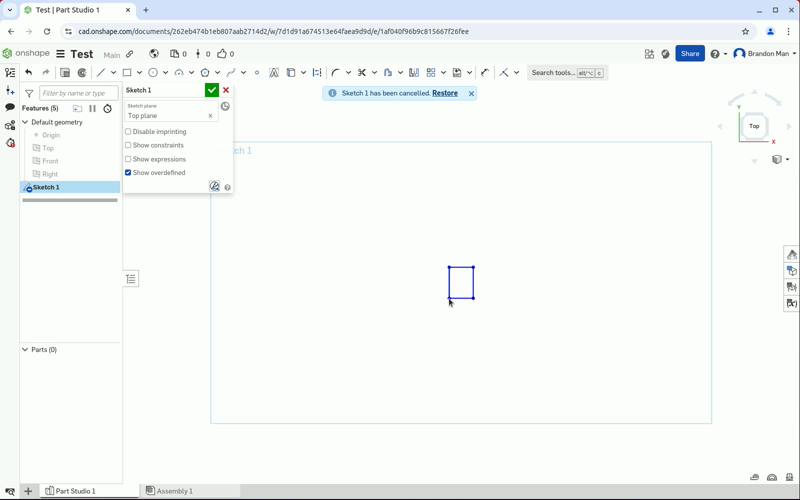
mouse_move(460, 272)
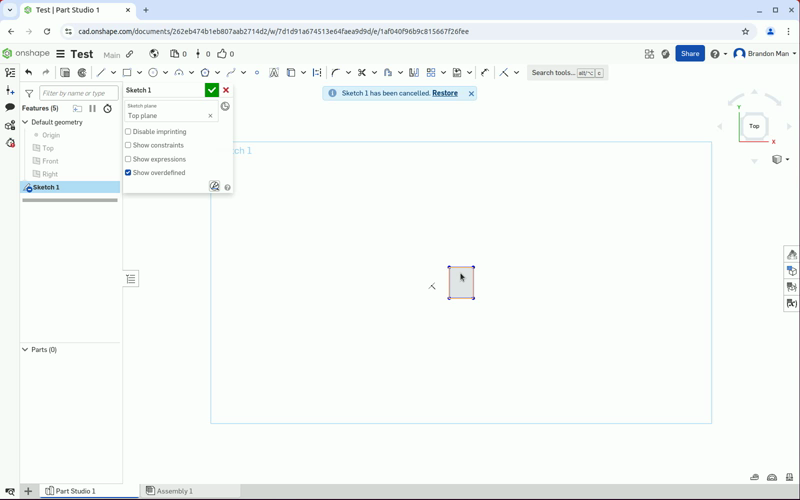
scroll(6)
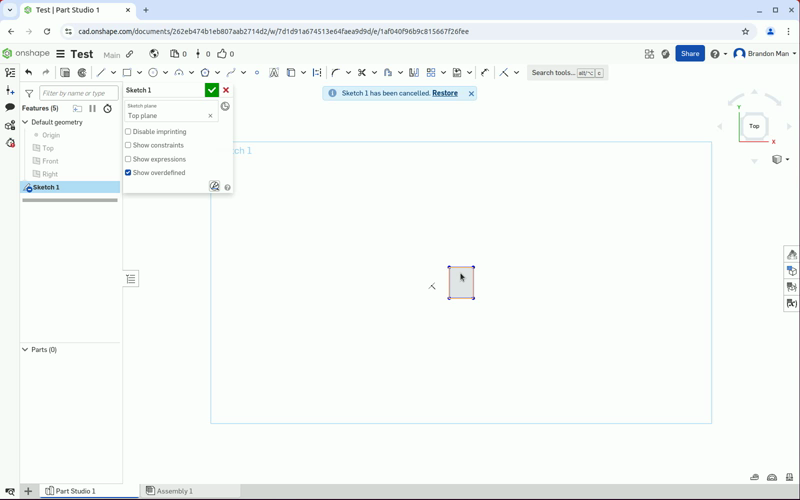
scroll(6)
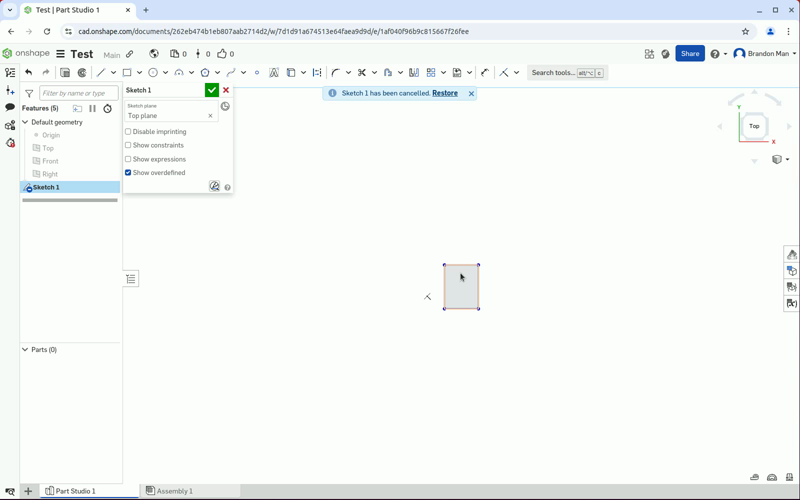
scroll(6)
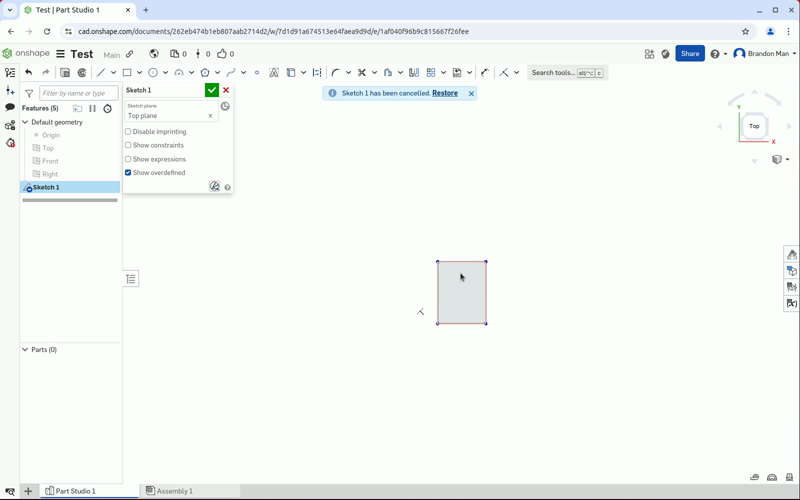
scroll(6)
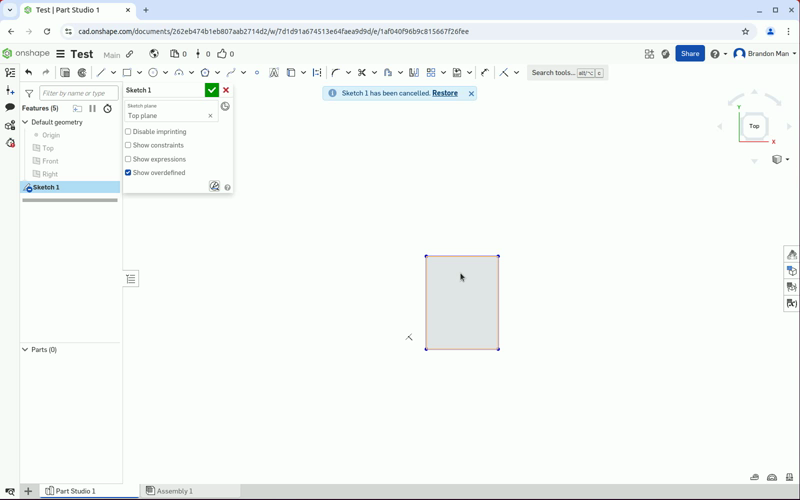
scroll(6)
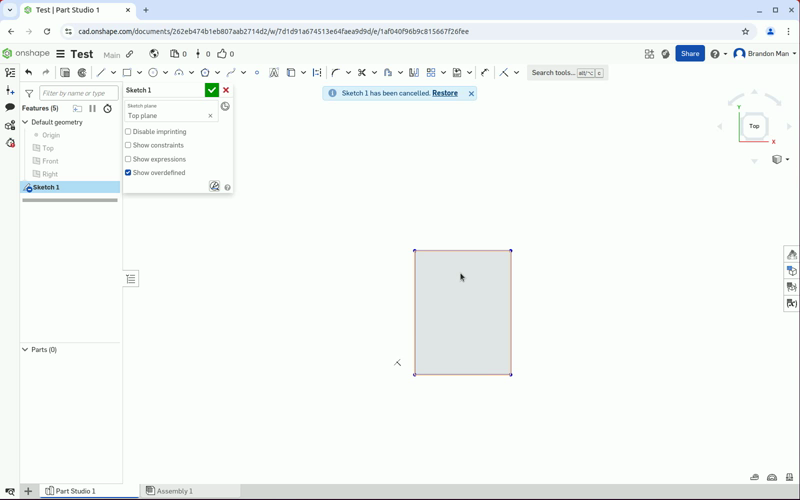
scroll(6)
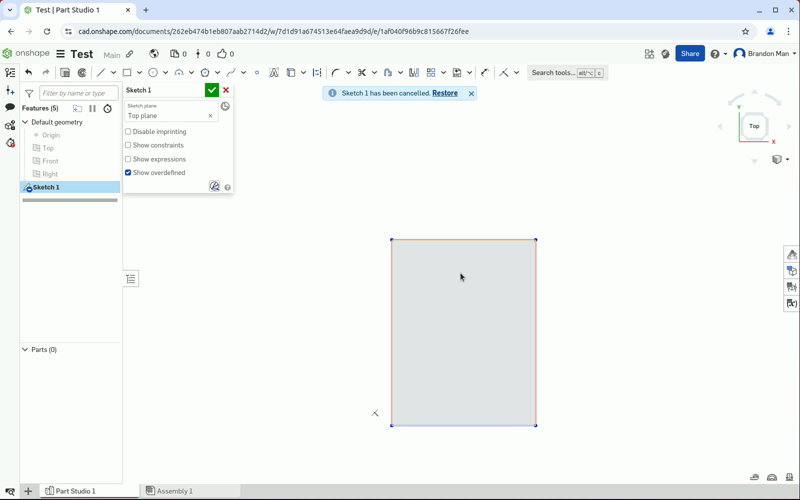
scroll(6)
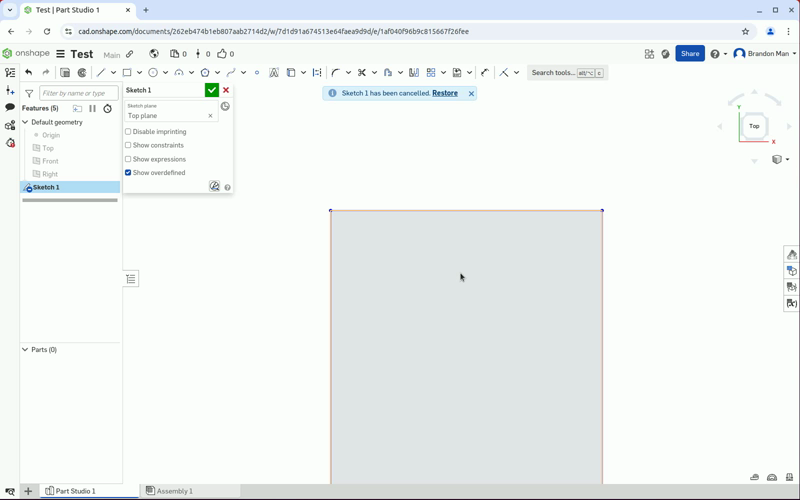
click(460, 272)
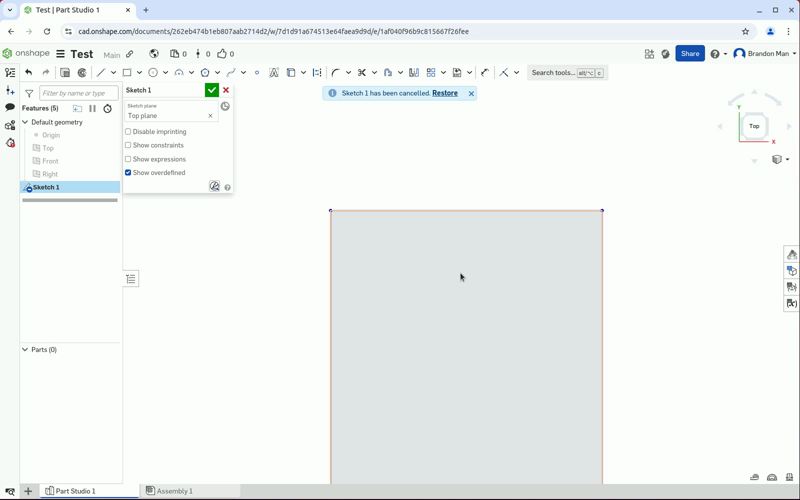
scroll(-6)
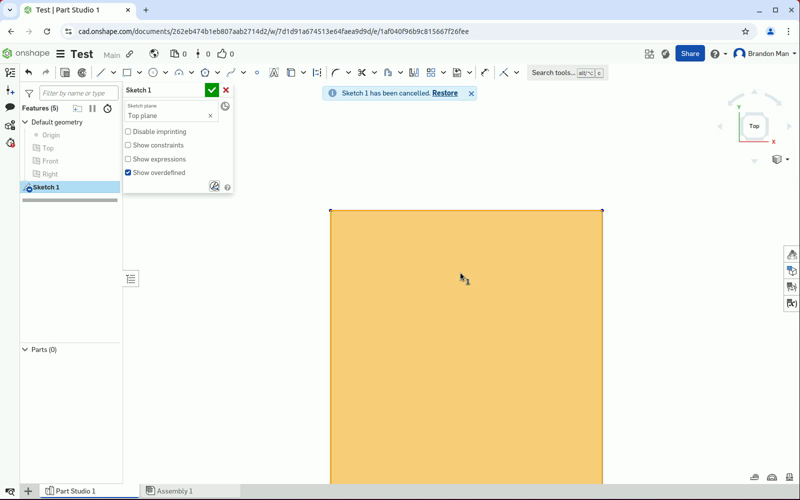
scroll(-6)
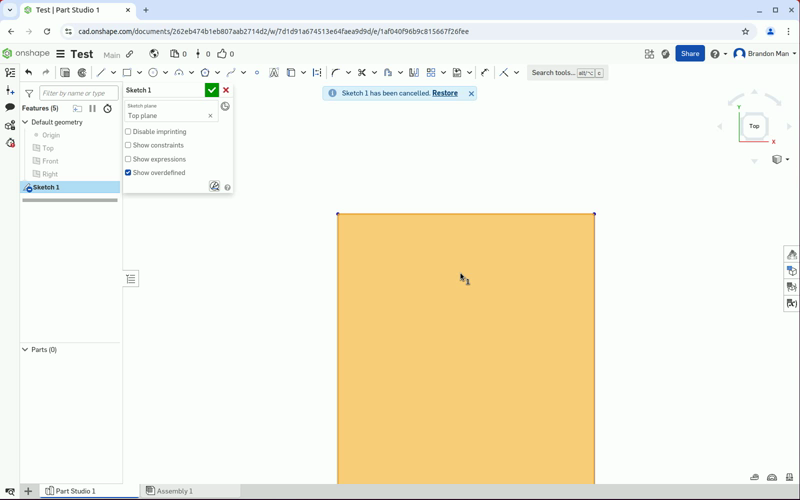
scroll(-6)
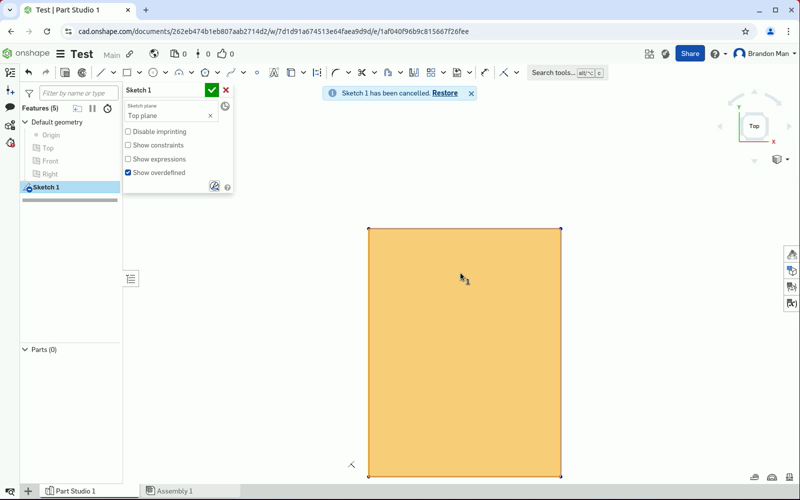
scroll(-6)
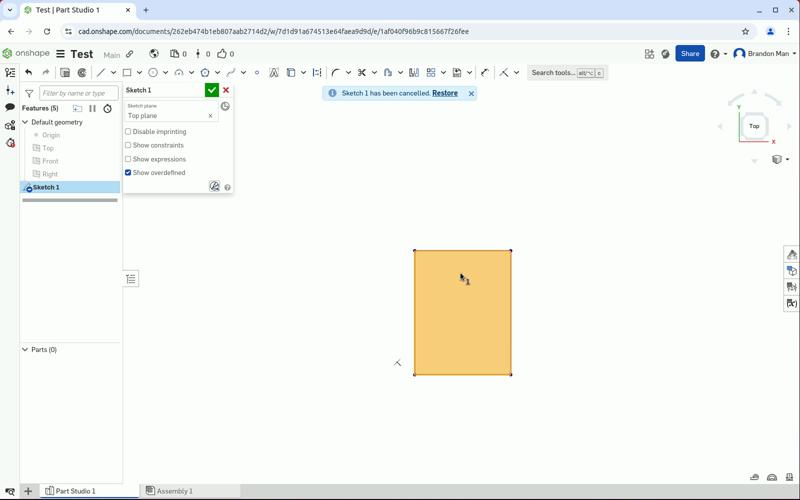
scroll(-6)
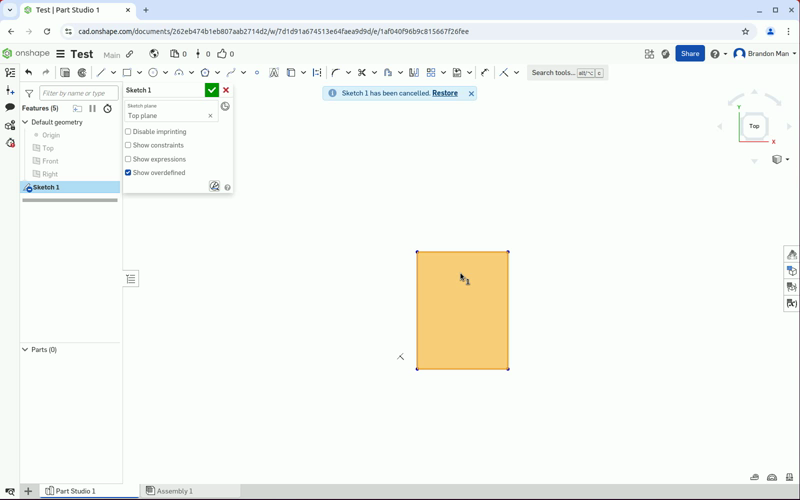
scroll(-6)
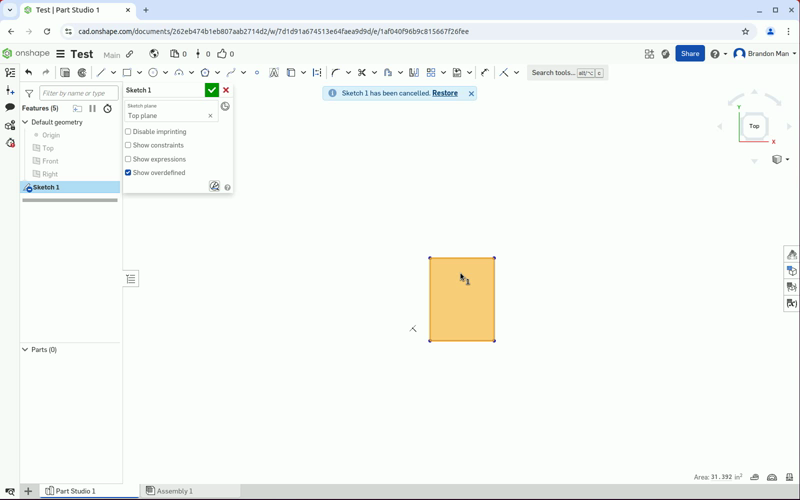
scroll(-6)
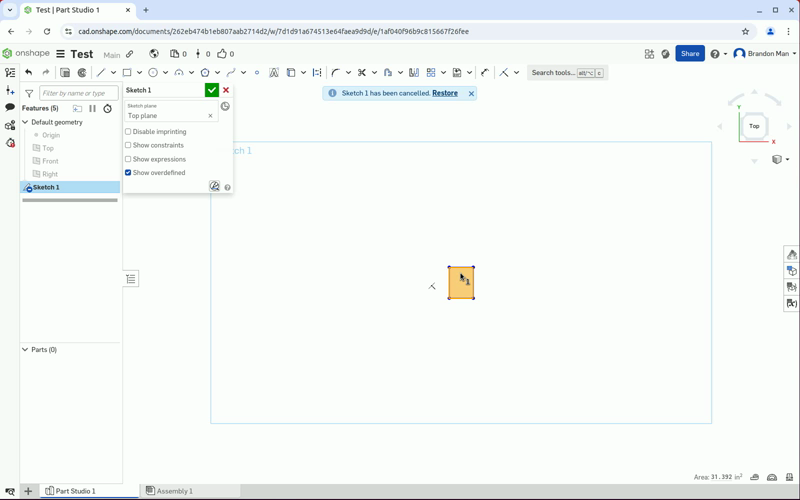
mouse_move(73, 352)
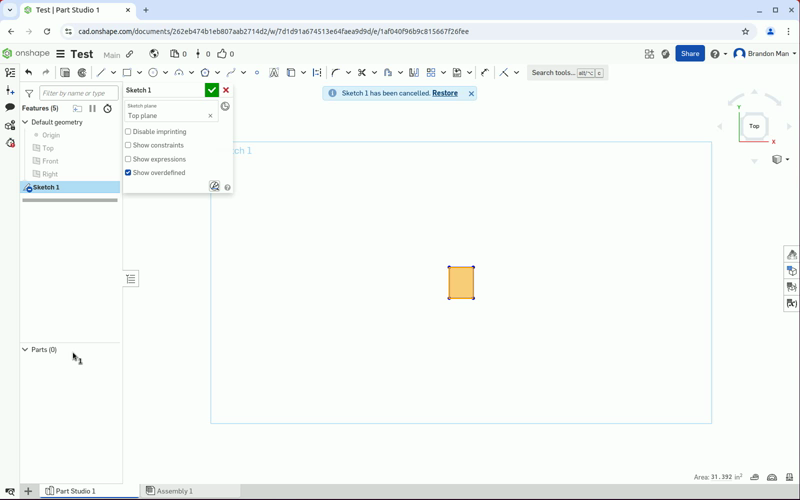
key(shift+y)
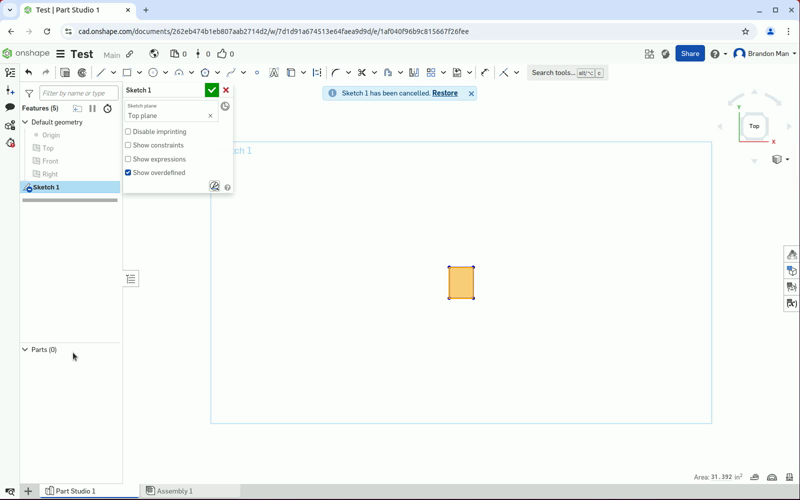
key(shift+e)
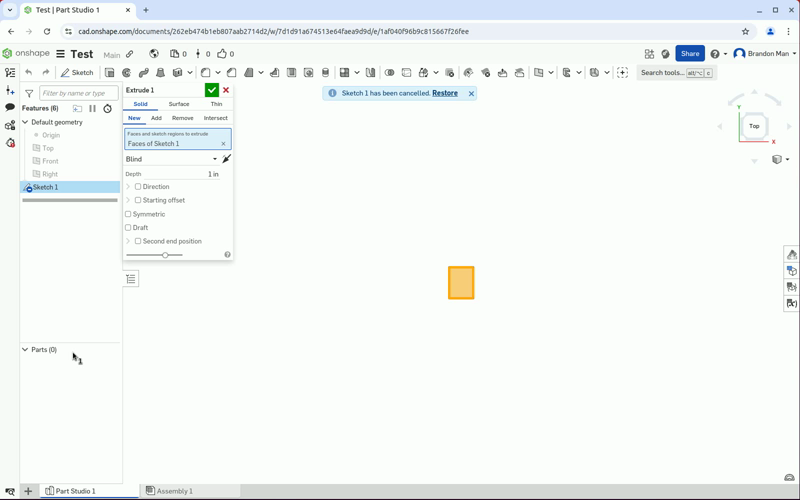
mouse_move(143, 106)
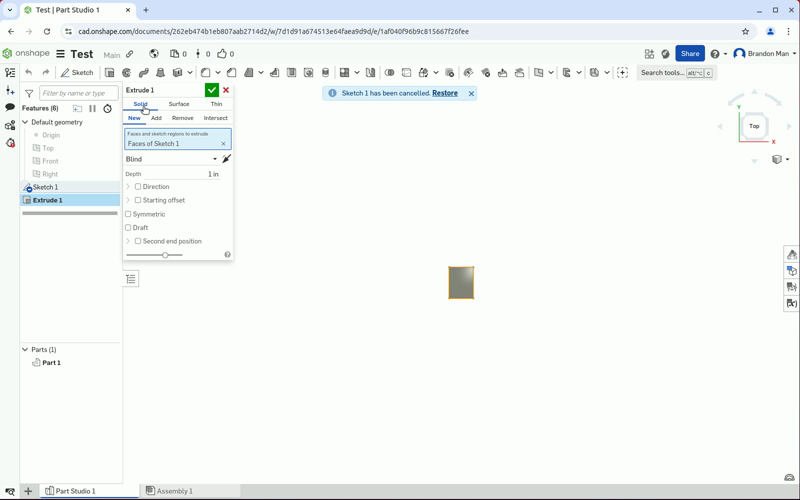
click(143, 106)
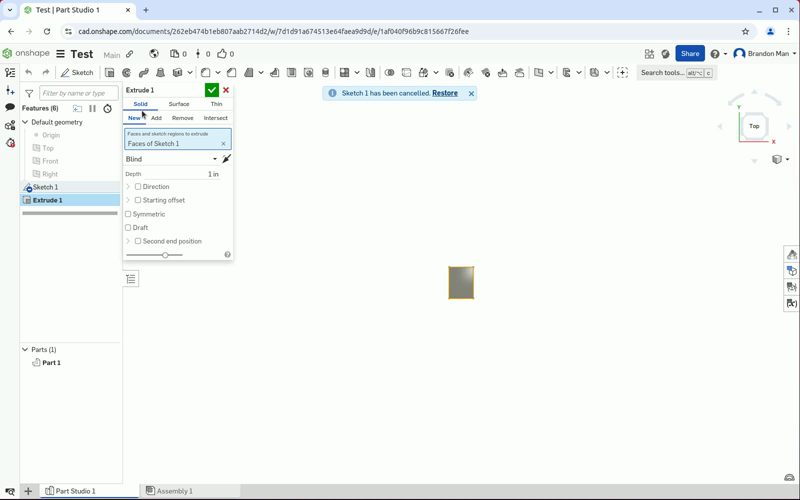
mouse_move(137, 120)
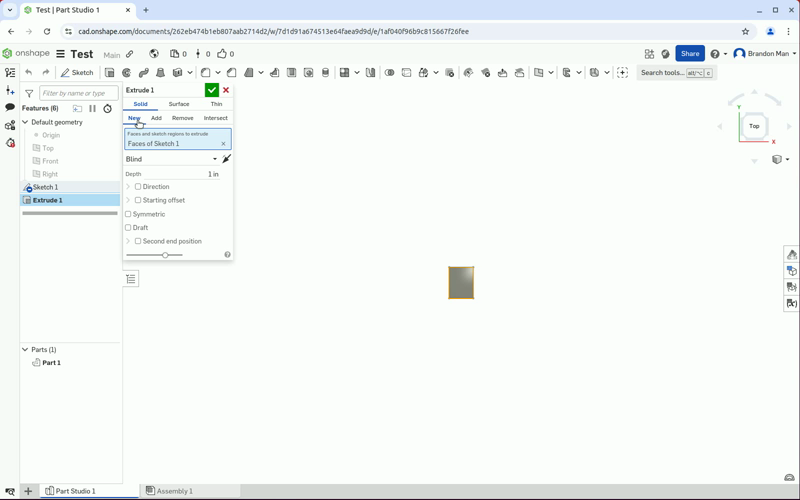
click(137, 120)
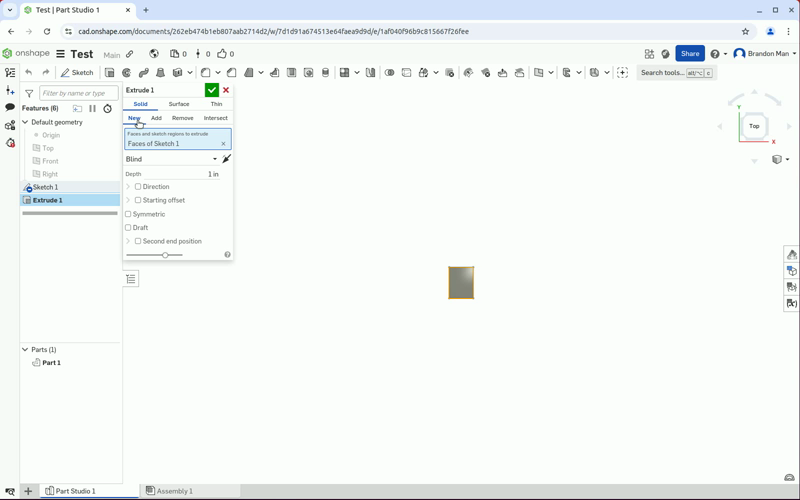
key(tab, 4)
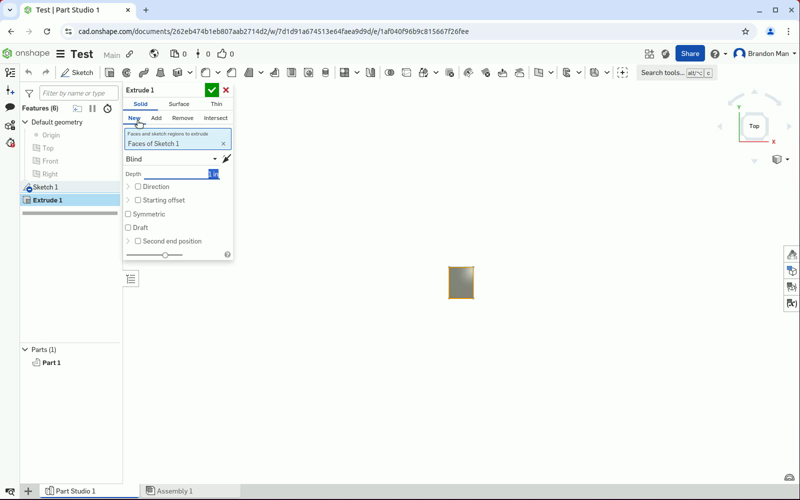
text(23.108)
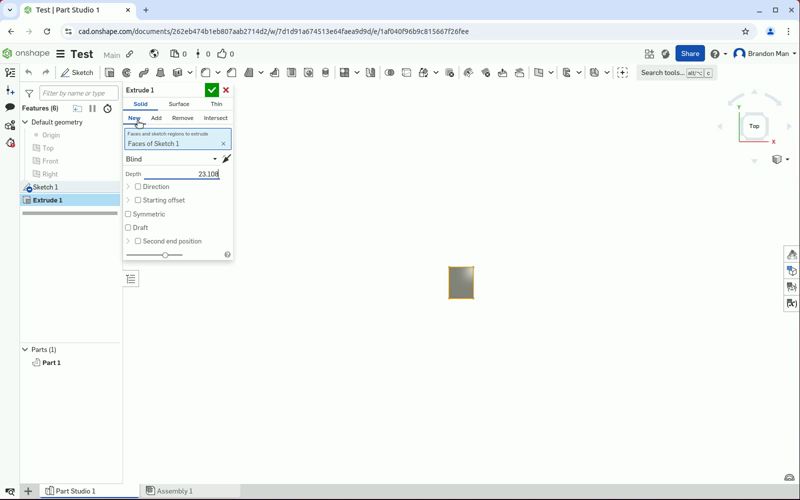
key(enter)
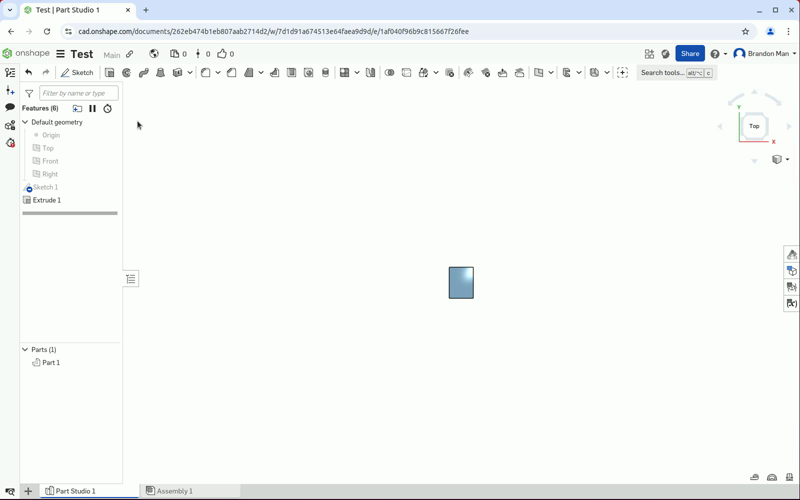
key(shift+h)
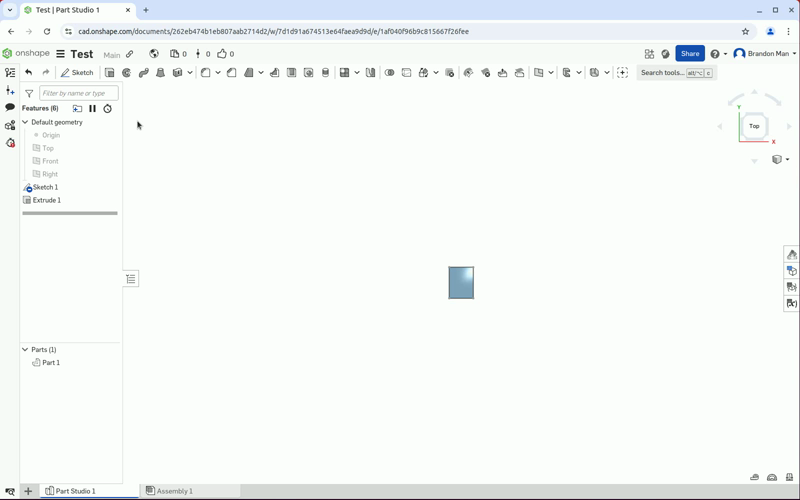
key(shift+h)
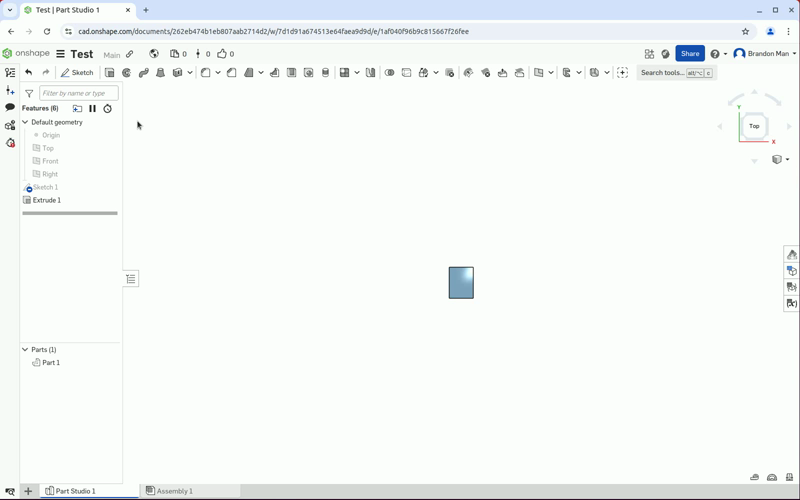
mouse_move(73, 189)
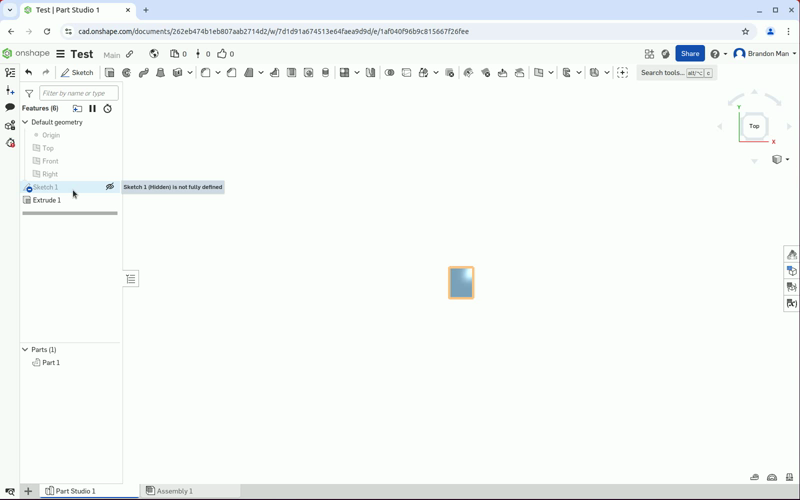
click(73, 189)
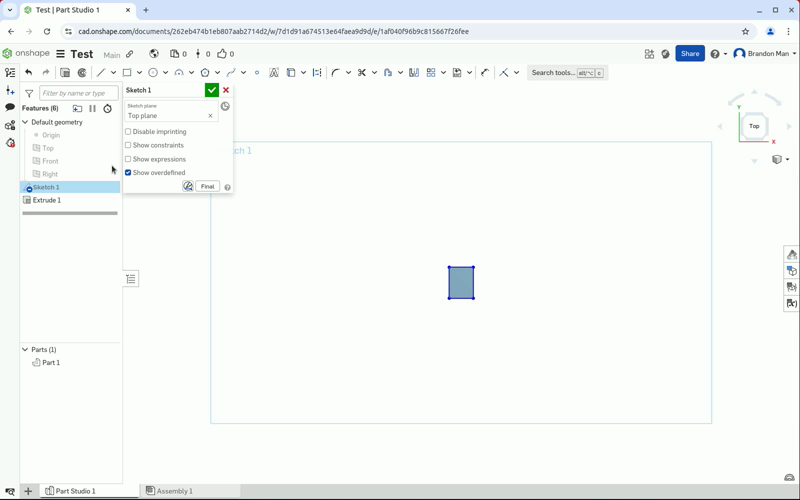
mouse_move(229, 92)
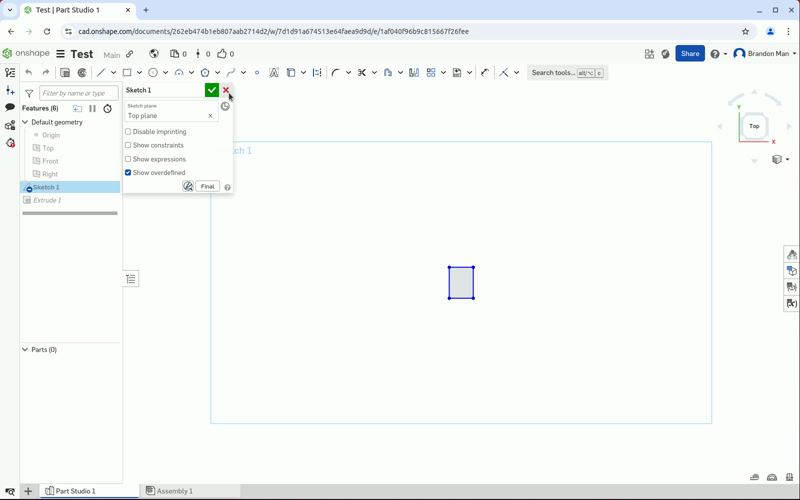
click(229, 92)
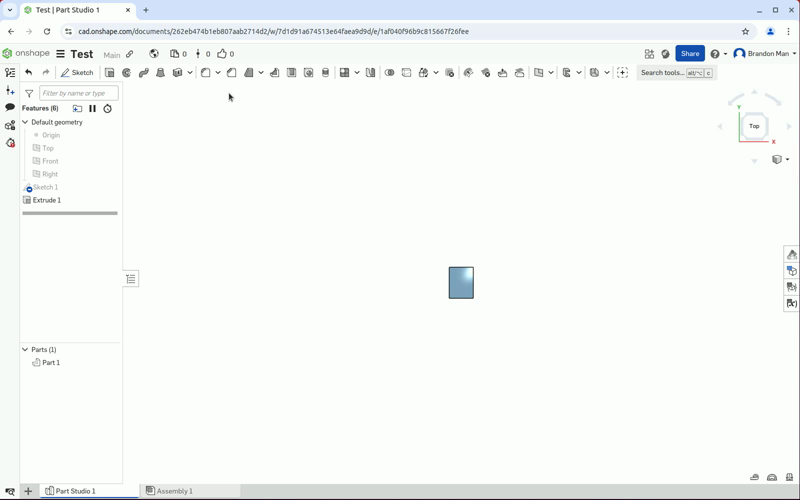
mouse_move(541, 75)
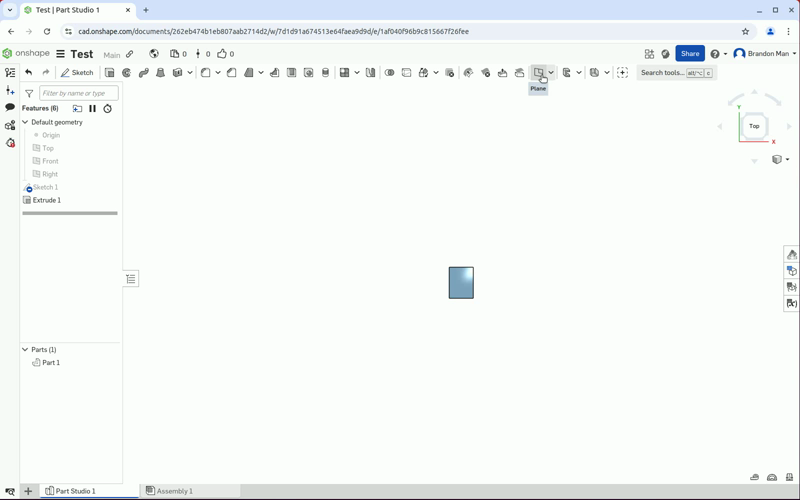
click(541, 75)
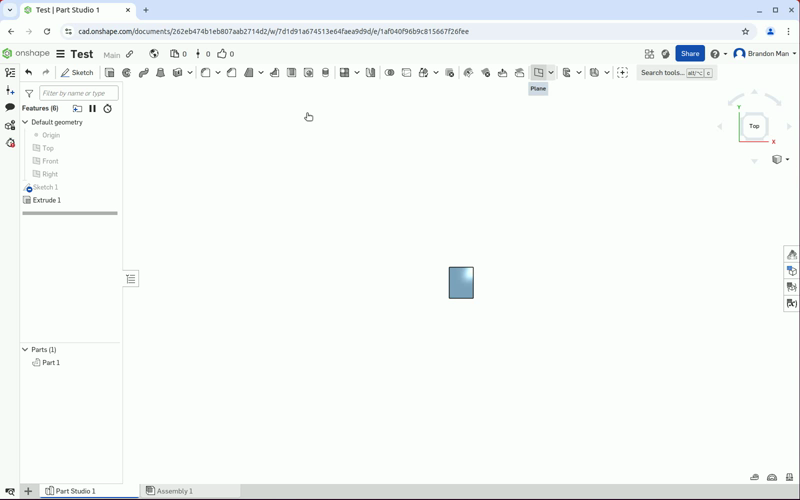
mouse_move(73, 150)
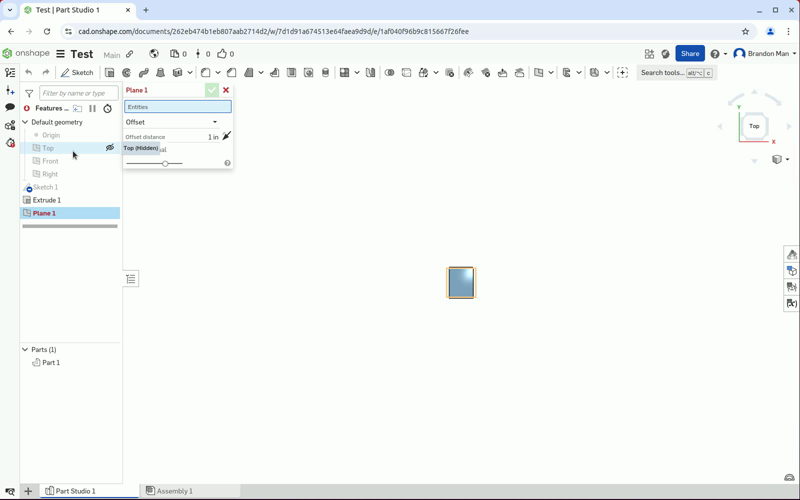
click(73, 150)
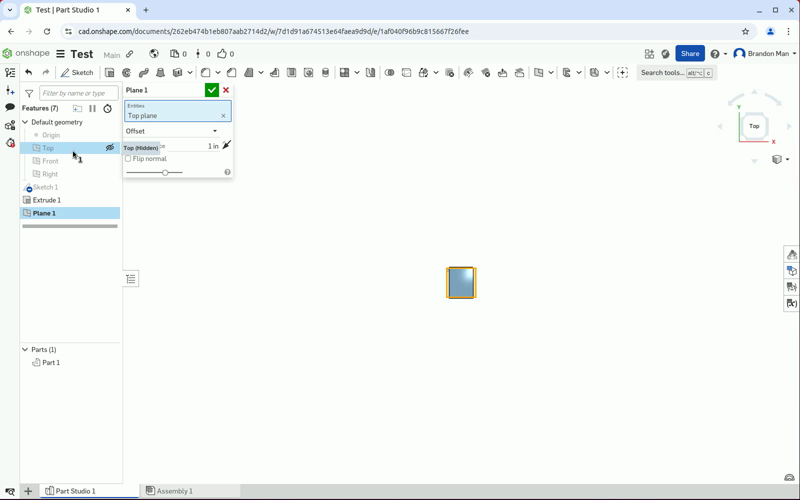
key(tab, 2)
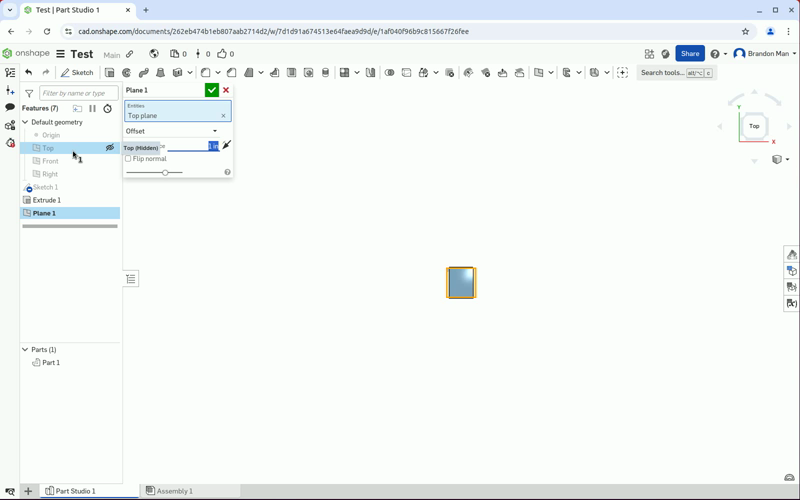
text(23.108)
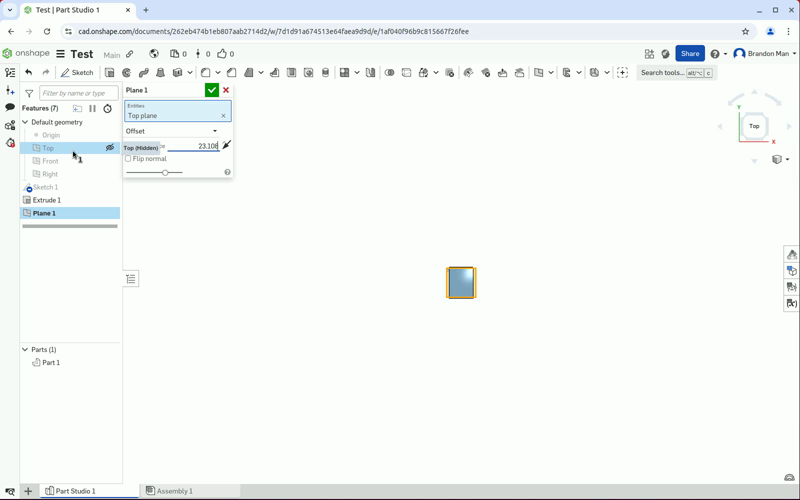
key(enter, 2)
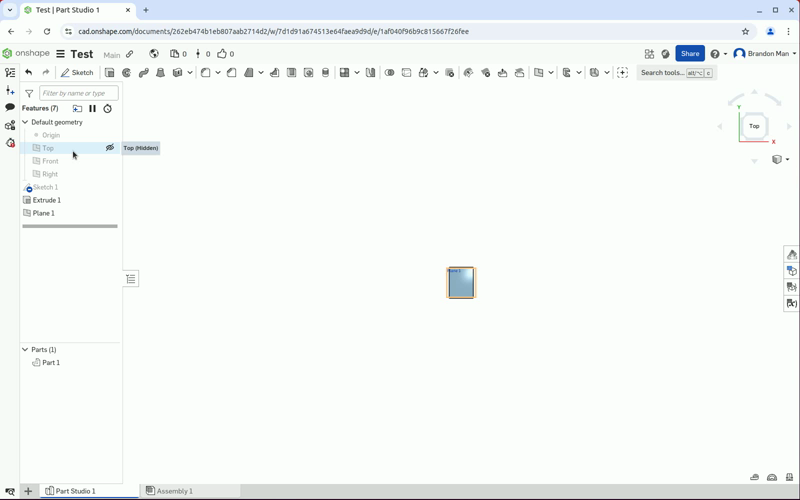
key(shift+s)
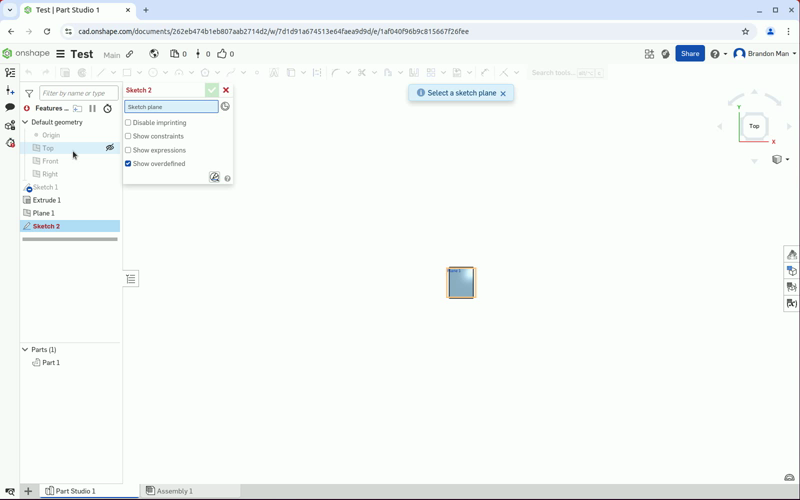
mouse_move(73, 215)
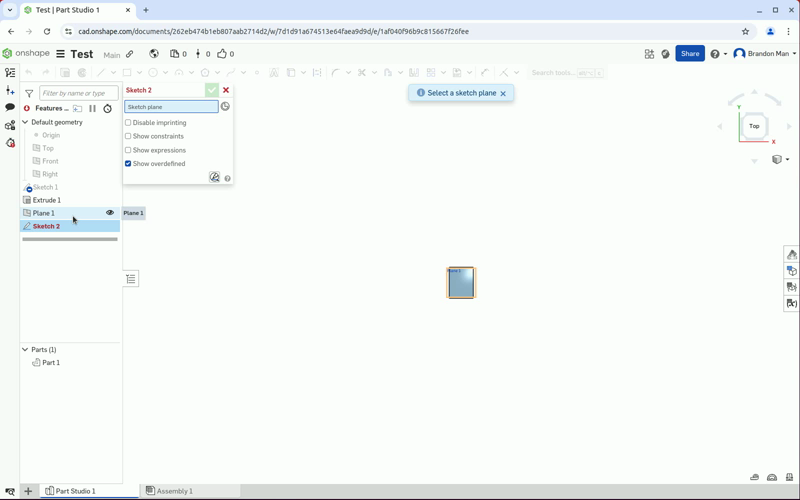
click(73, 215)
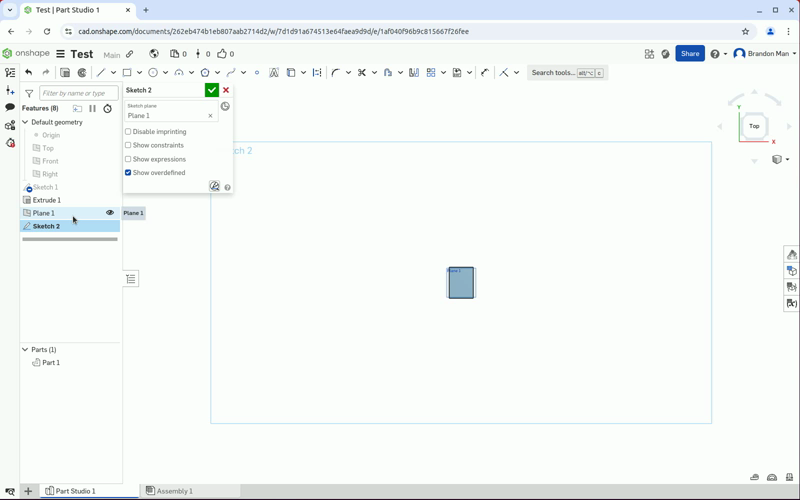
mouse_move(73, 352)
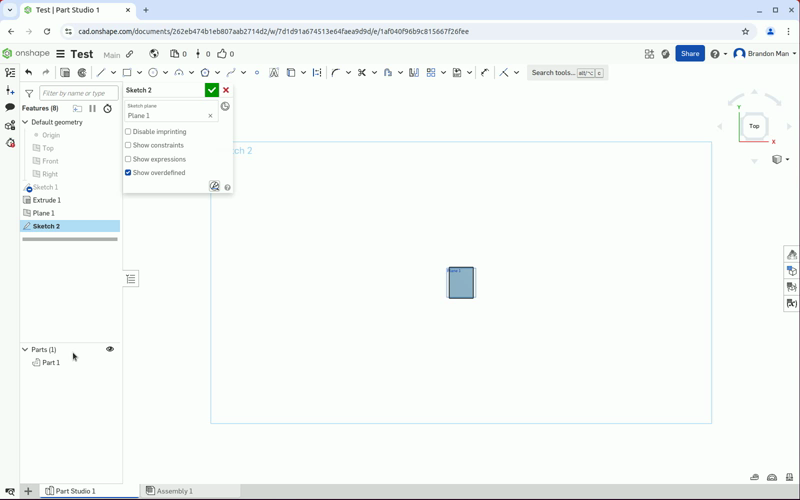
key(y)
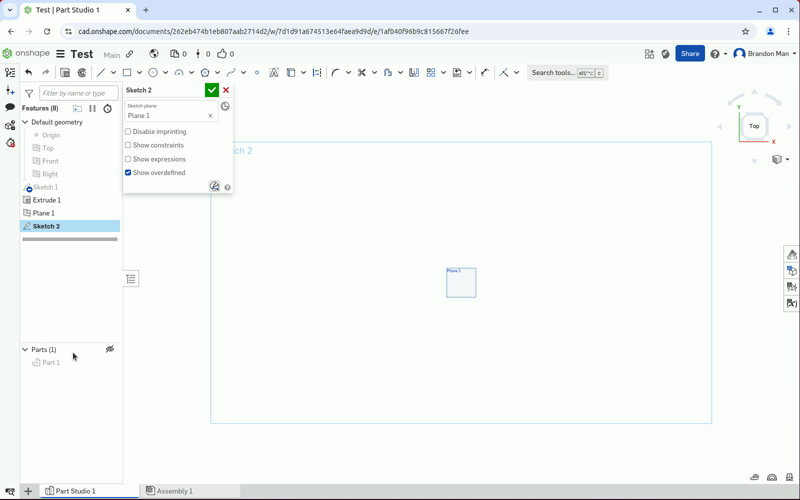
key(l)
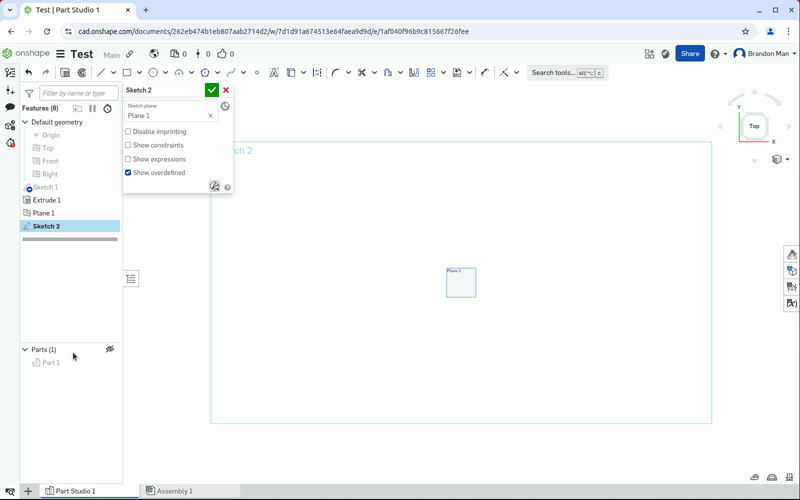
key_down(shift)
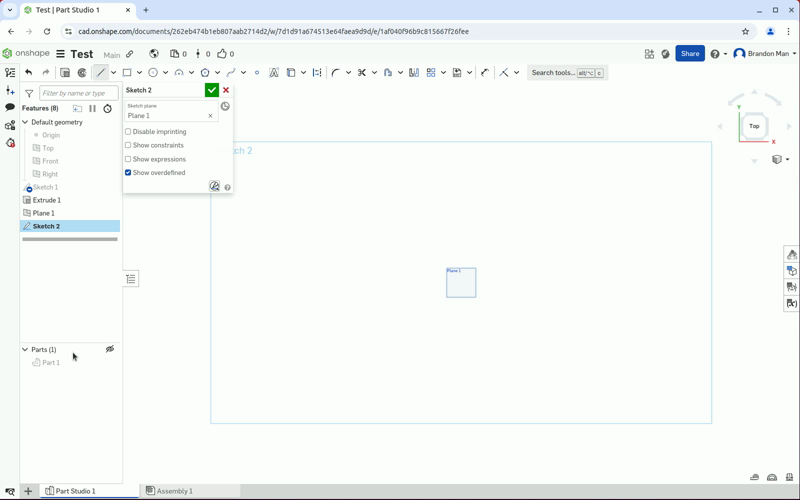
mouse_move(449, 287)
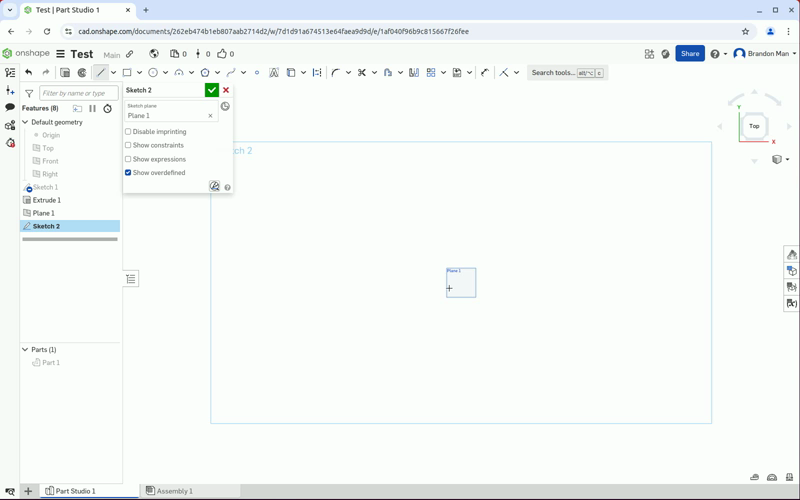
click(449, 287)
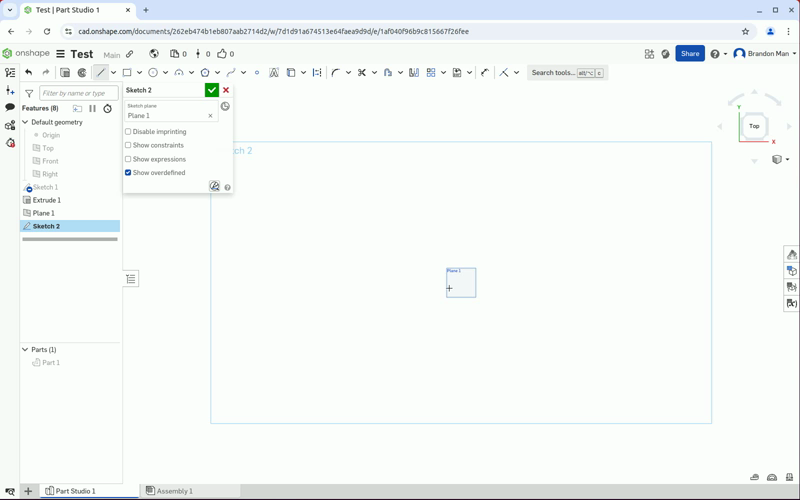
key_up(shift)
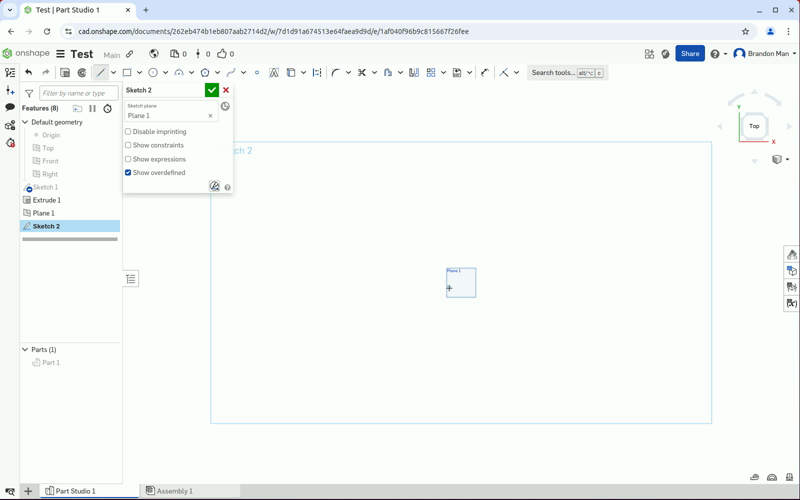
key_down(shift)
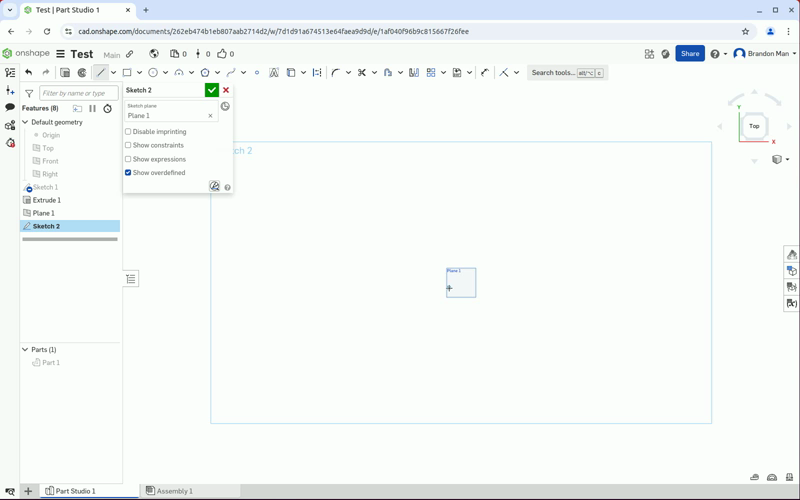
mouse_move(479, 287)
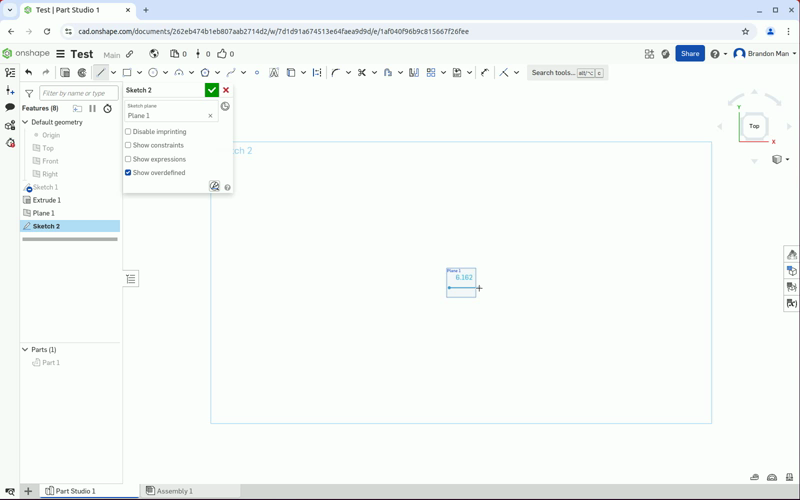
mouse_move(452, 287)
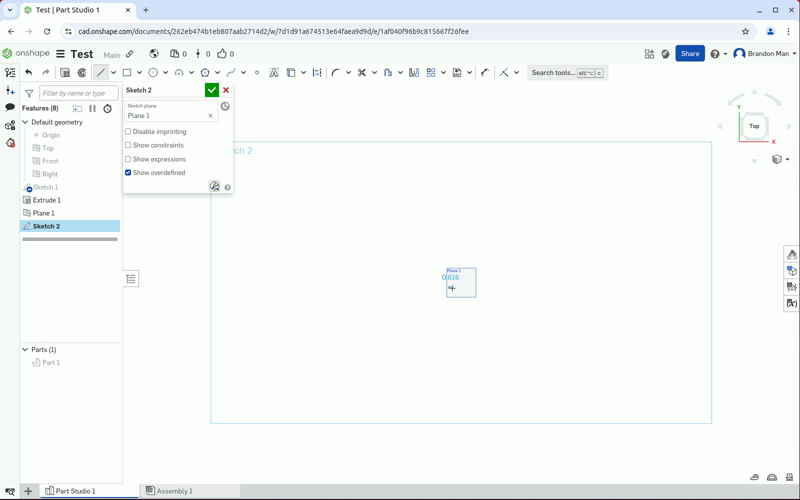
scroll(6)
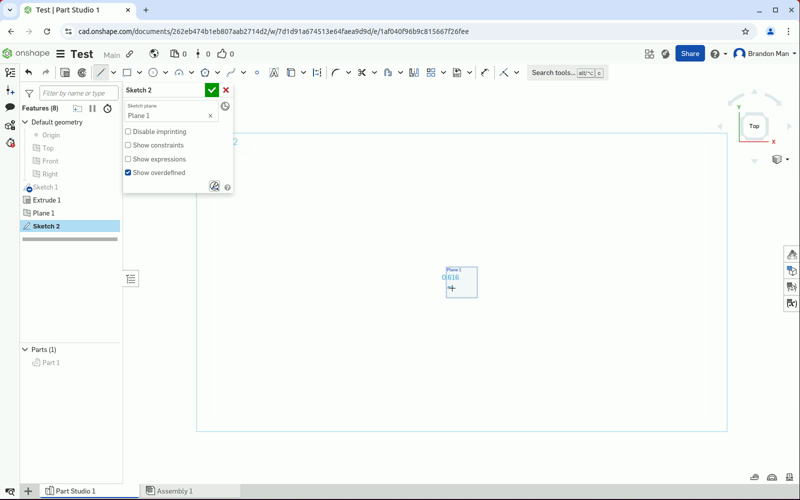
scroll(6)
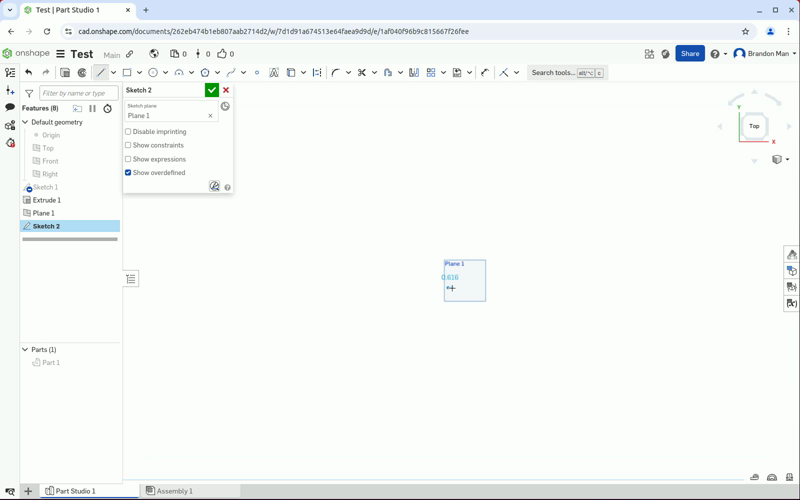
scroll(6)
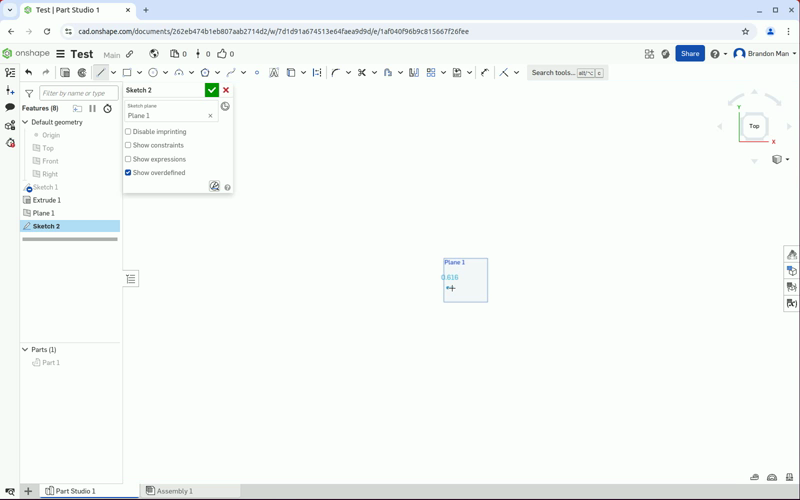
scroll(6)
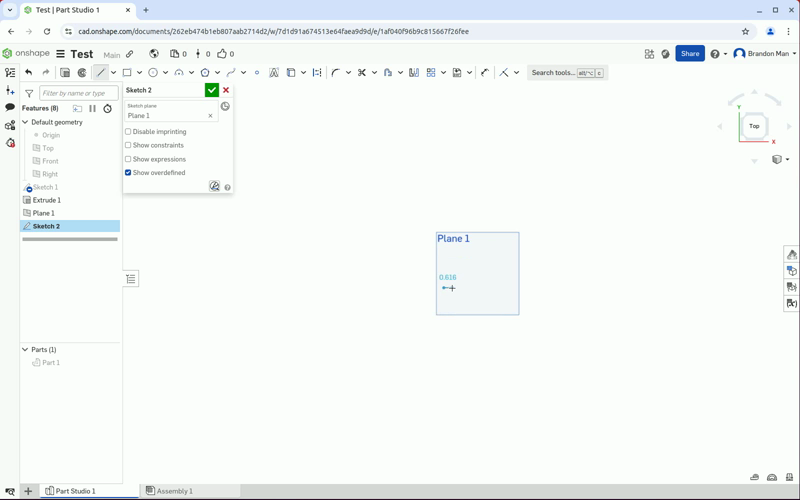
scroll(6)
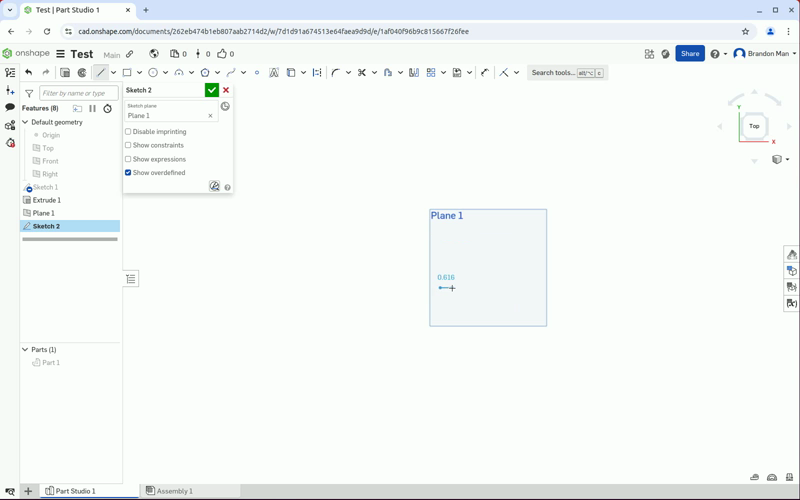
scroll(6)
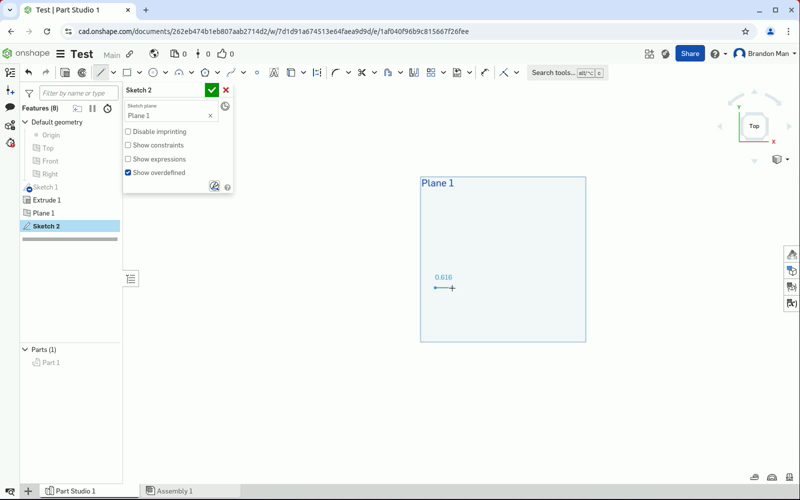
scroll(6)
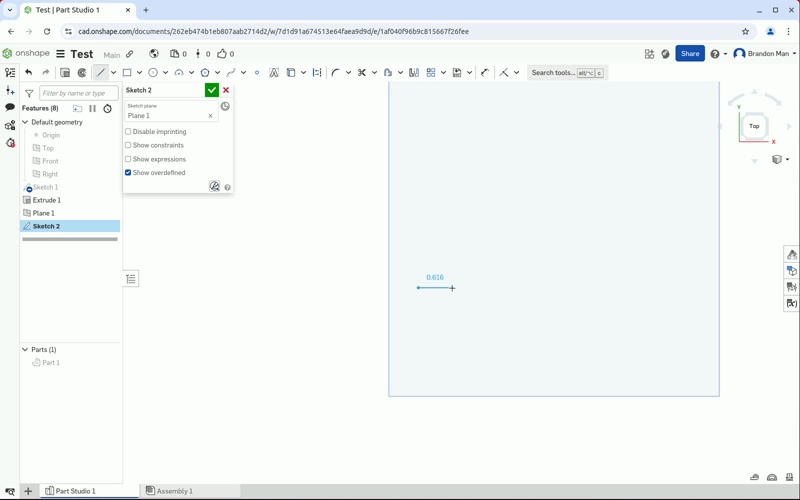
click(452, 287)
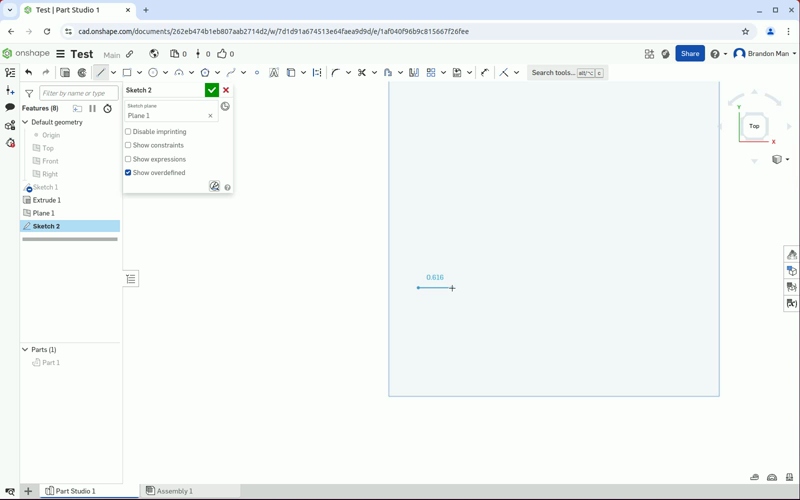
scroll(-6)
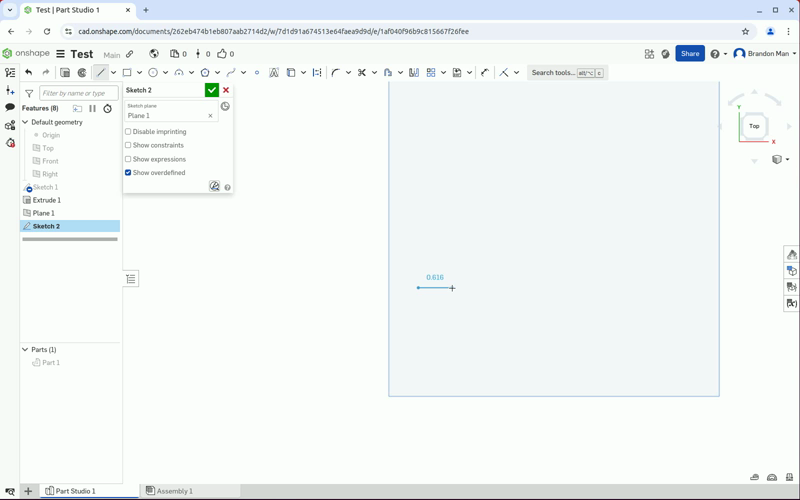
scroll(-6)
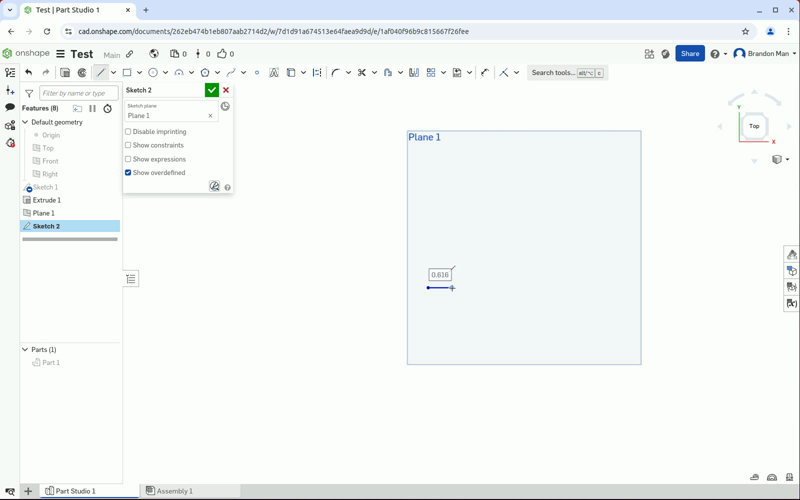
scroll(-6)
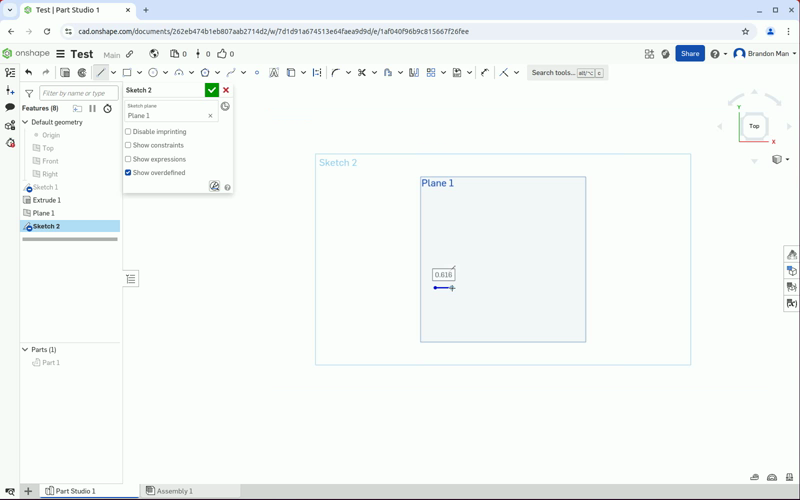
scroll(-6)
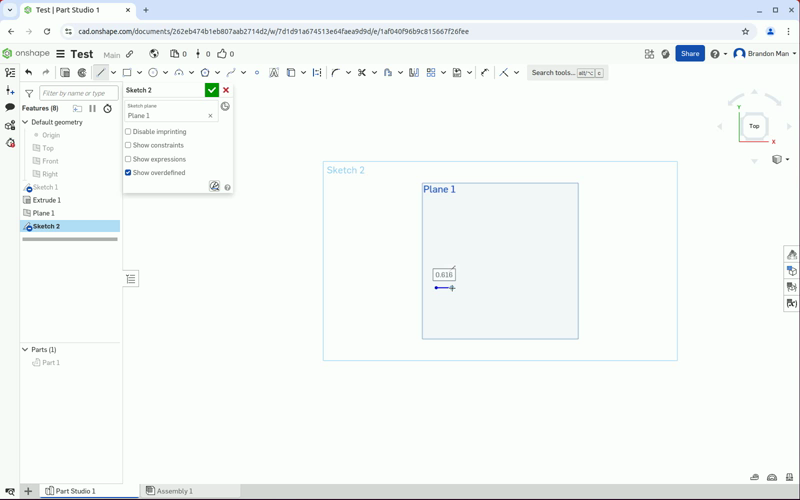
scroll(-6)
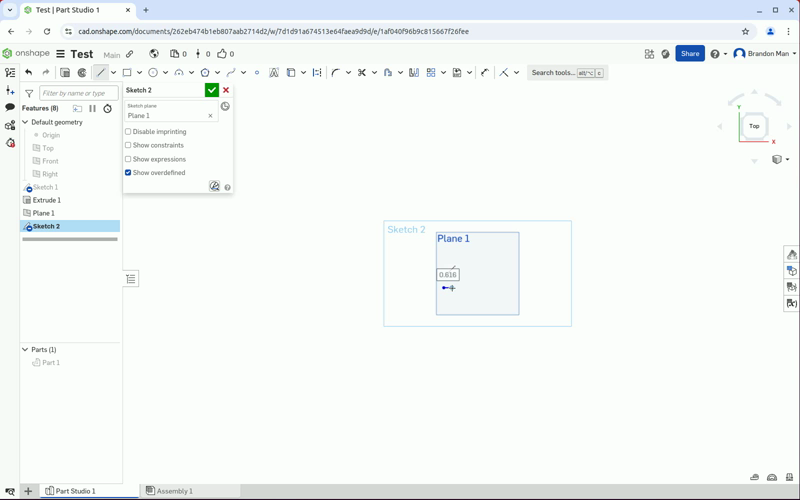
scroll(-6)
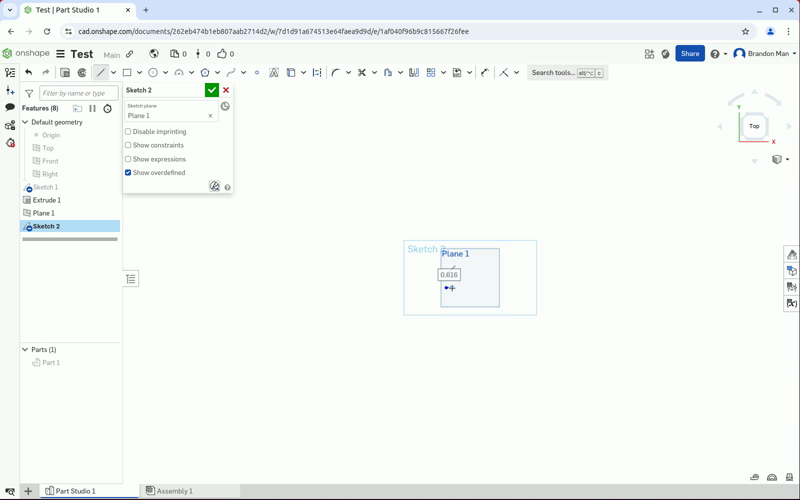
scroll(-6)
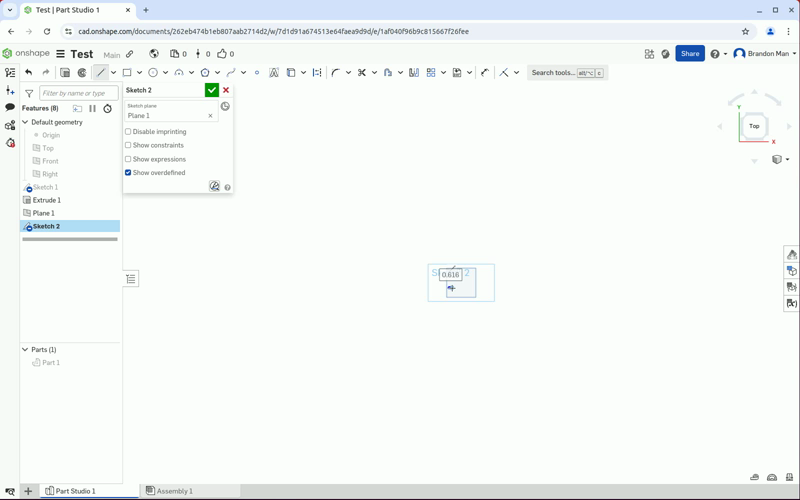
key_up(shift)
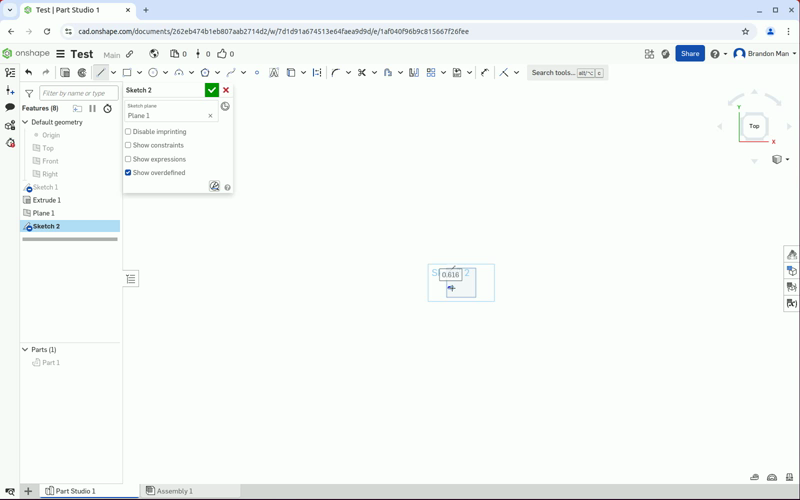
key_down(shift)
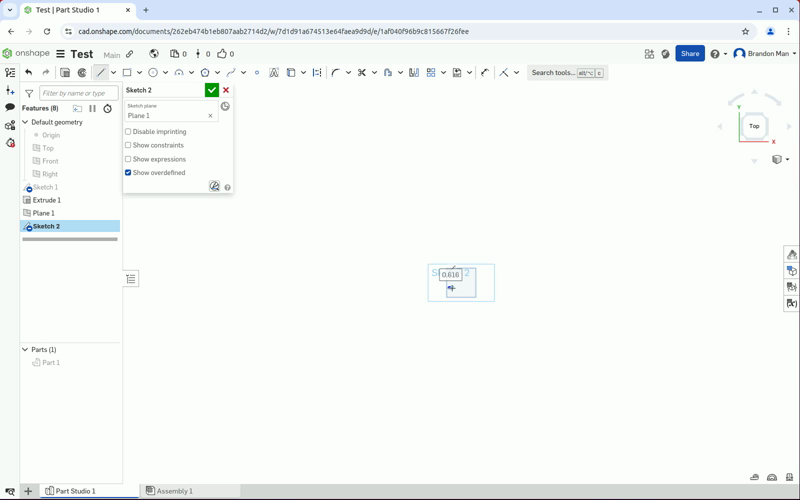
mouse_move(482, 287)
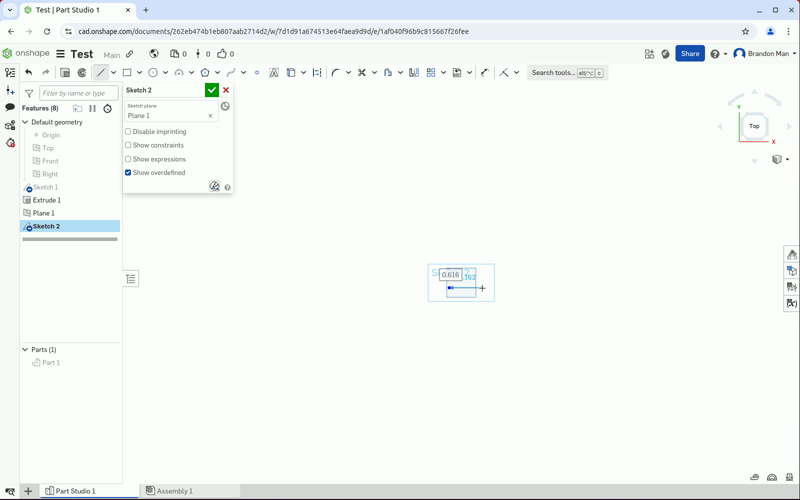
mouse_move(452, 266)
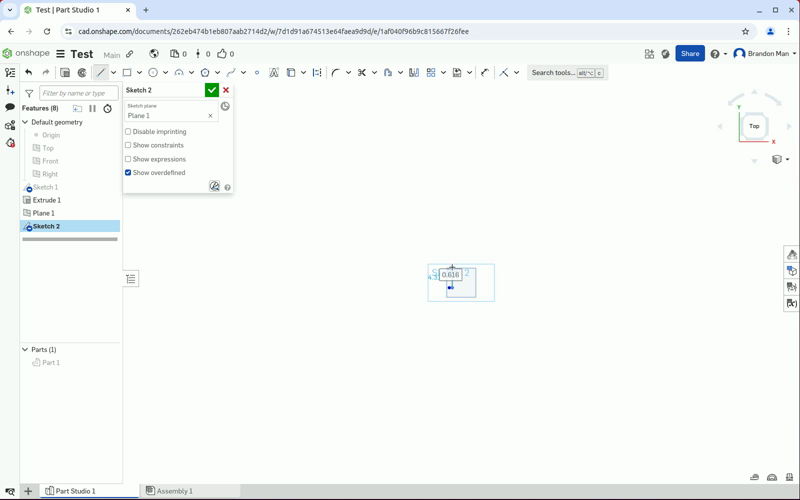
click(452, 266)
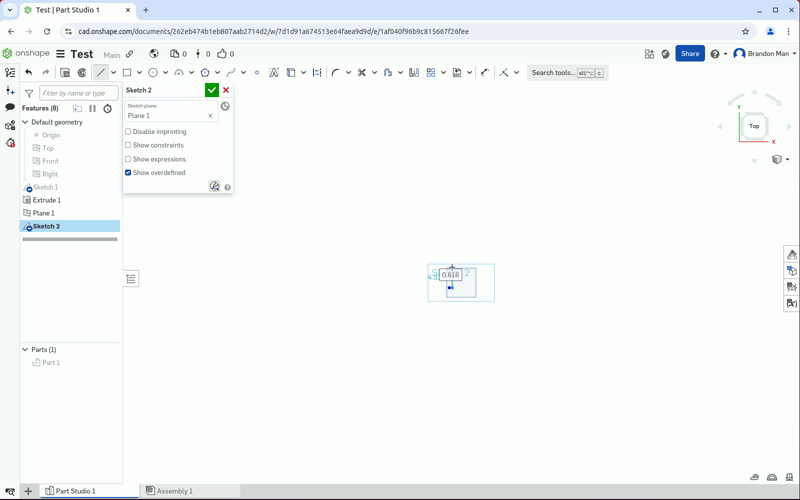
key_up(shift)
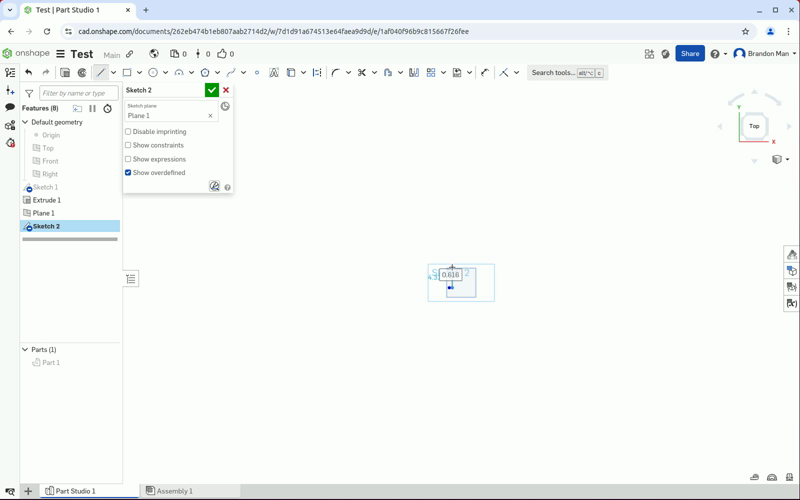
key_down(shift)
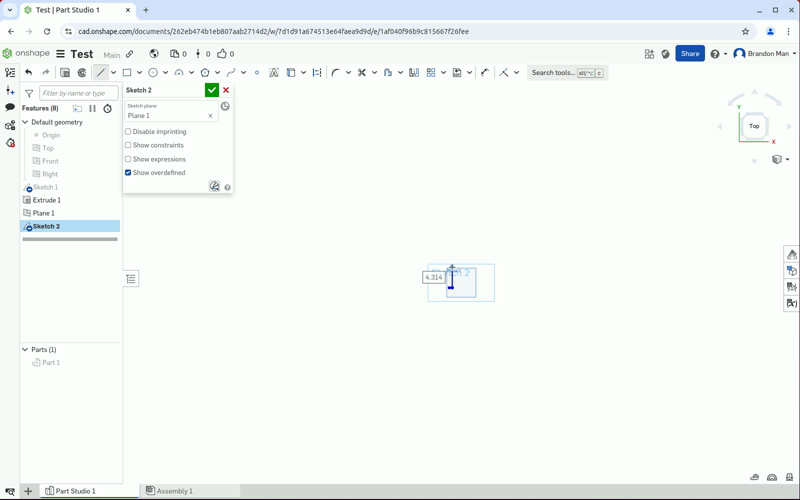
mouse_move(482, 266)
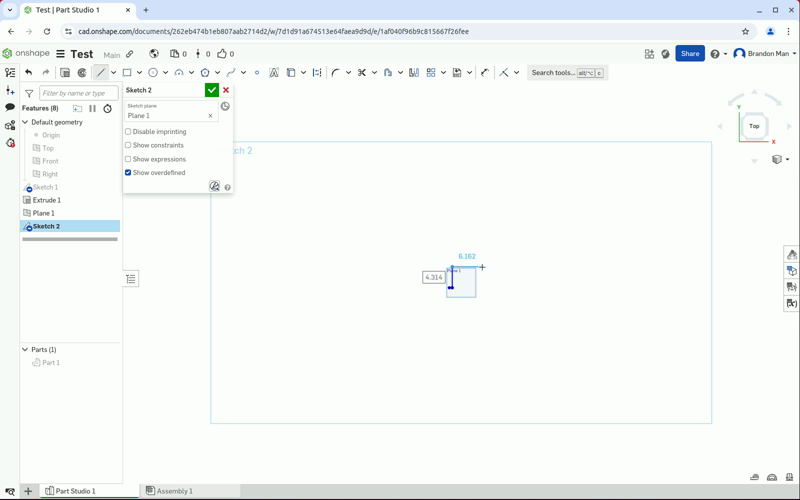
mouse_move(449, 266)
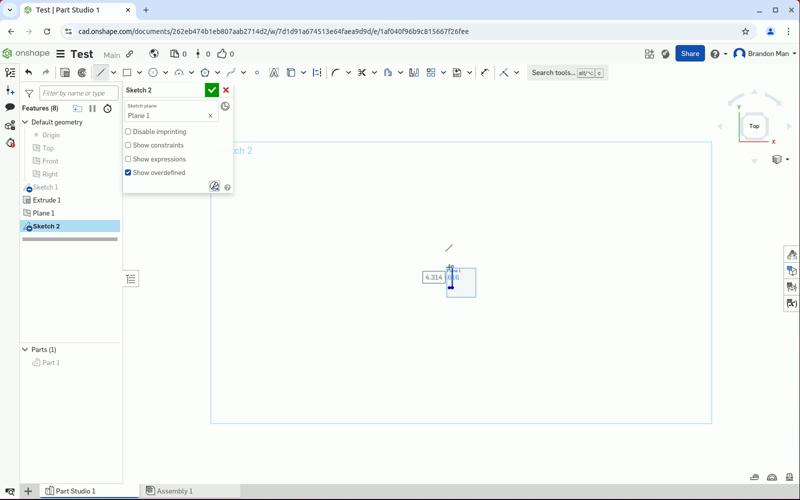
scroll(6)
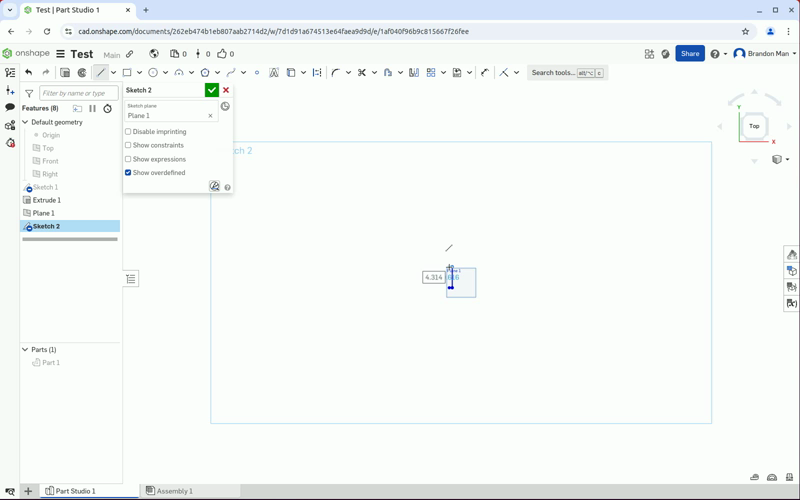
scroll(6)
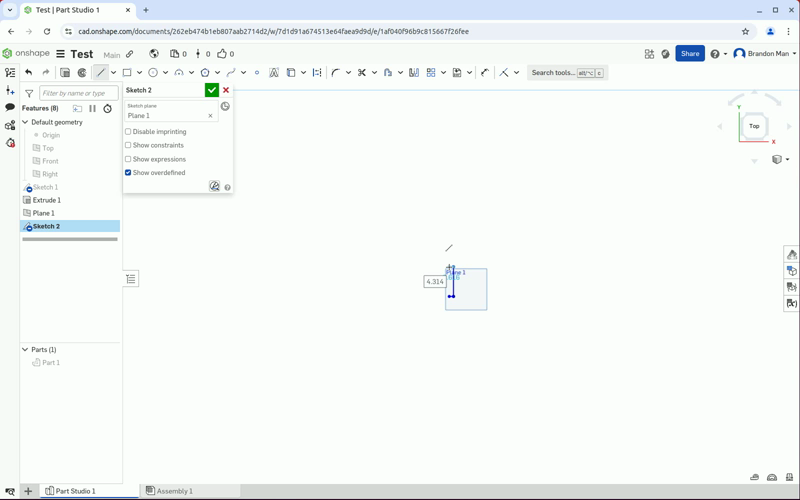
scroll(6)
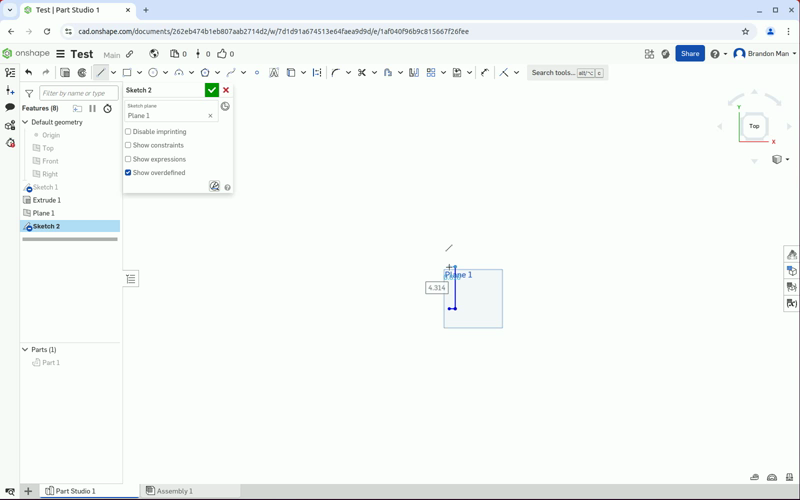
scroll(6)
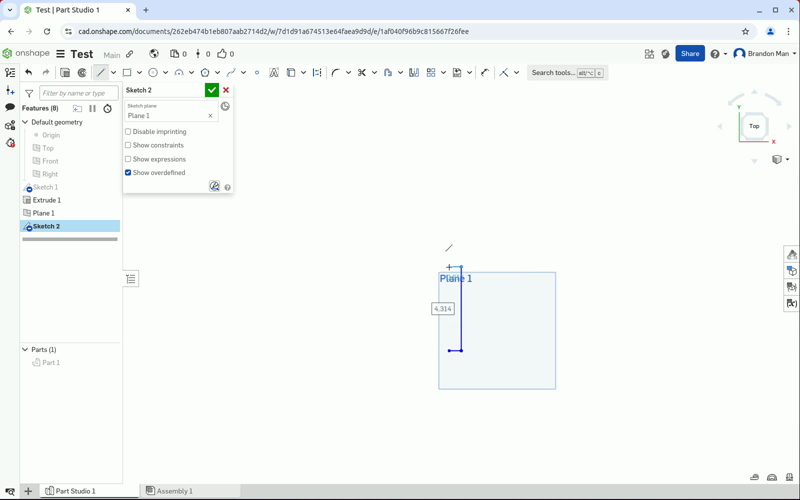
scroll(6)
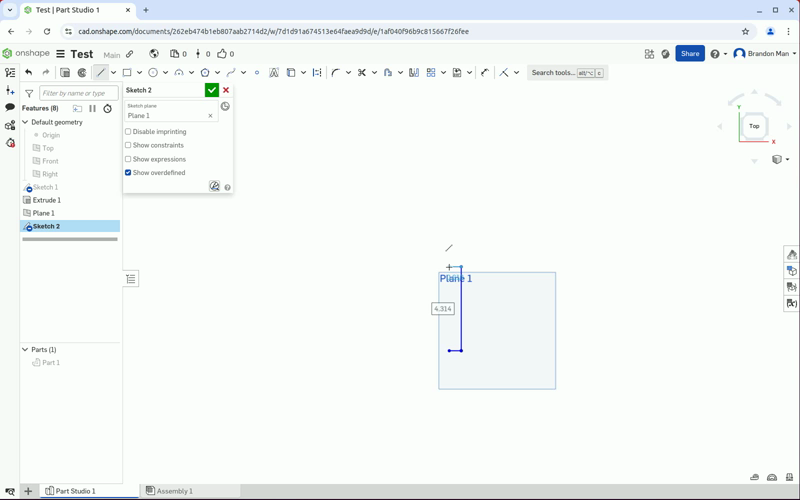
scroll(6)
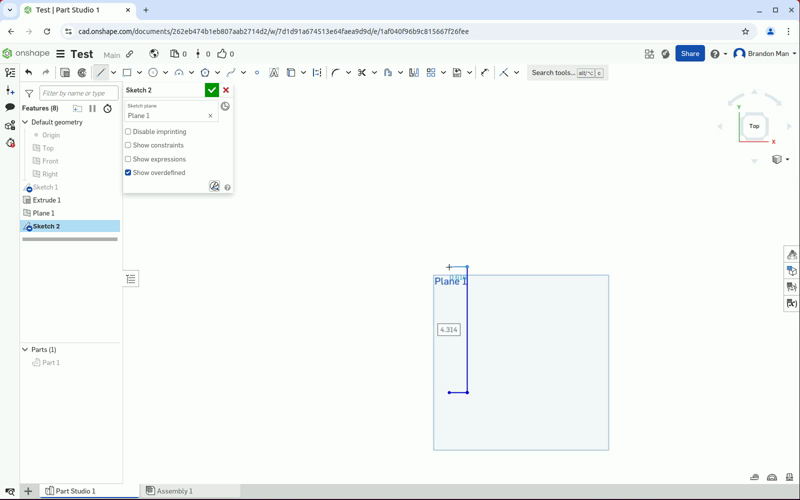
scroll(6)
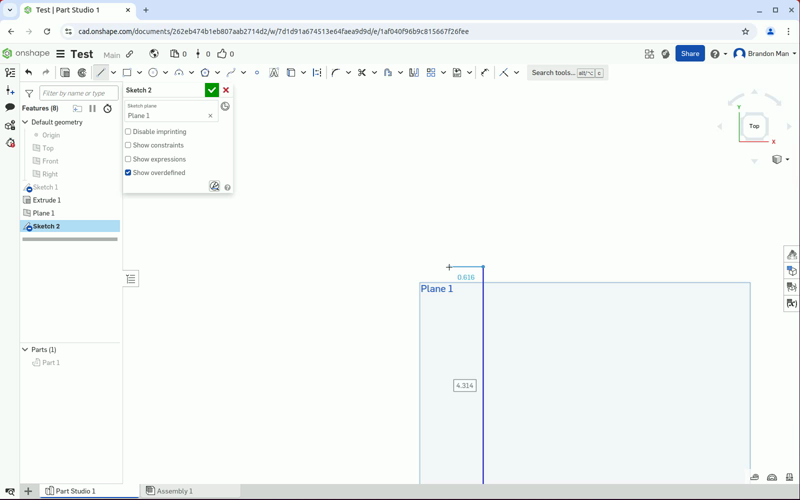
click(449, 266)
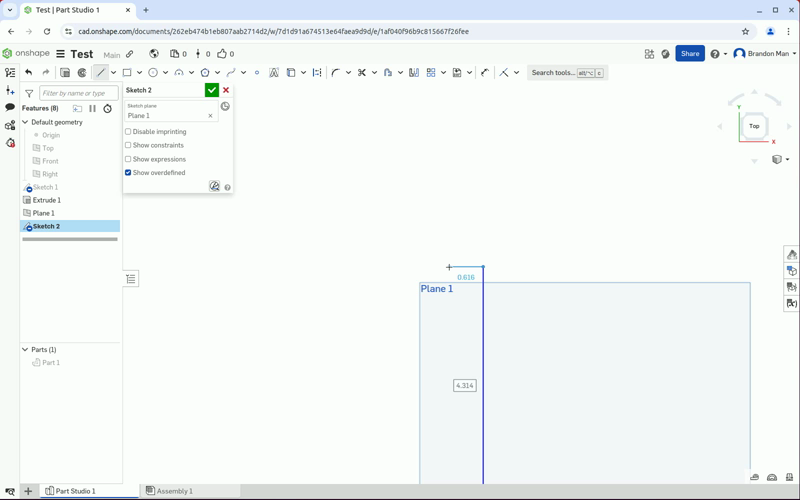
scroll(-6)
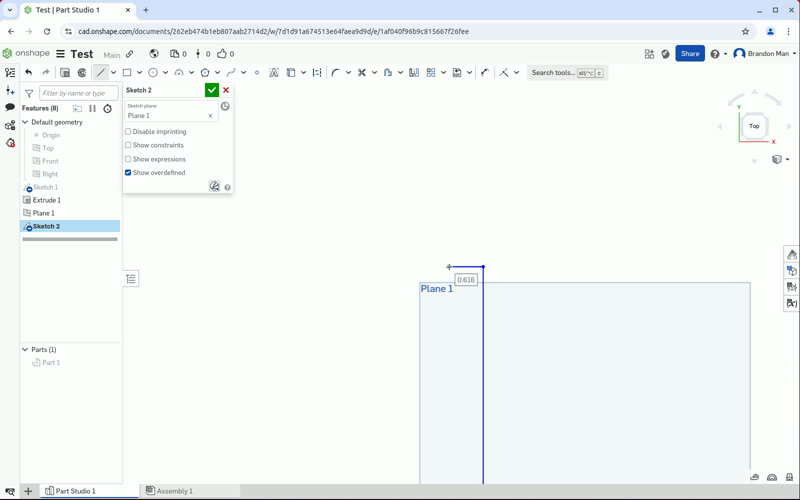
scroll(-6)
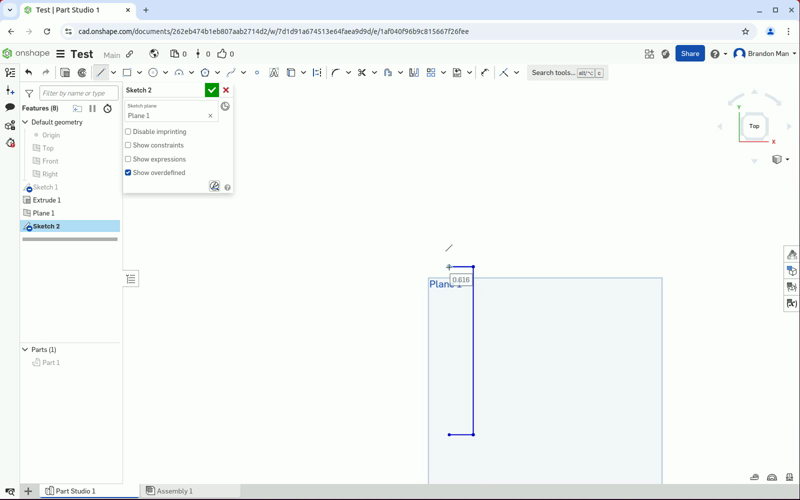
scroll(-6)
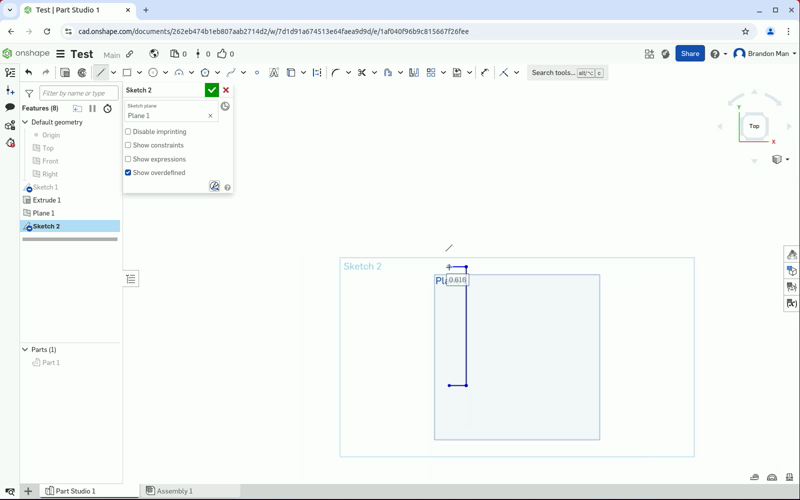
scroll(-6)
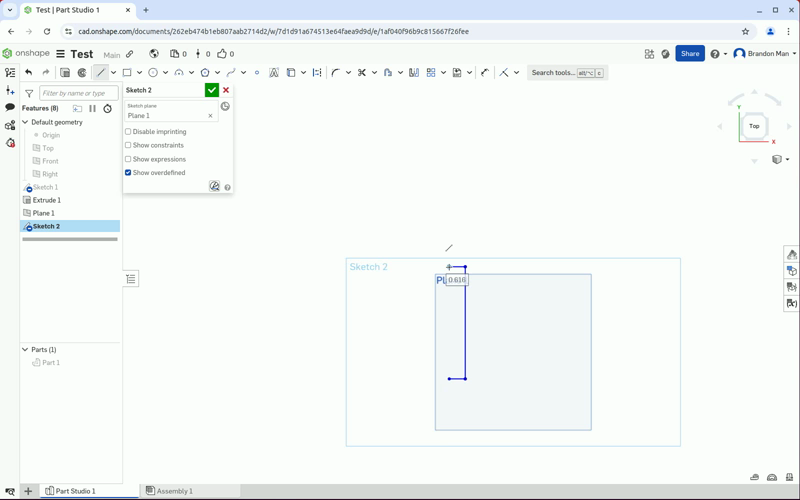
scroll(-6)
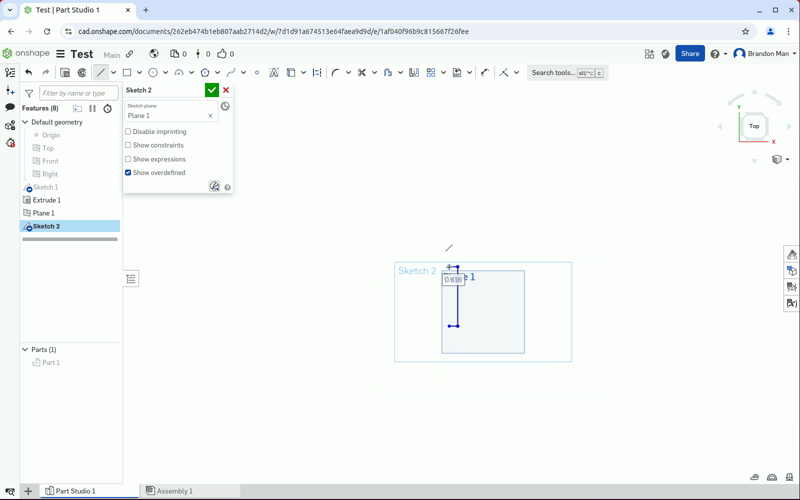
scroll(-6)
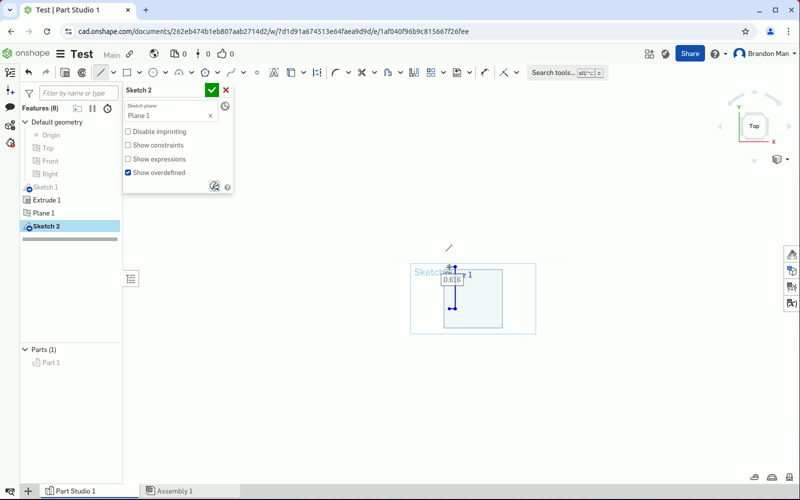
scroll(-6)
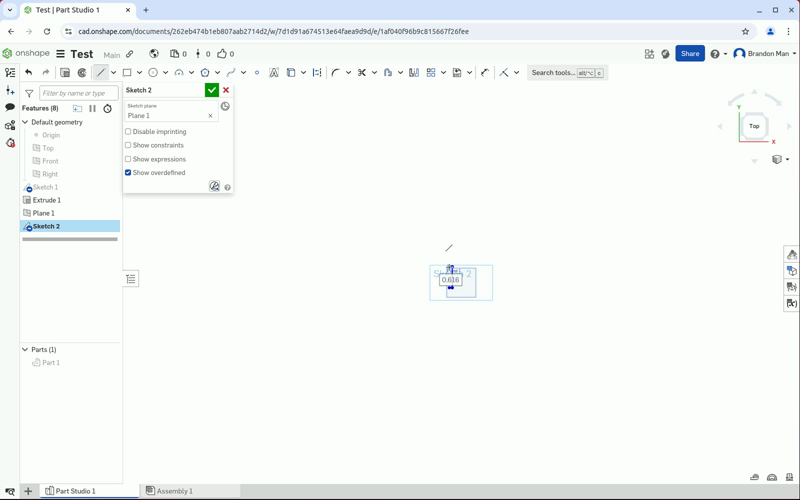
key_up(shift)
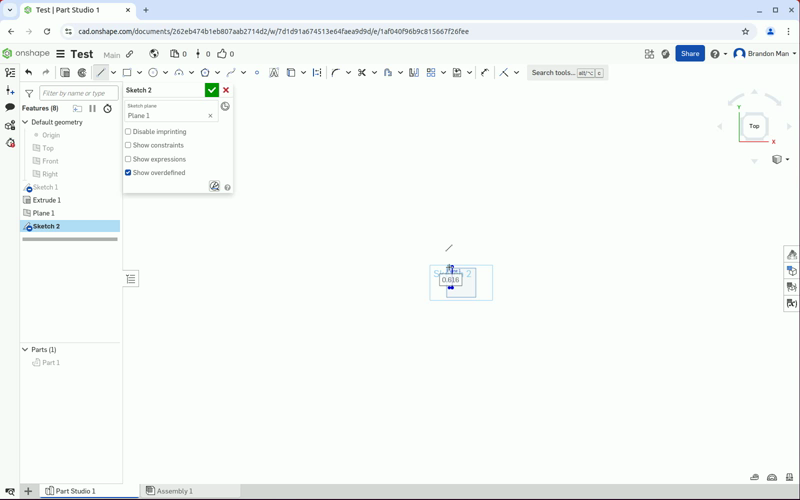
mouse_move(479, 266)
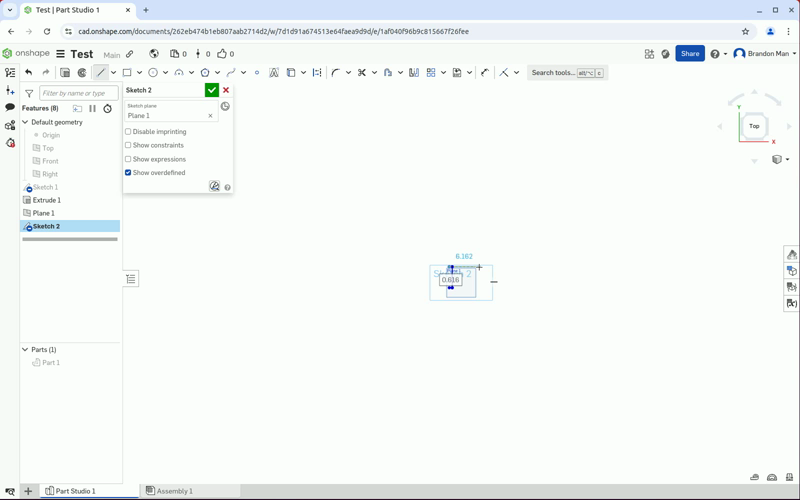
key_down(shift)
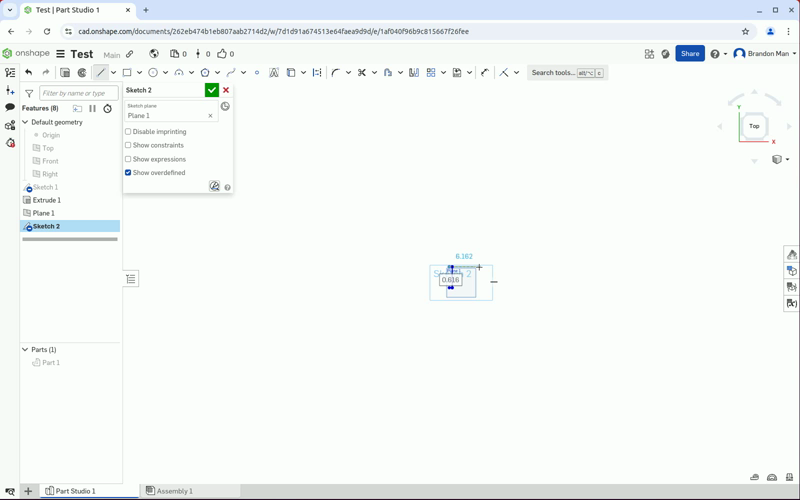
mouse_move(449, 287)
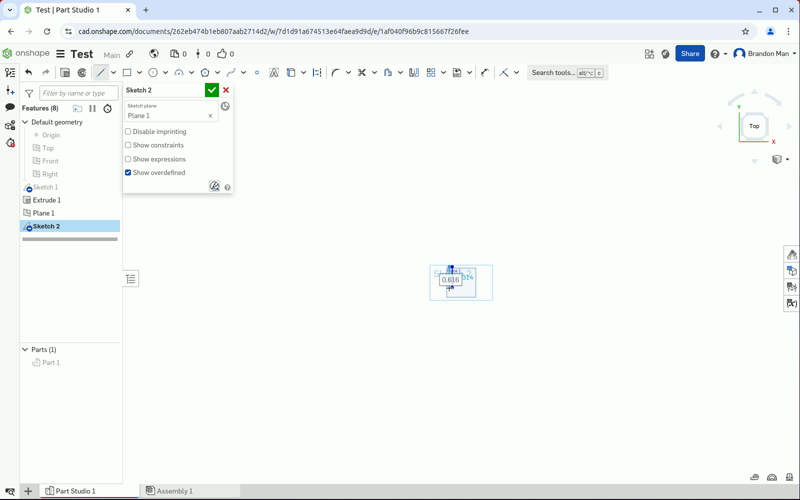
scroll(6)
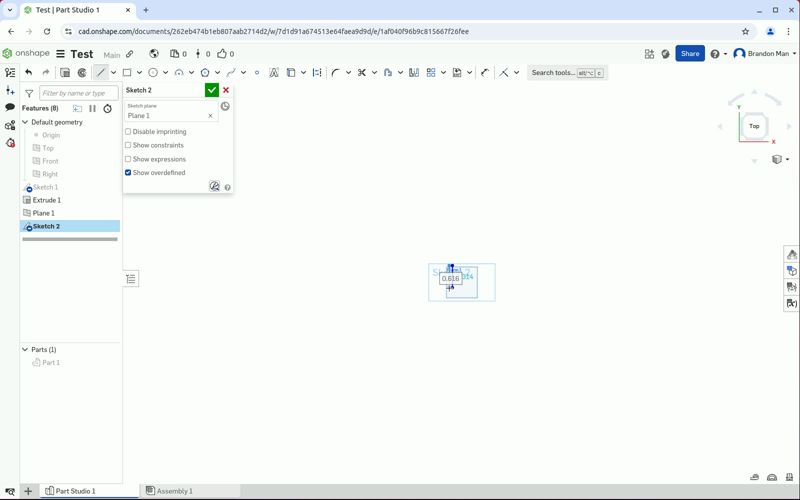
scroll(6)
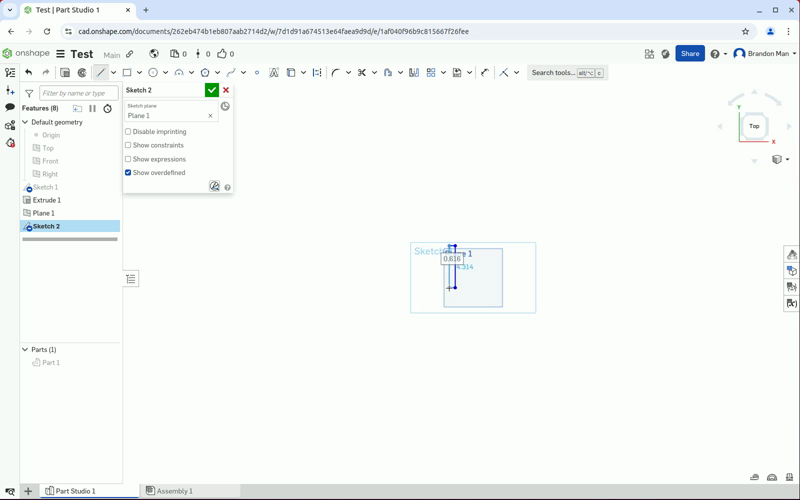
scroll(6)
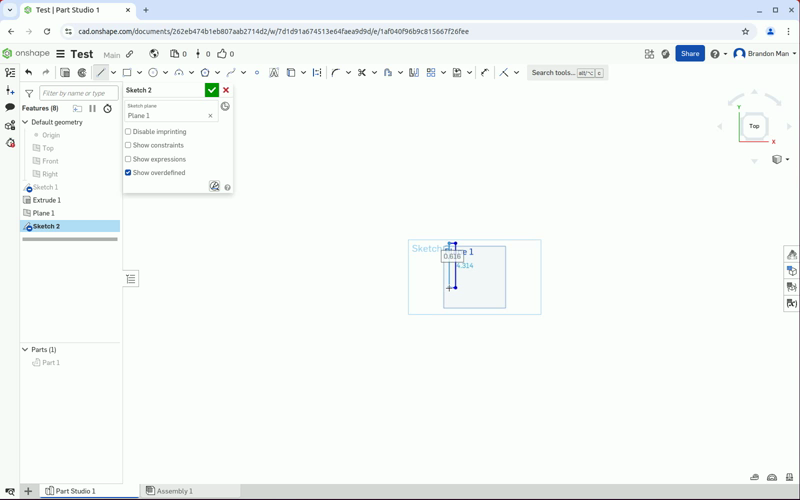
scroll(6)
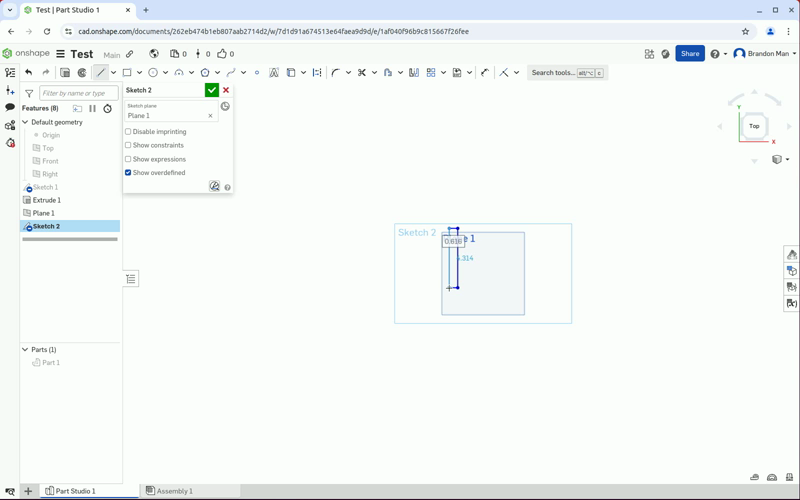
scroll(6)
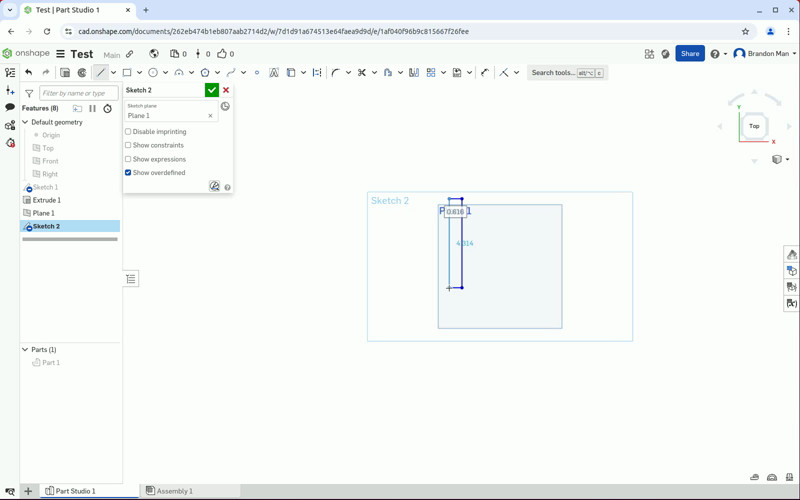
scroll(6)
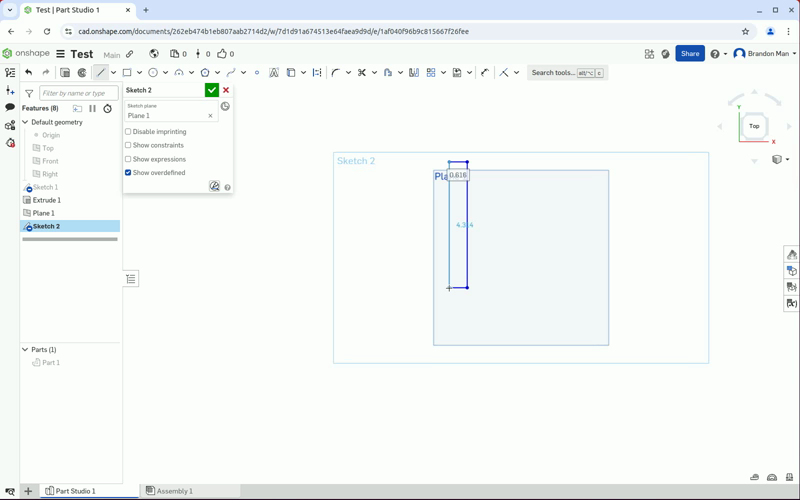
scroll(6)
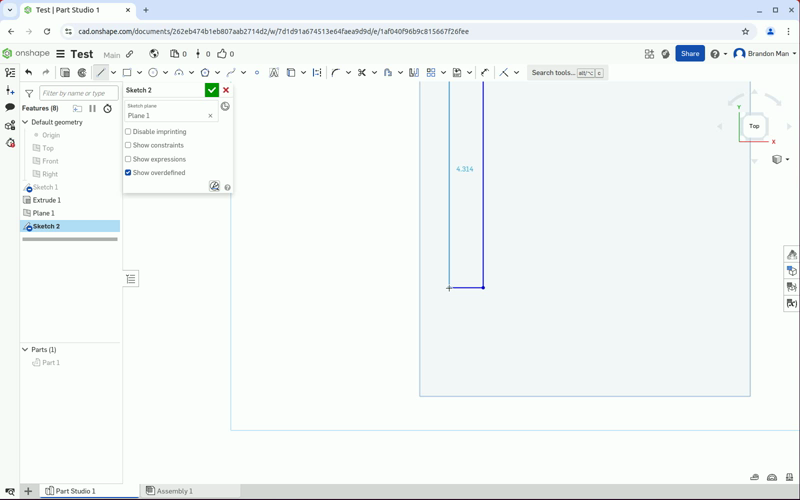
key_up(shift)
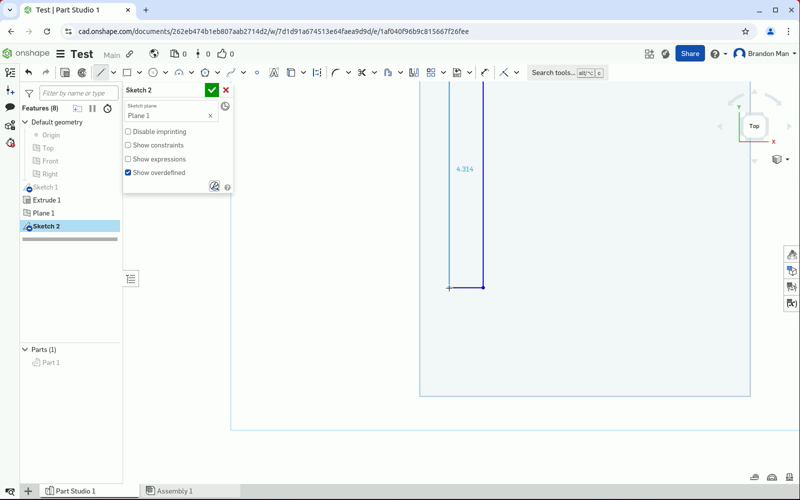
click(449, 287)
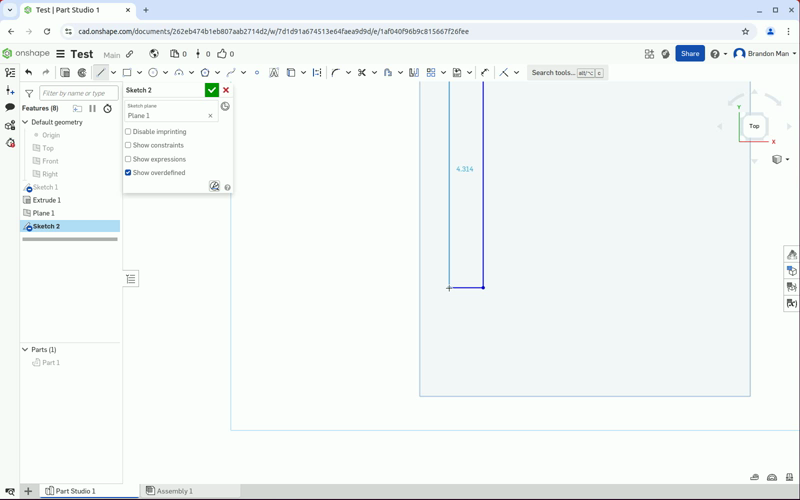
scroll(-6)
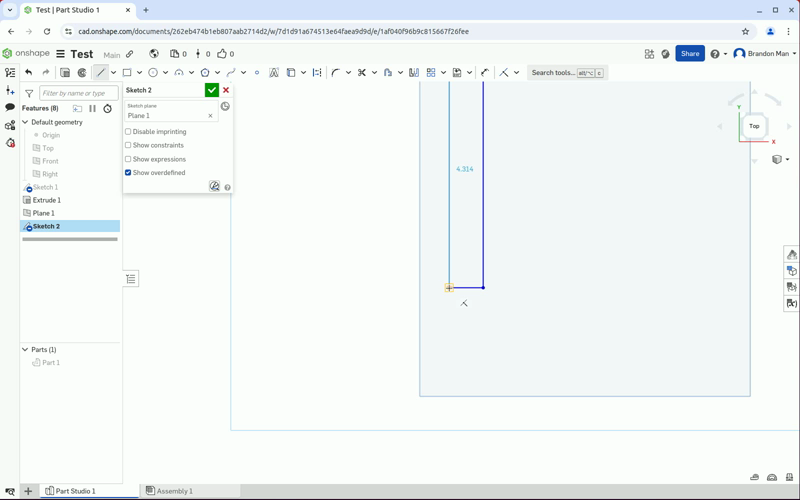
scroll(-6)
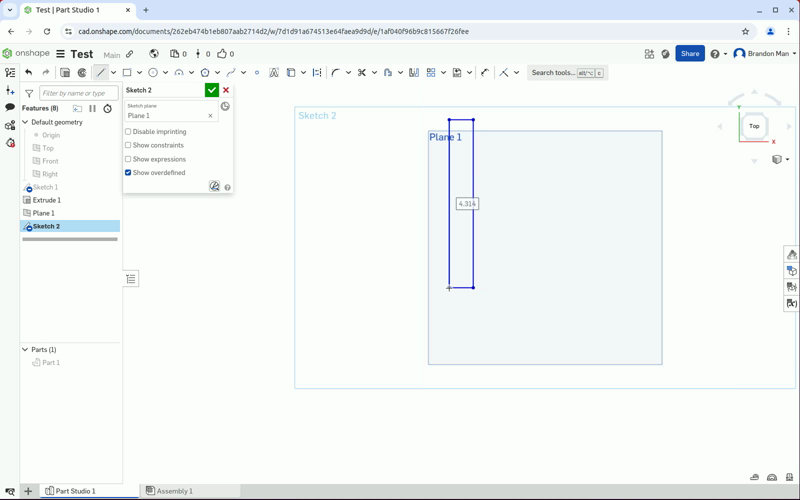
scroll(-6)
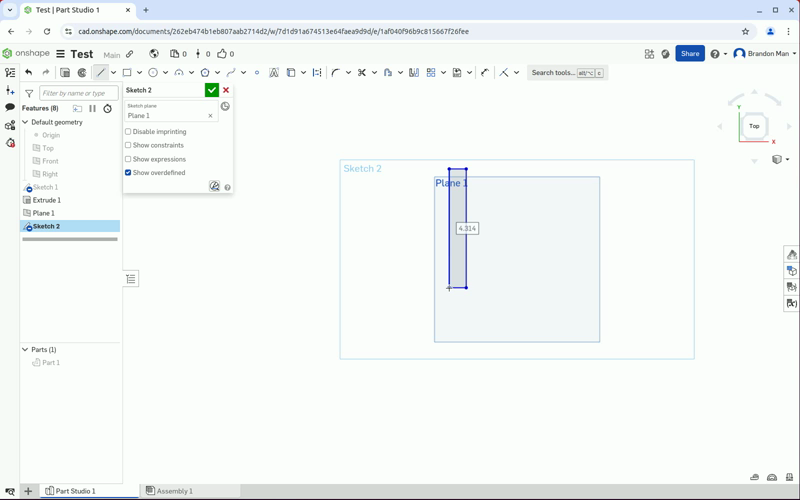
scroll(-6)
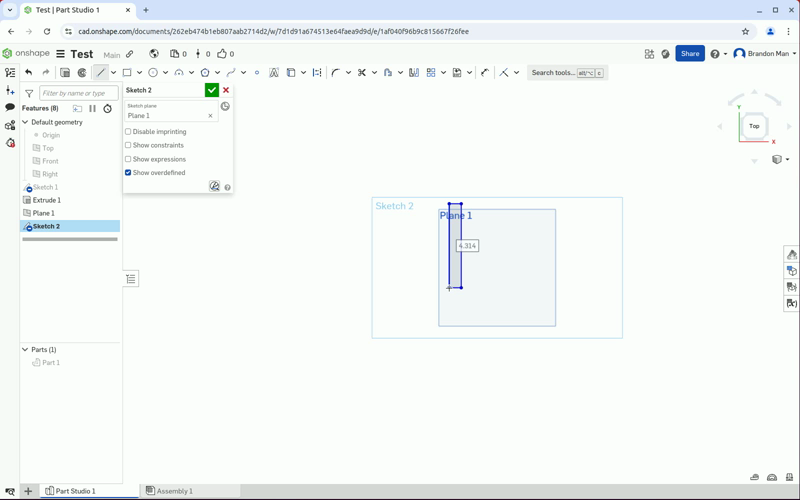
scroll(-6)
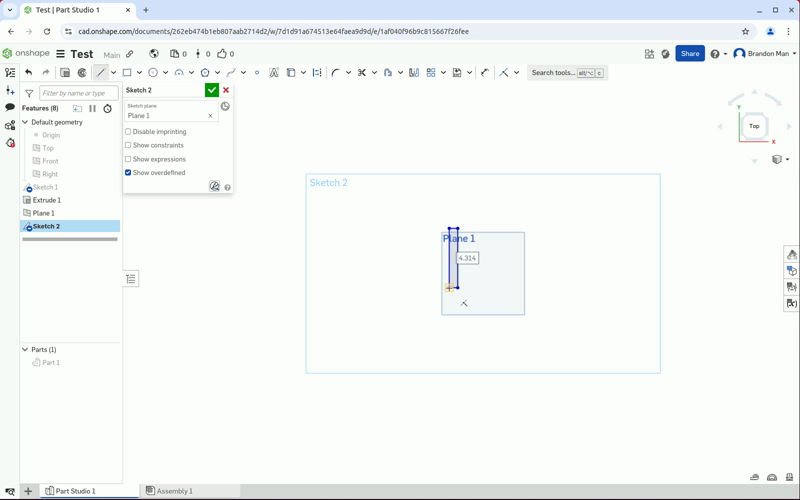
scroll(-6)
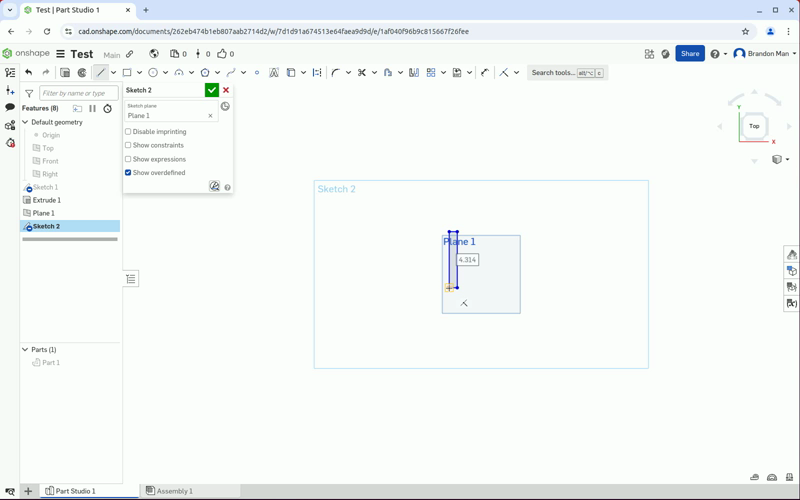
scroll(-6)
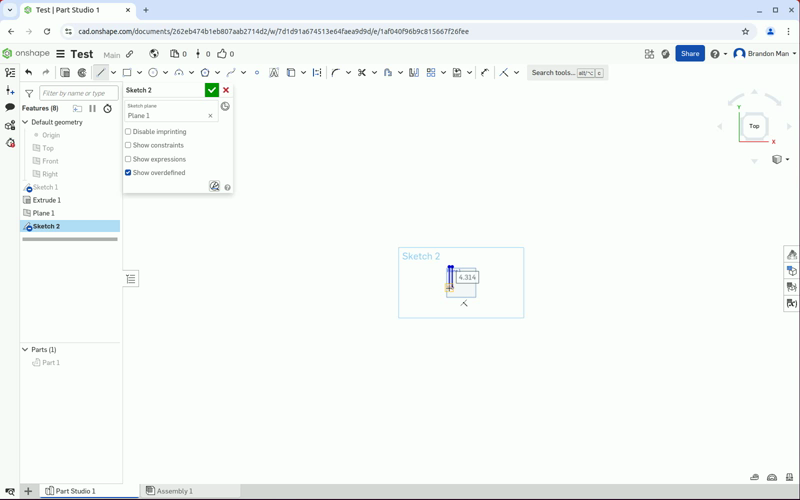
key(esc)
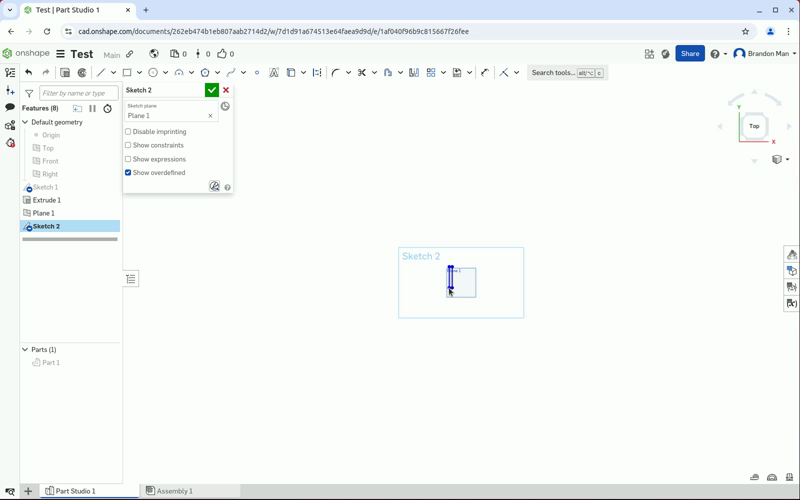
mouse_move(450, 274)
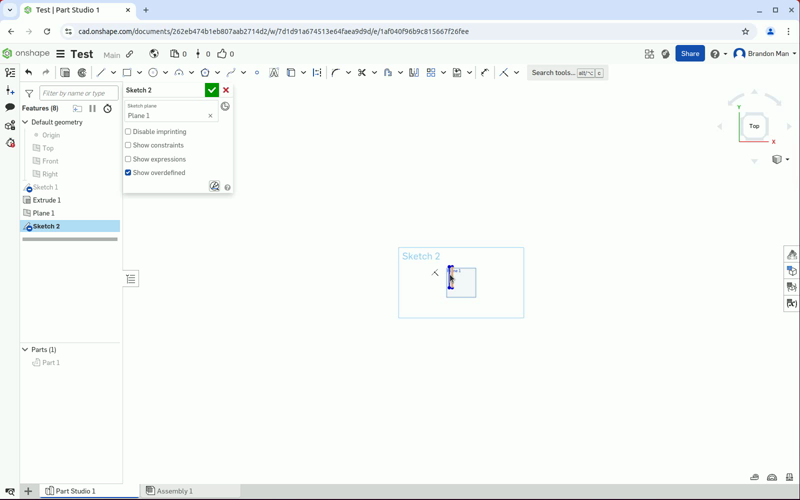
scroll(6)
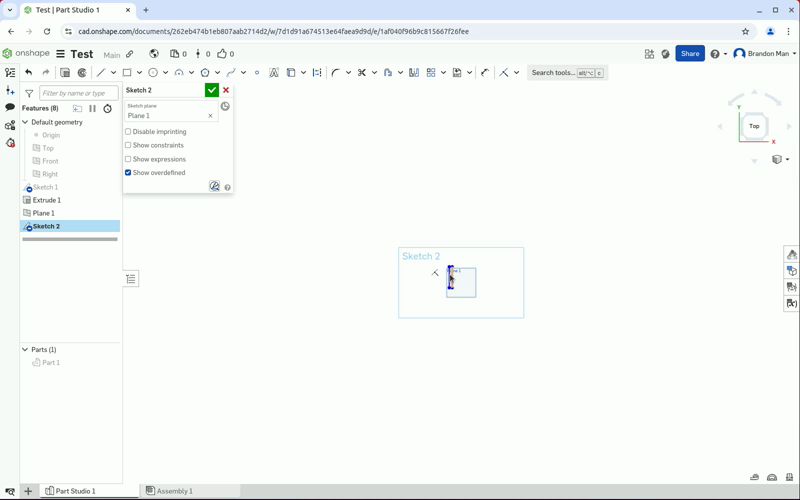
scroll(6)
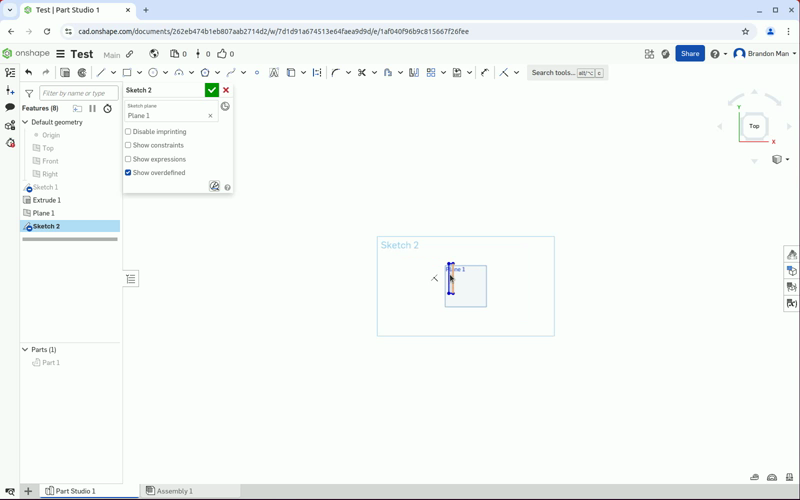
scroll(6)
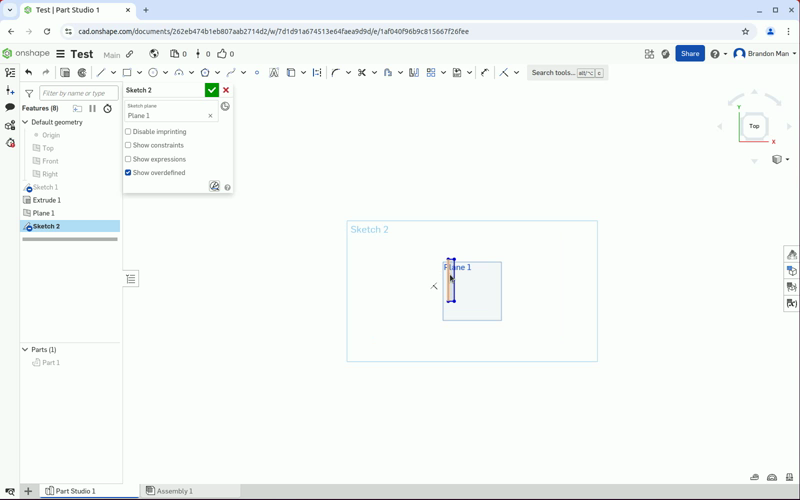
scroll(6)
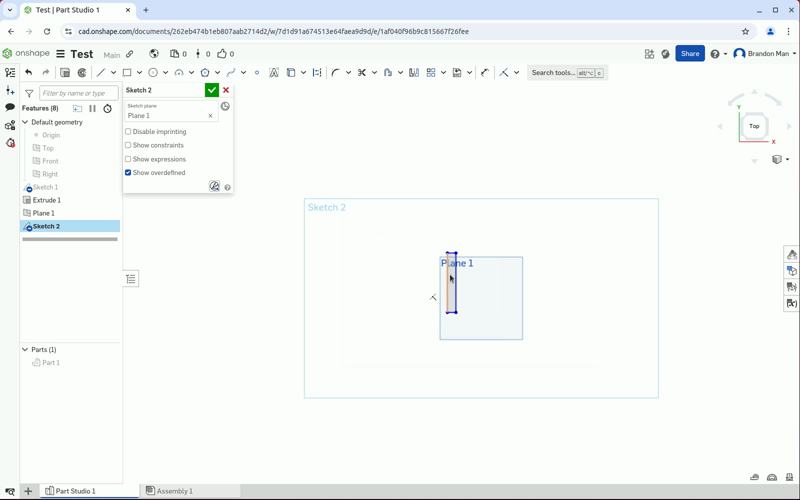
scroll(6)
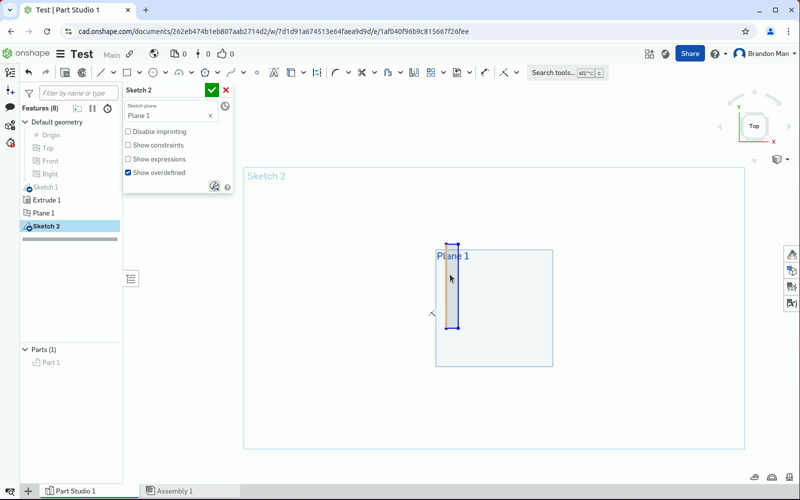
scroll(6)
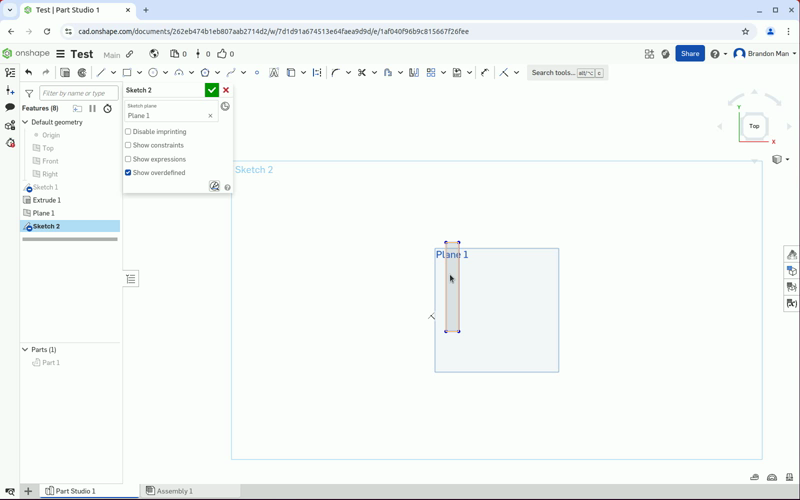
scroll(6)
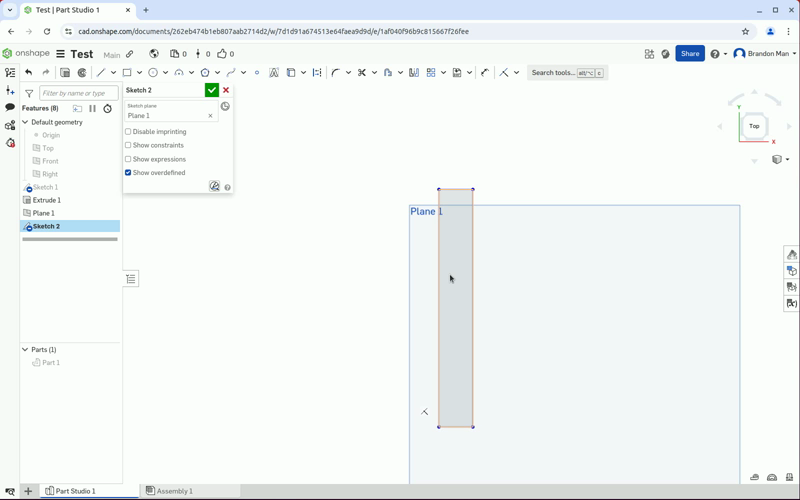
click(450, 274)
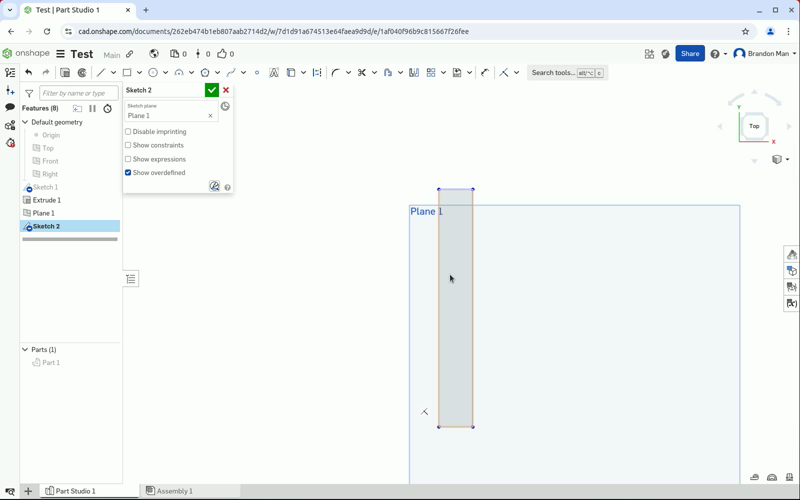
scroll(-6)
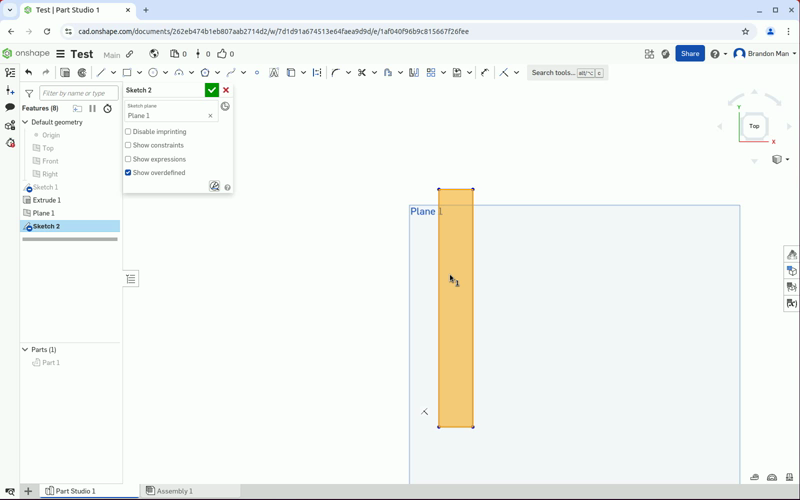
scroll(-6)
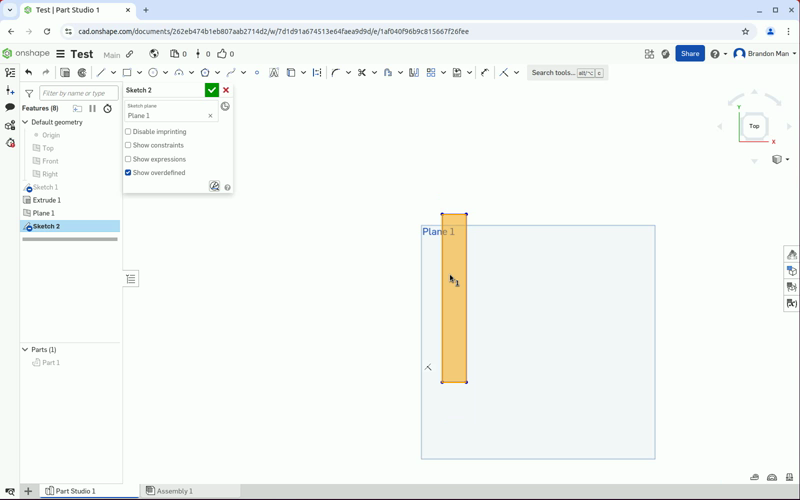
scroll(-6)
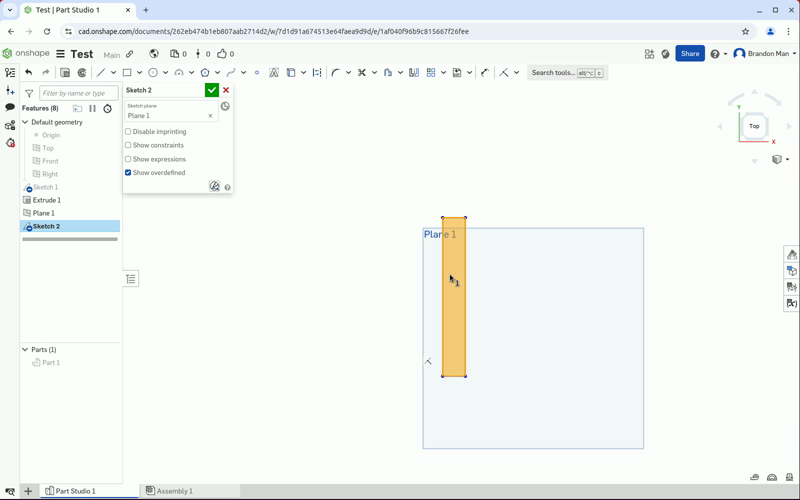
scroll(-6)
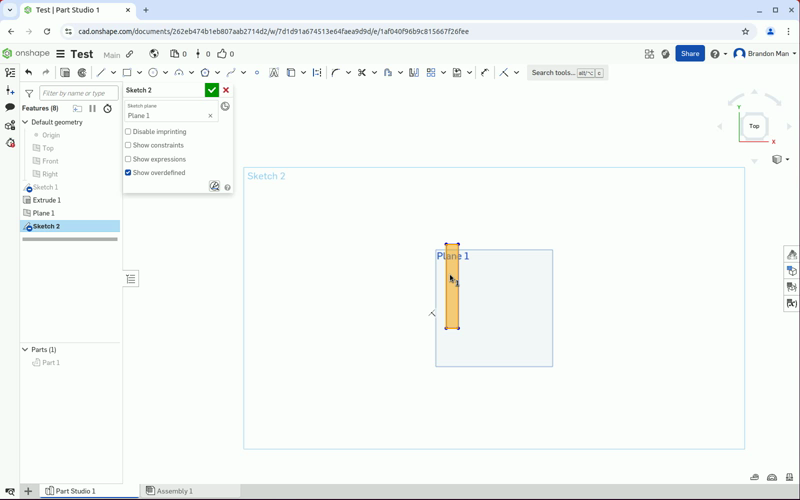
scroll(-6)
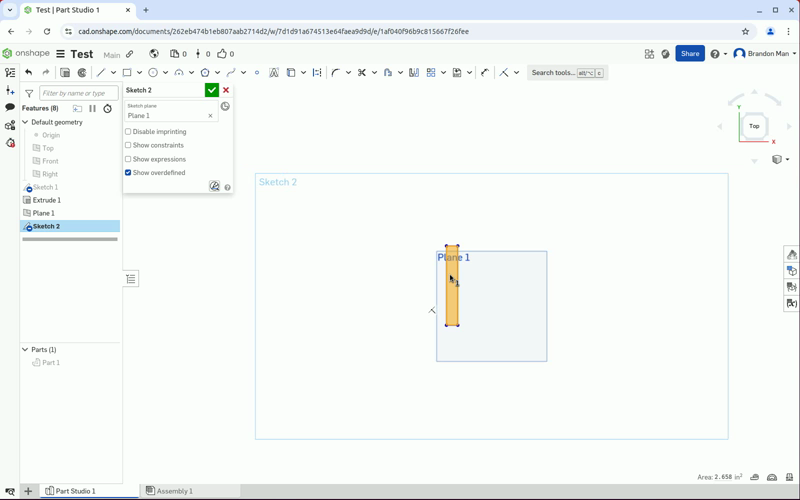
scroll(-6)
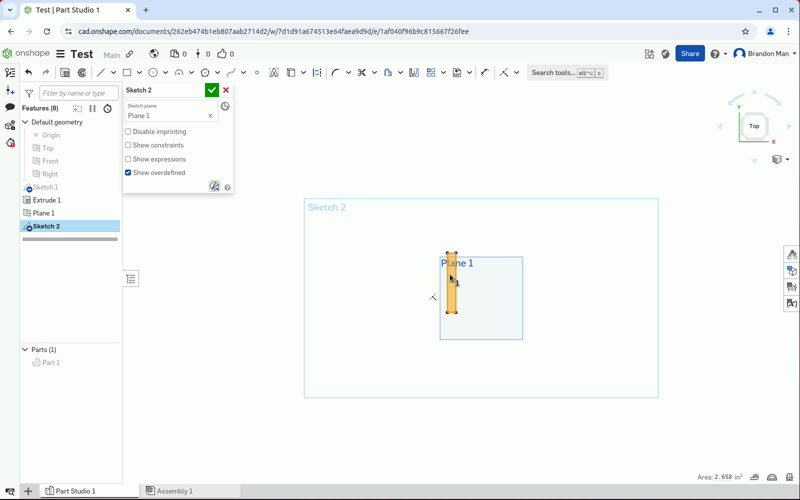
scroll(-6)
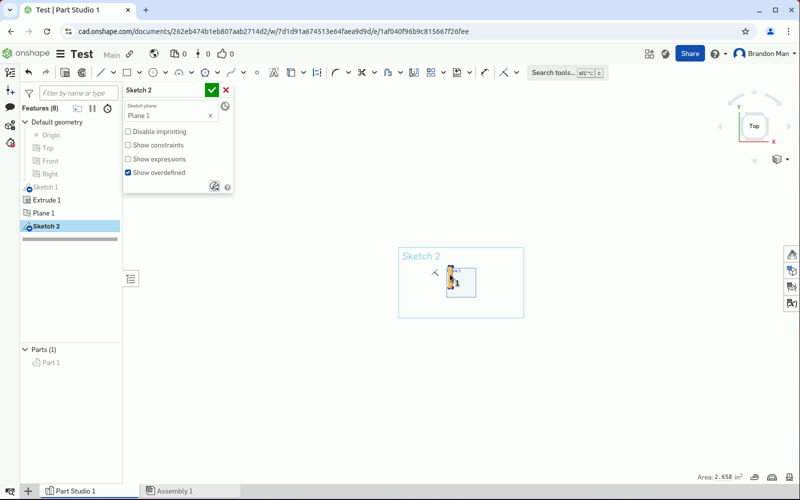
mouse_move(73, 352)
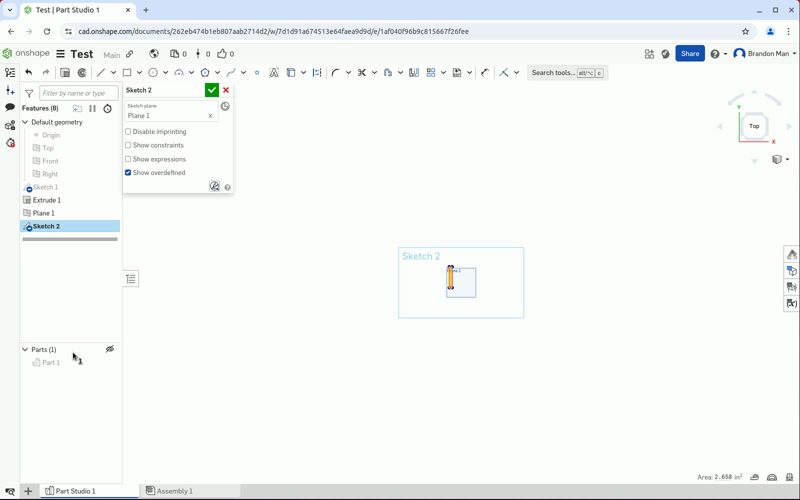
key(shift+y)
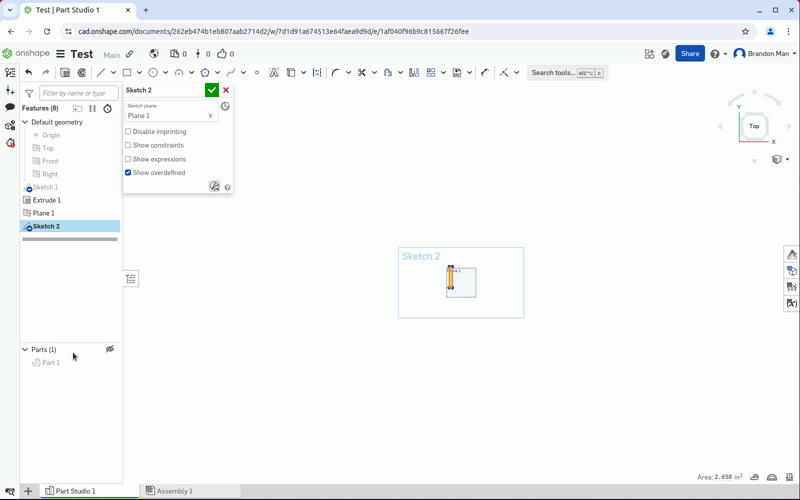
key(shift+e)
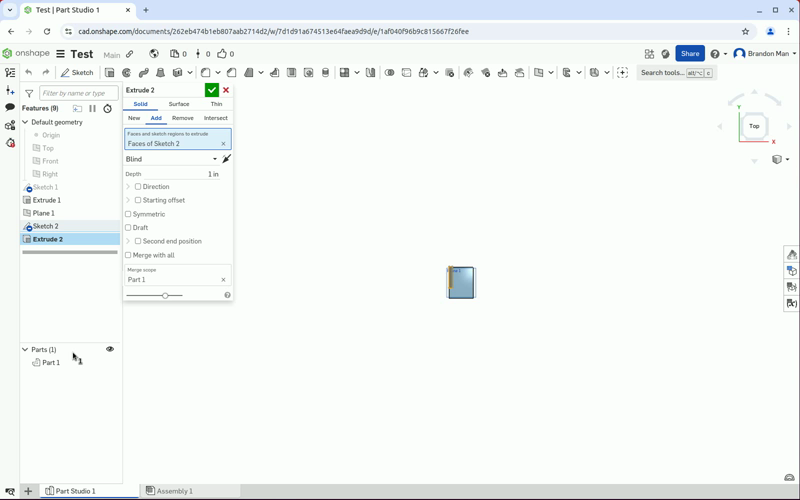
mouse_move(143, 106)
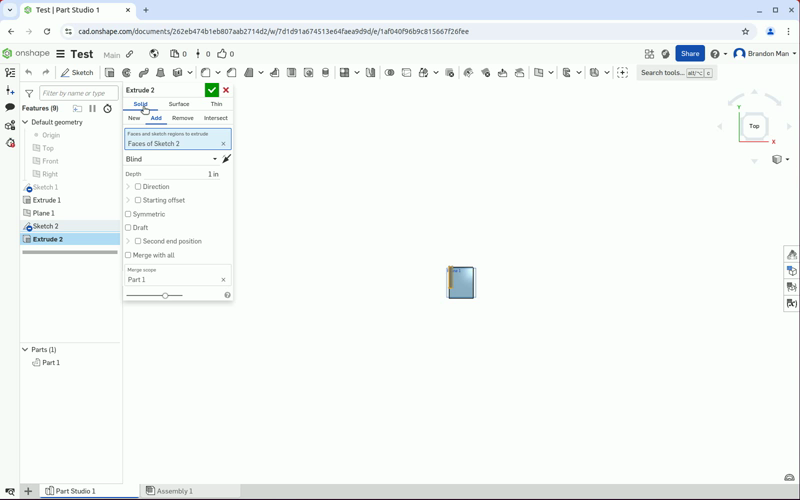
click(143, 106)
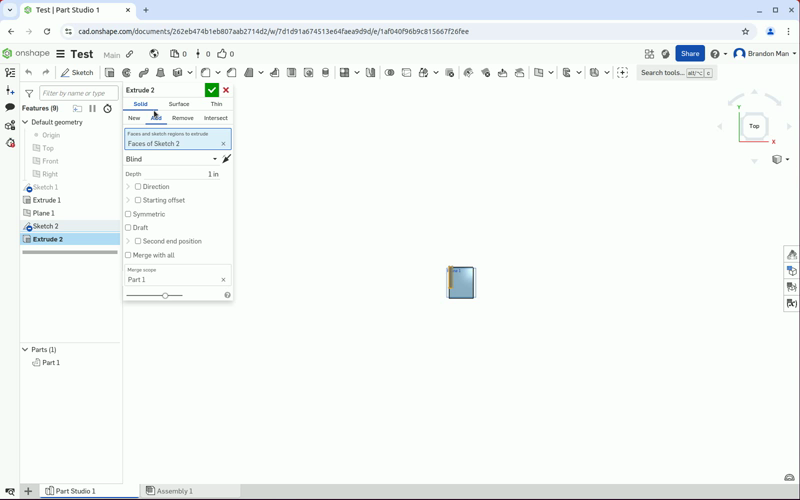
mouse_move(186, 120)
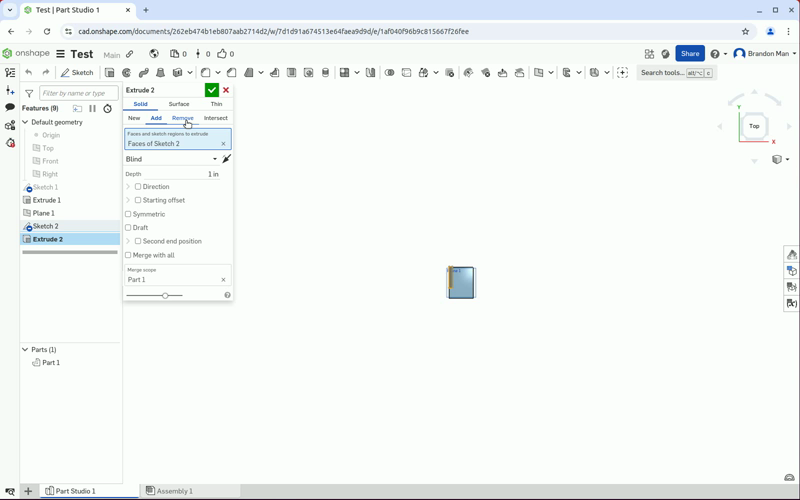
click(186, 120)
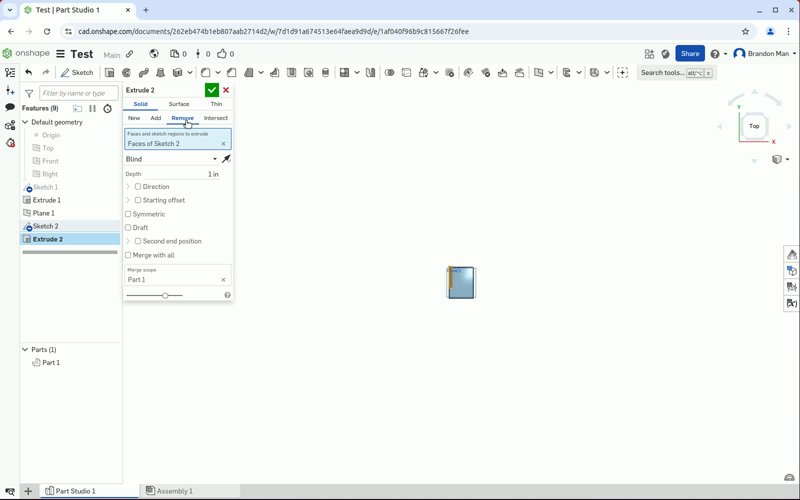
key(tab, 4)
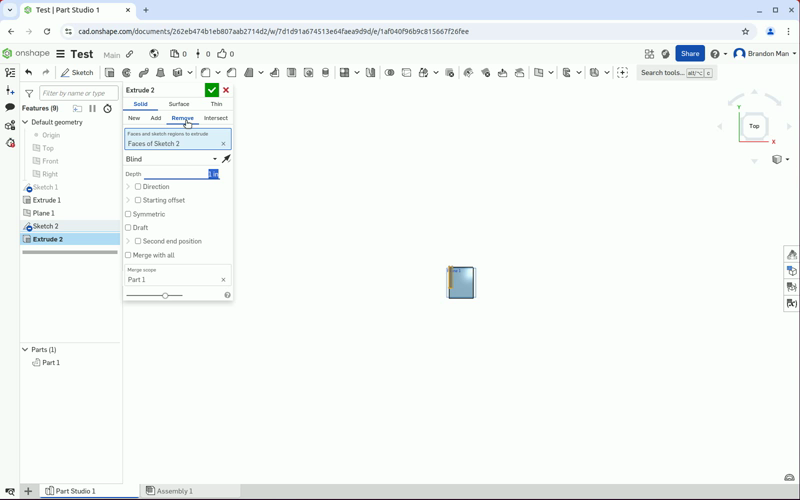
text(6.018)
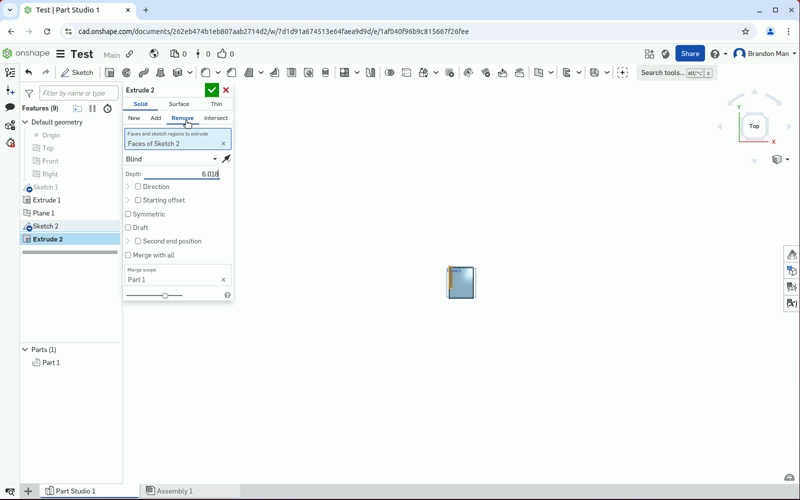
key(tab, 6)
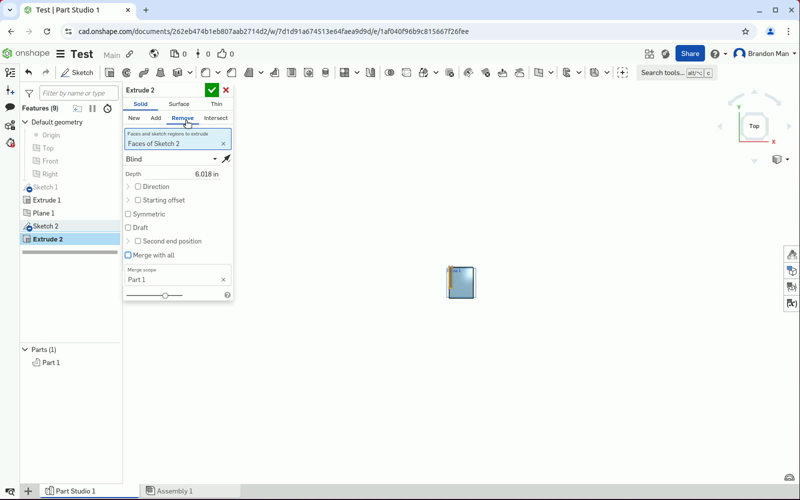
key(space)
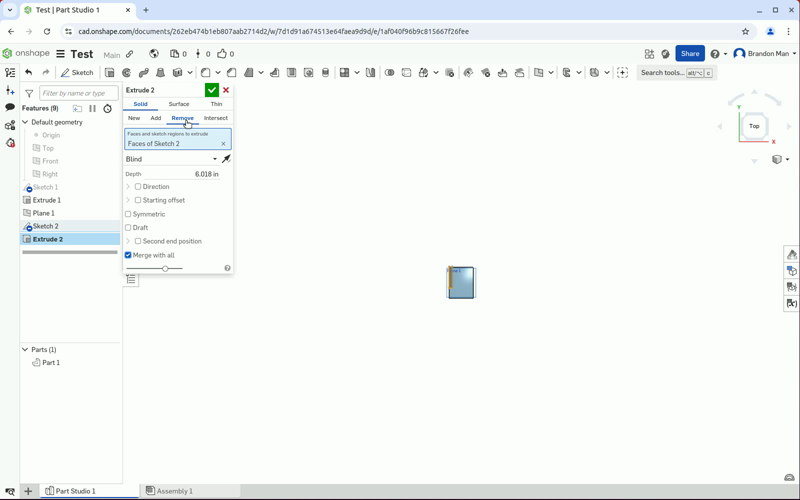
key(enter)
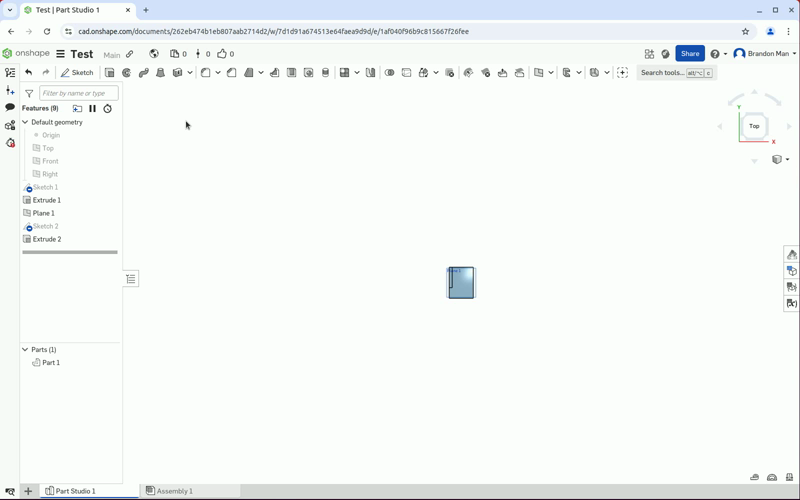
key(shift+h)
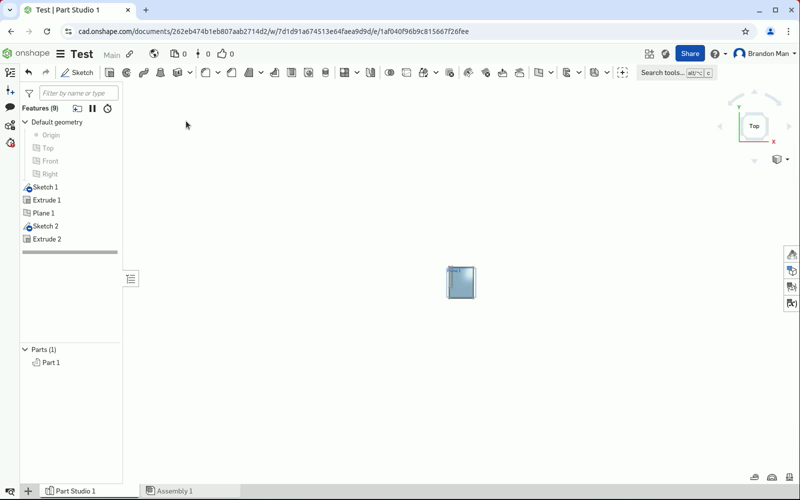
key(shift+h)
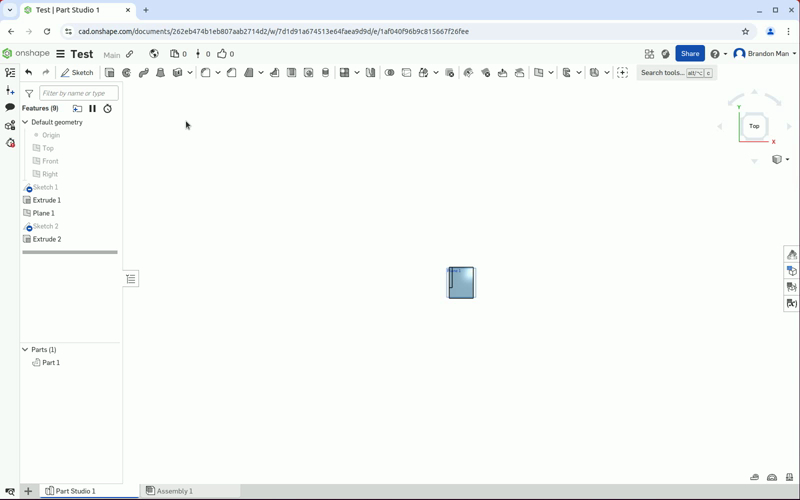
mouse_move(73, 189)
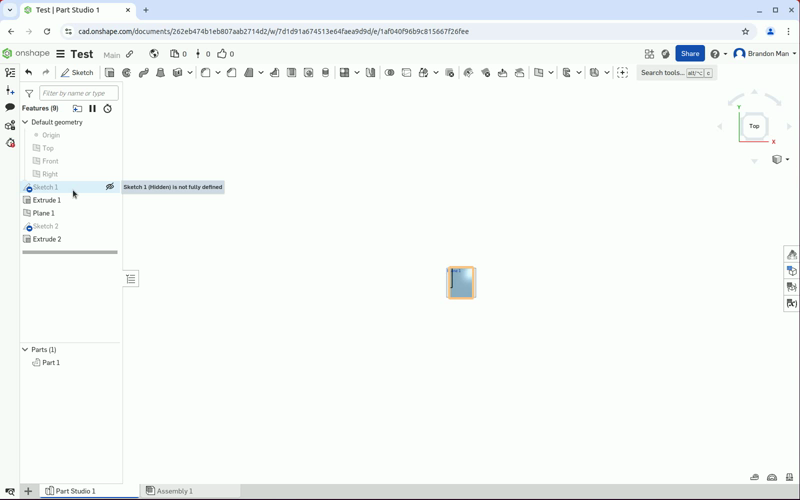
click(73, 189)
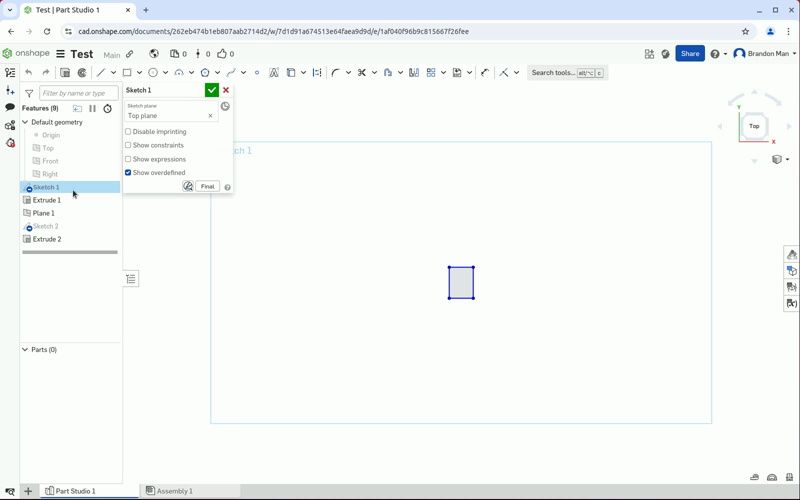
mouse_move(229, 92)
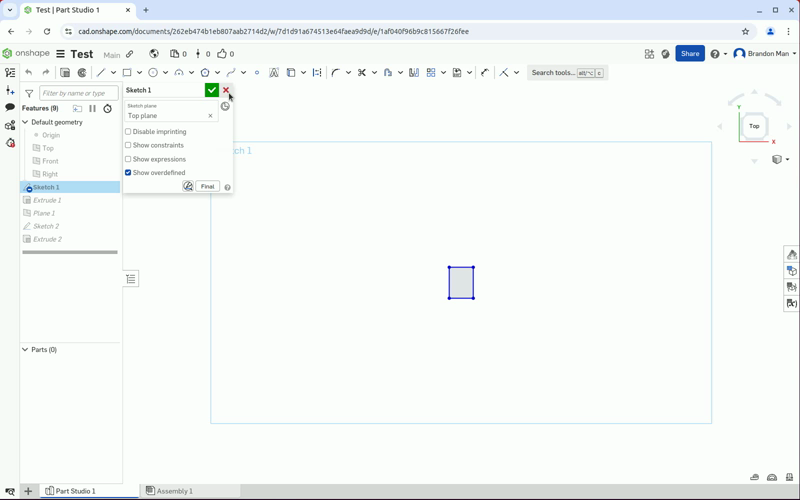
click(229, 92)
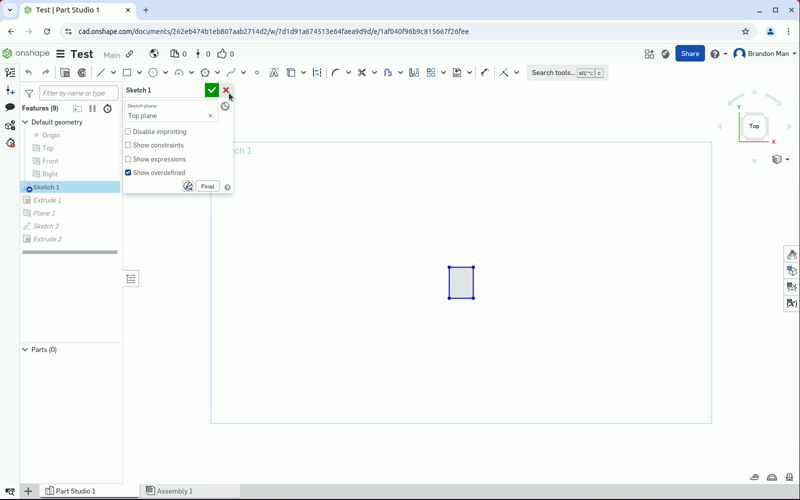
key(shift+s)
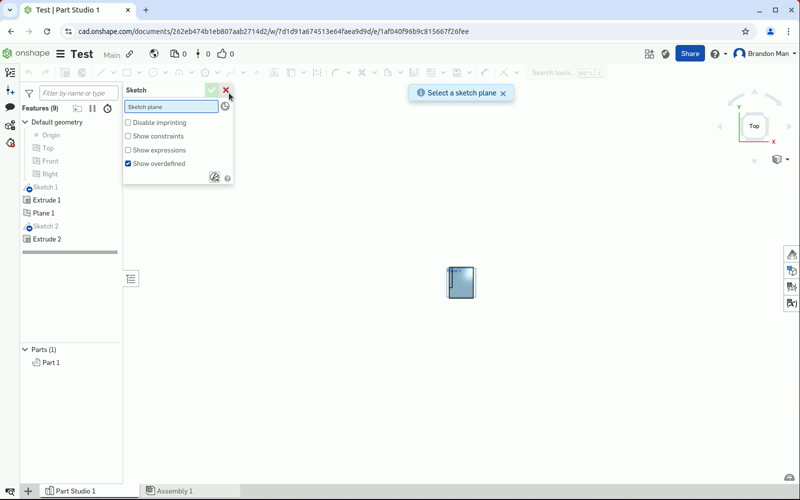
mouse_move(73, 215)
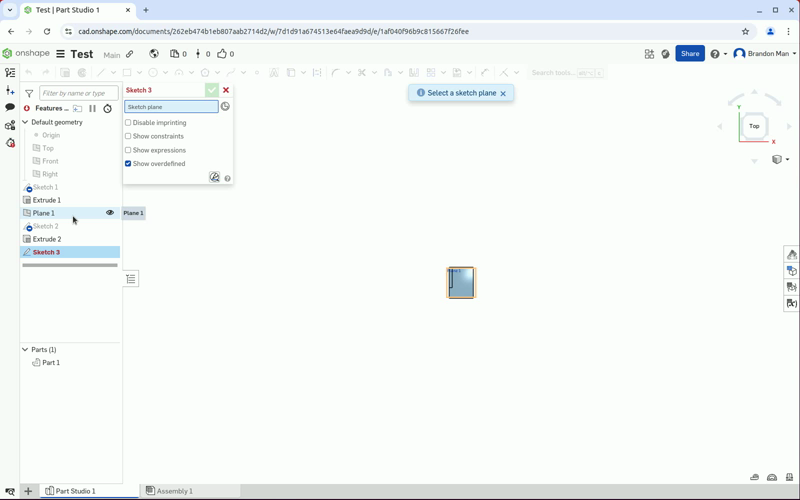
click(73, 215)
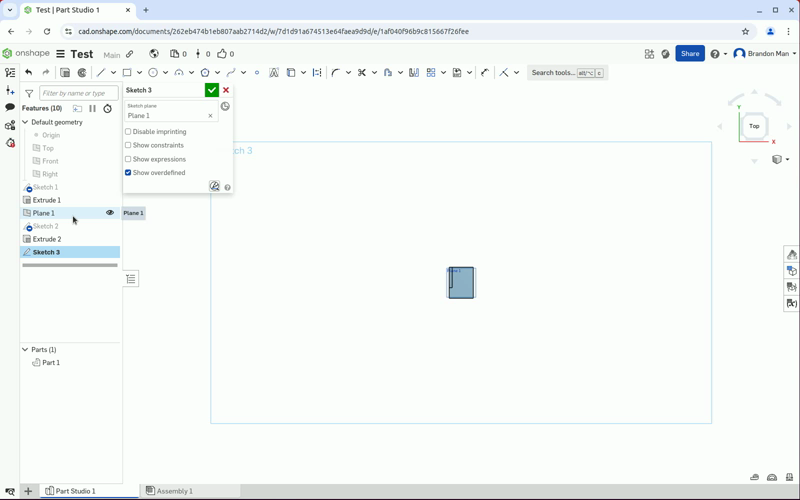
mouse_move(73, 352)
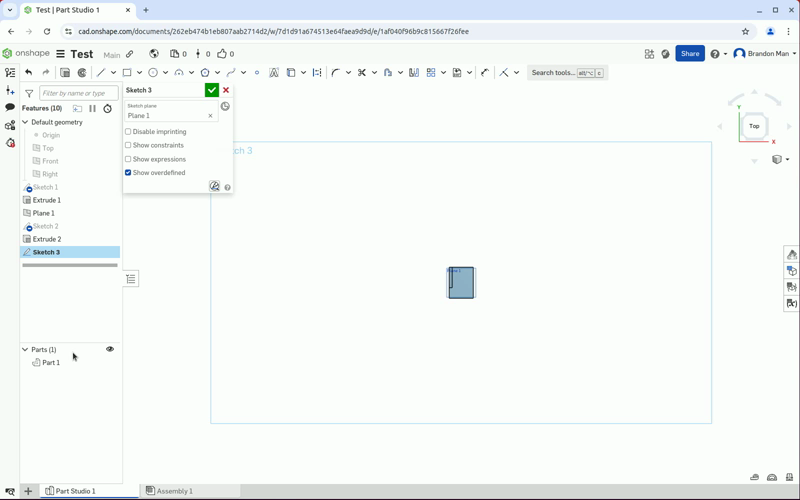
key(y)
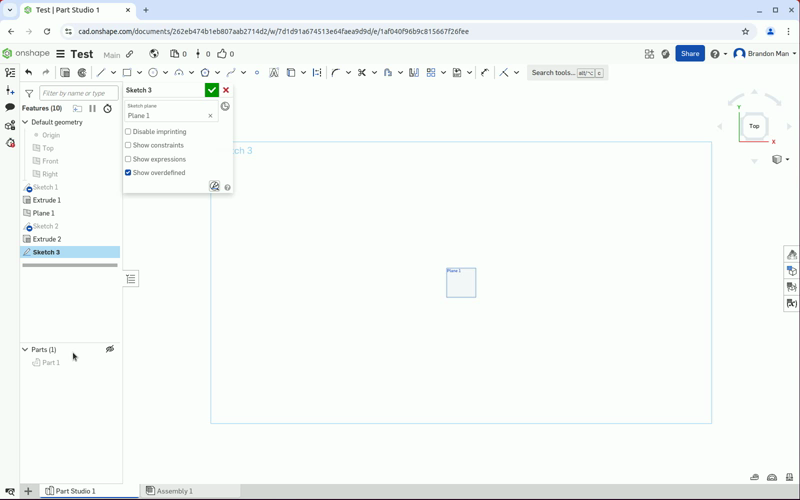
key(l)
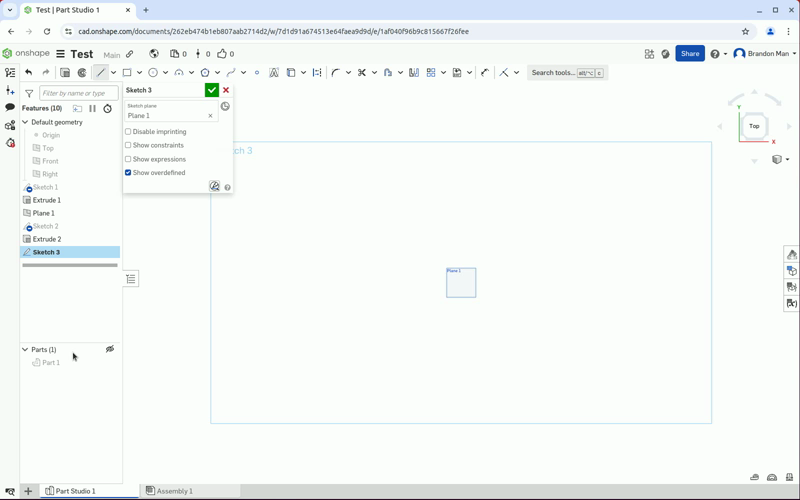
key_down(shift)
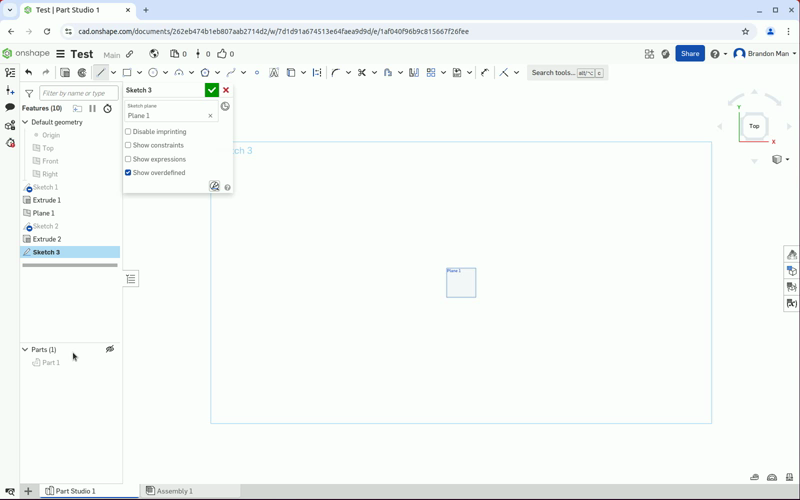
mouse_move(452, 298)
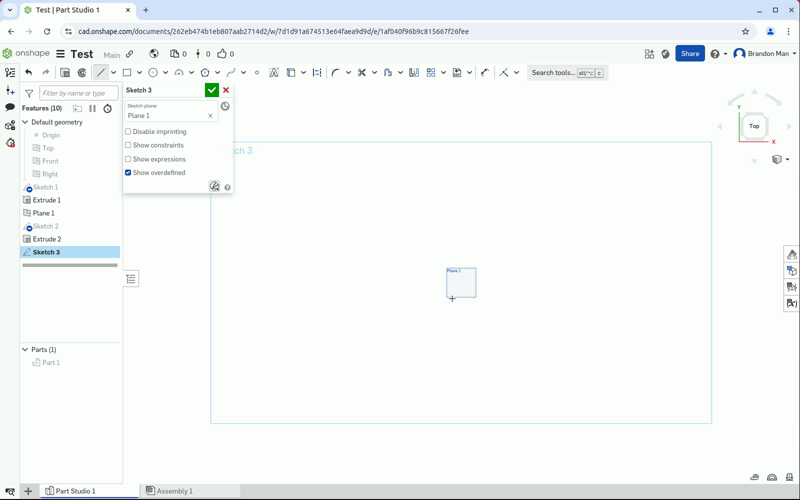
click(452, 298)
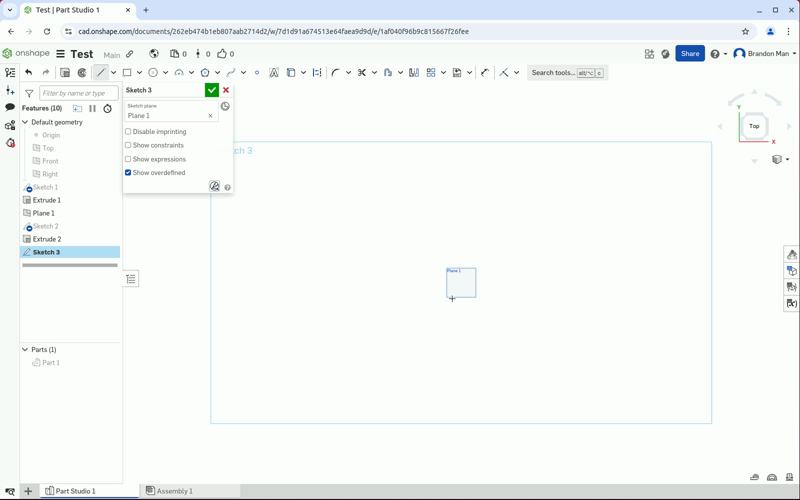
key_up(shift)
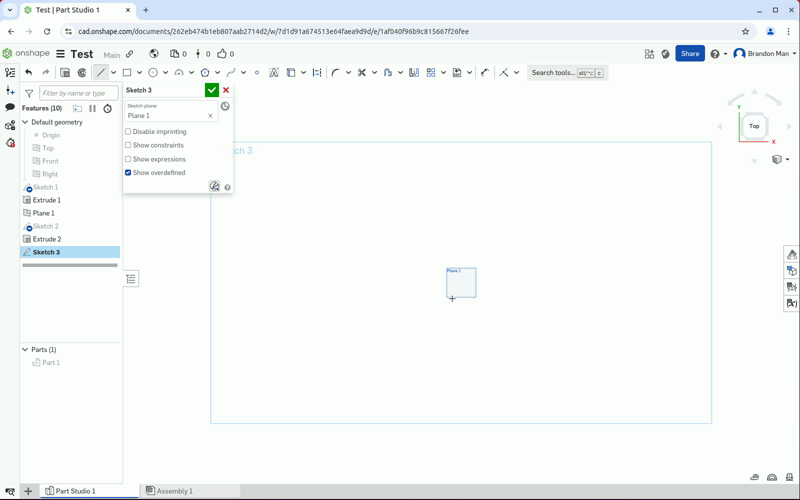
key_down(shift)
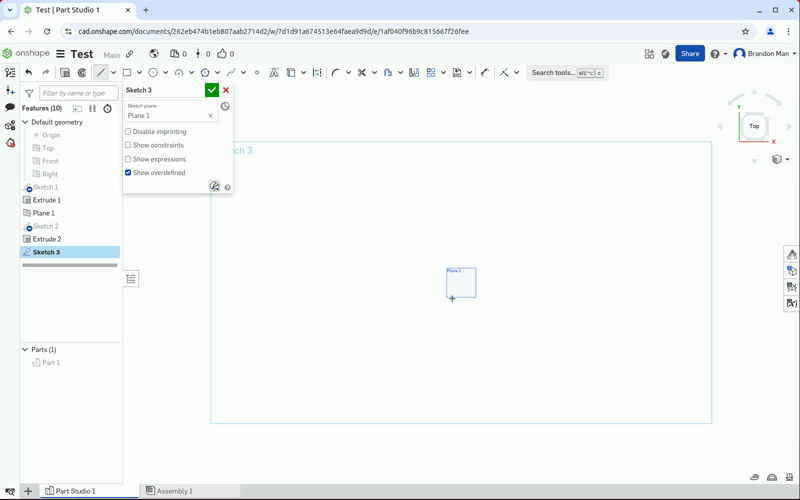
mouse_move(482, 298)
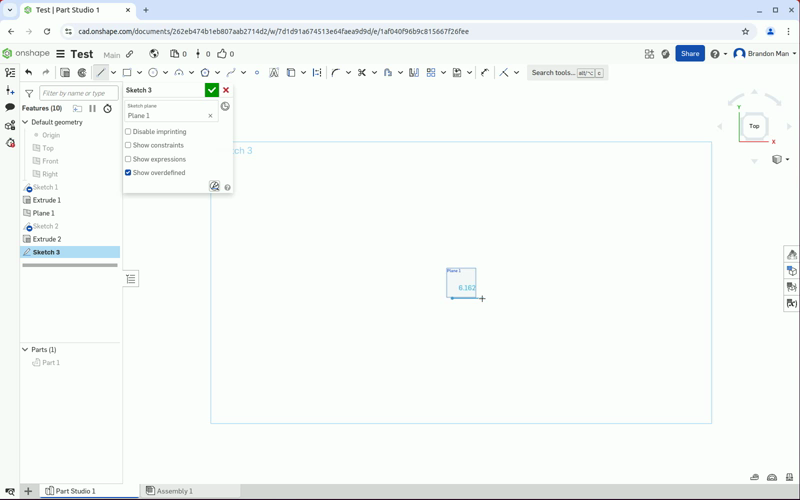
mouse_move(473, 298)
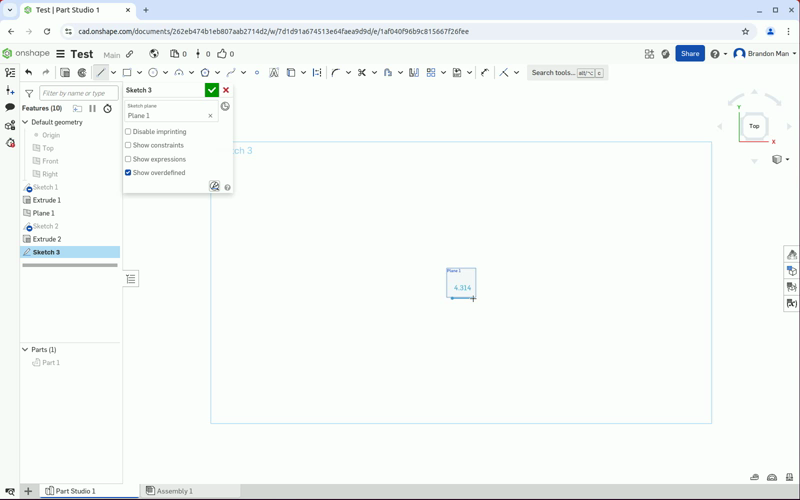
click(473, 298)
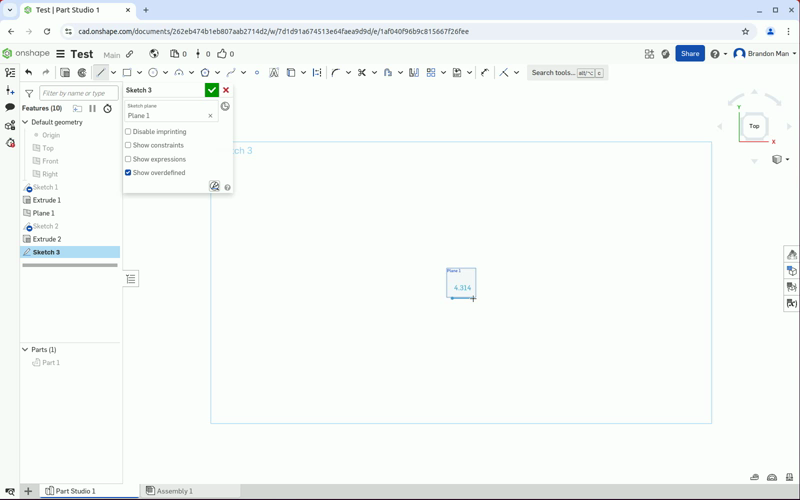
key_up(shift)
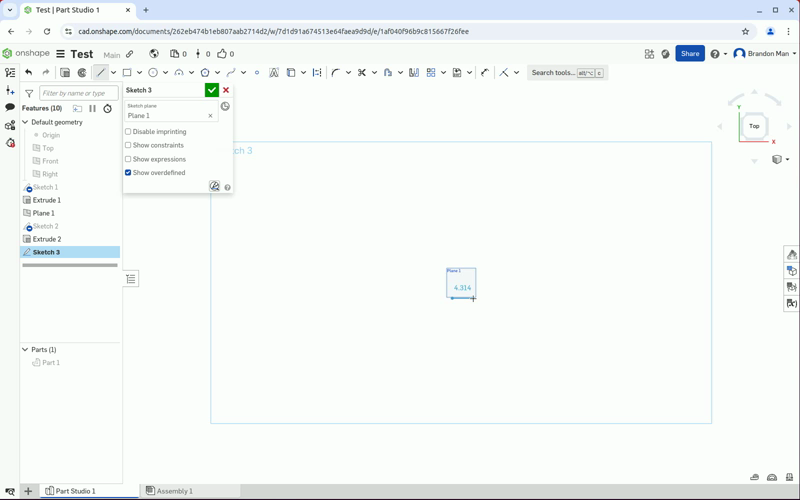
key_down(shift)
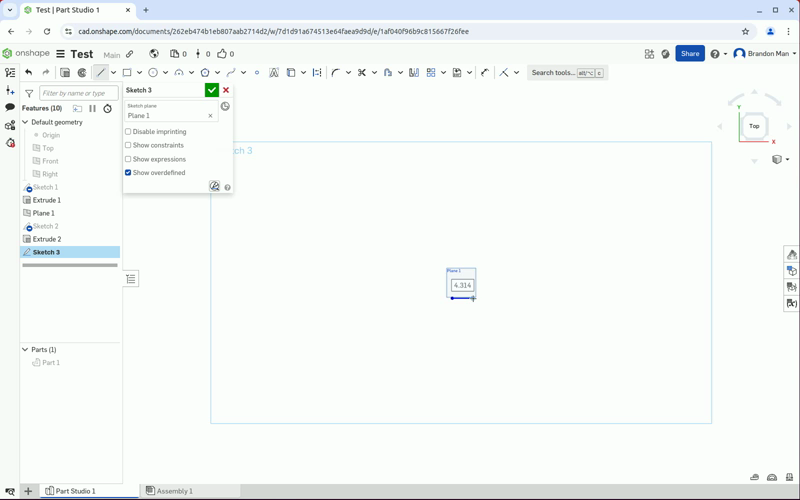
mouse_move(503, 298)
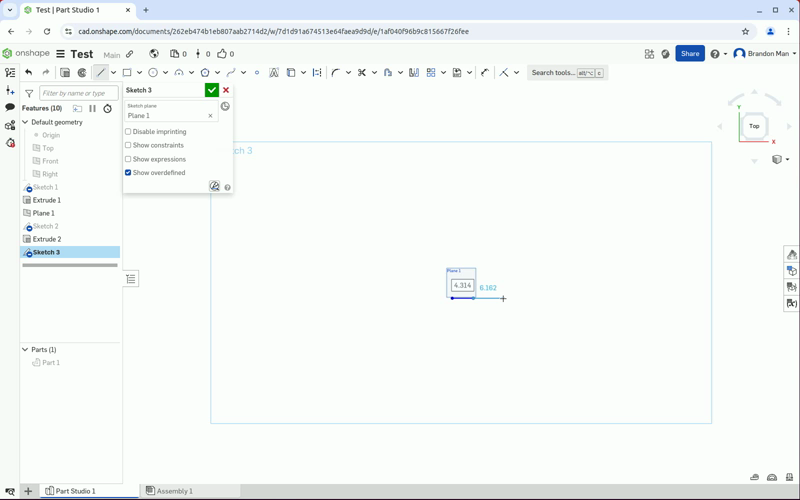
mouse_move(473, 288)
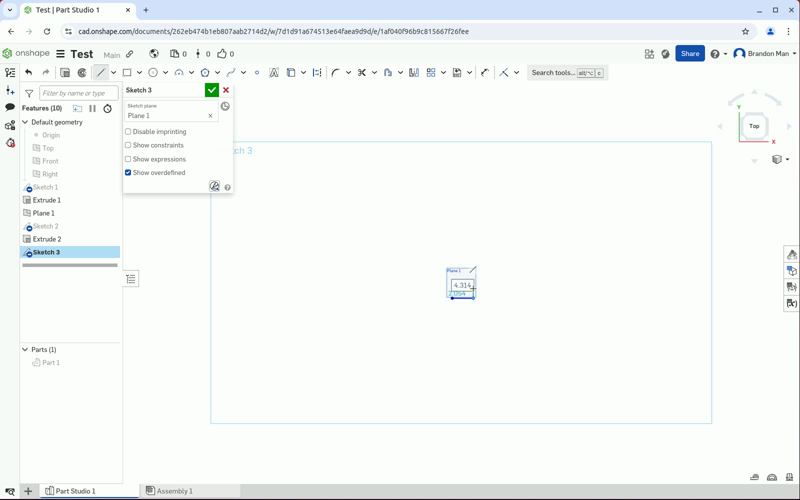
click(473, 288)
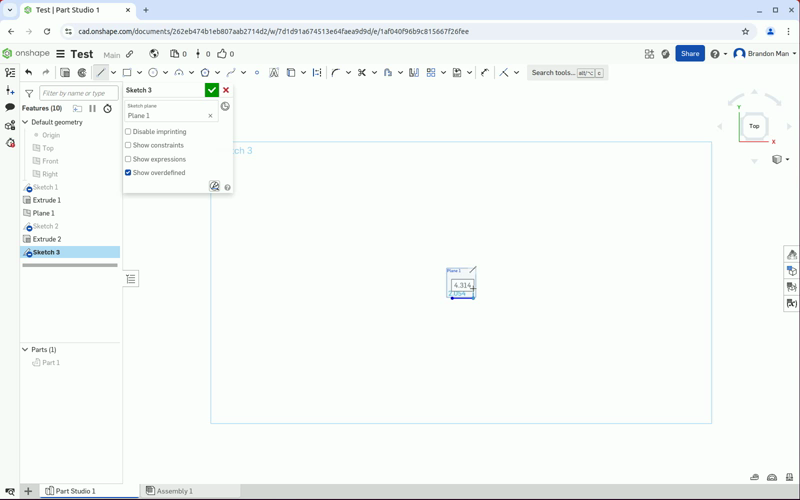
key_up(shift)
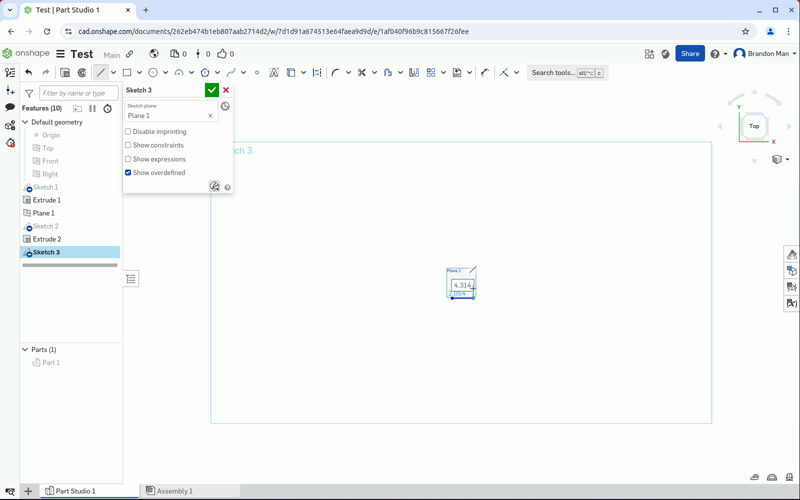
key_down(shift)
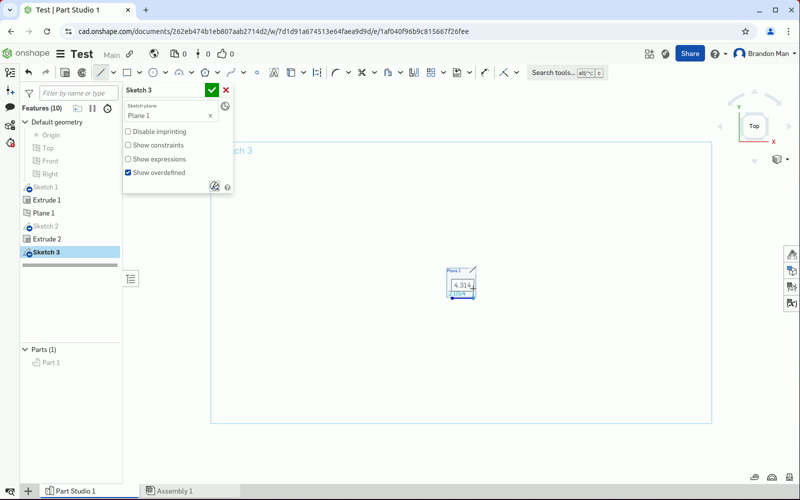
mouse_move(503, 288)
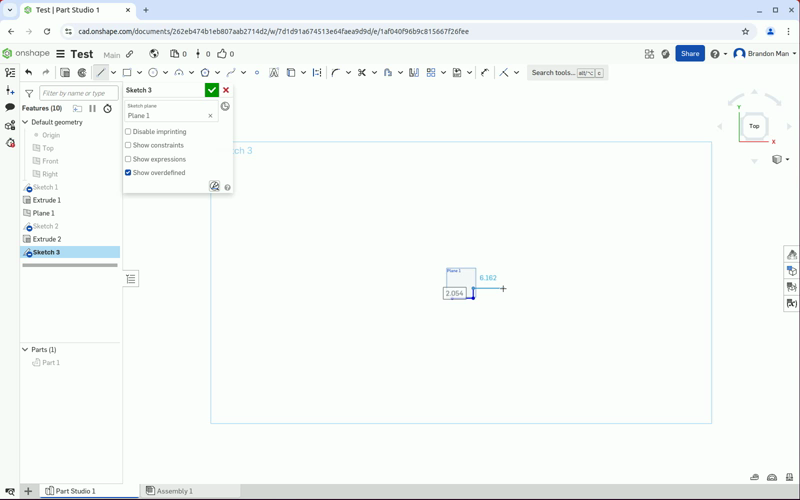
mouse_move(452, 288)
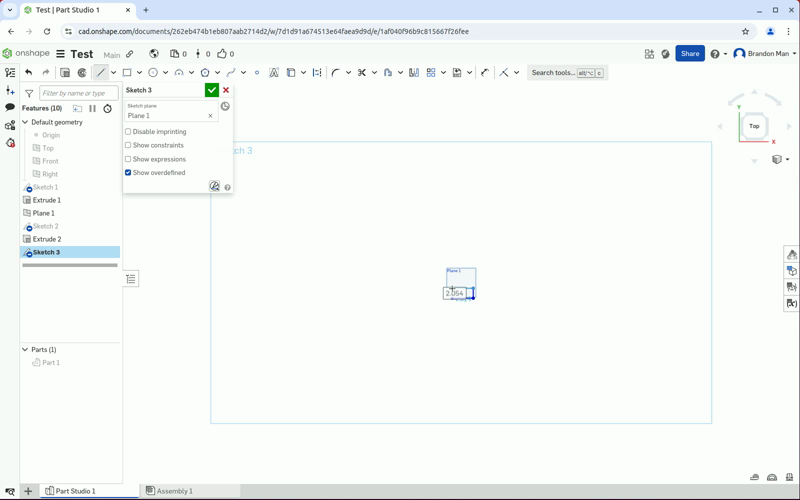
click(452, 288)
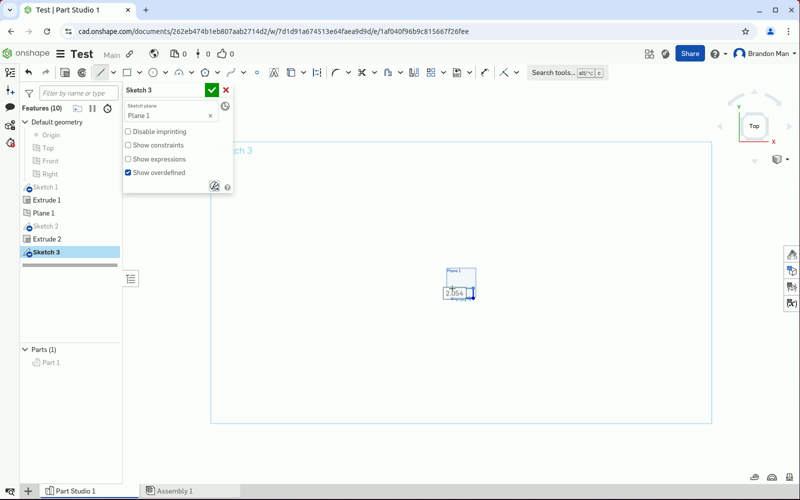
key_up(shift)
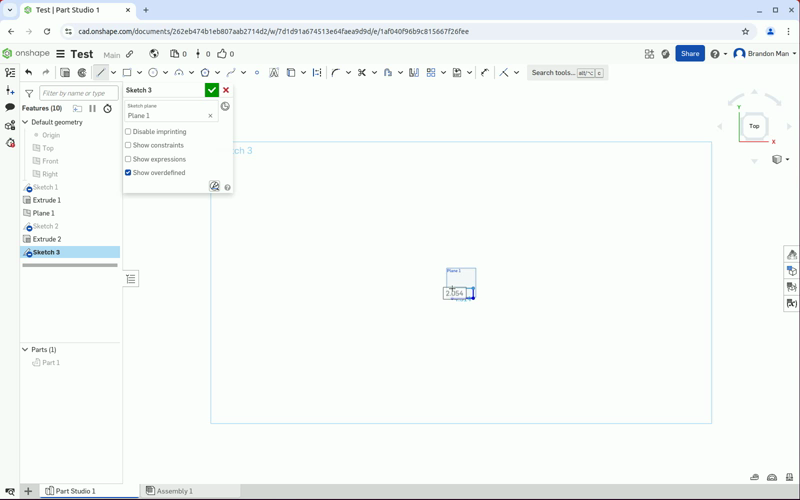
mouse_move(482, 288)
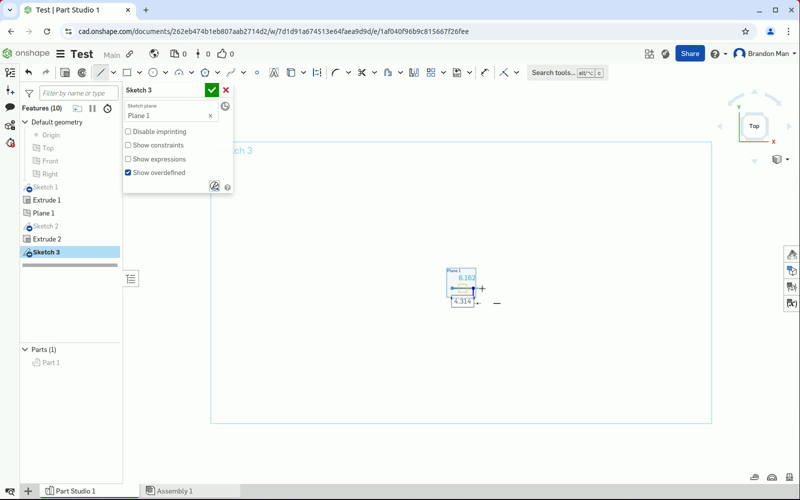
key_down(shift)
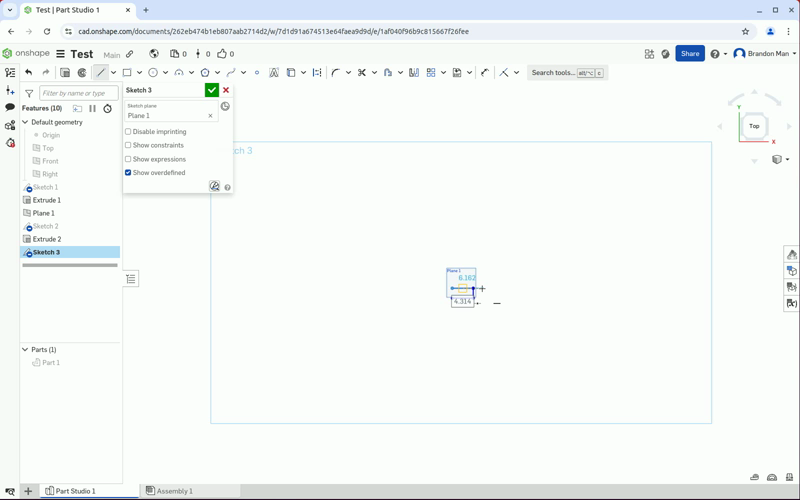
mouse_move(452, 298)
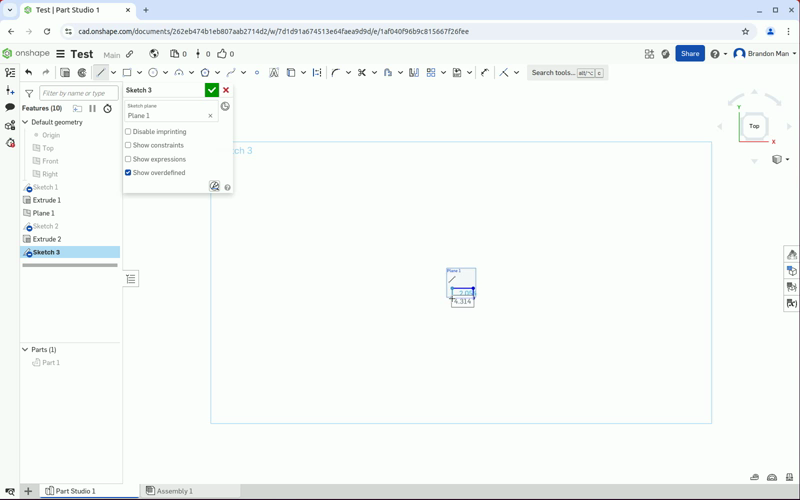
key_up(shift)
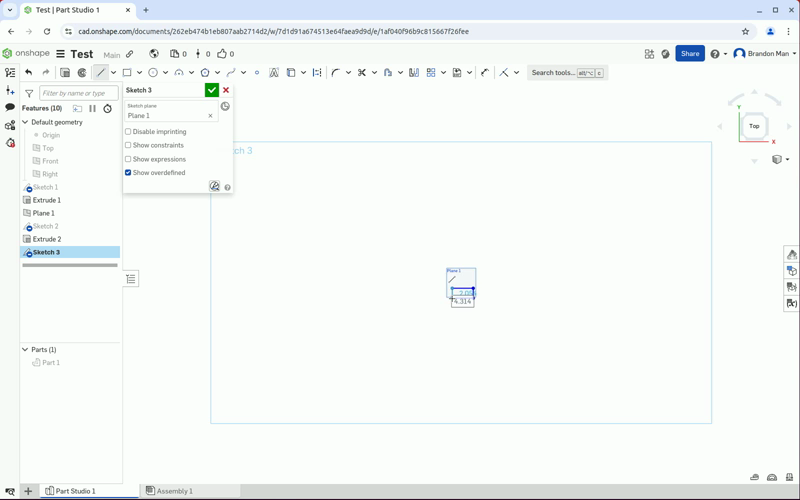
click(452, 298)
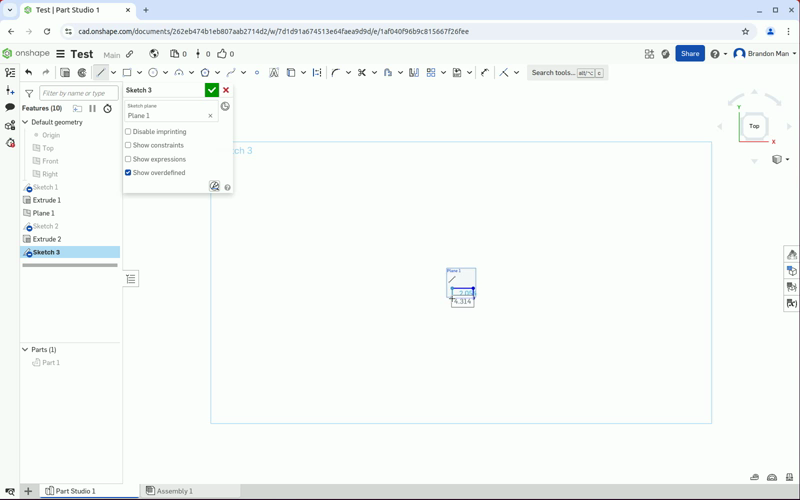
key(esc)
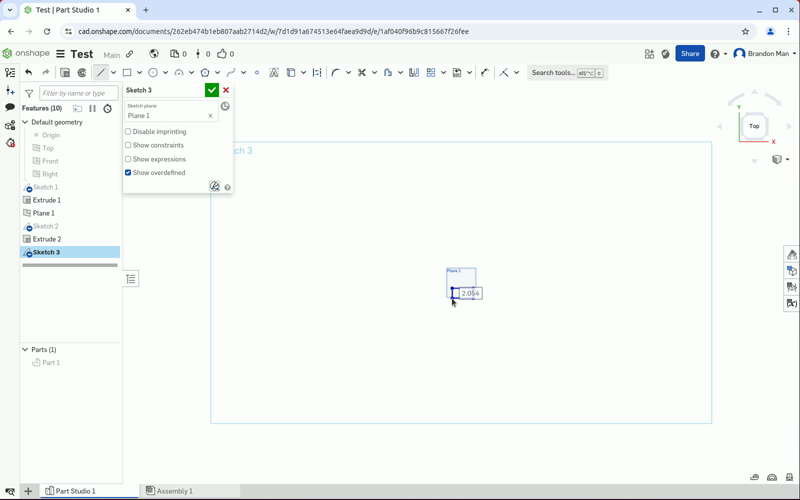
mouse_move(458, 292)
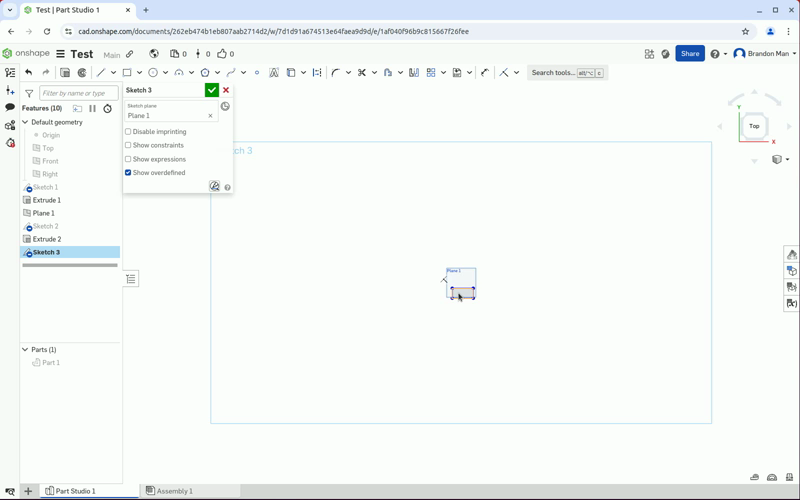
scroll(6)
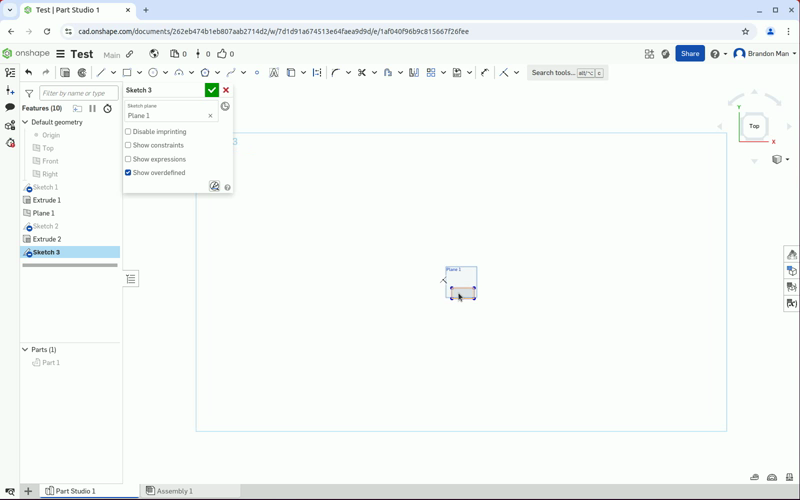
scroll(6)
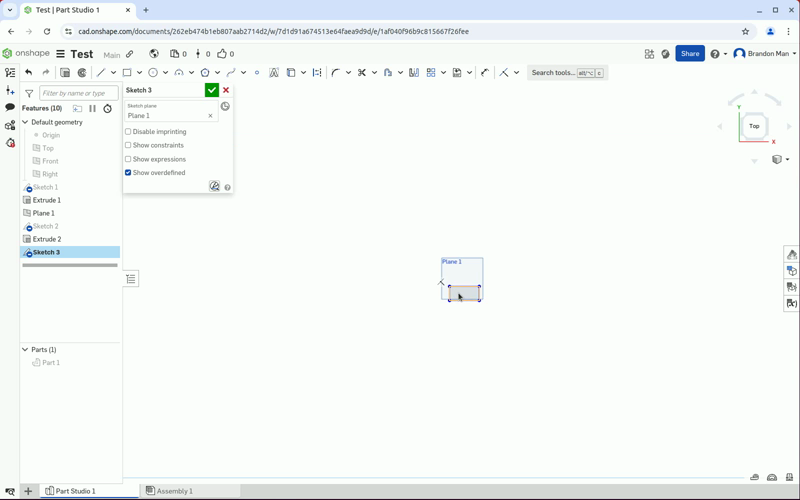
scroll(6)
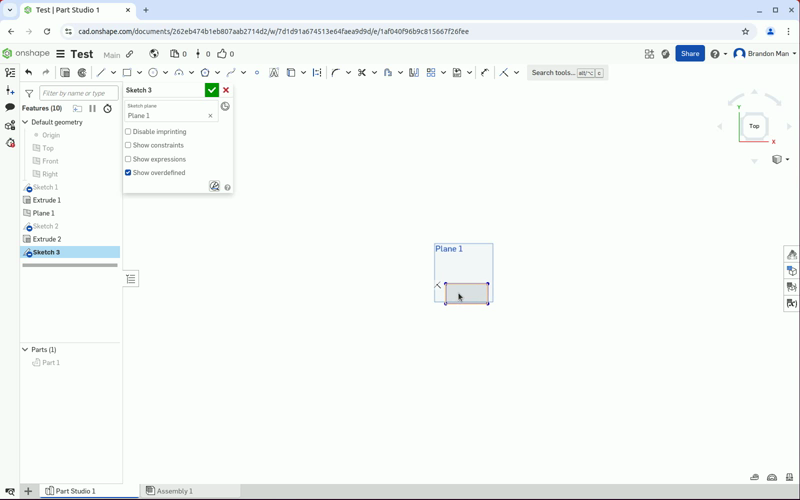
scroll(6)
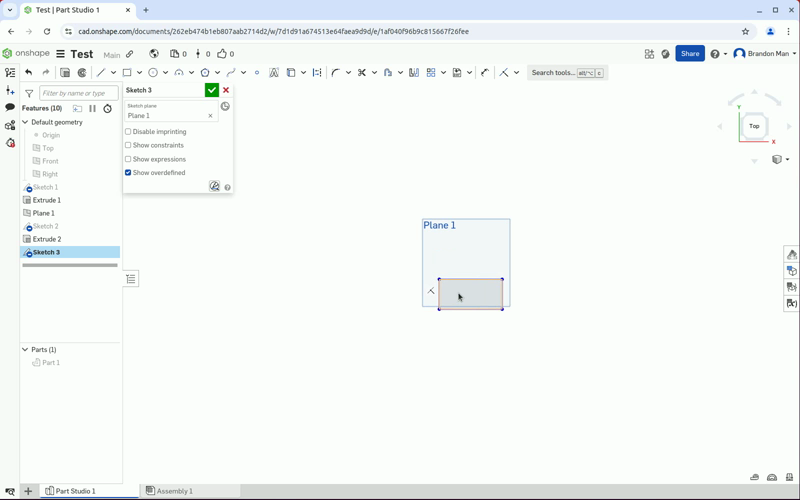
scroll(6)
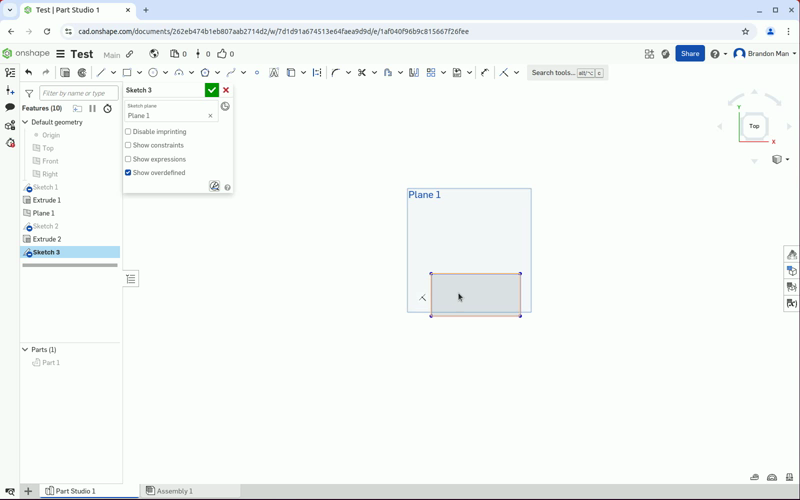
scroll(6)
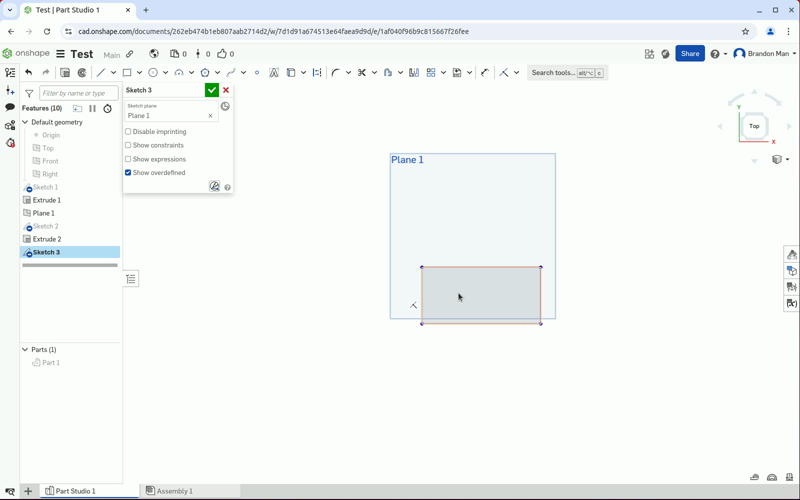
scroll(6)
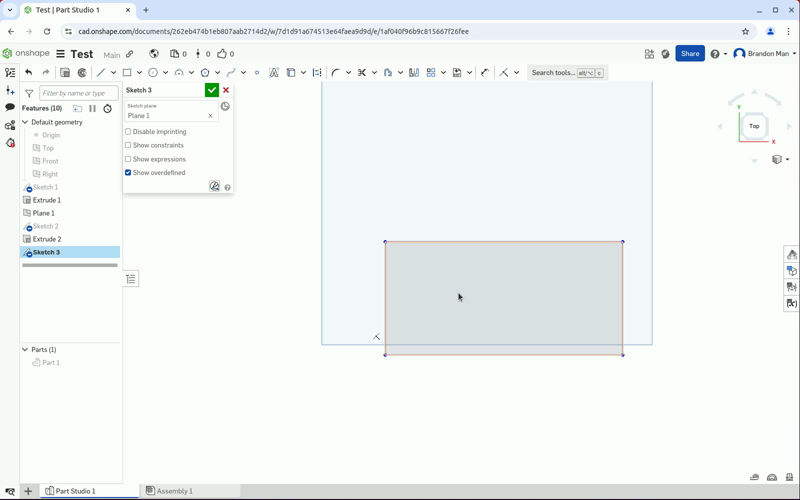
click(458, 292)
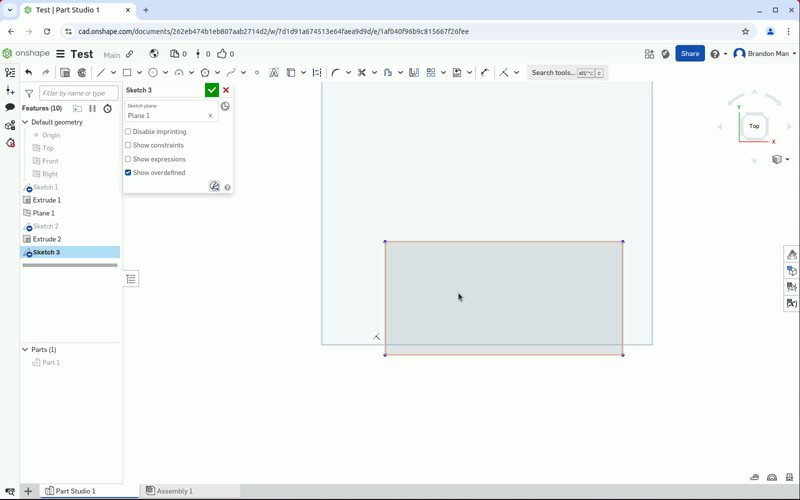
scroll(-6)
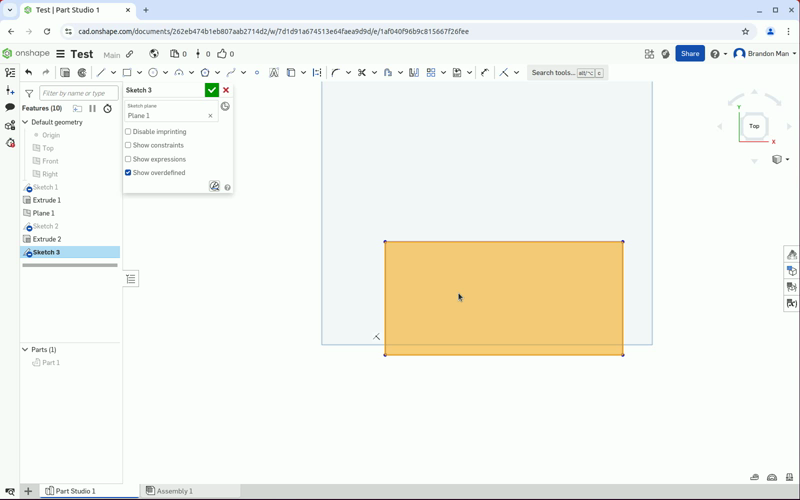
scroll(-6)
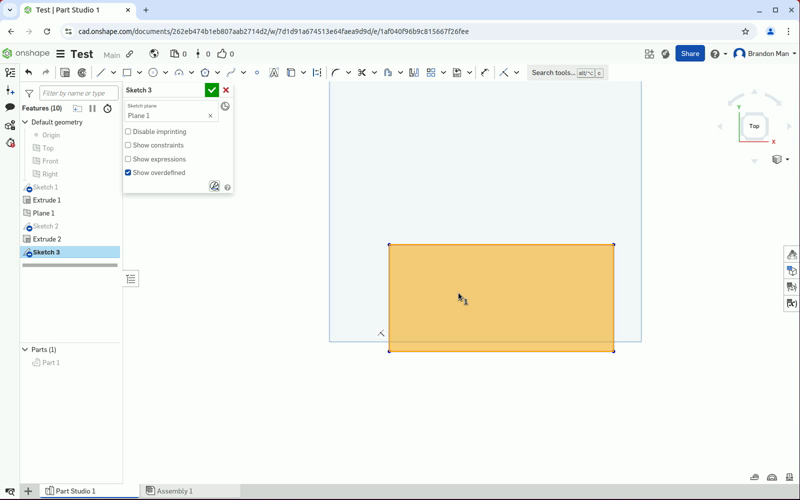
scroll(-6)
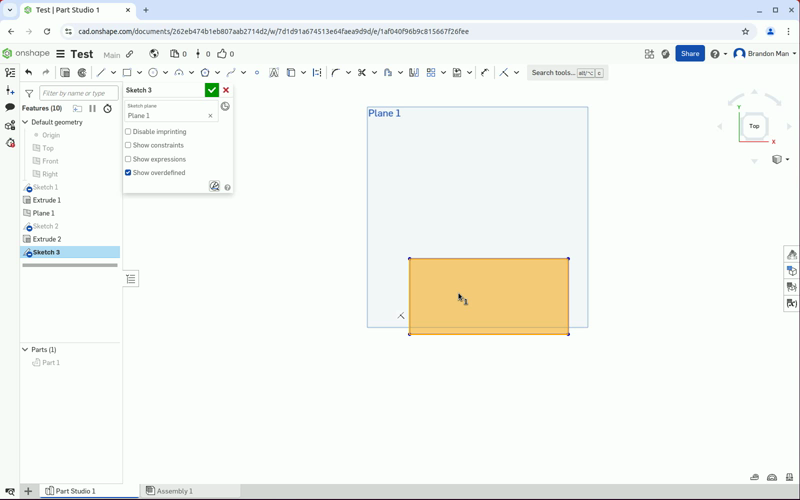
scroll(-6)
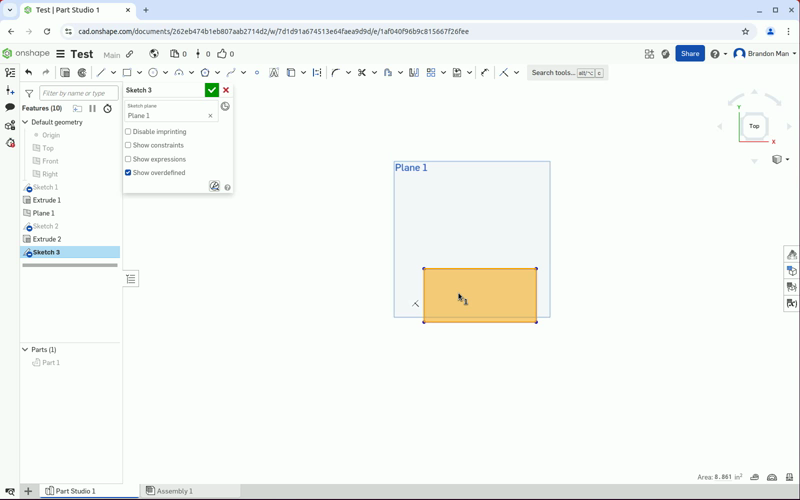
scroll(-6)
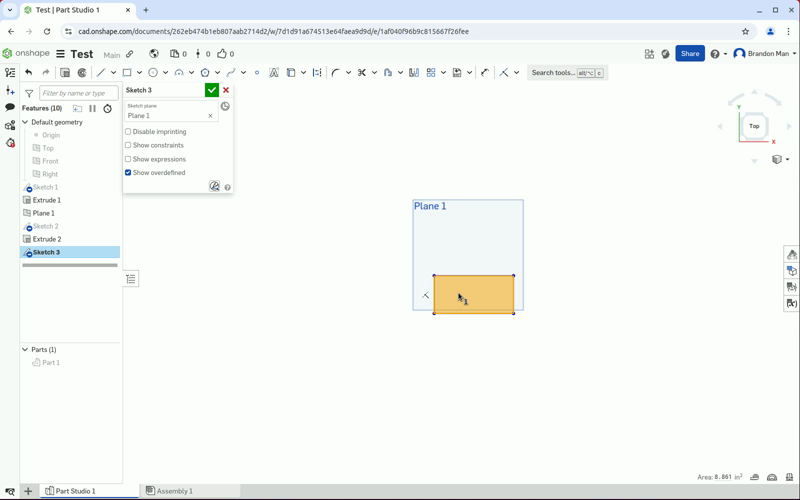
scroll(-6)
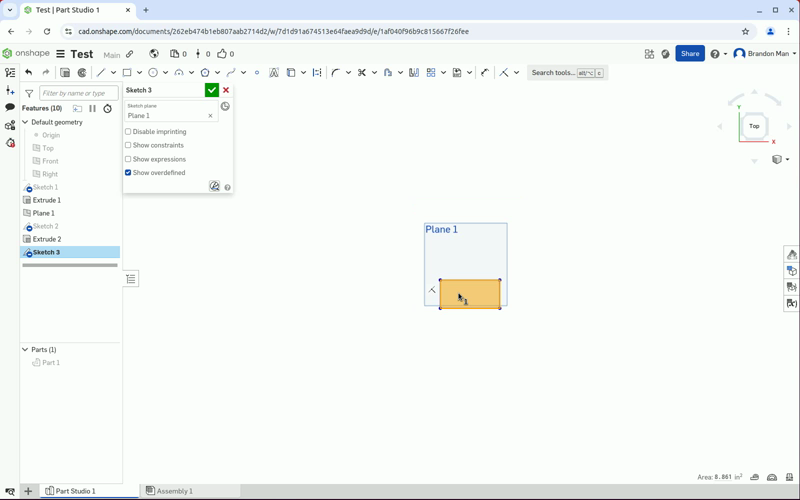
scroll(-6)
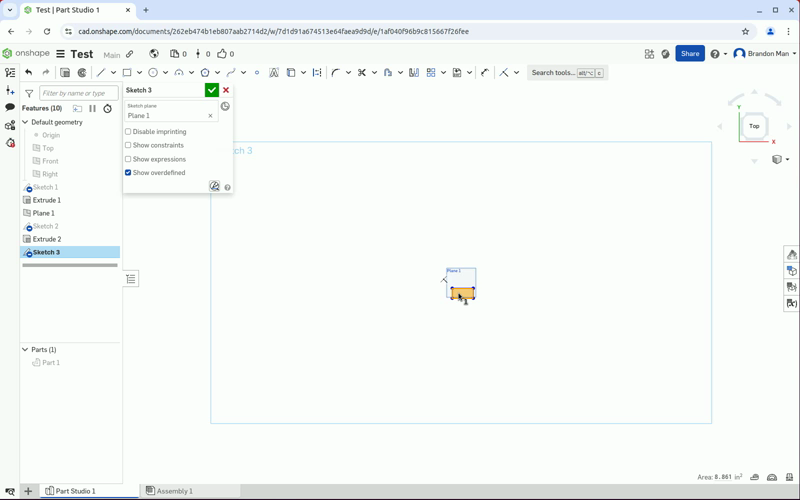
mouse_move(73, 352)
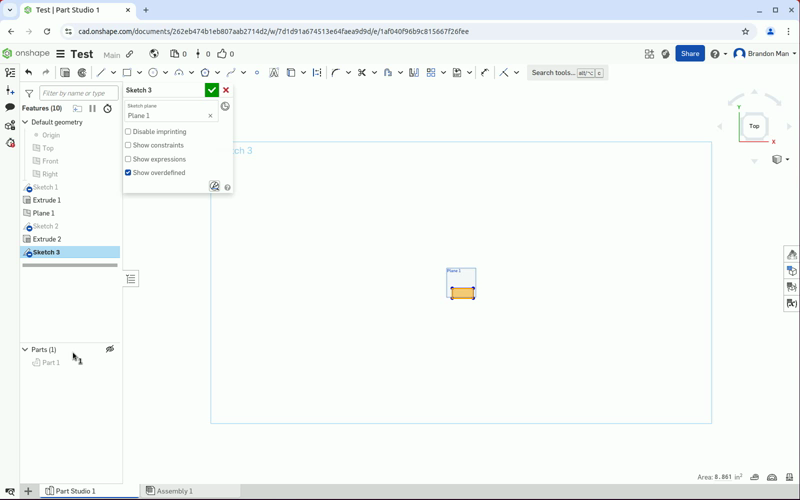
key(shift+y)
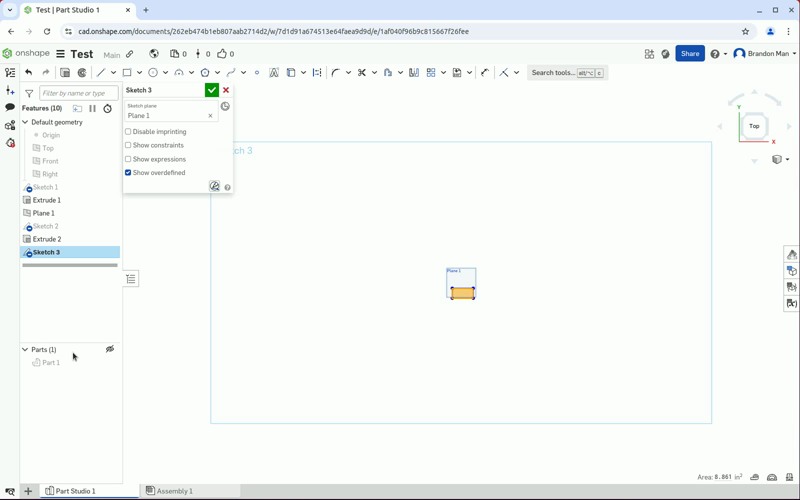
key(shift+e)
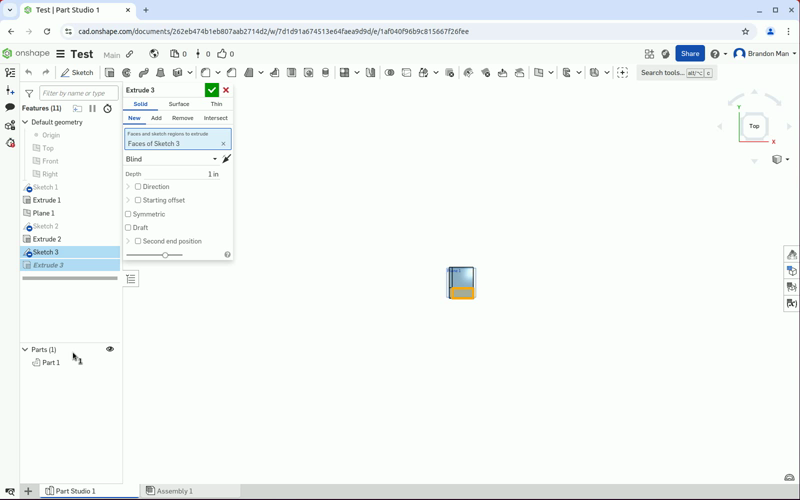
mouse_move(143, 106)
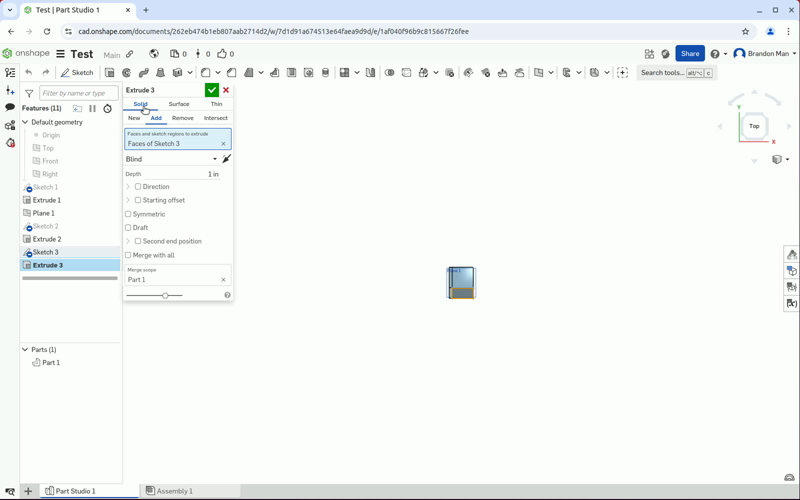
click(143, 106)
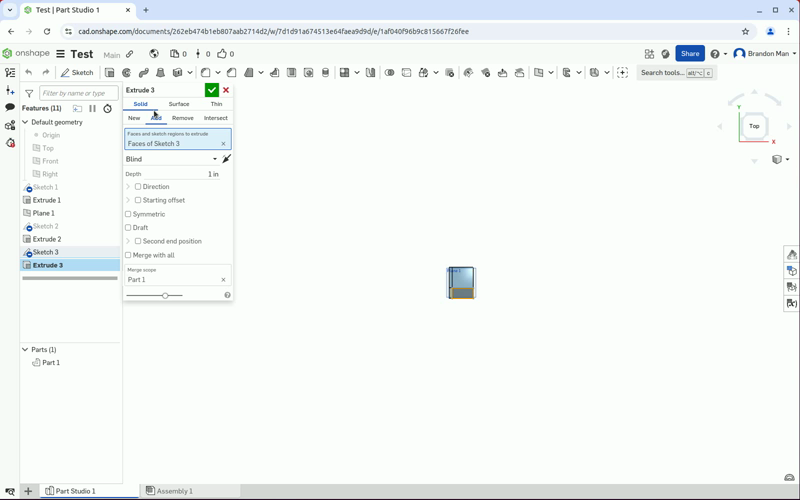
mouse_move(186, 120)
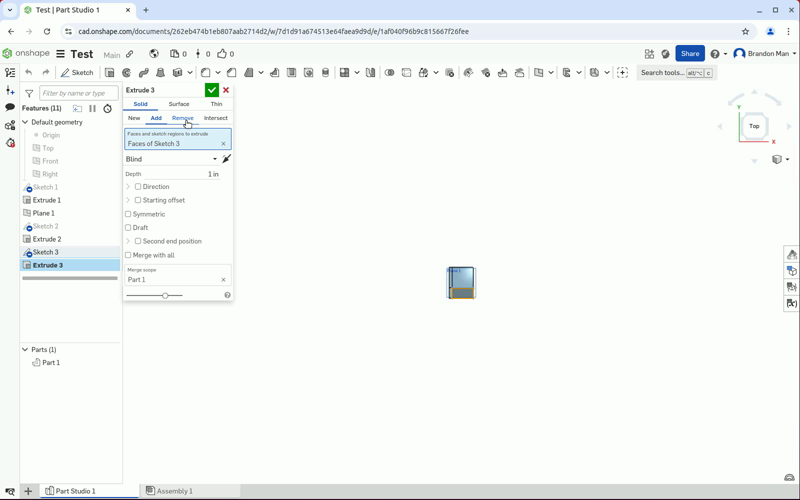
click(186, 120)
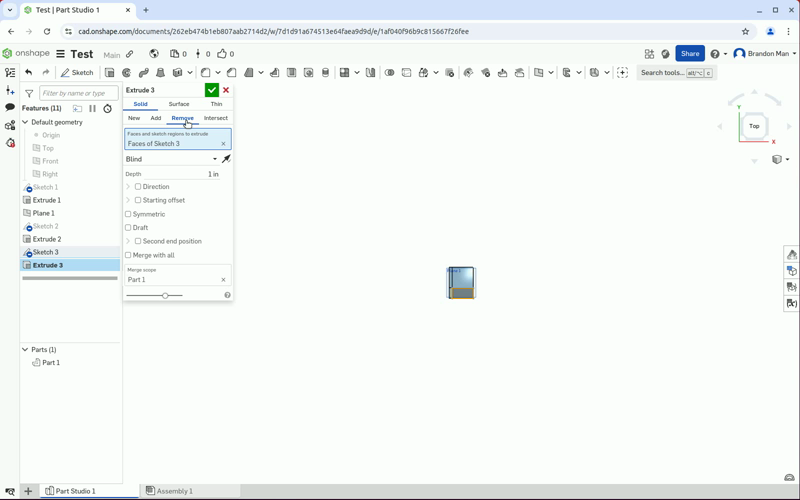
key(tab, 4)
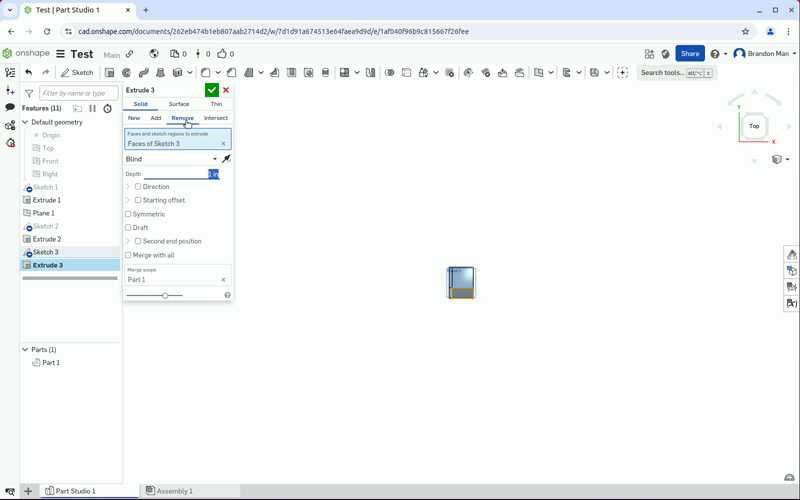
text(6.018)
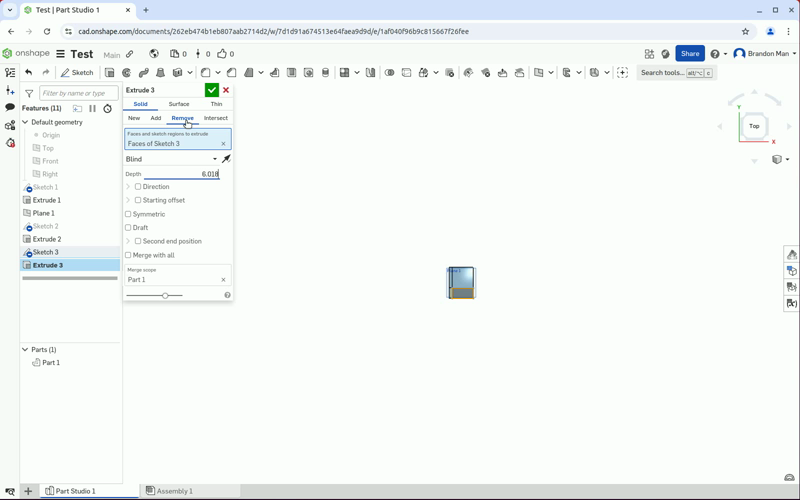
key(tab, 6)
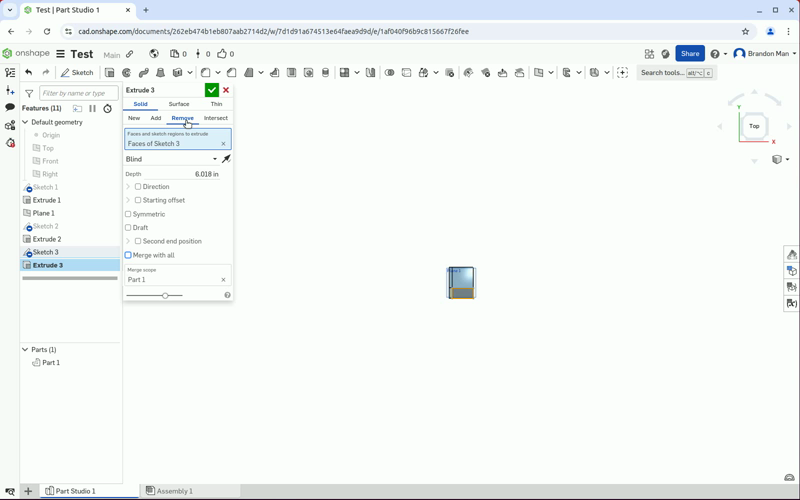
key(space)
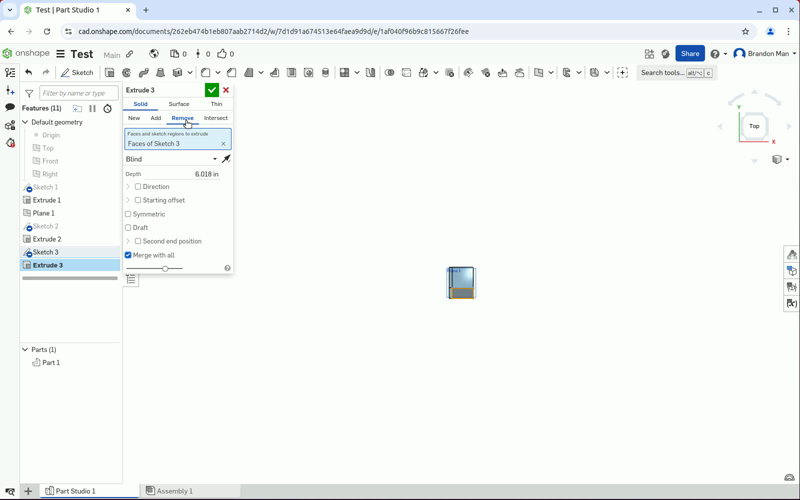
key(enter)
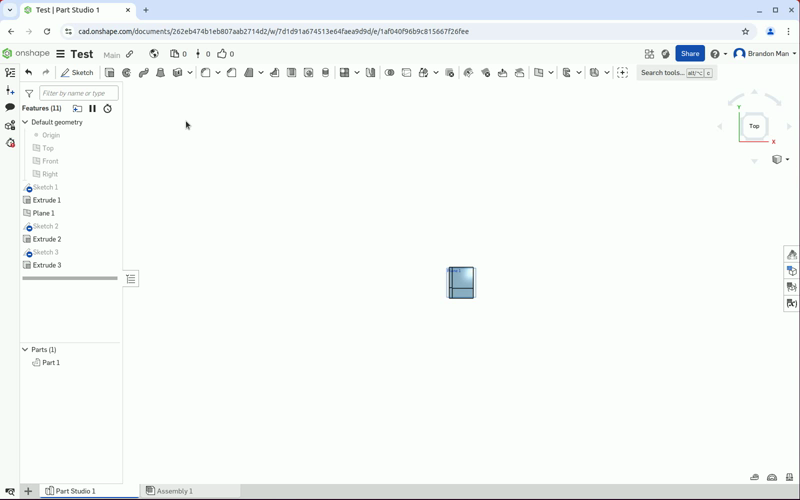
key(shift+h)
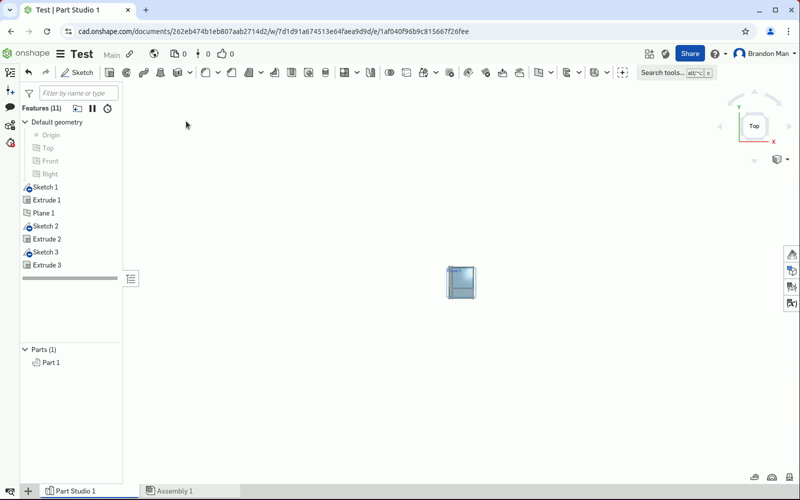
key(shift+h)
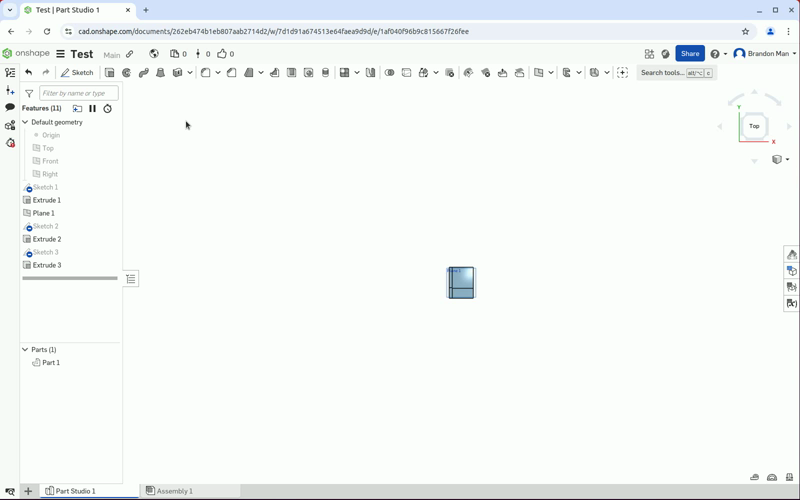
mouse_move(73, 189)
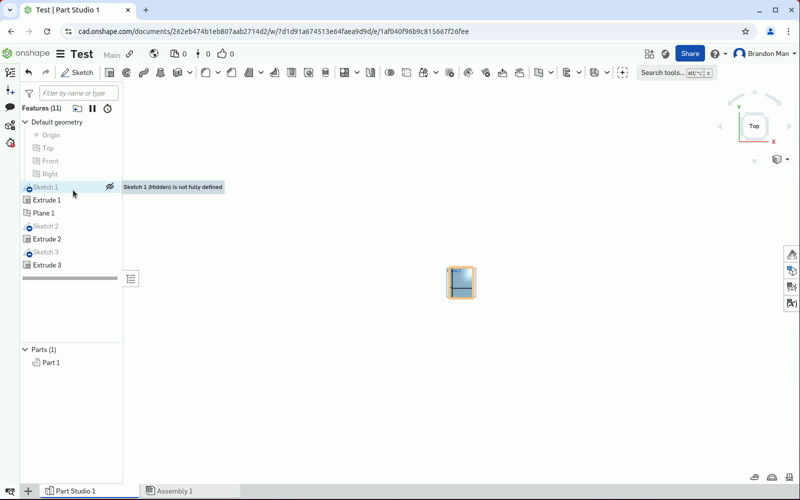
click(73, 189)
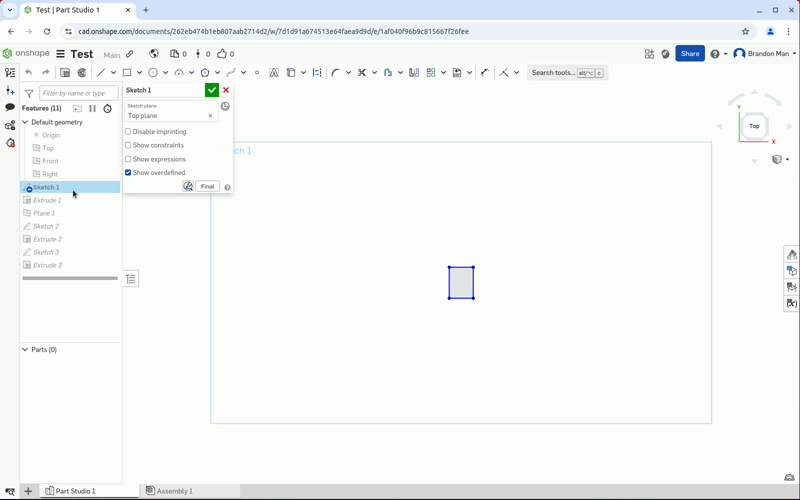
mouse_move(229, 92)
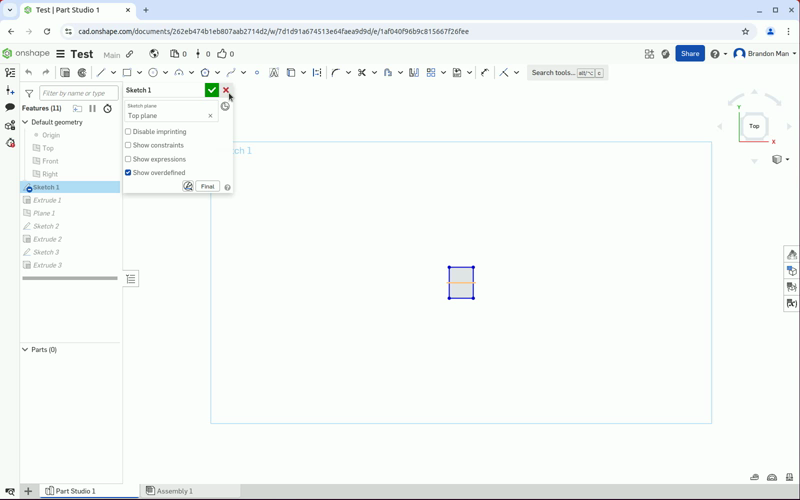
click(229, 92)
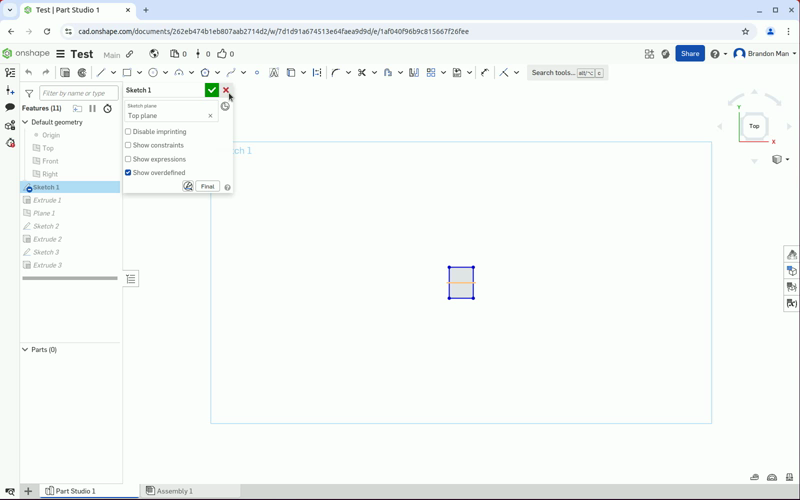
key(shift+s)
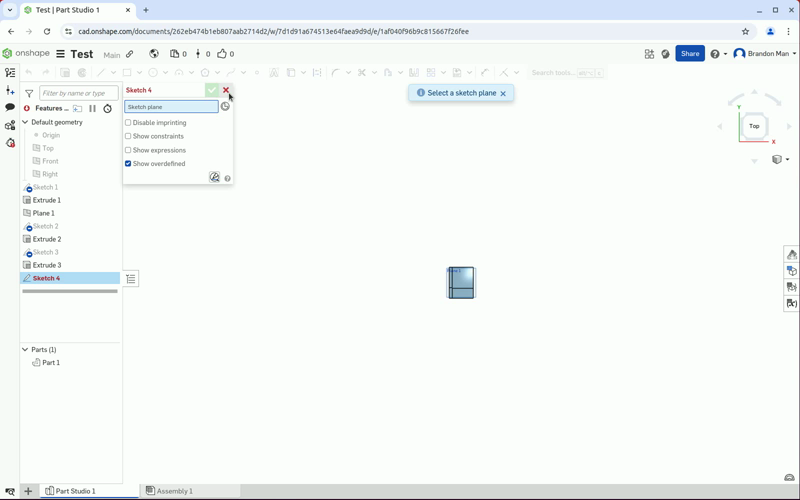
mouse_move(73, 215)
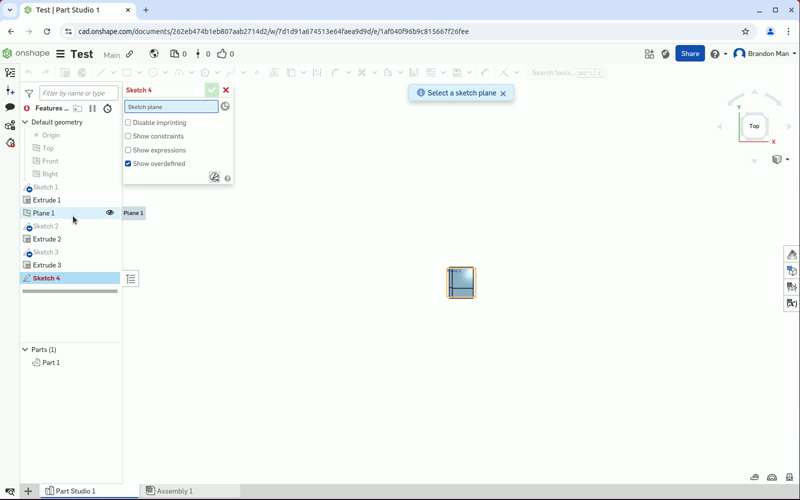
click(73, 215)
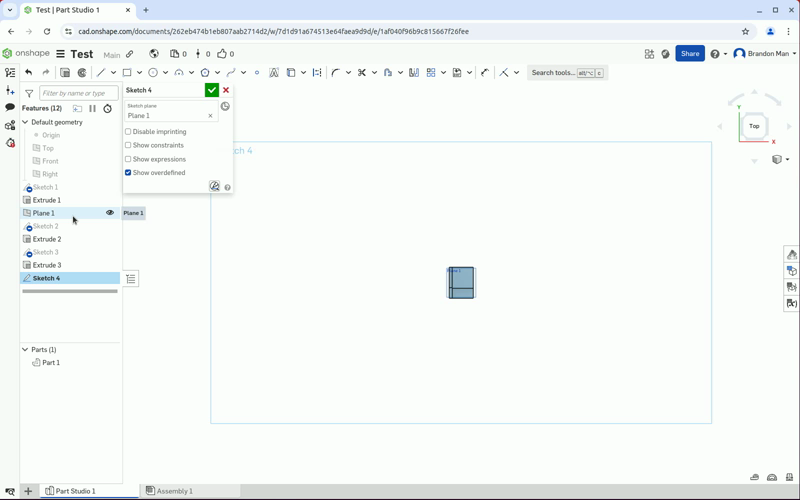
mouse_move(73, 352)
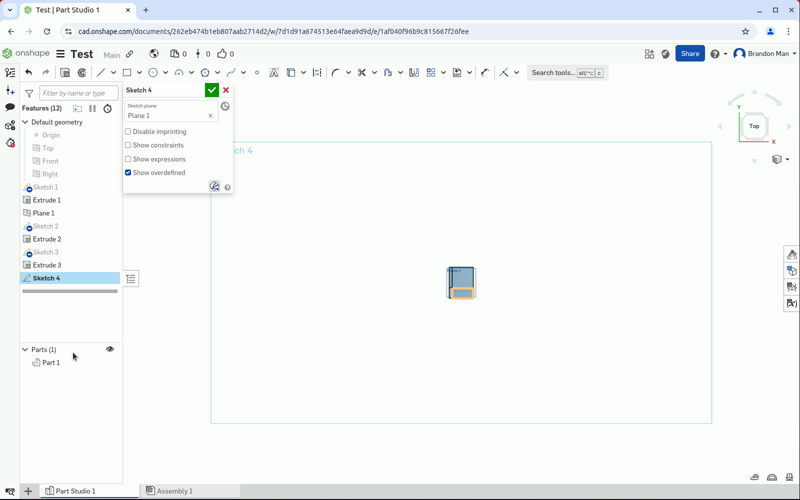
key(y)
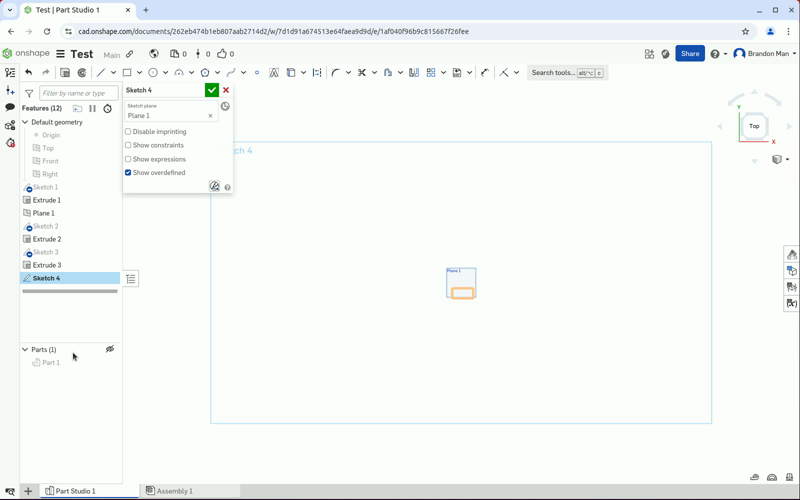
key(l)
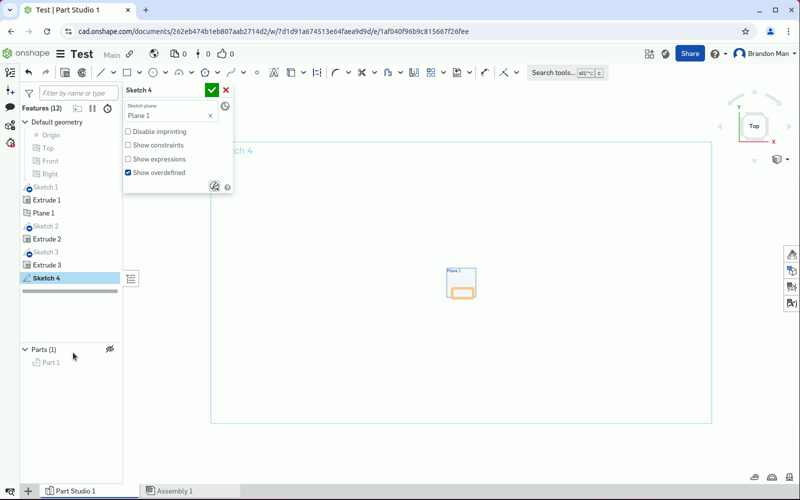
key_down(shift)
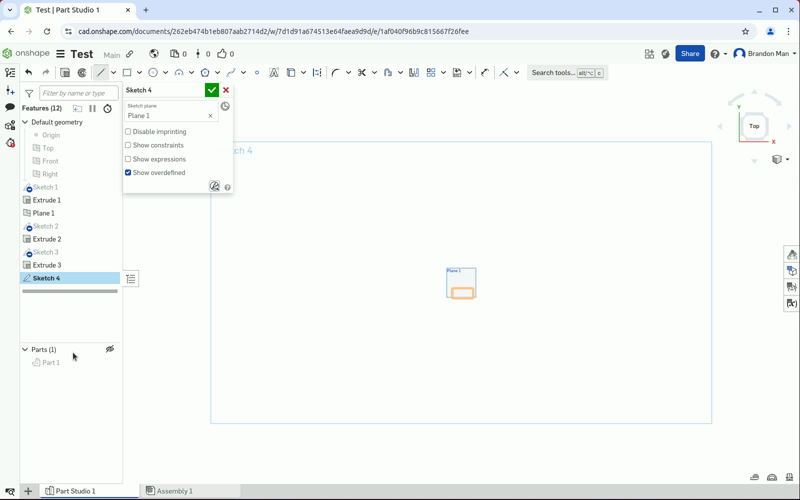
mouse_move(449, 298)
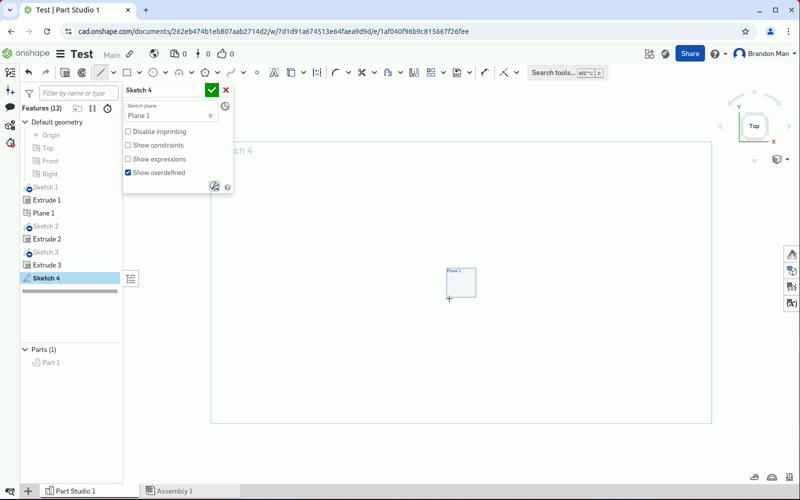
click(449, 298)
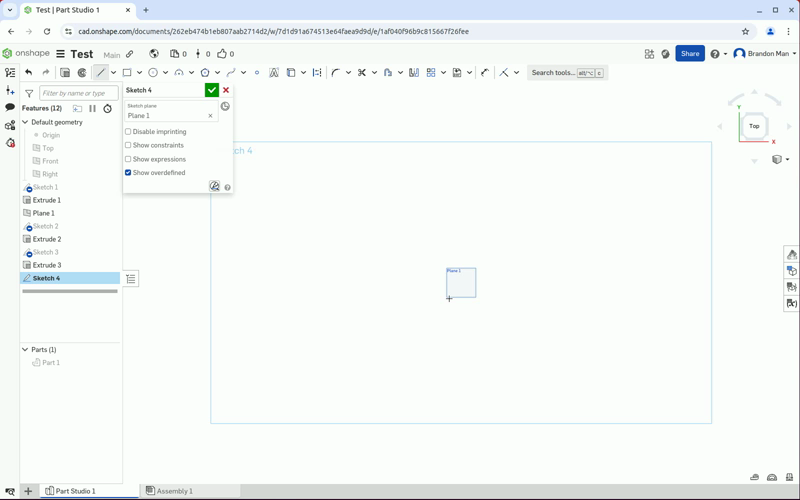
key_up(shift)
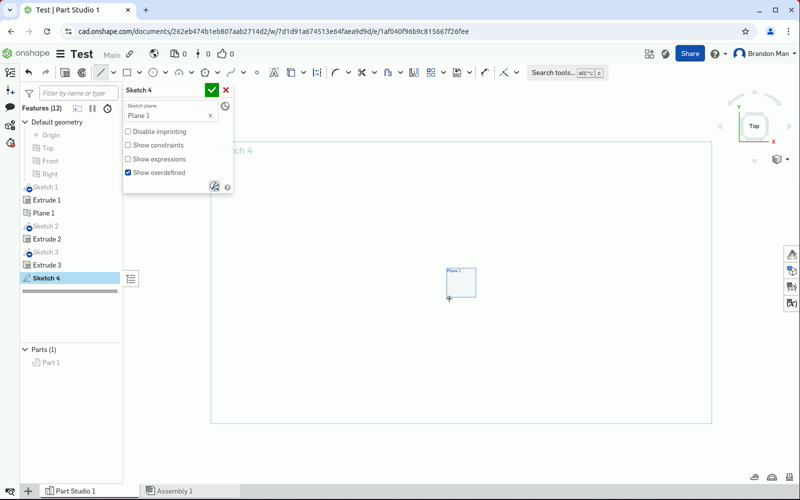
key_down(shift)
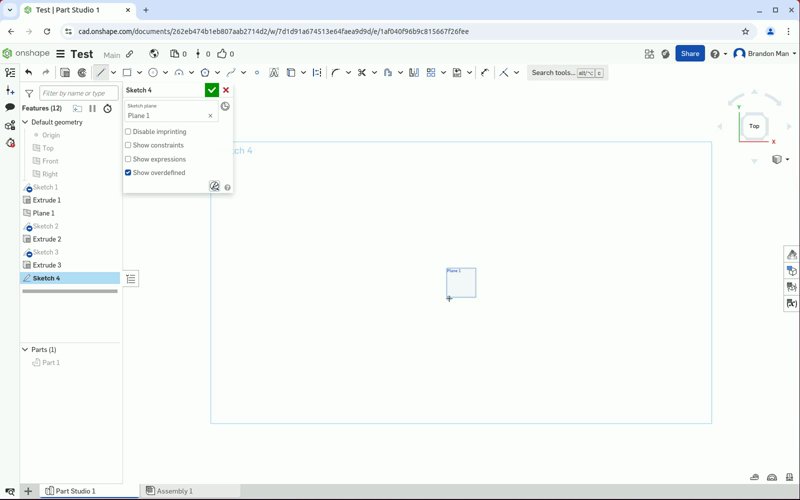
mouse_move(479, 298)
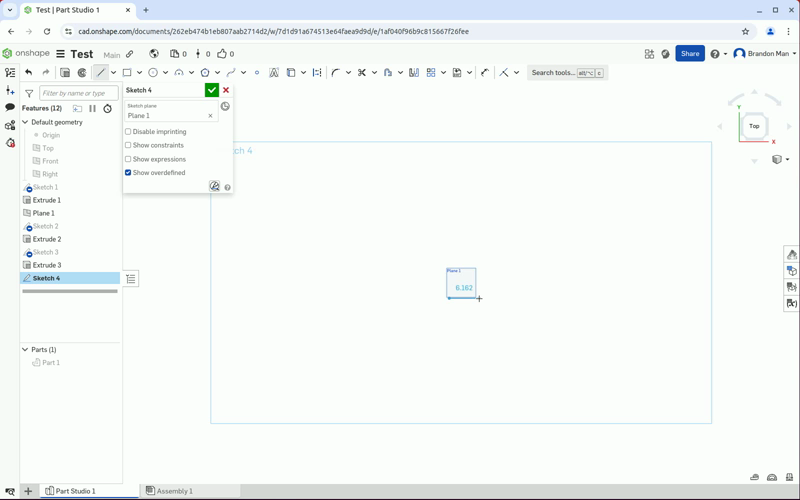
mouse_move(452, 298)
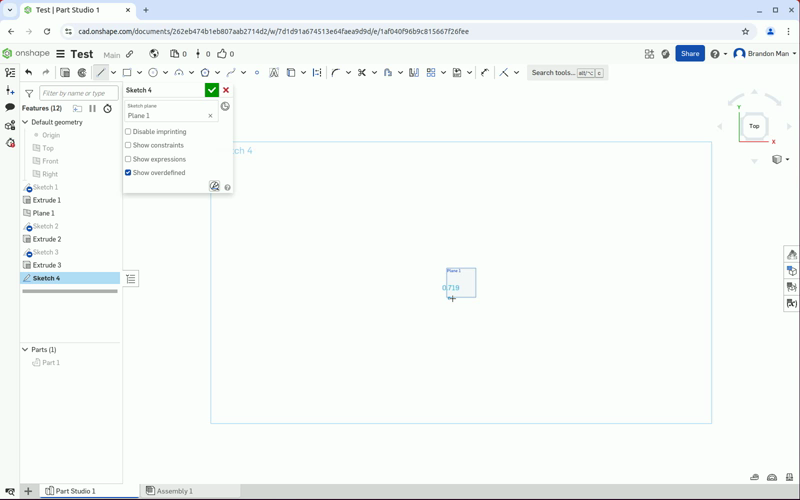
scroll(6)
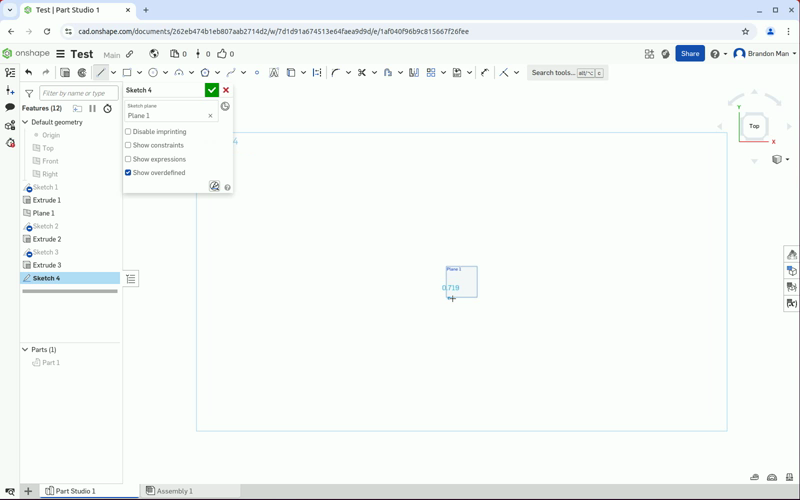
scroll(6)
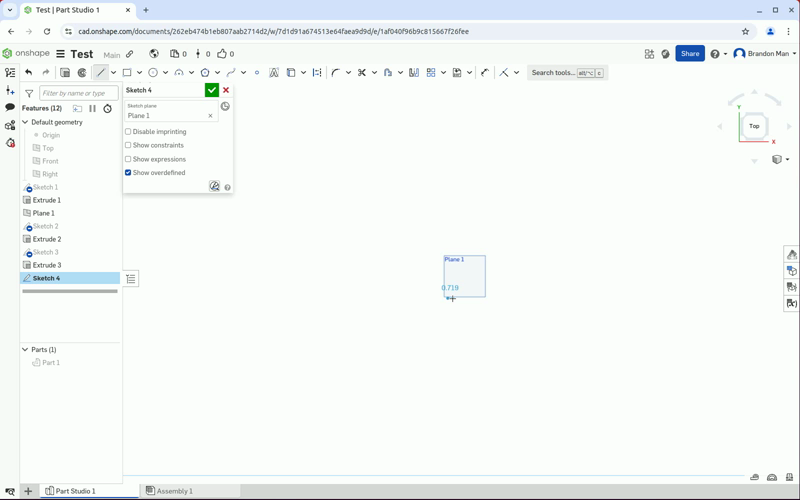
scroll(6)
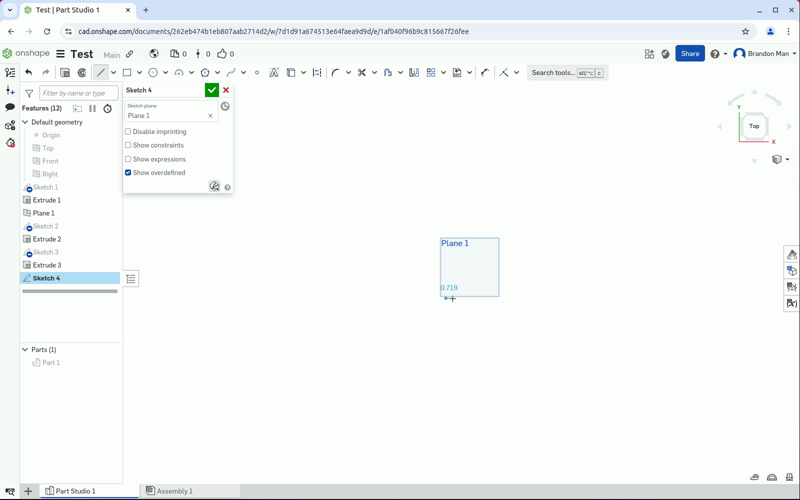
scroll(6)
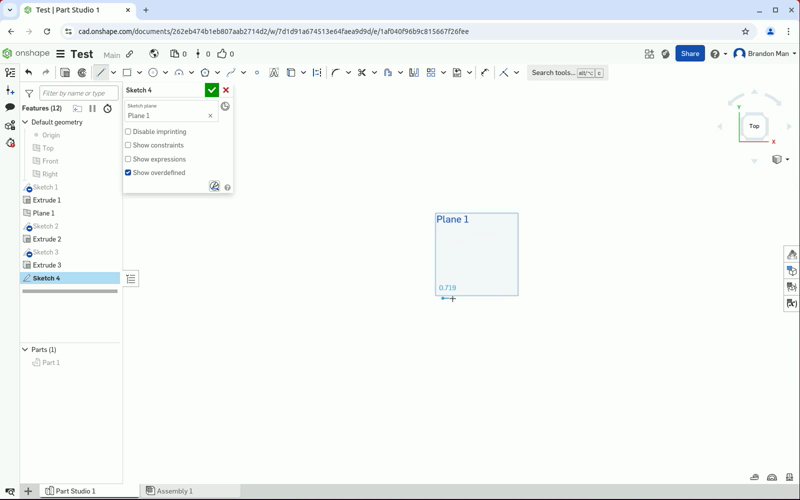
scroll(6)
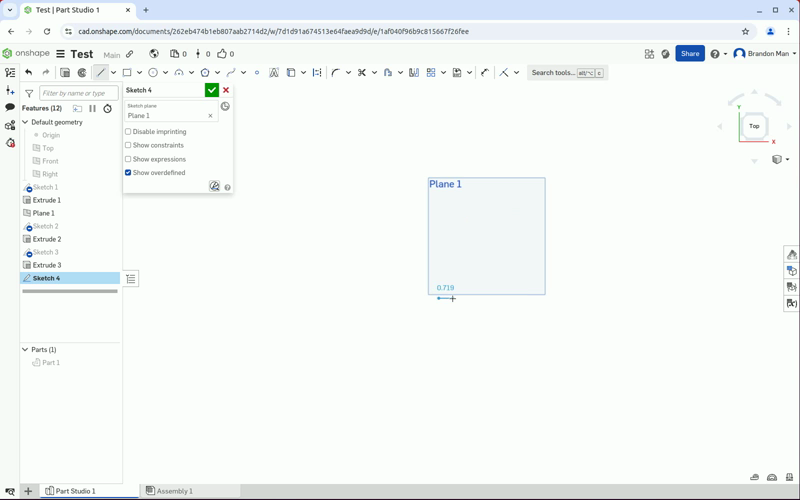
scroll(6)
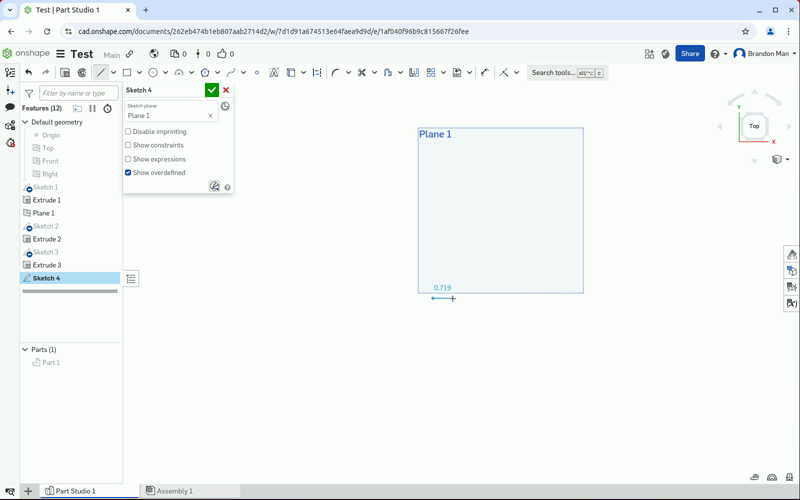
scroll(6)
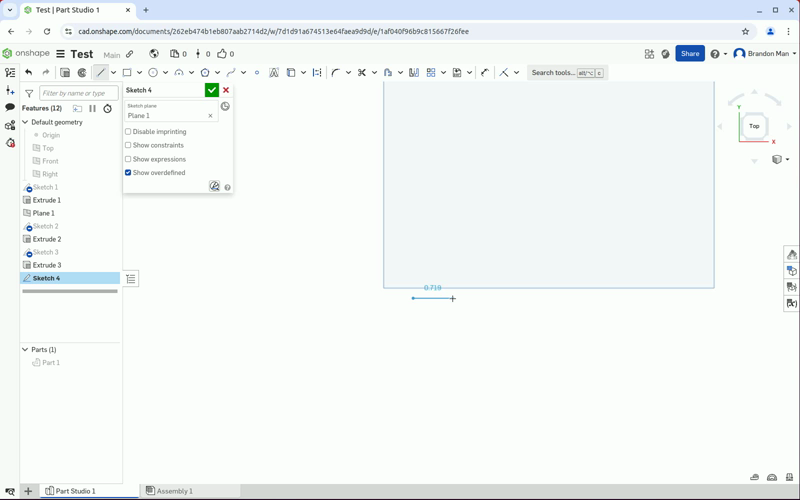
click(452, 298)
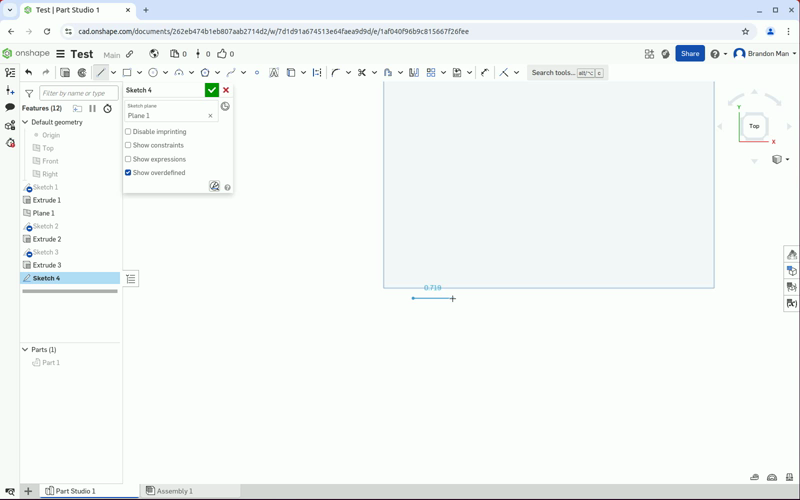
scroll(-6)
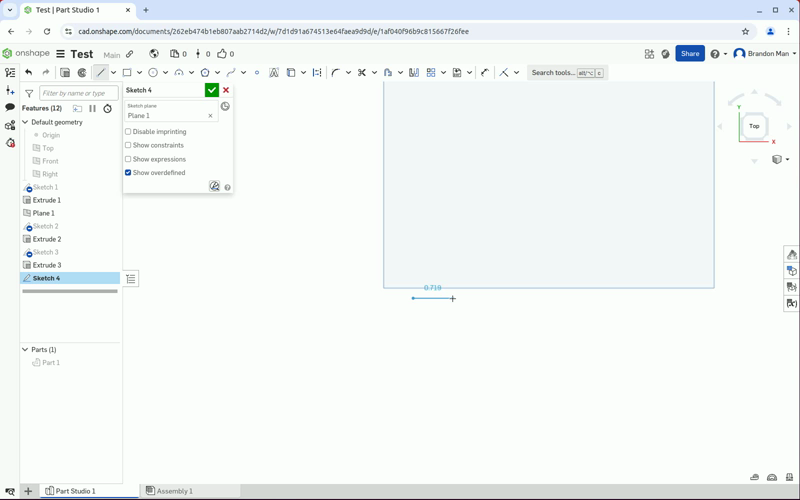
scroll(-6)
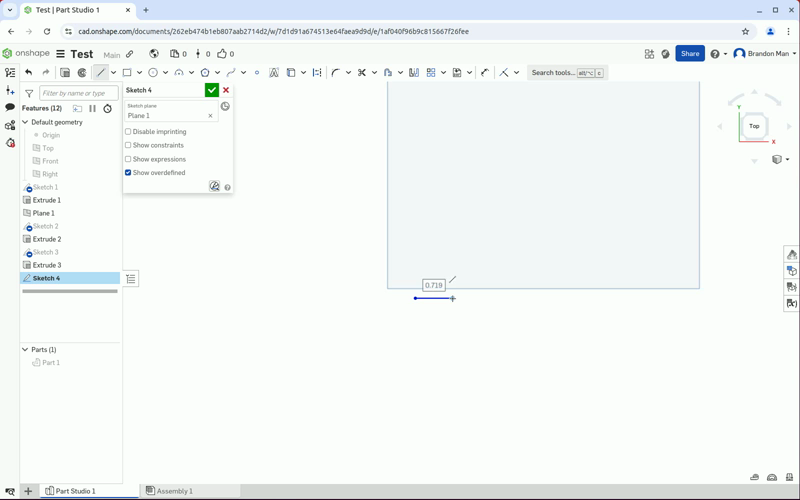
scroll(-6)
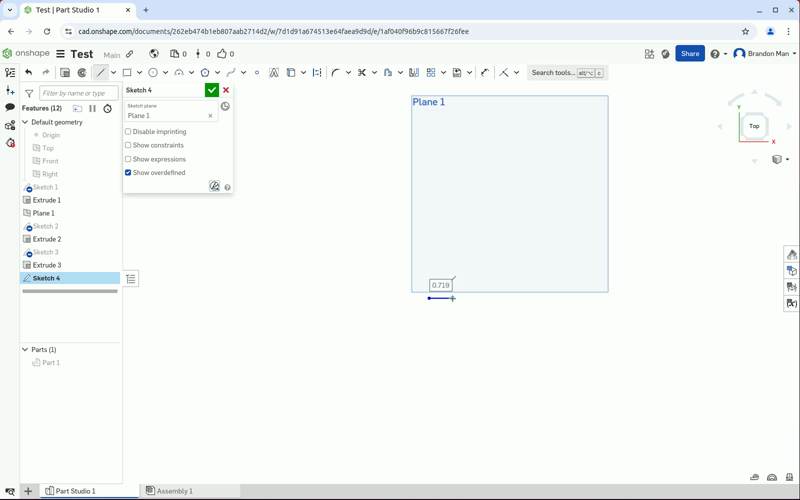
scroll(-6)
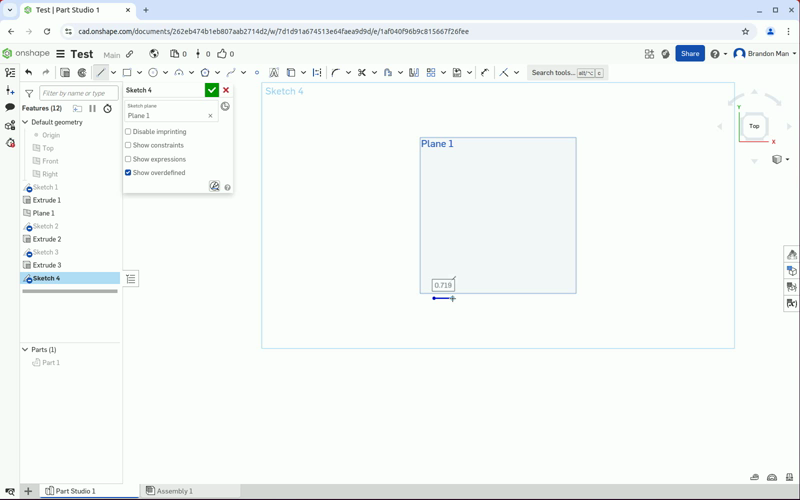
scroll(-6)
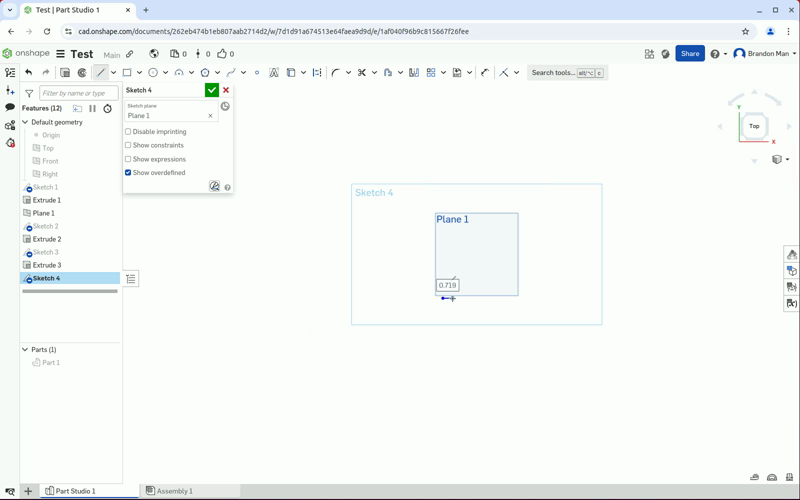
scroll(-6)
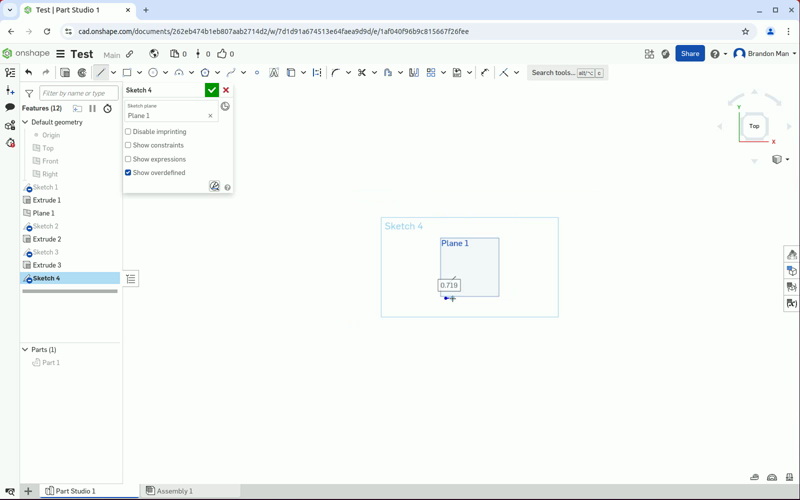
scroll(-6)
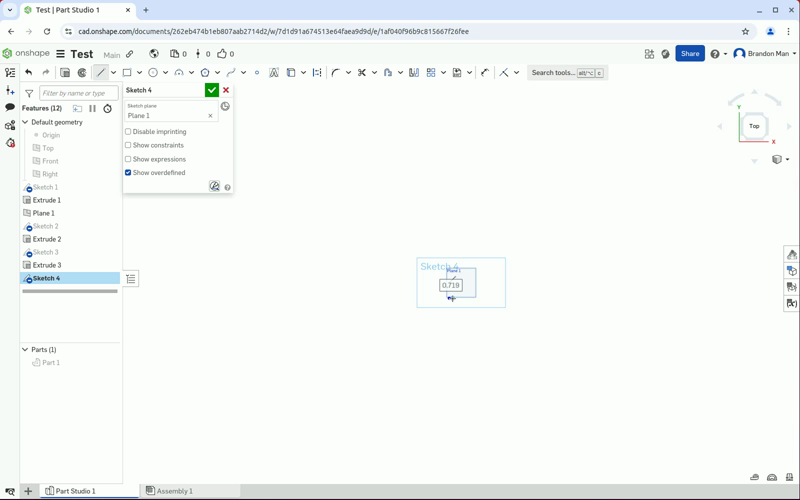
key_up(shift)
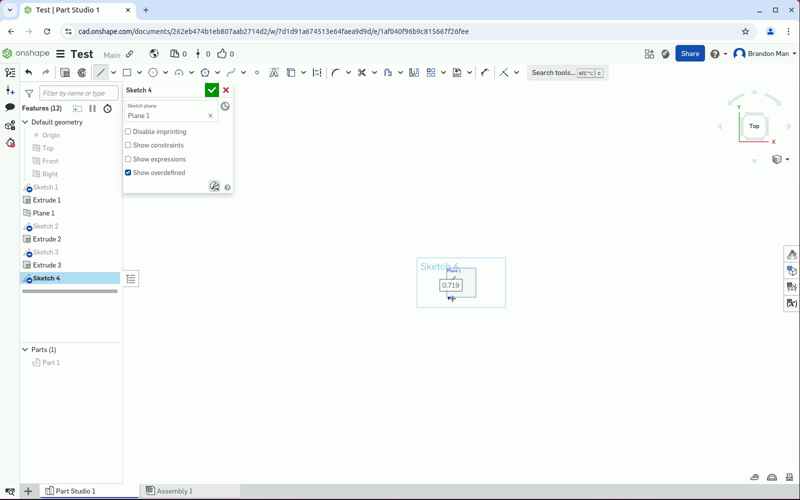
key_down(shift)
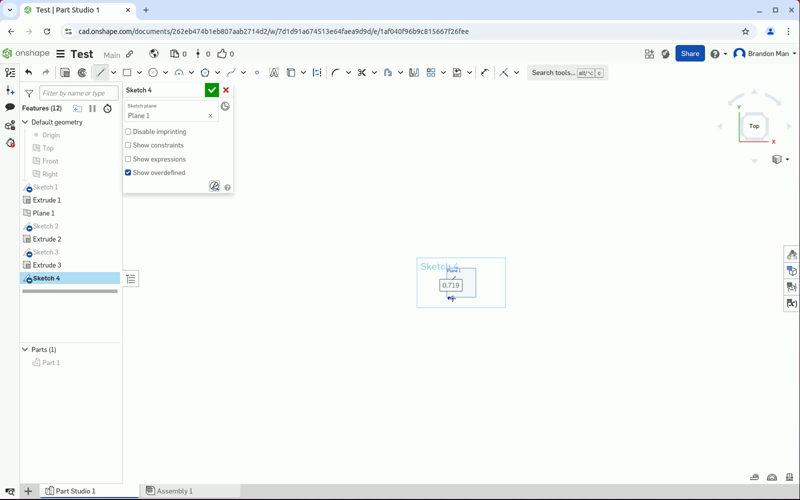
mouse_move(482, 298)
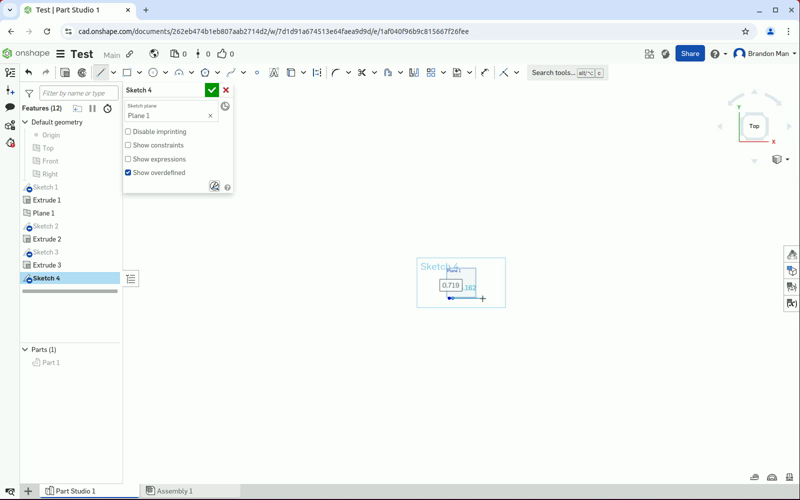
mouse_move(452, 286)
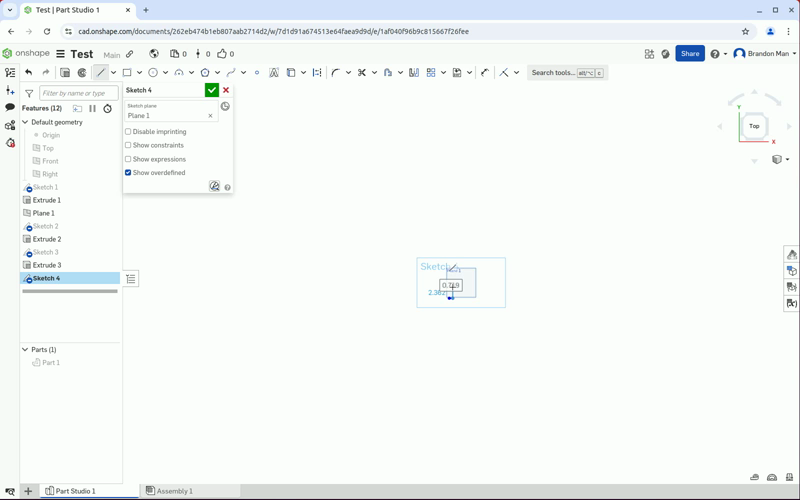
click(452, 286)
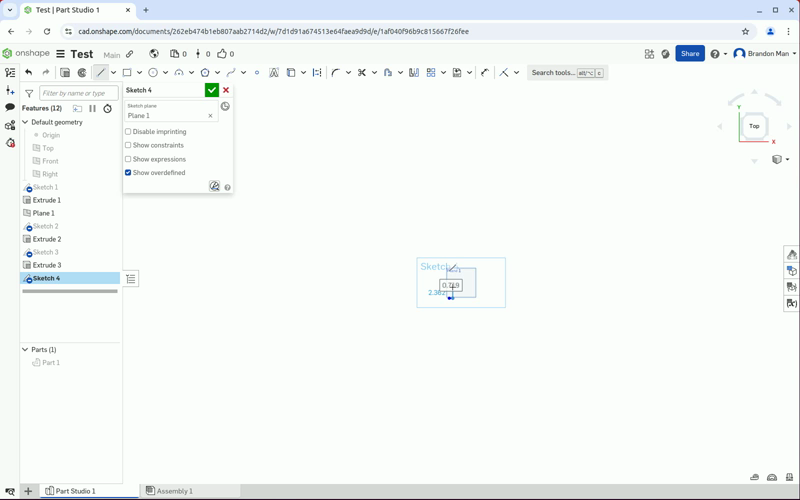
key_up(shift)
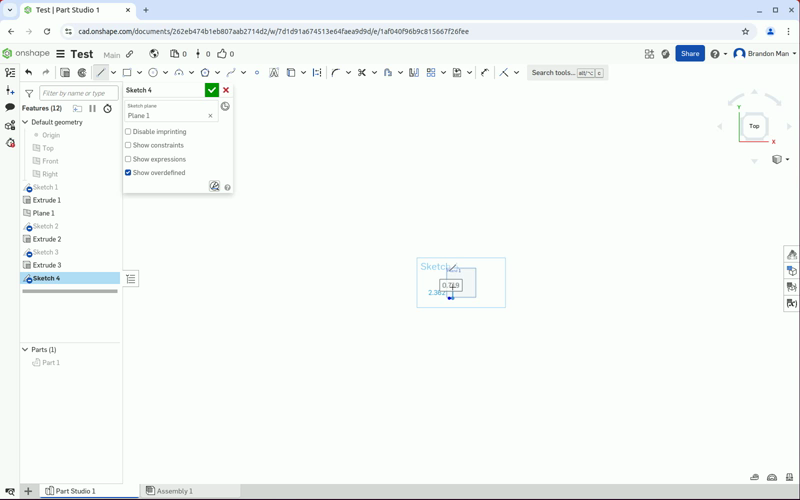
key_down(shift)
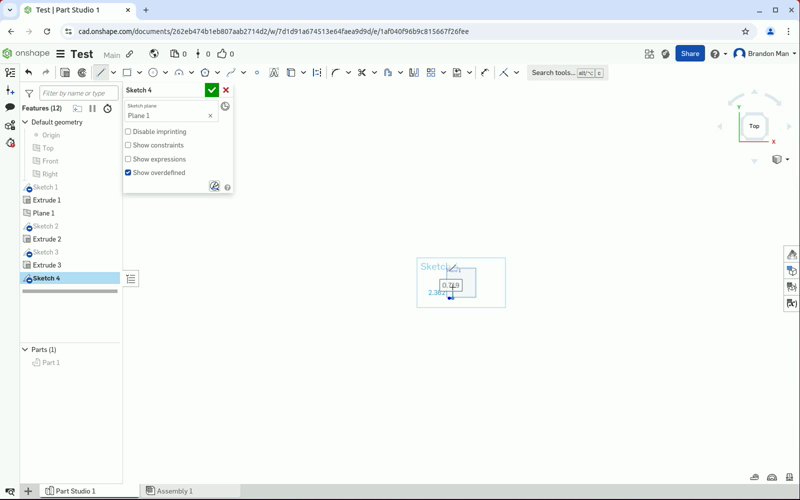
mouse_move(482, 286)
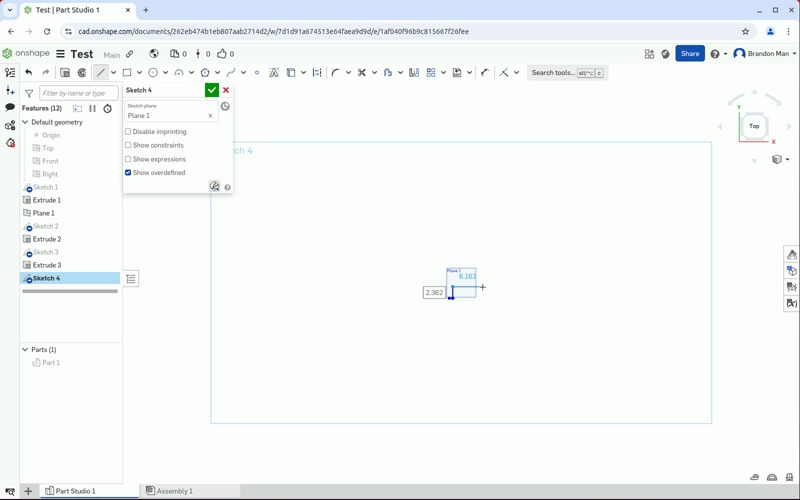
mouse_move(449, 286)
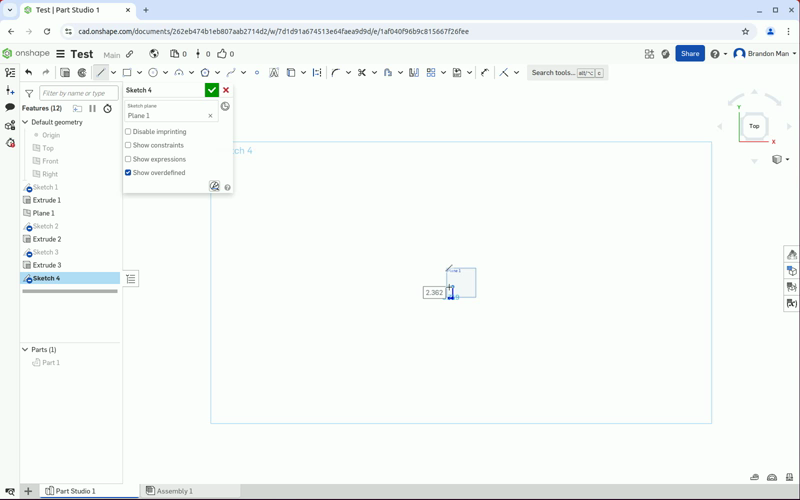
scroll(6)
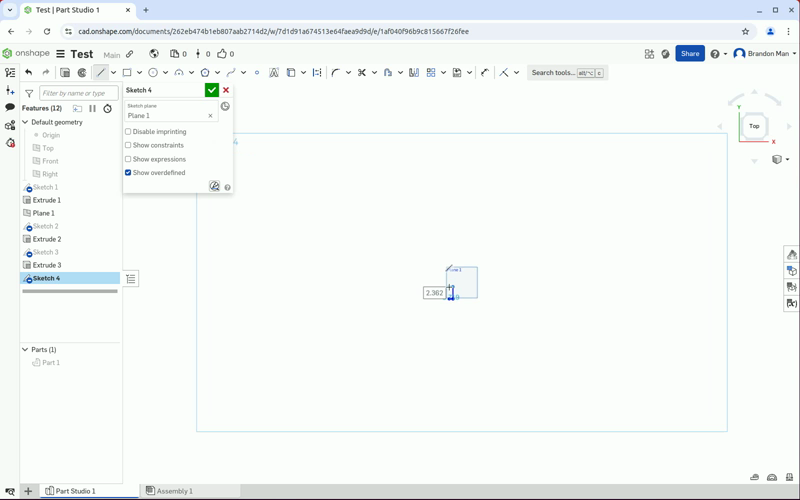
scroll(6)
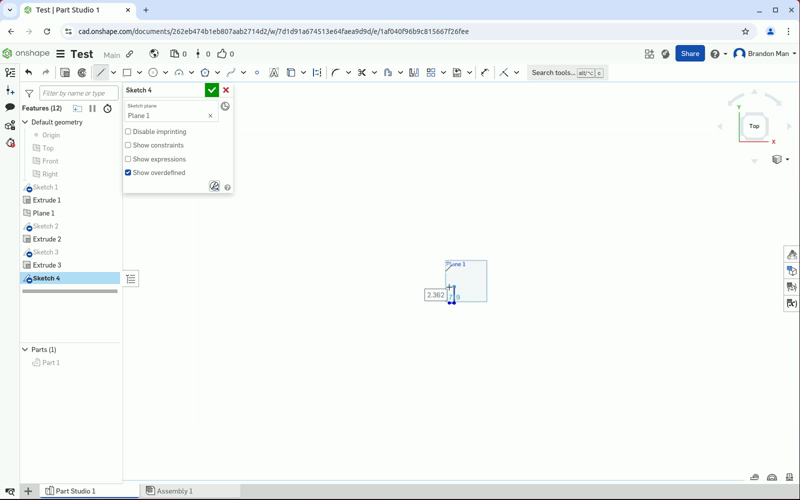
scroll(6)
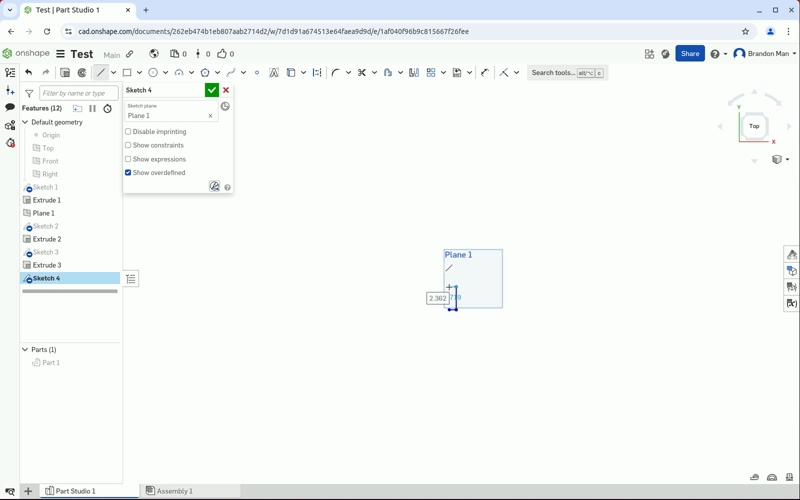
scroll(6)
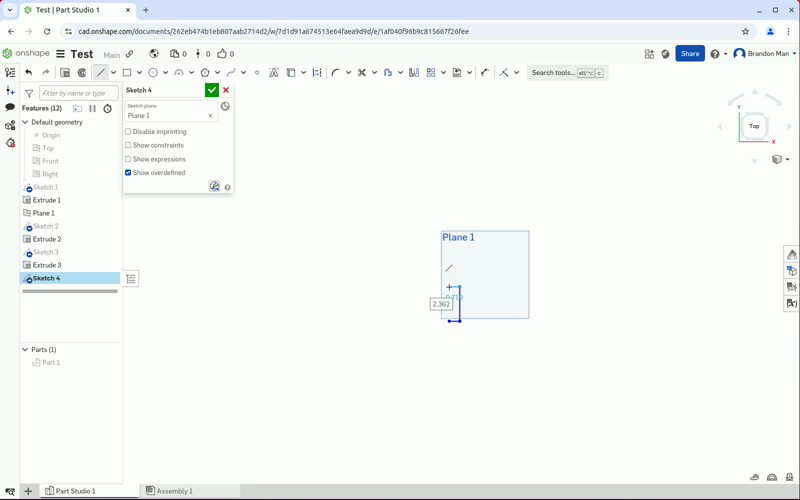
scroll(6)
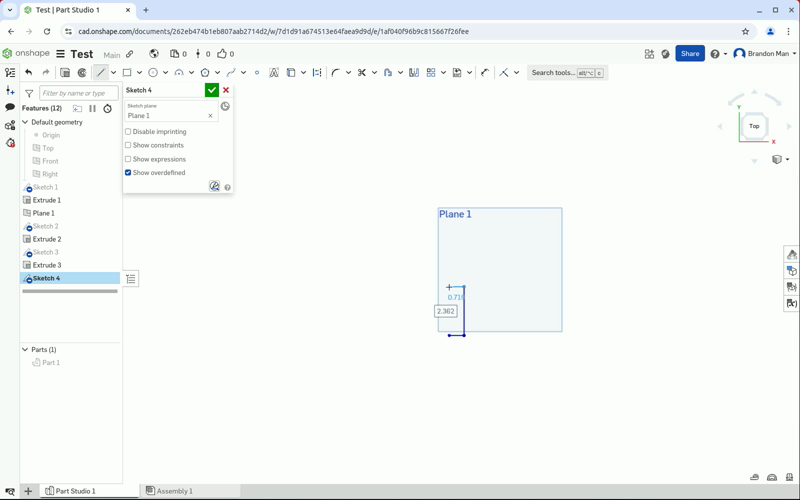
scroll(6)
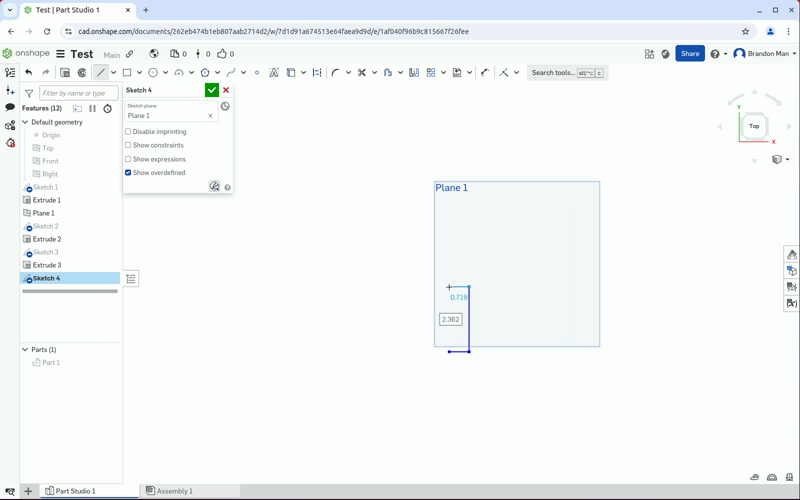
scroll(6)
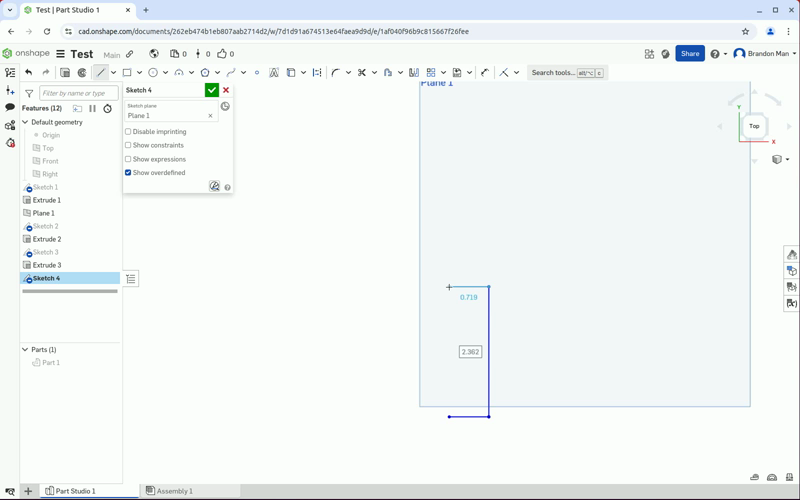
click(449, 286)
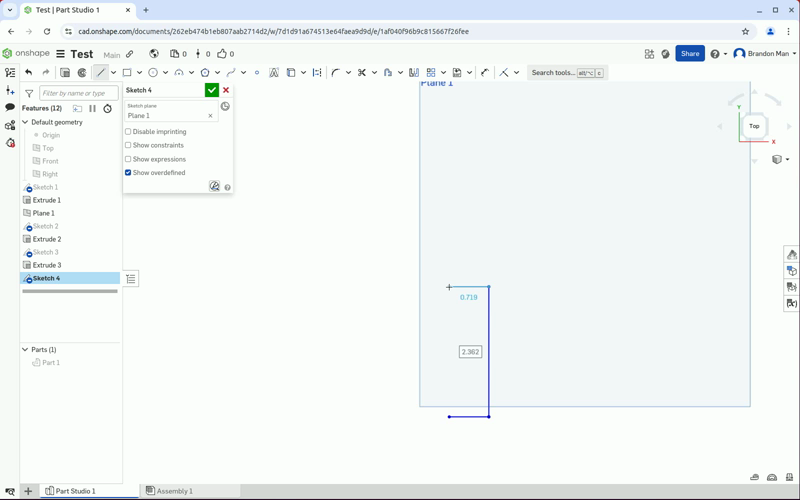
scroll(-6)
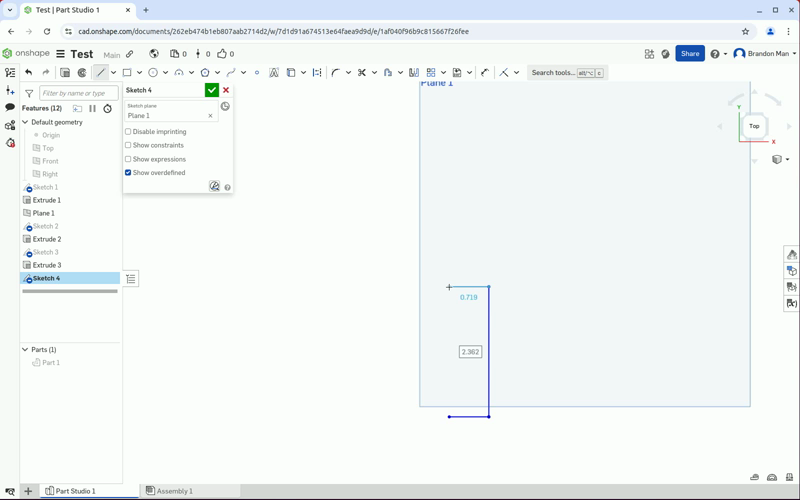
scroll(-6)
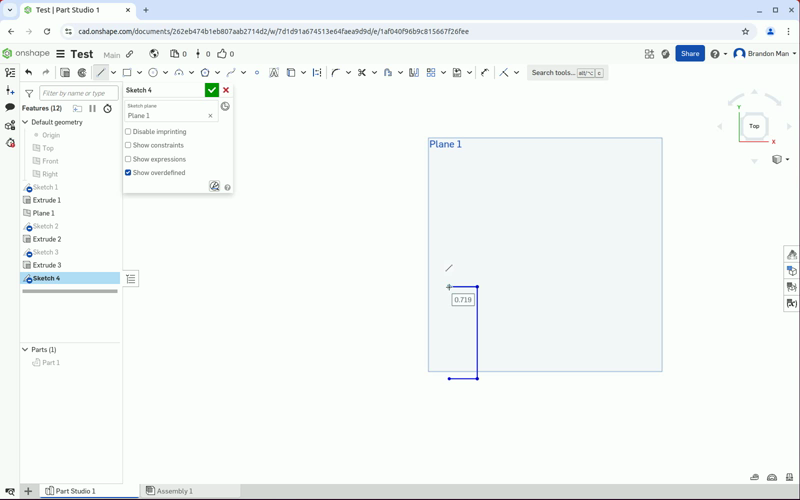
scroll(-6)
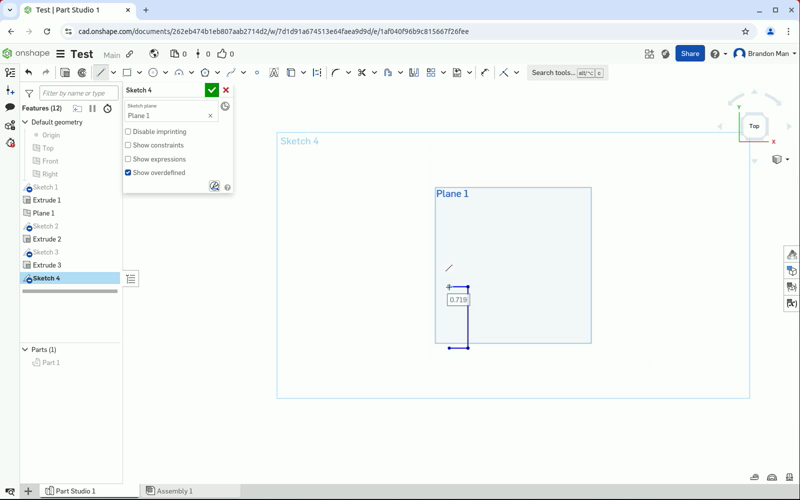
scroll(-6)
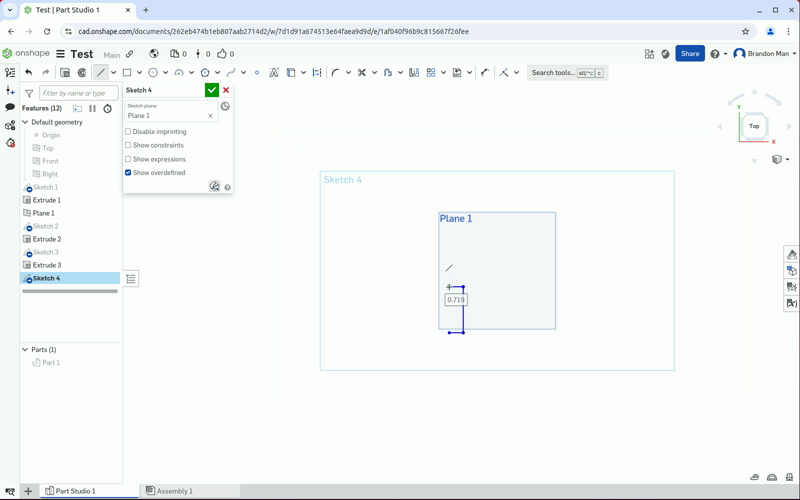
scroll(-6)
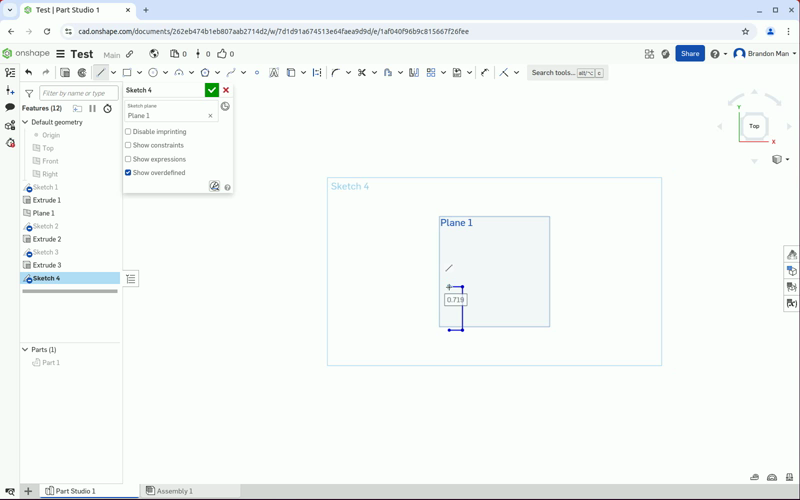
scroll(-6)
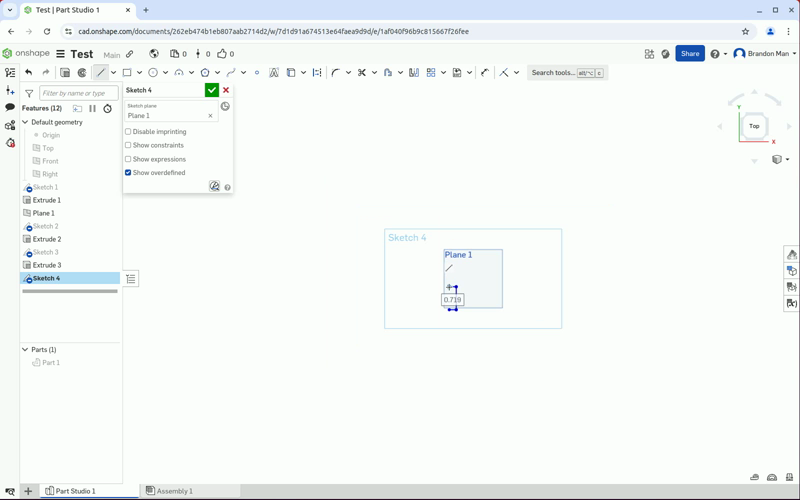
scroll(-6)
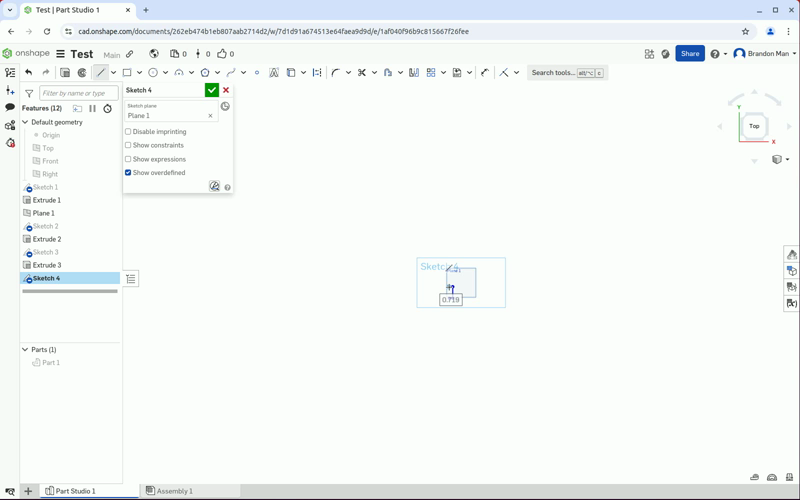
key_up(shift)
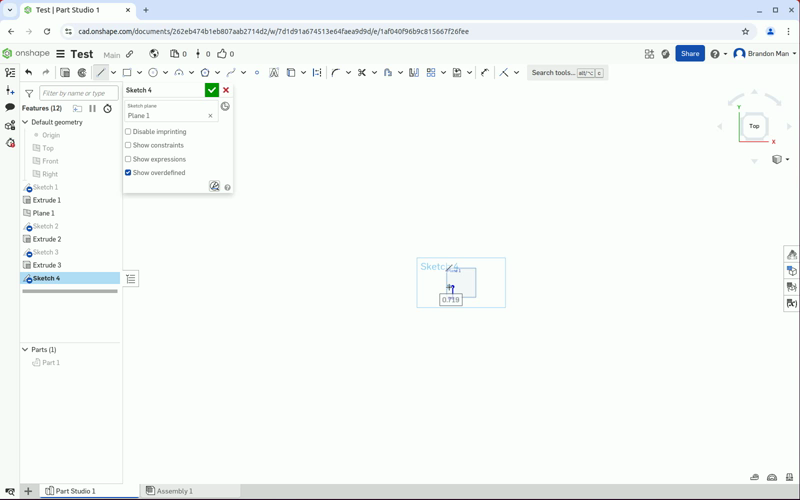
mouse_move(479, 286)
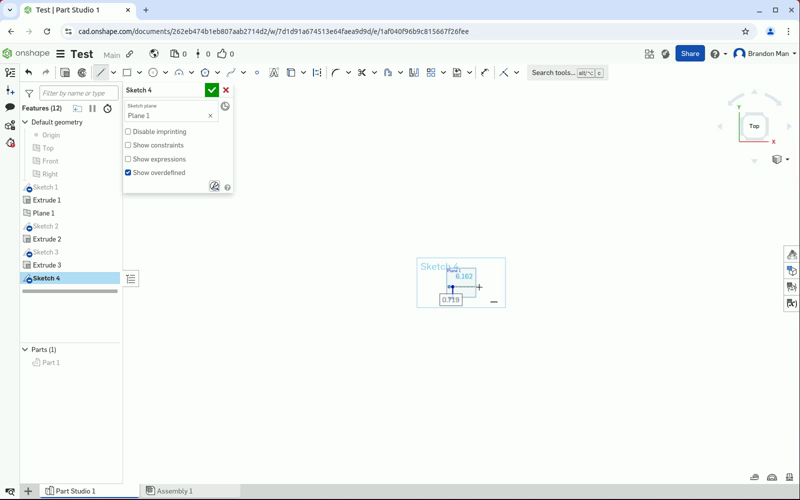
key_down(shift)
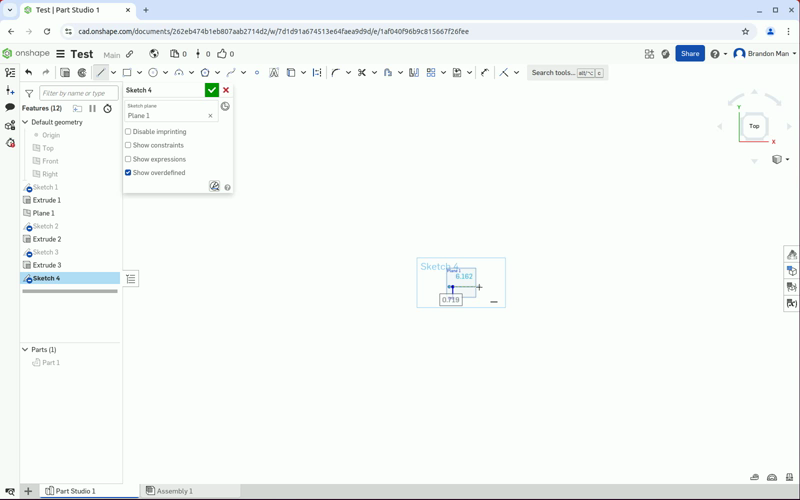
mouse_move(449, 298)
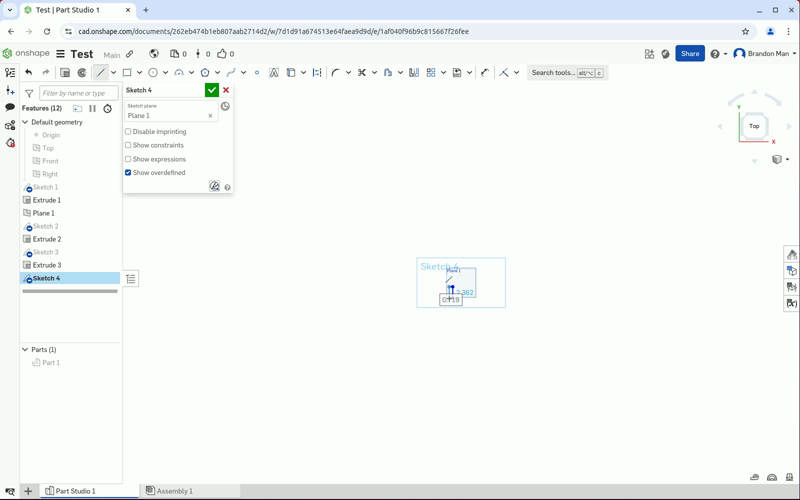
scroll(6)
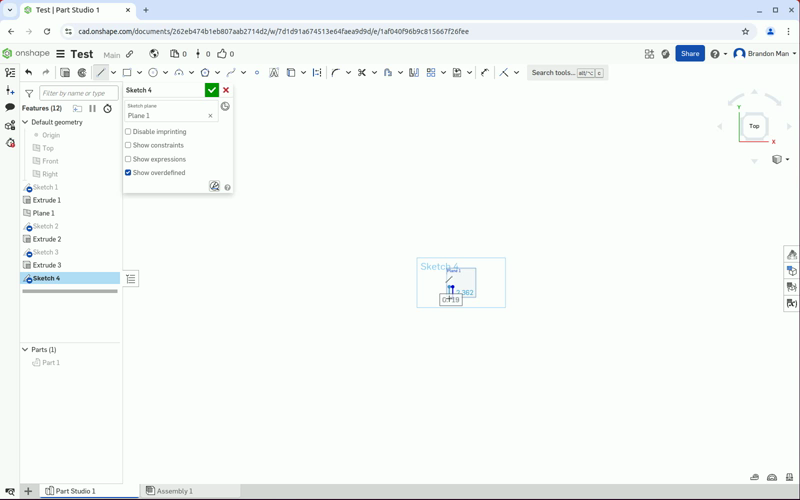
scroll(6)
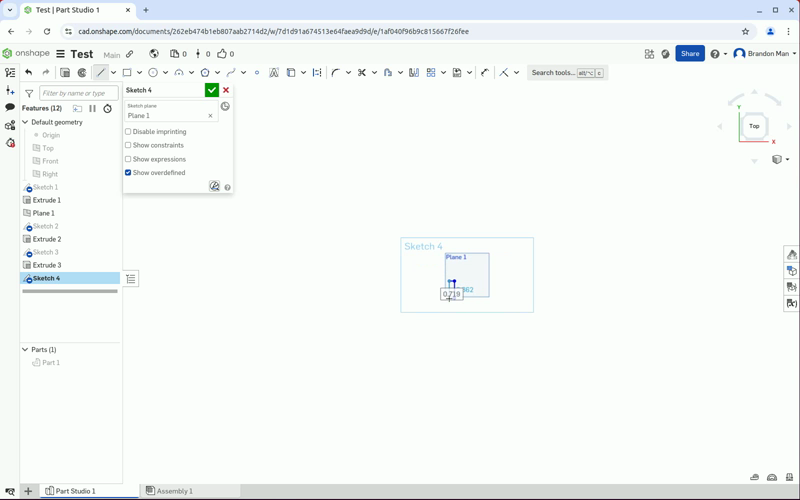
scroll(6)
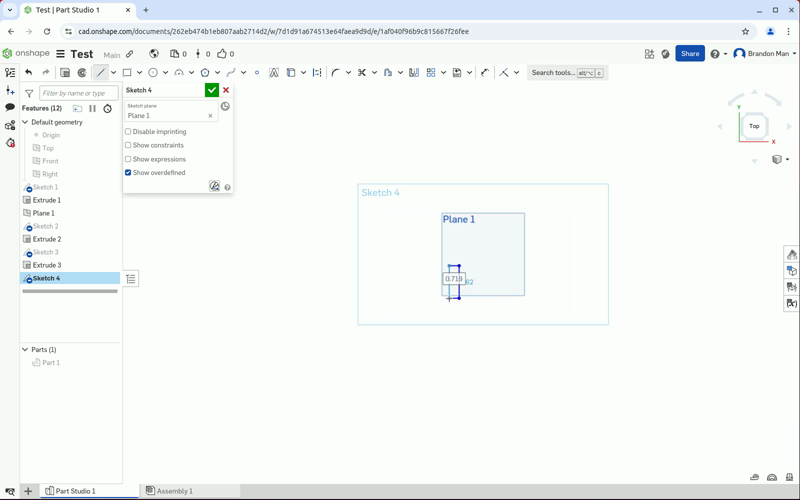
scroll(6)
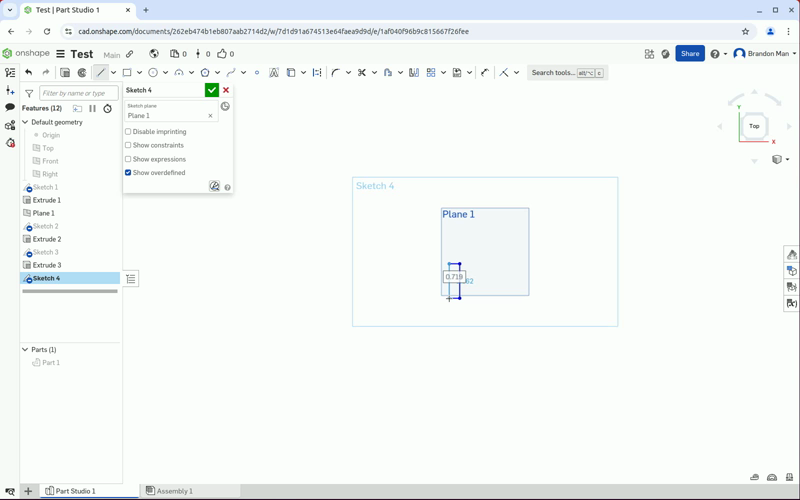
scroll(6)
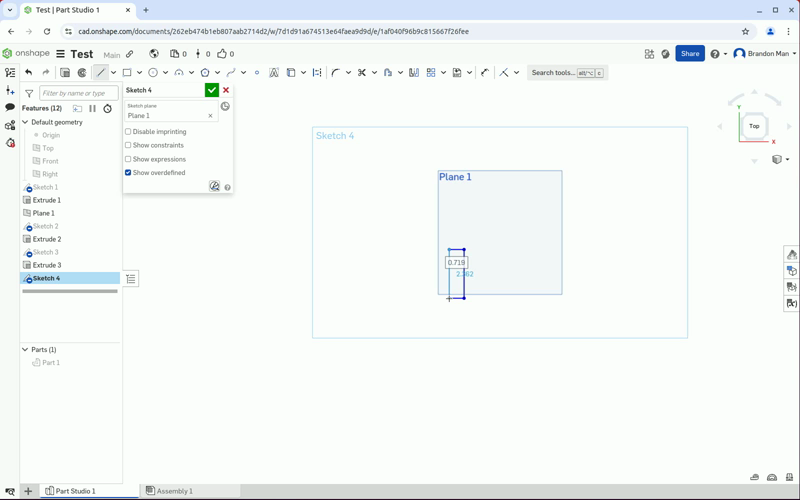
scroll(6)
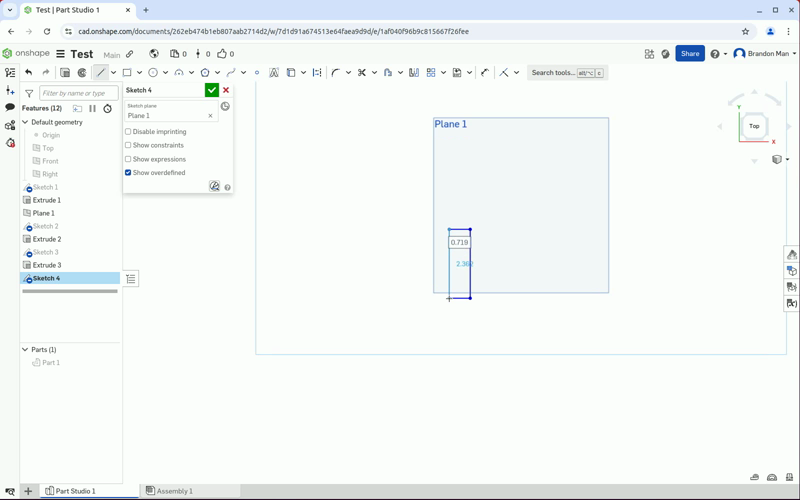
scroll(6)
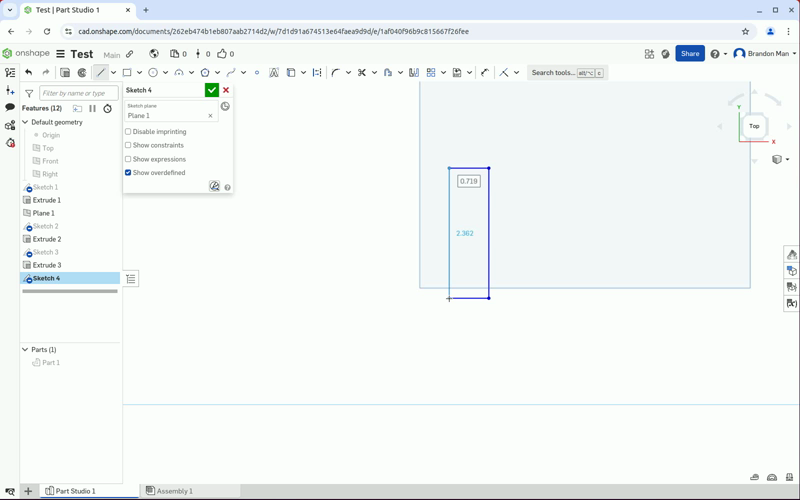
key_up(shift)
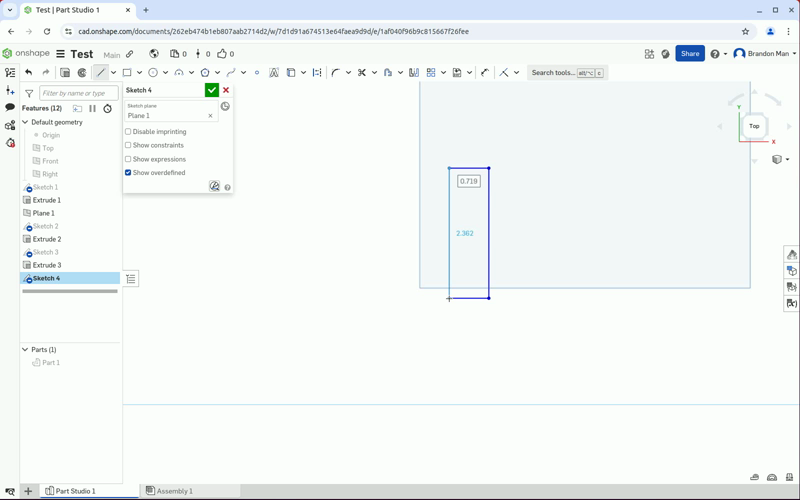
click(449, 298)
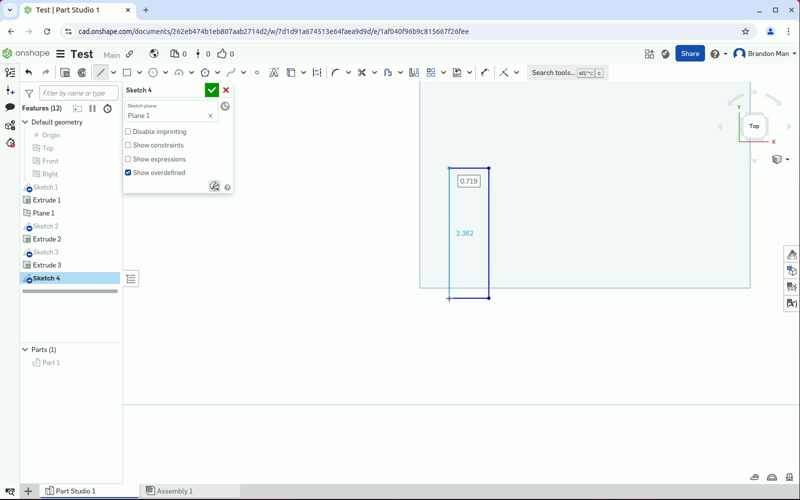
scroll(-6)
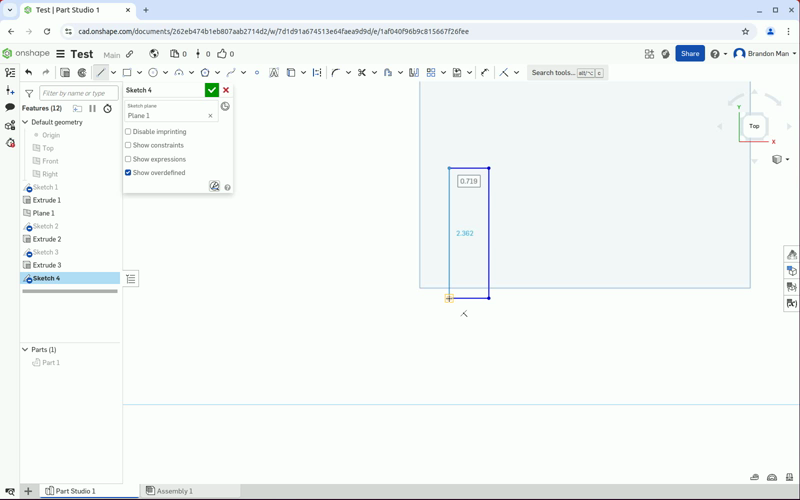
scroll(-6)
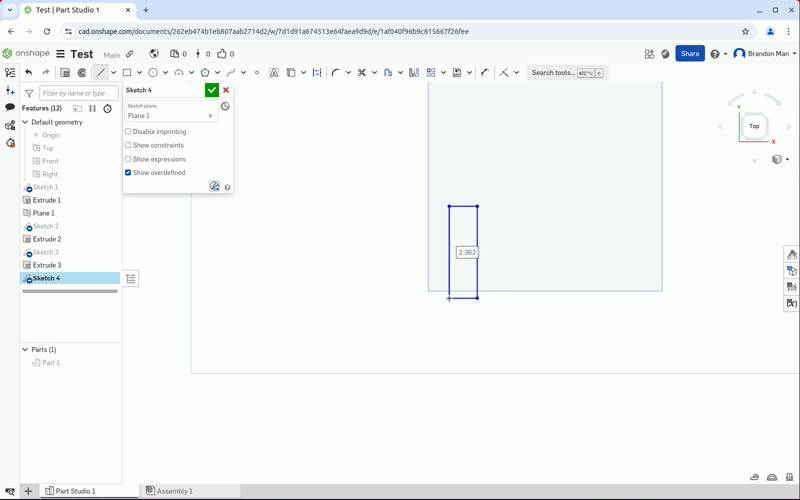
scroll(-6)
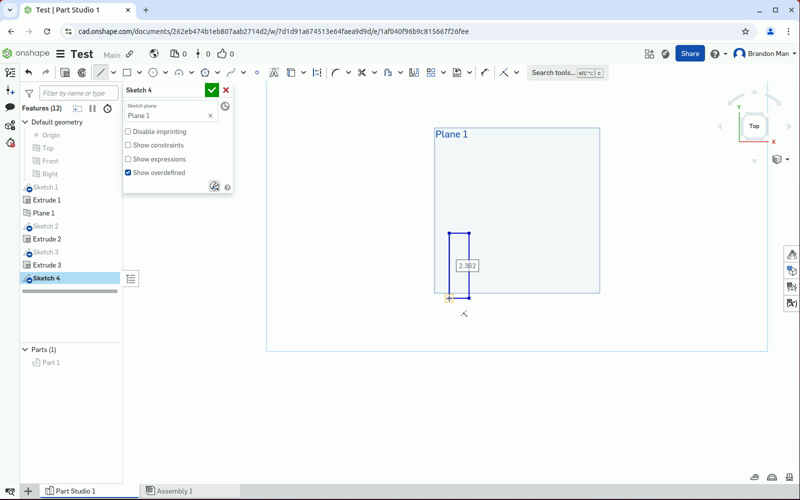
scroll(-6)
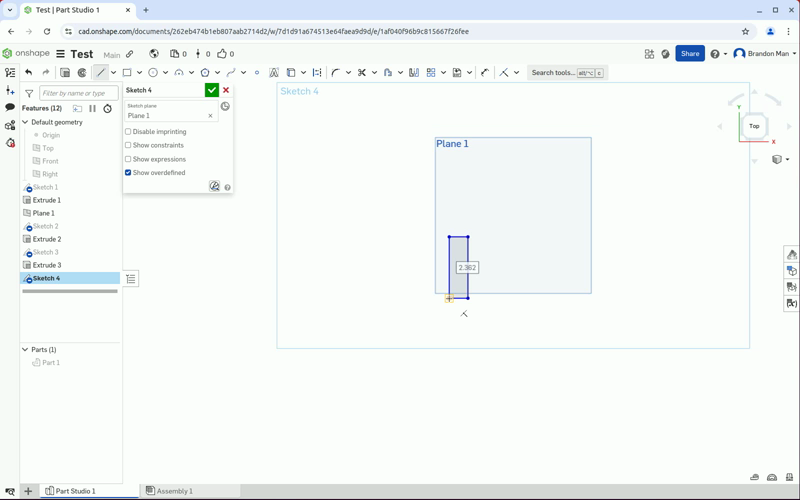
scroll(-6)
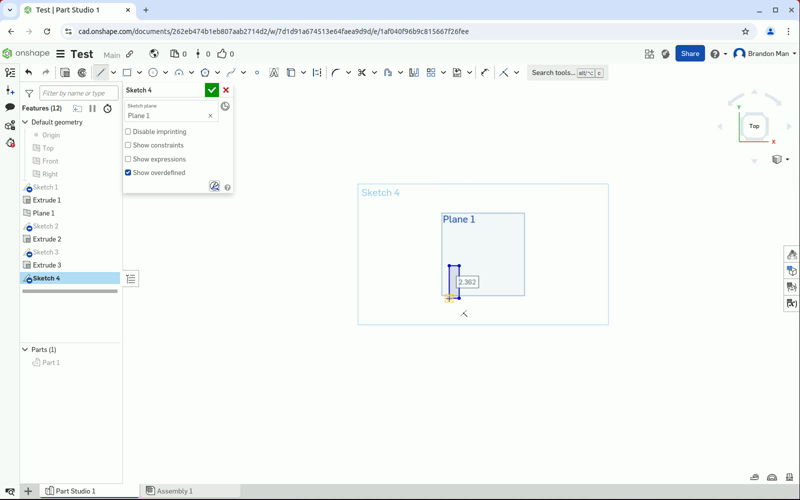
scroll(-6)
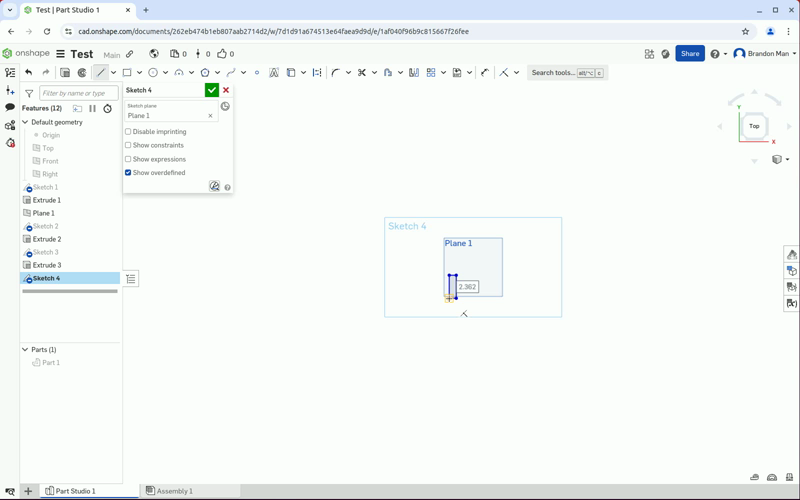
scroll(-6)
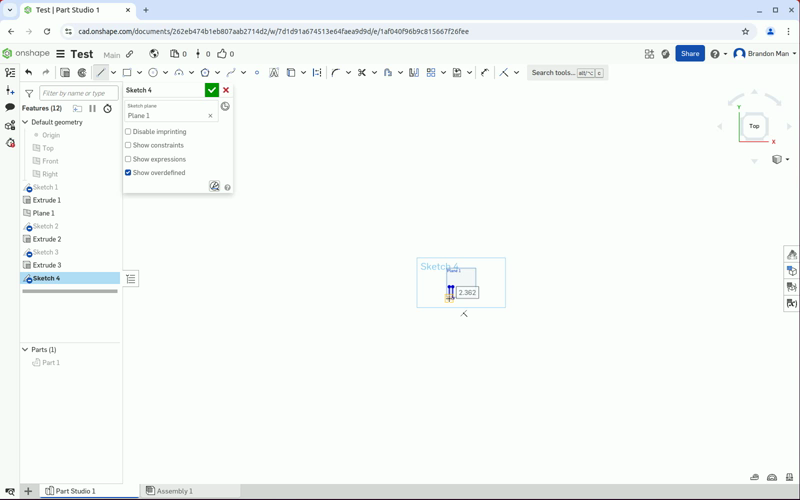
key(esc)
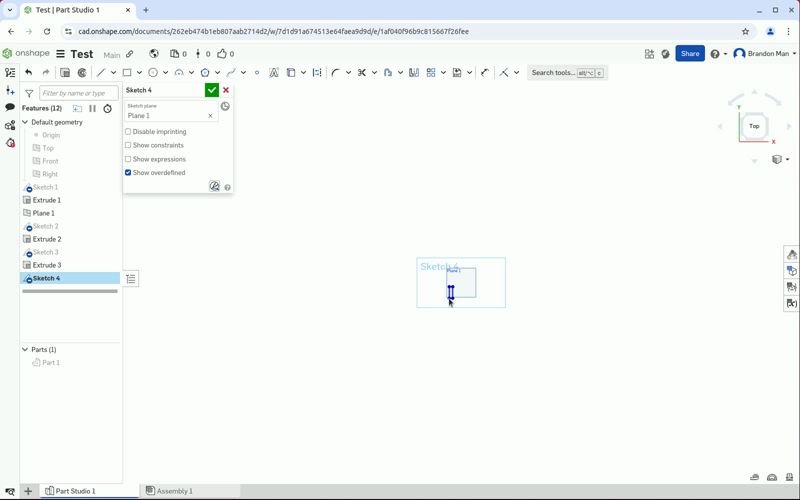
mouse_move(450, 295)
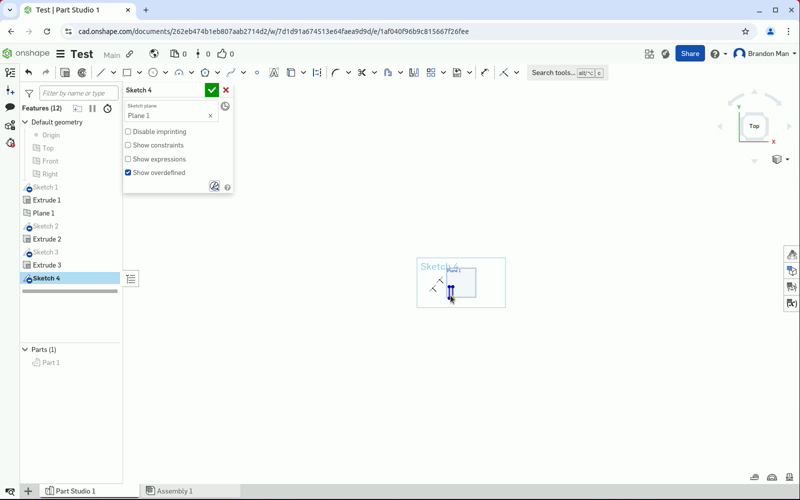
scroll(6)
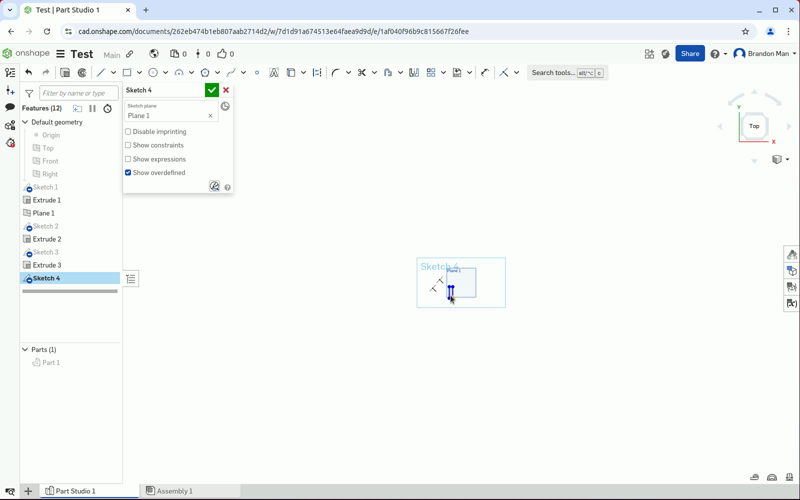
scroll(6)
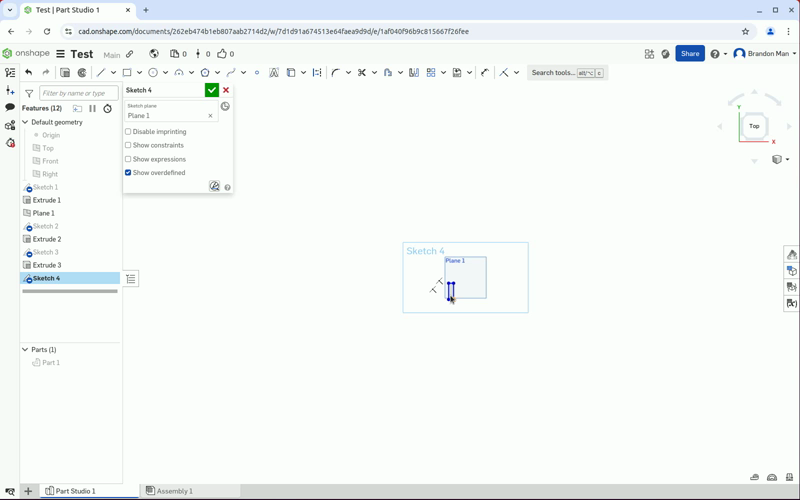
scroll(6)
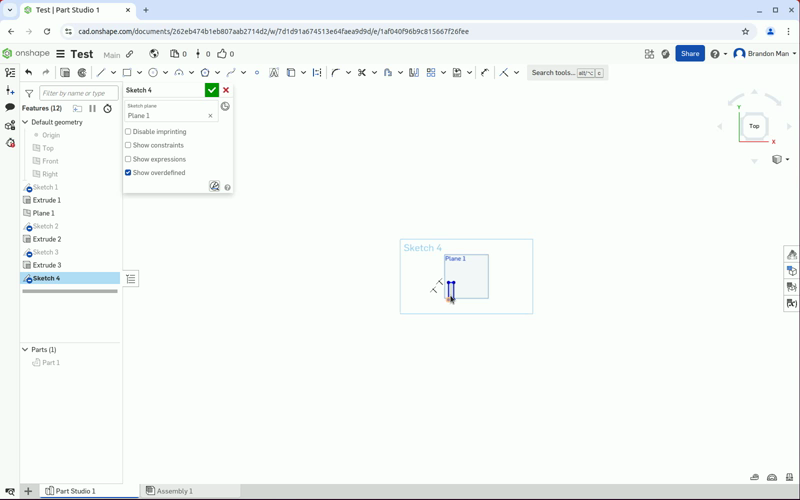
scroll(6)
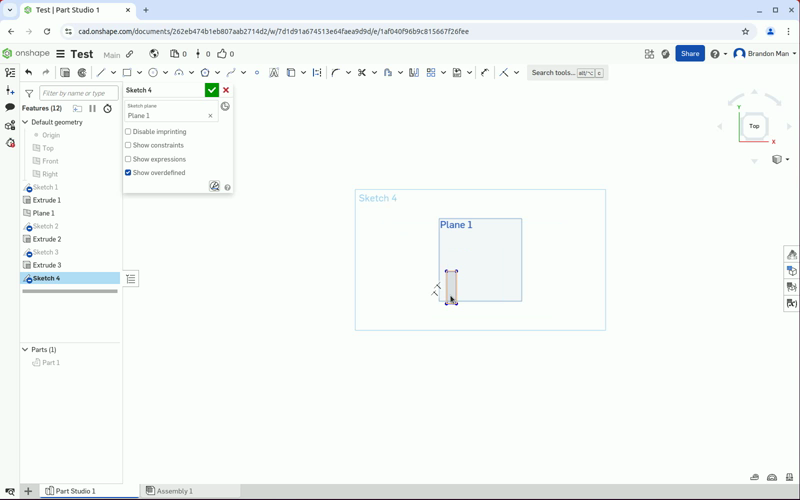
scroll(6)
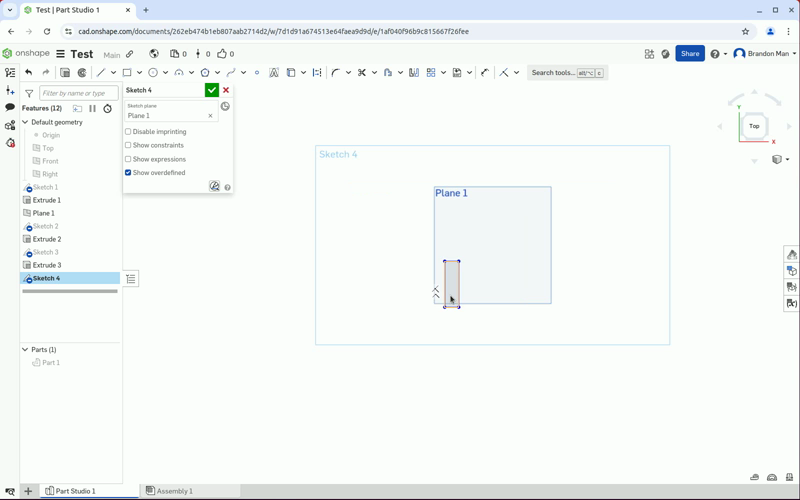
scroll(6)
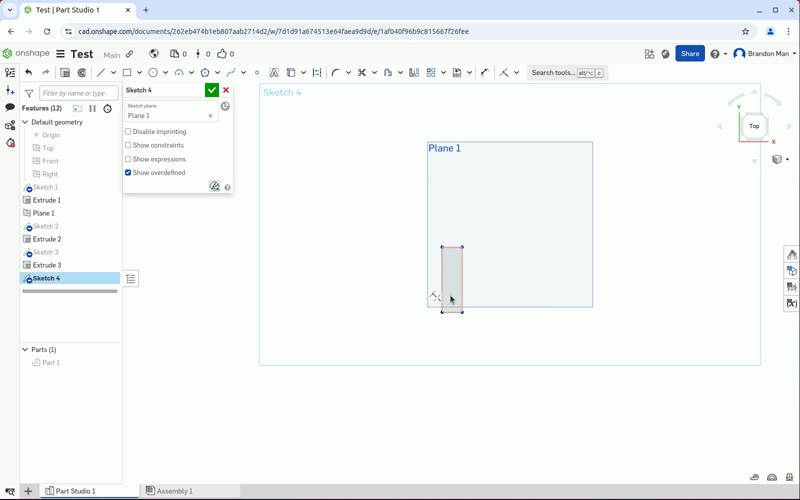
scroll(6)
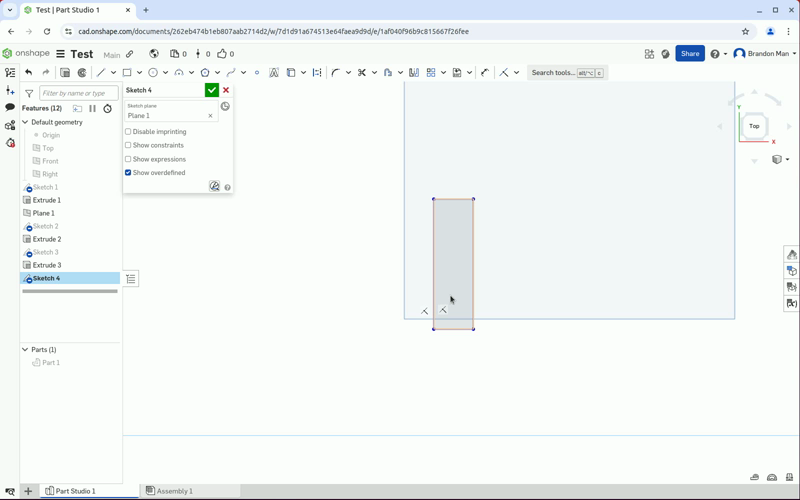
click(450, 295)
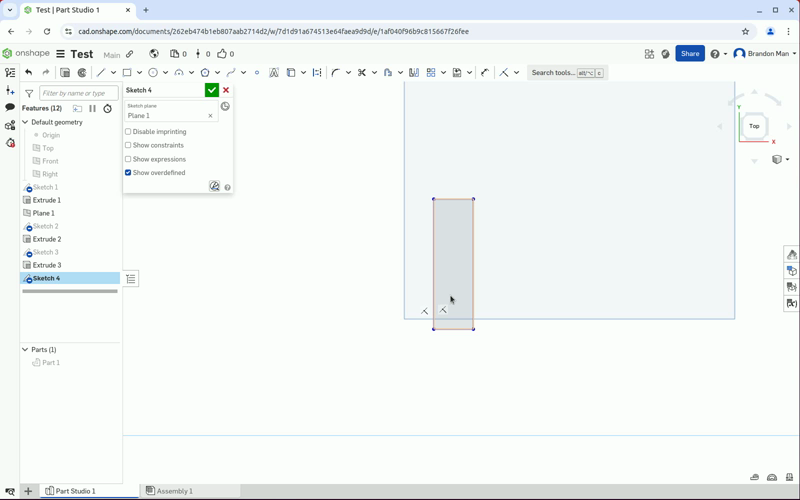
scroll(-6)
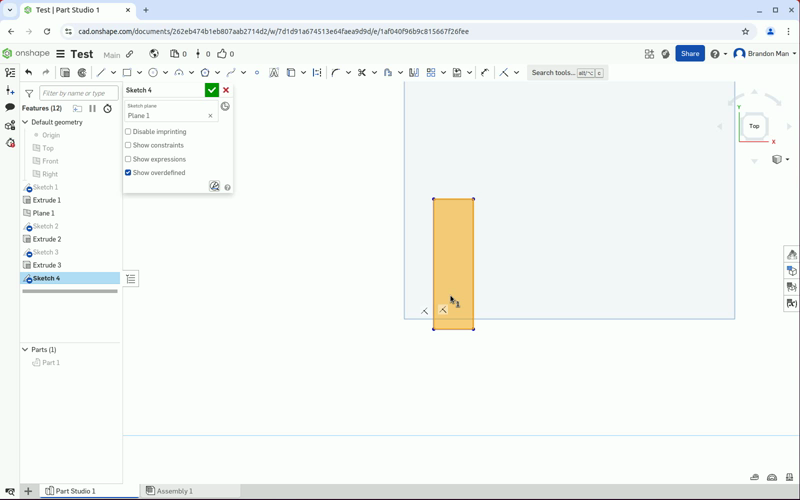
scroll(-6)
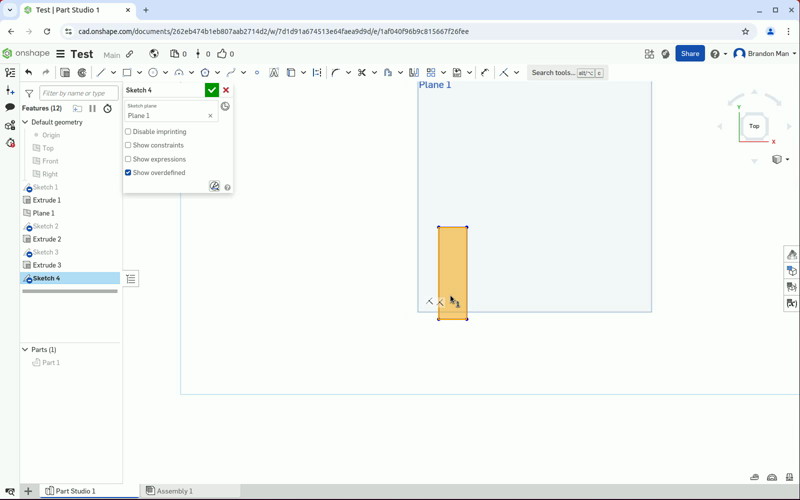
scroll(-6)
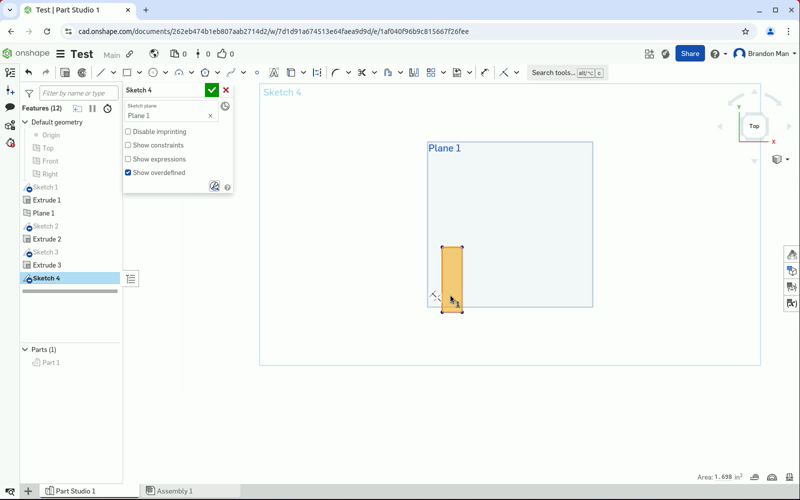
scroll(-6)
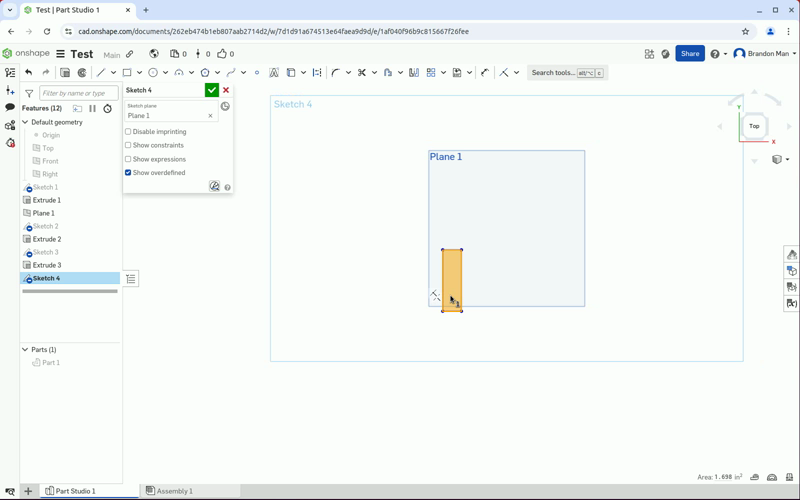
scroll(-6)
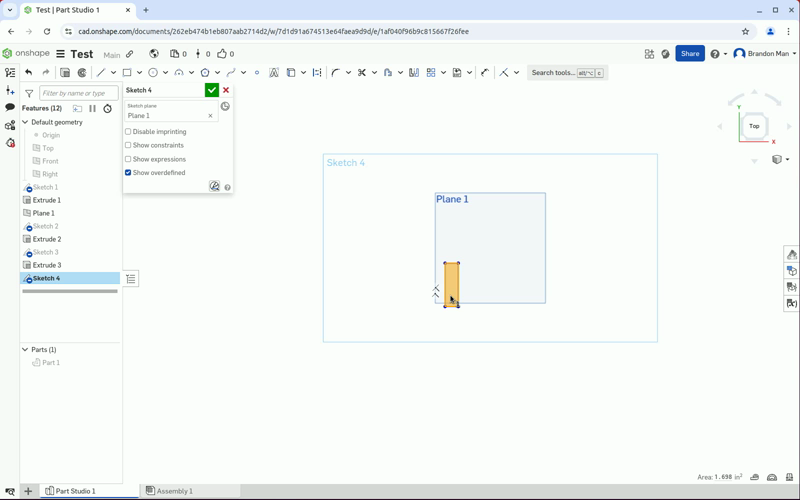
scroll(-6)
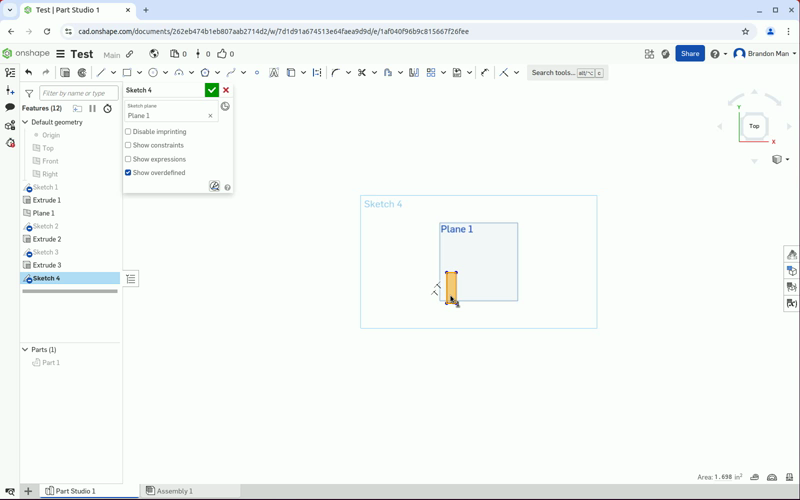
scroll(-6)
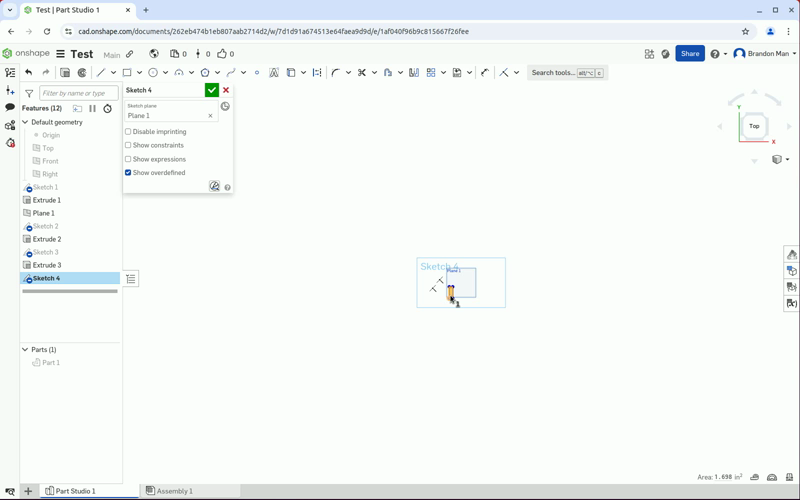
mouse_move(73, 352)
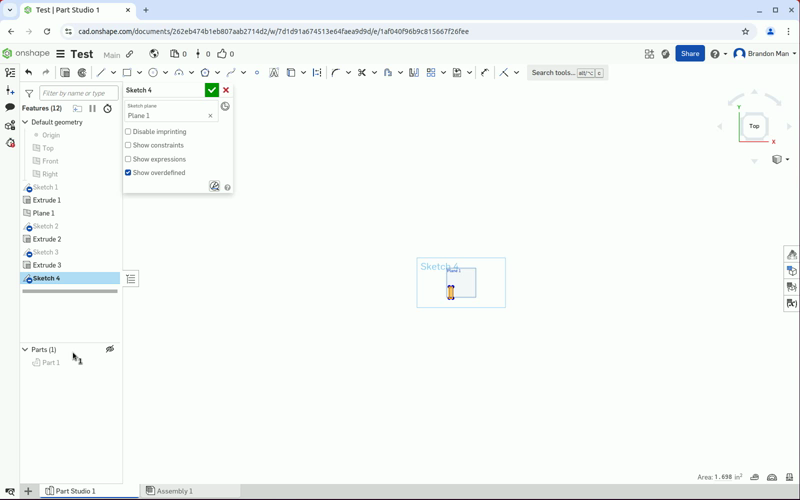
key(shift+y)
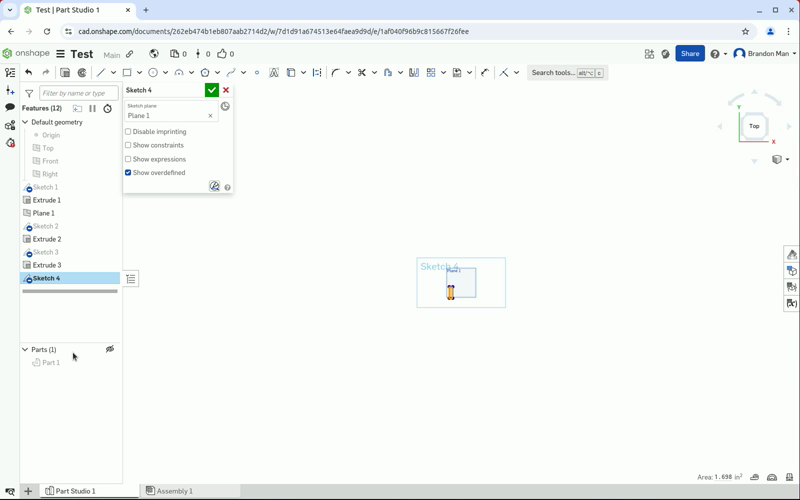
key(shift+e)
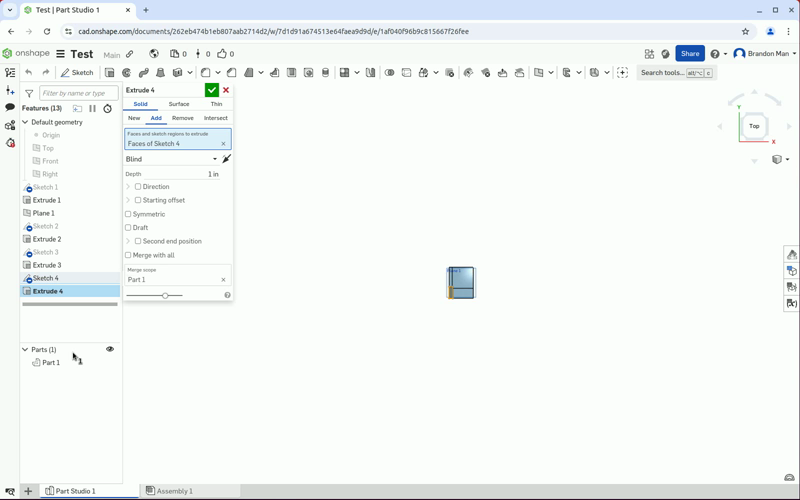
mouse_move(143, 106)
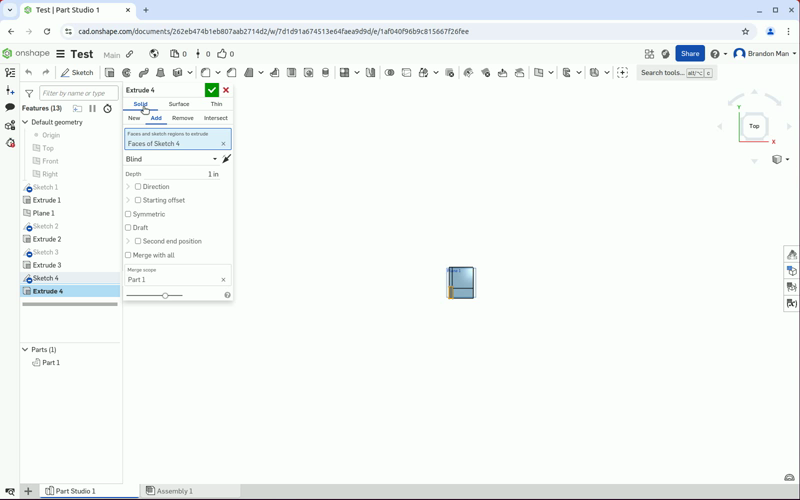
click(143, 106)
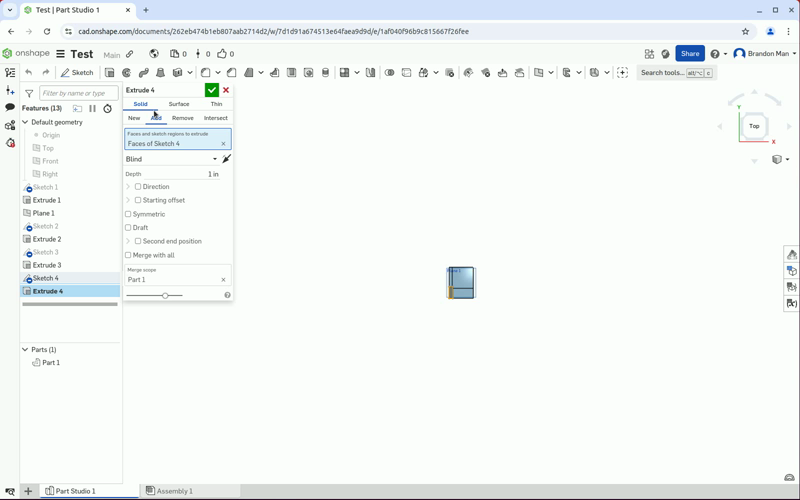
mouse_move(186, 120)
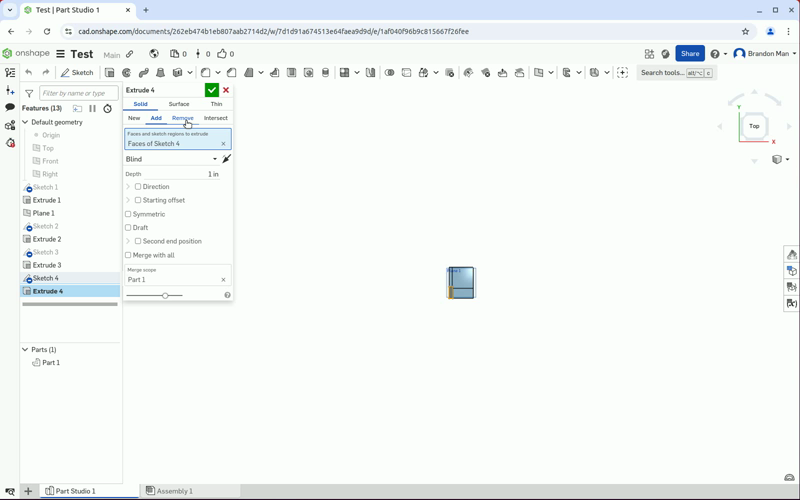
click(186, 120)
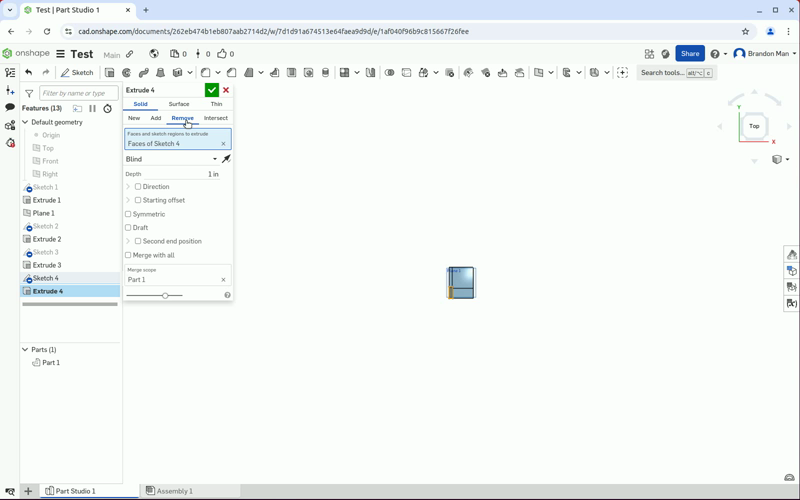
key(tab, 4)
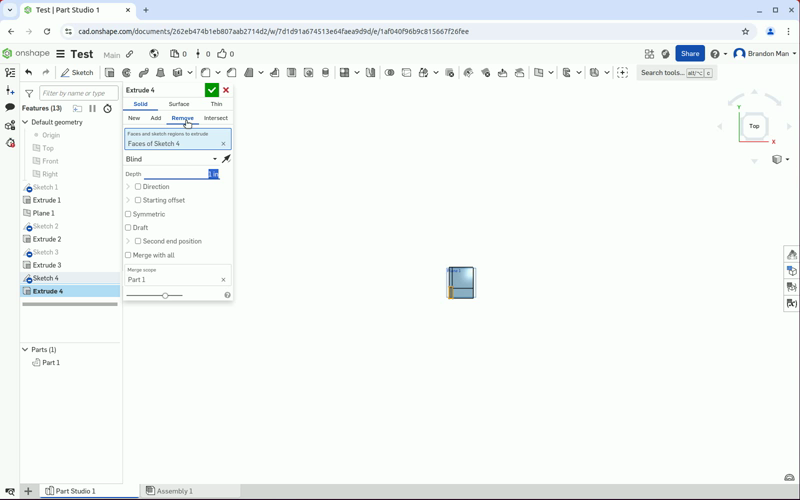
text(6.018)
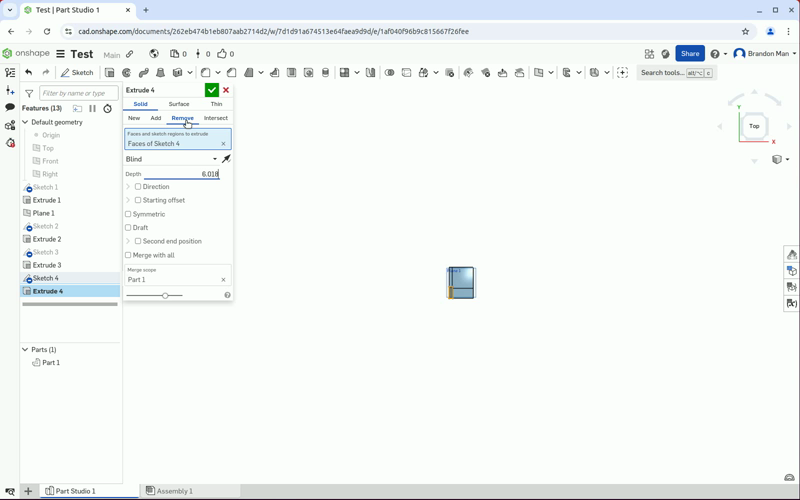
key(tab, 6)
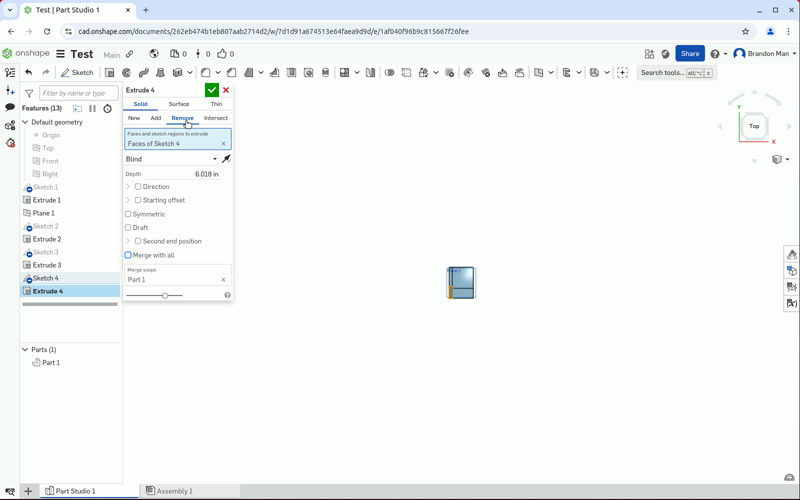
key(space)
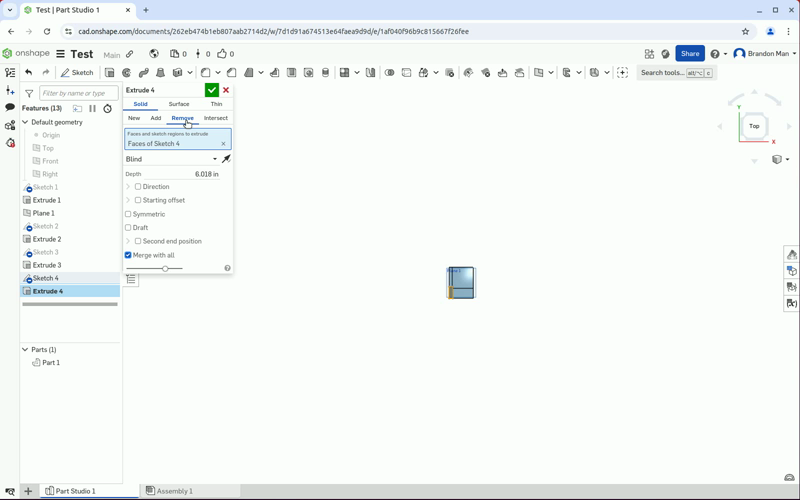
key(enter)
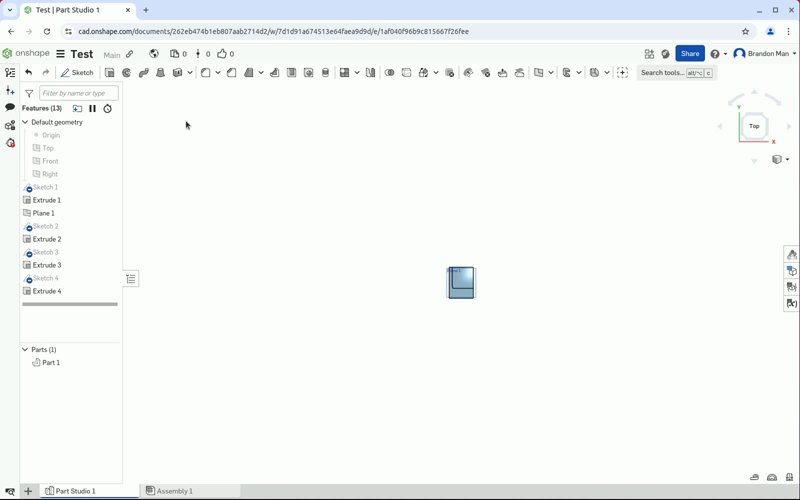
key(shift+h)
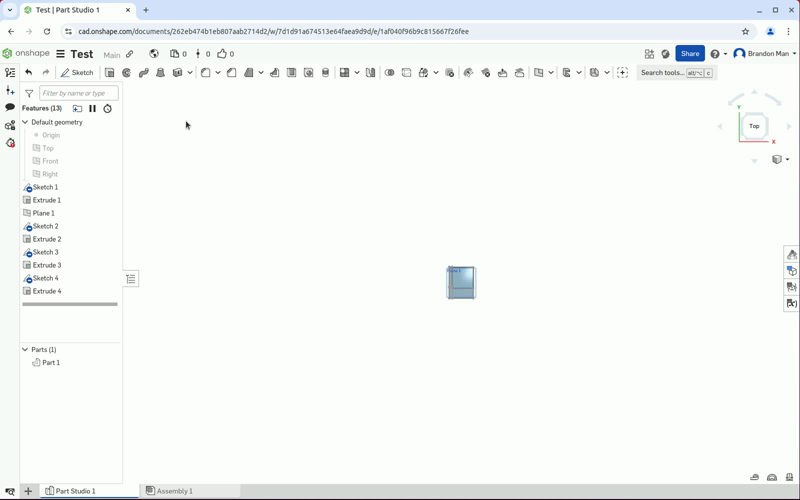
key(shift+h)
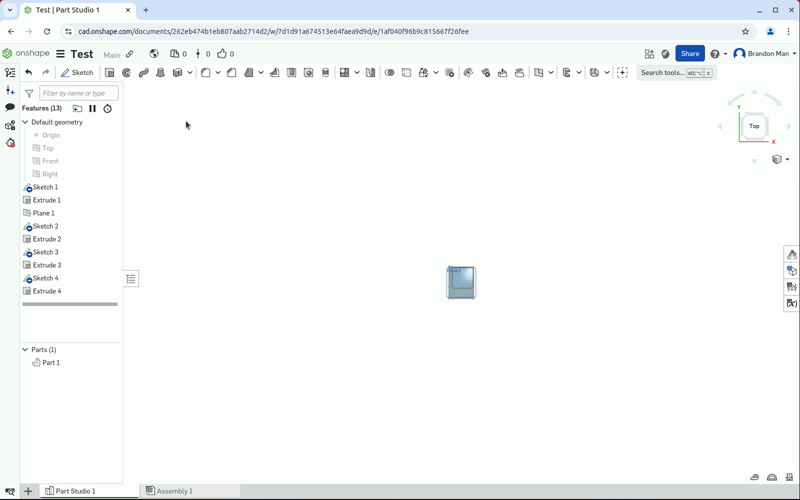
key(shift+7)
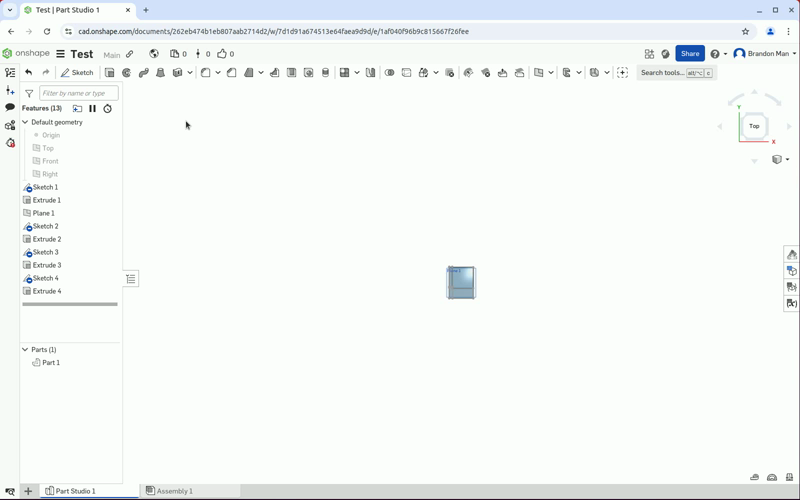
key(up, 3)
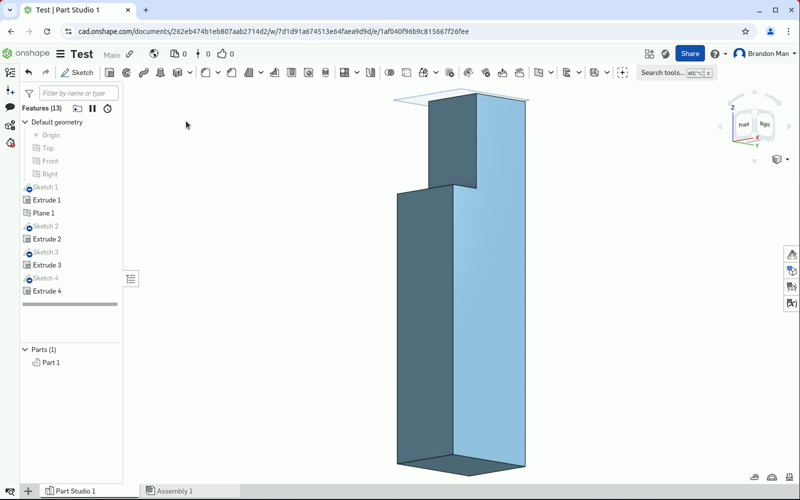
key(left, 3)
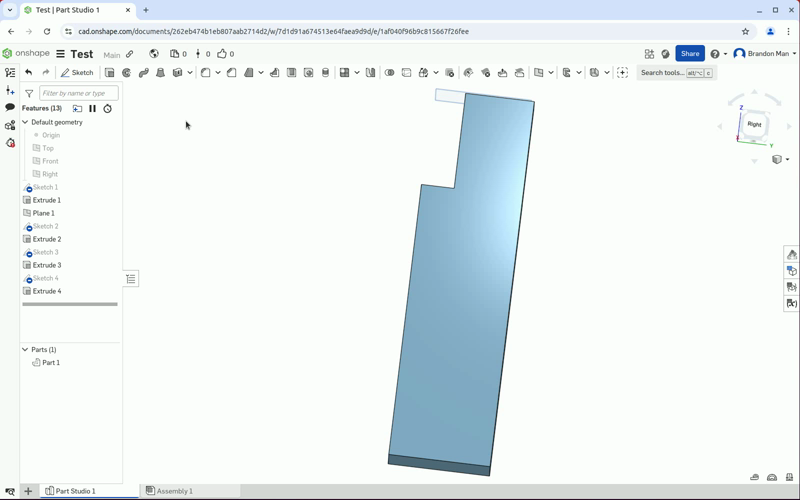
key(right, 3)
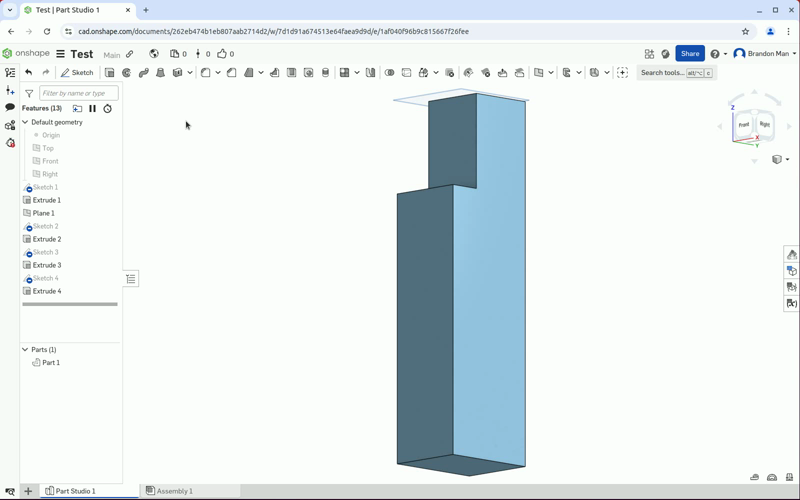
key(down, 3)
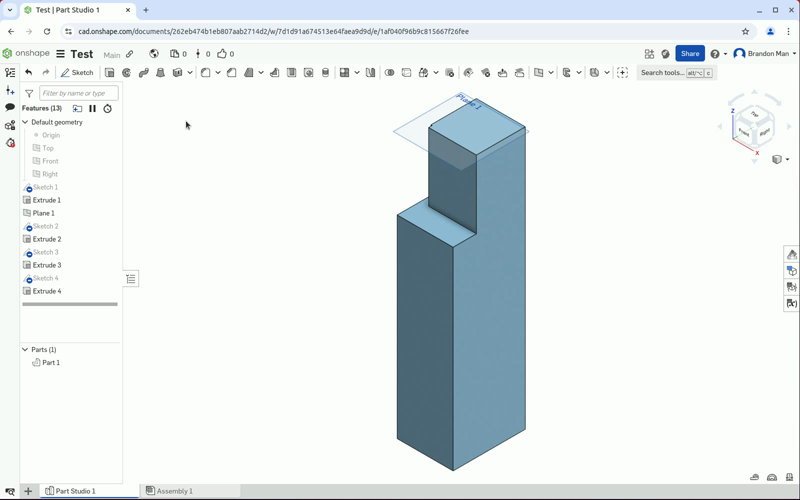
mouse_move(73, 189)
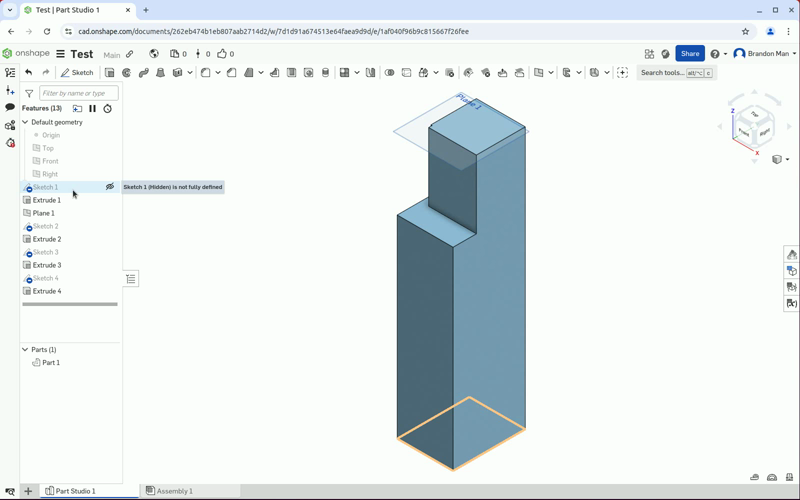
click(73, 189)